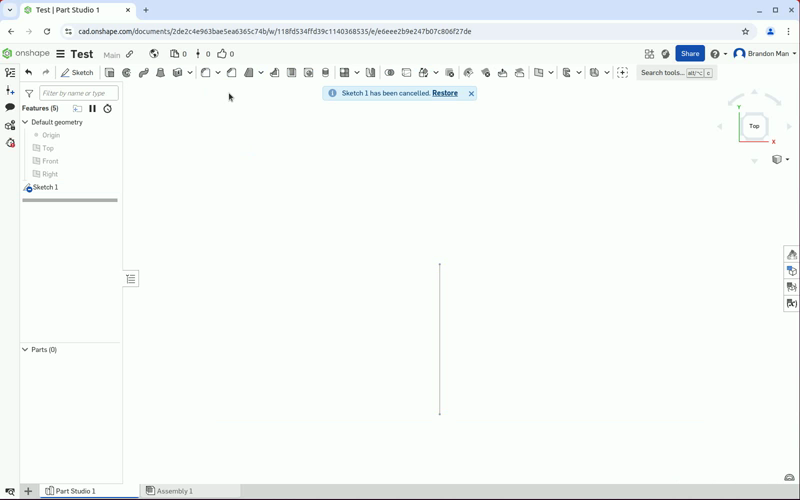
key(shift+h)
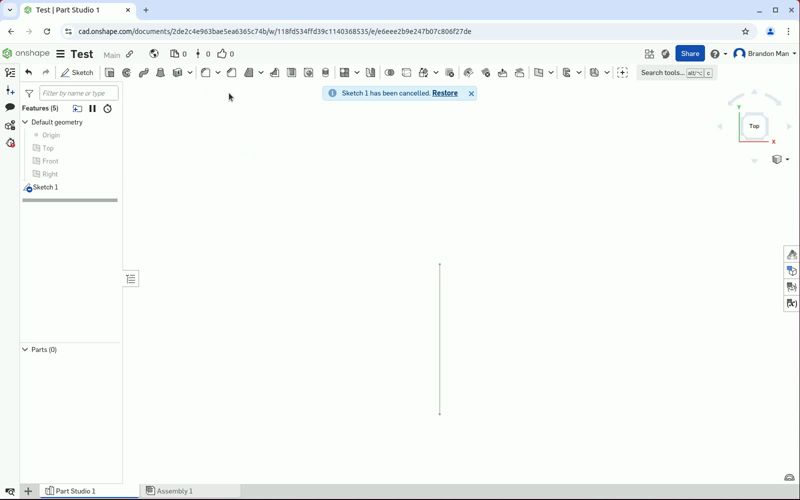
key(shift+s)
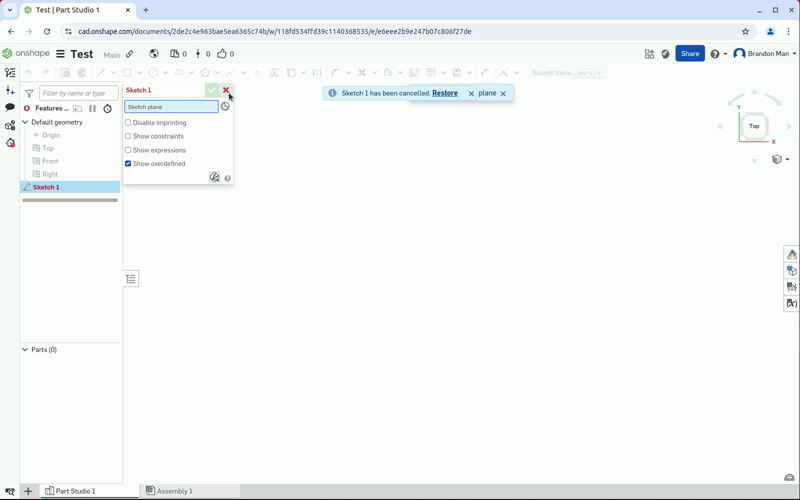
mouse_move(73, 150)
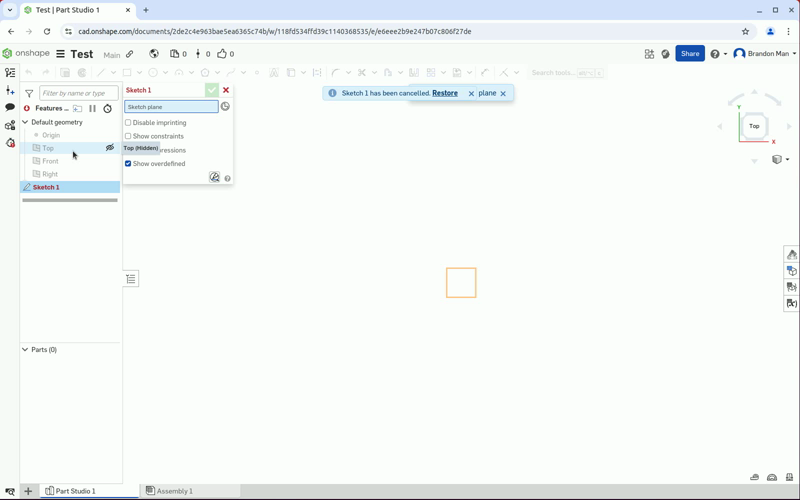
click(73, 150)
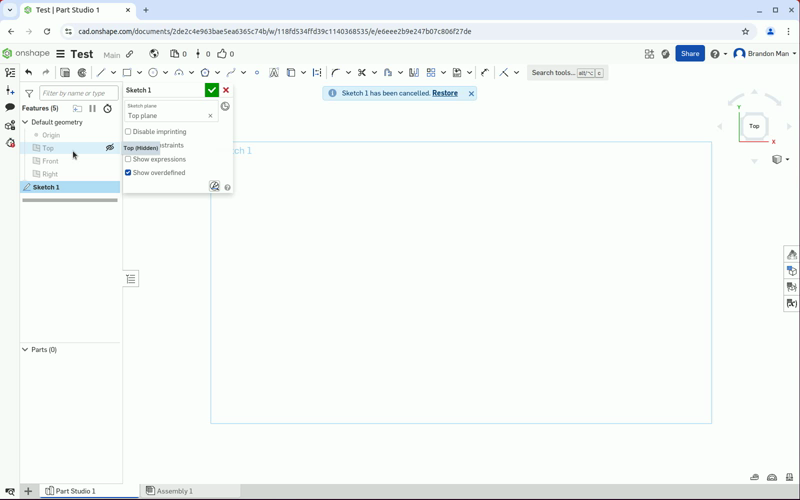
mouse_move(73, 352)
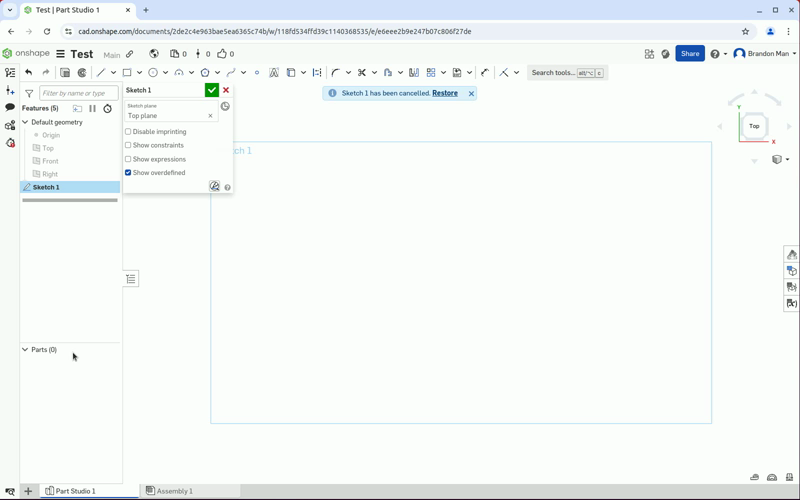
key(y)
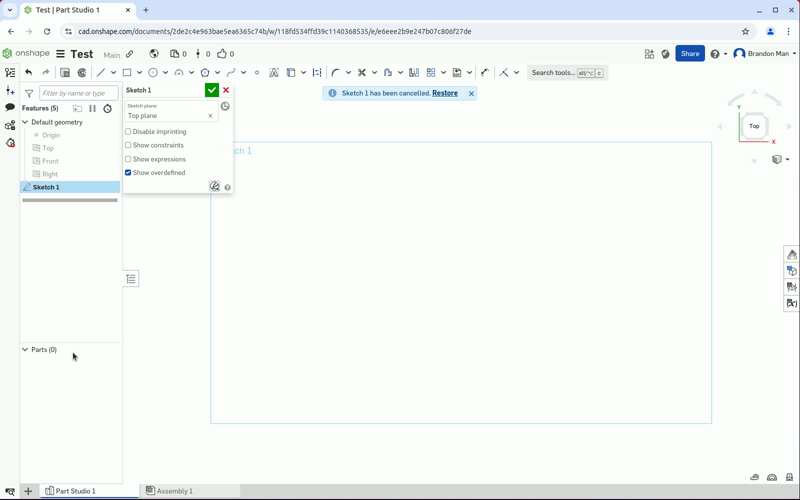
key(l)
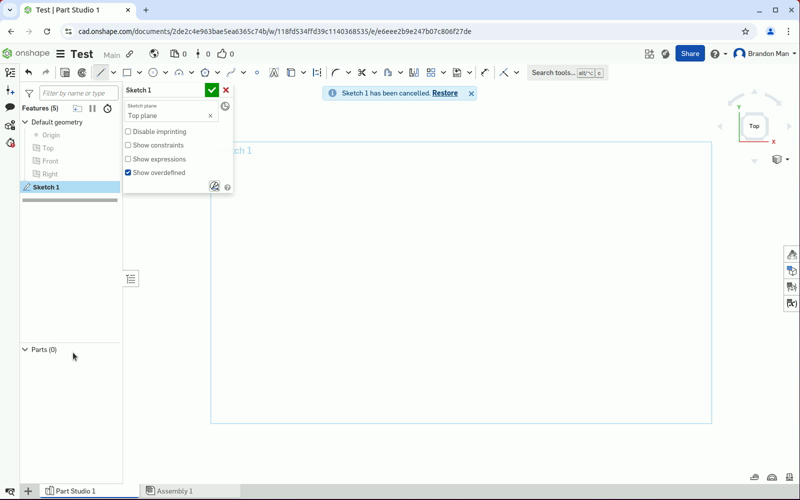
key_down(shift)
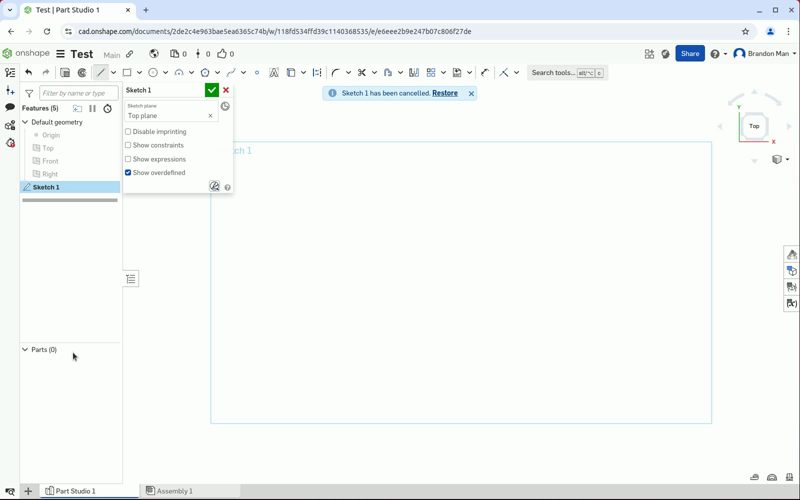
mouse_move(460, 326)
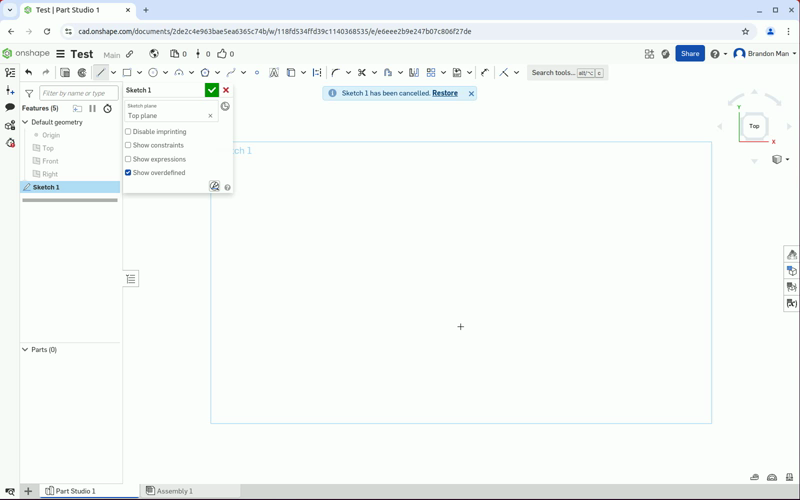
click(460, 326)
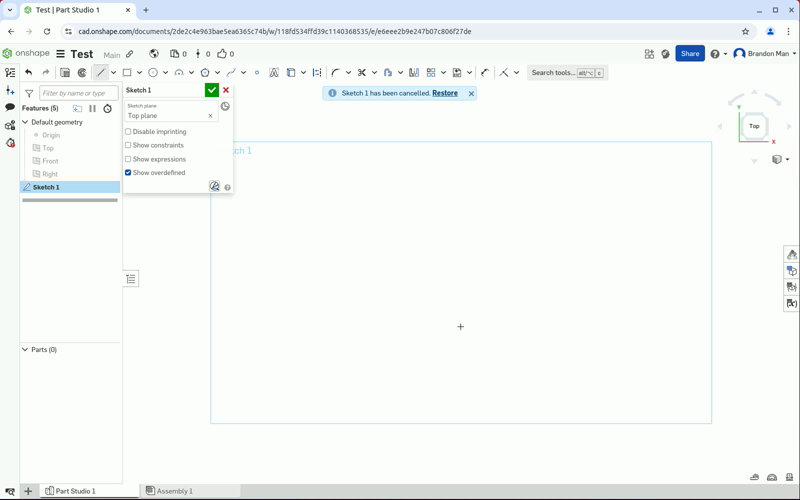
key_up(shift)
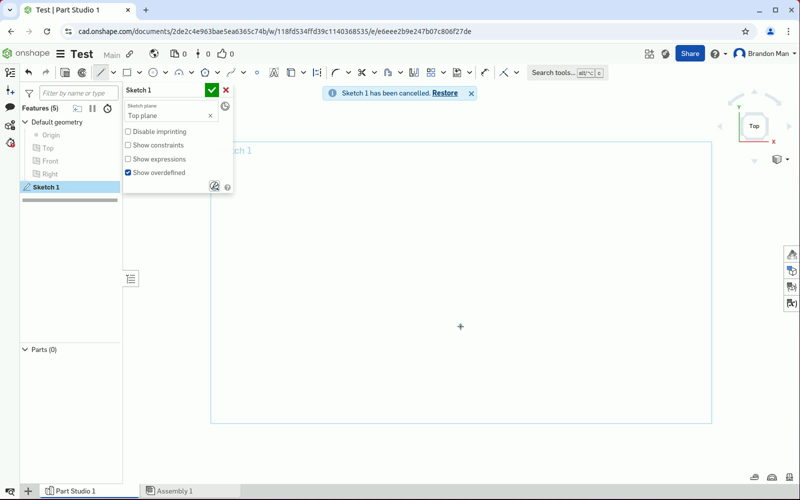
key_down(shift)
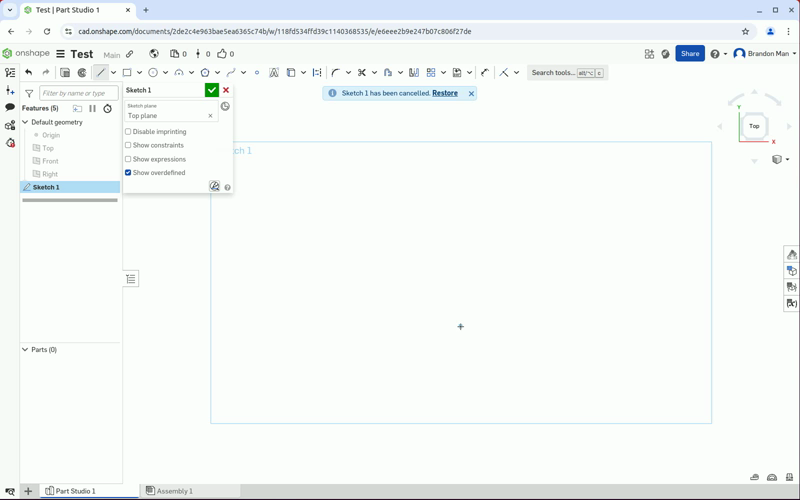
mouse_move(490, 326)
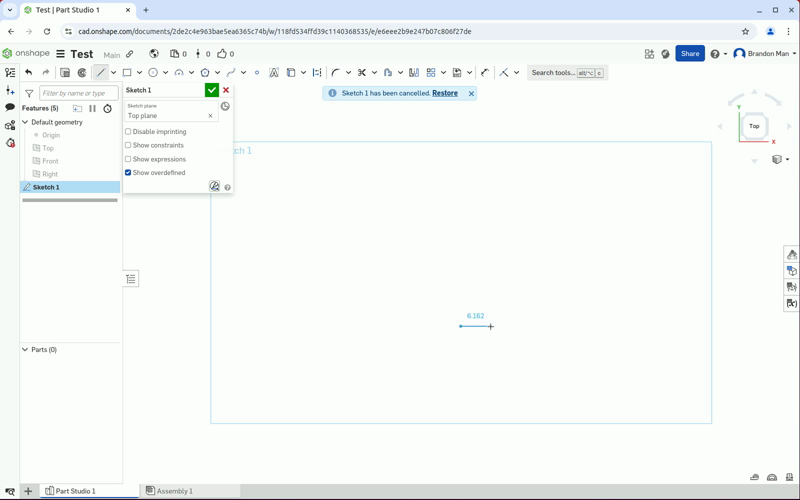
mouse_move(468, 326)
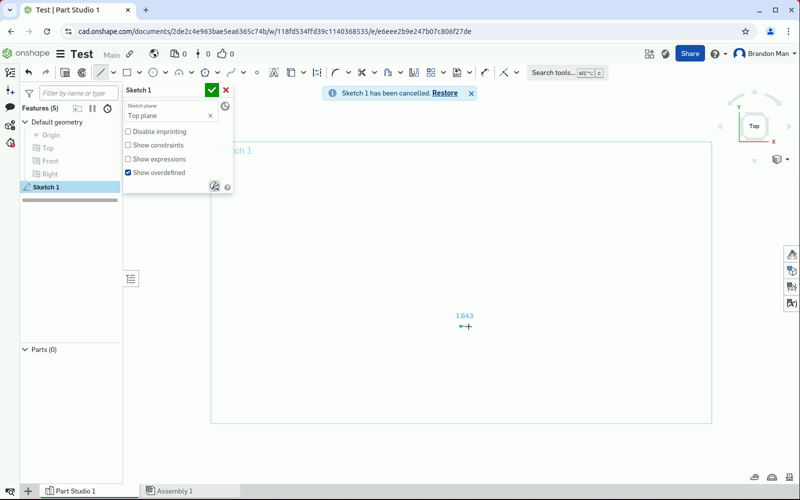
click(468, 326)
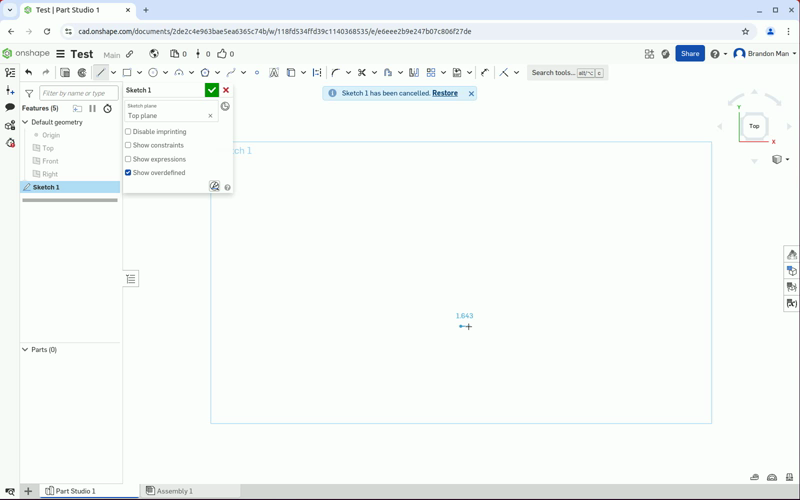
key_up(shift)
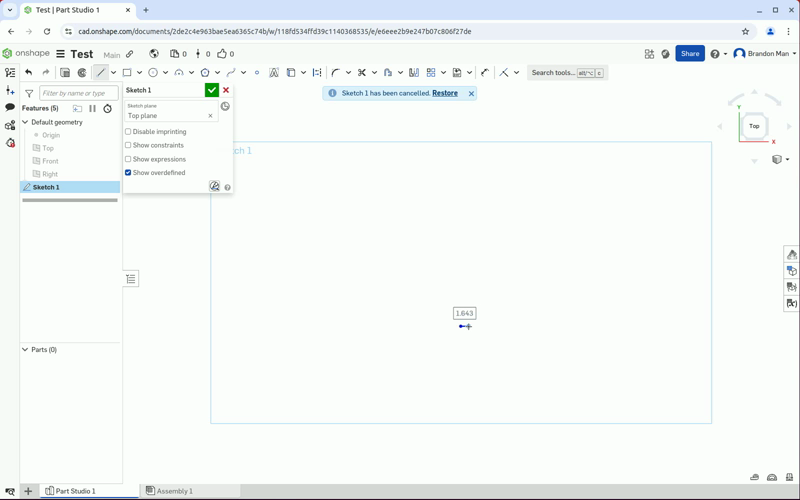
key_down(shift)
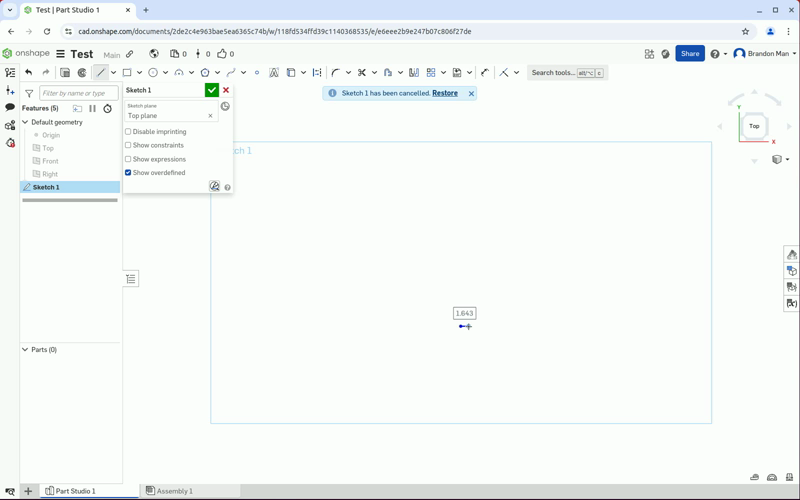
mouse_move(498, 326)
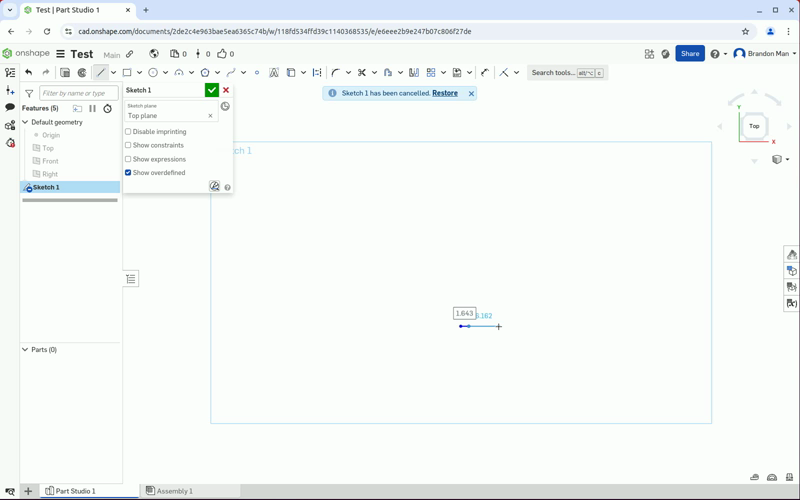
mouse_move(468, 318)
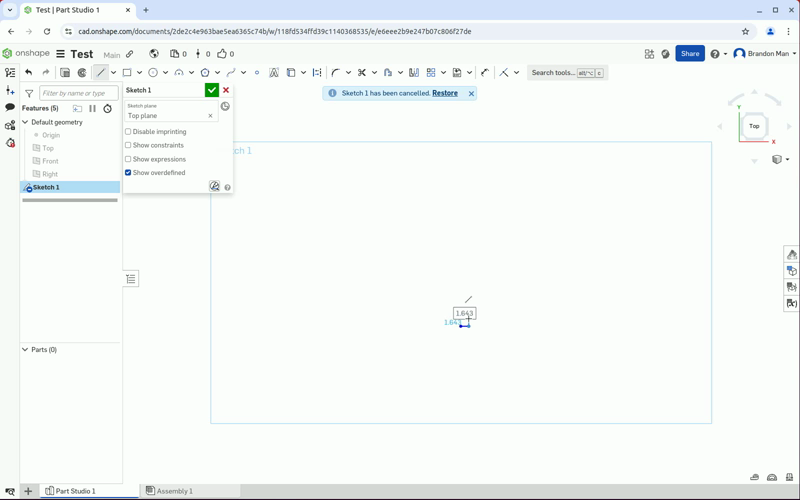
click(468, 318)
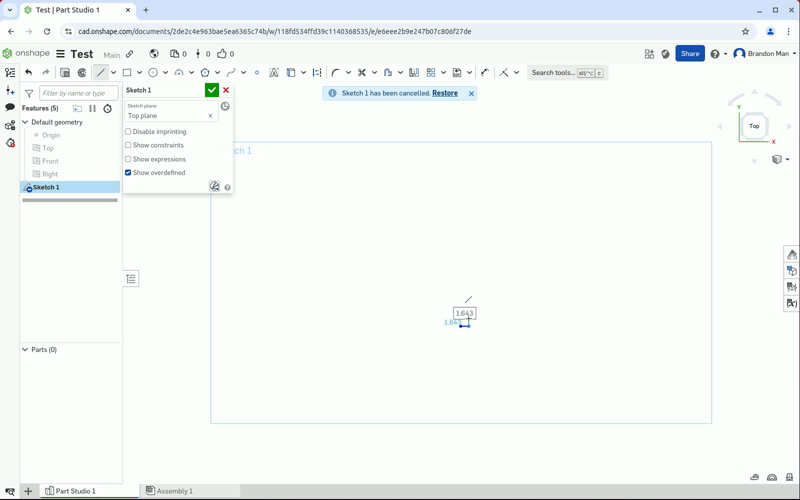
key_up(shift)
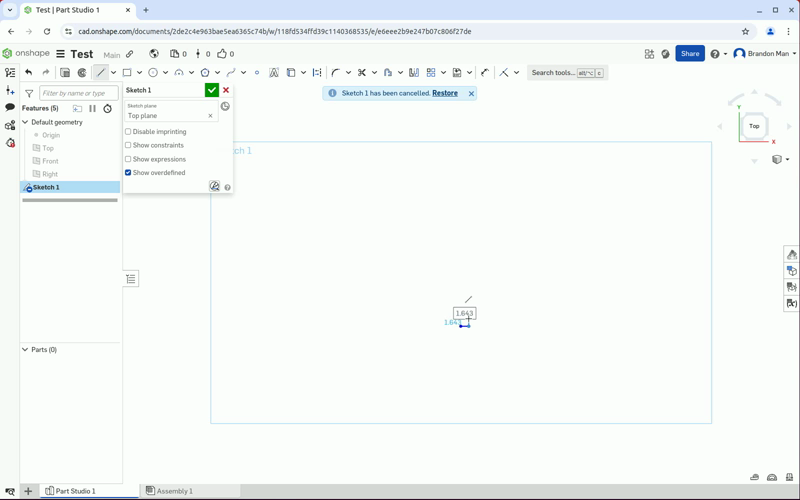
key_down(shift)
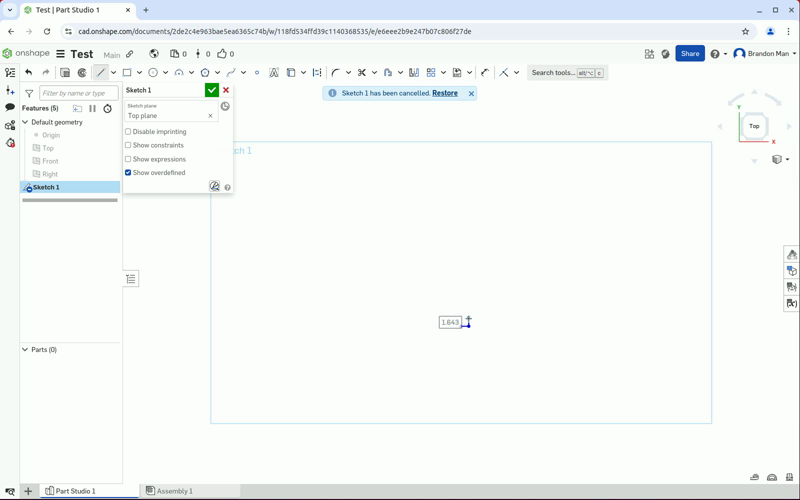
mouse_move(498, 318)
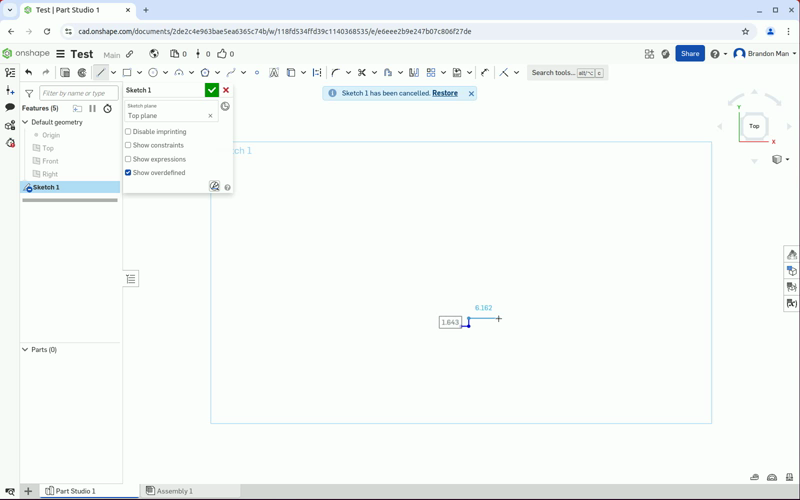
mouse_move(460, 318)
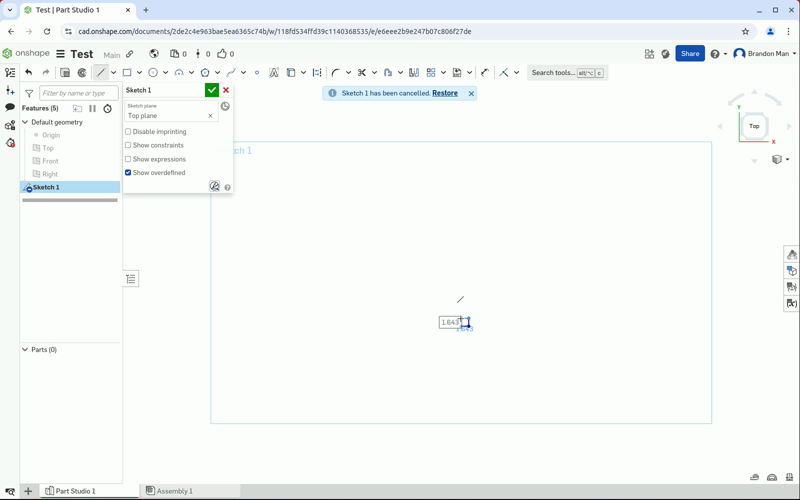
click(460, 318)
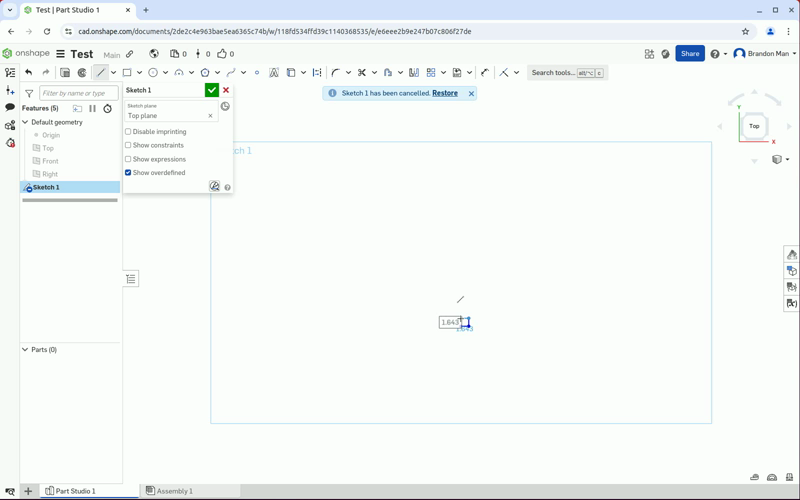
key_up(shift)
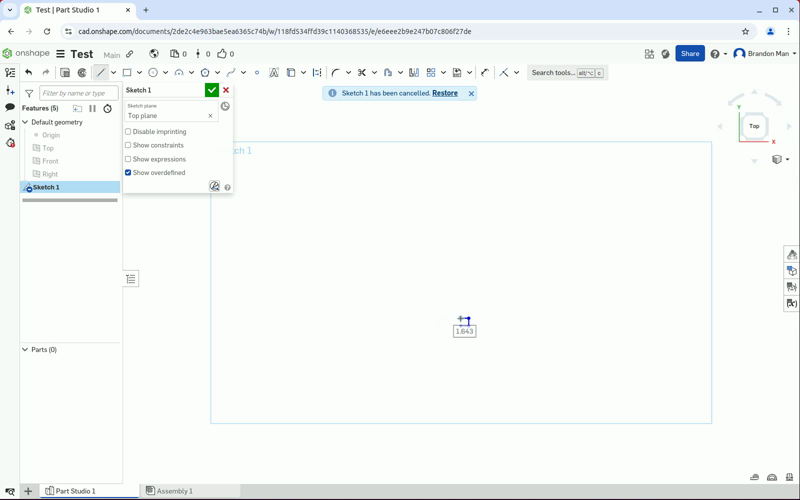
mouse_move(490, 318)
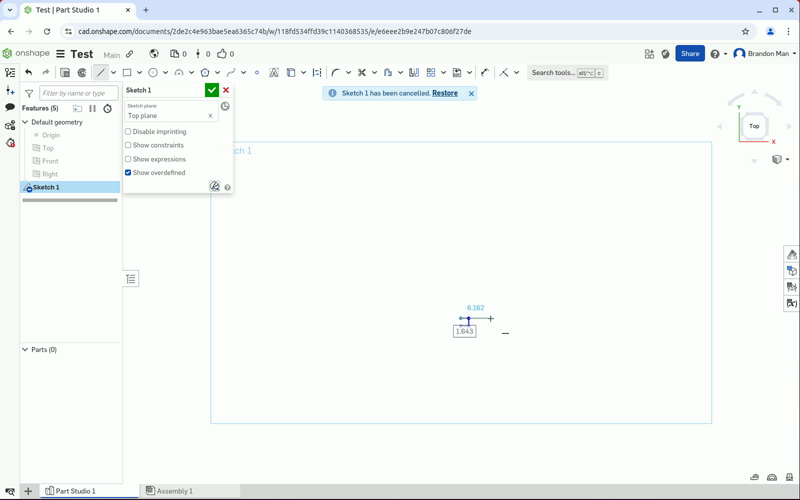
key_down(shift)
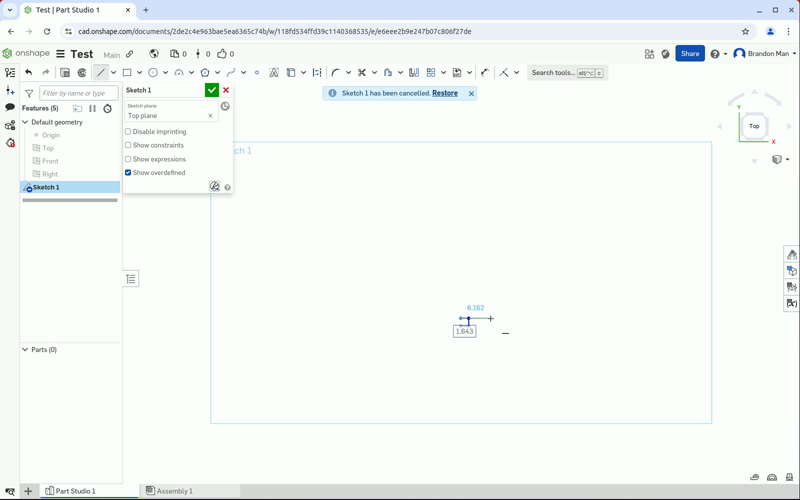
mouse_move(460, 326)
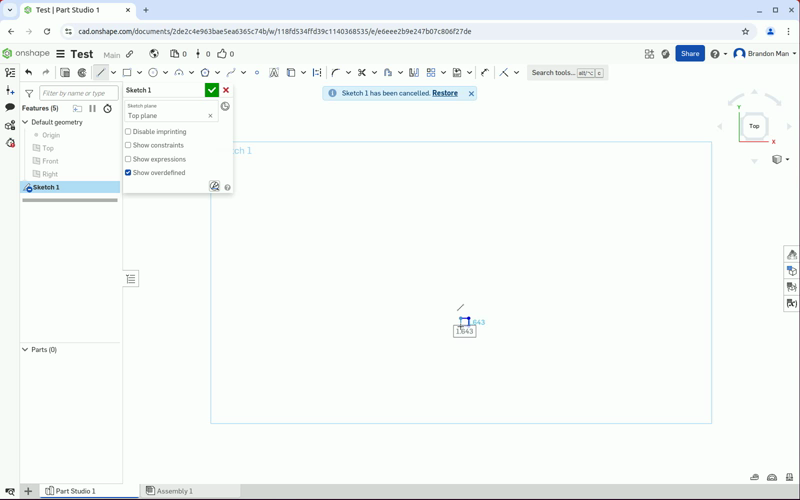
key_up(shift)
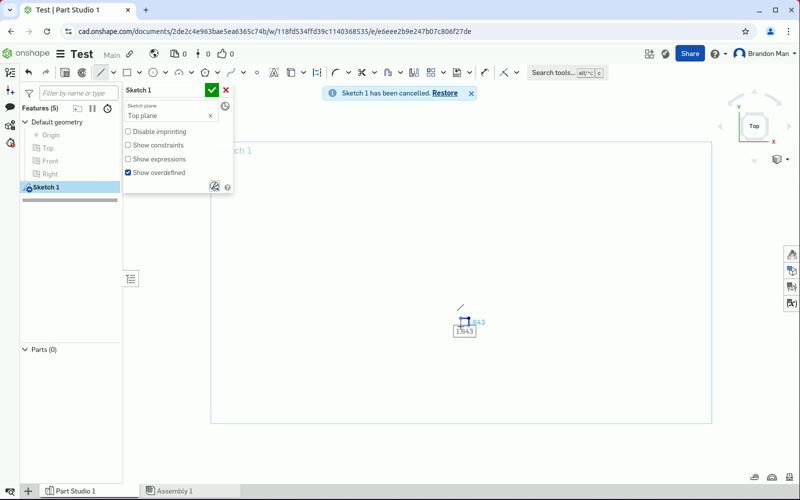
click(460, 326)
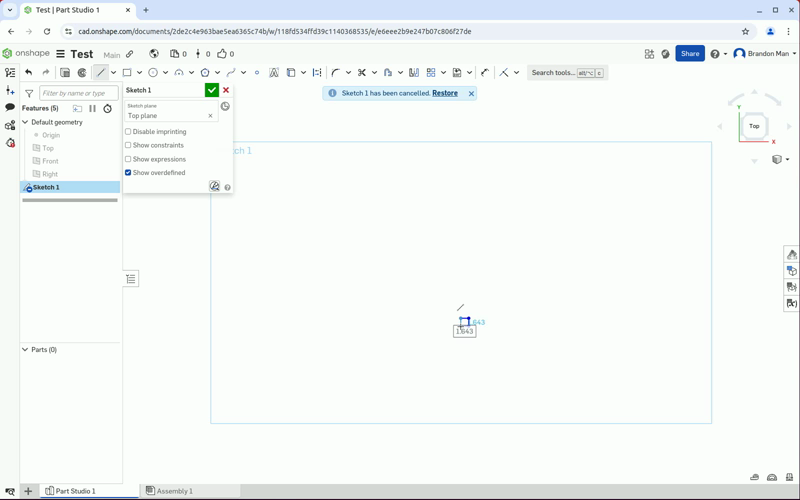
key(esc)
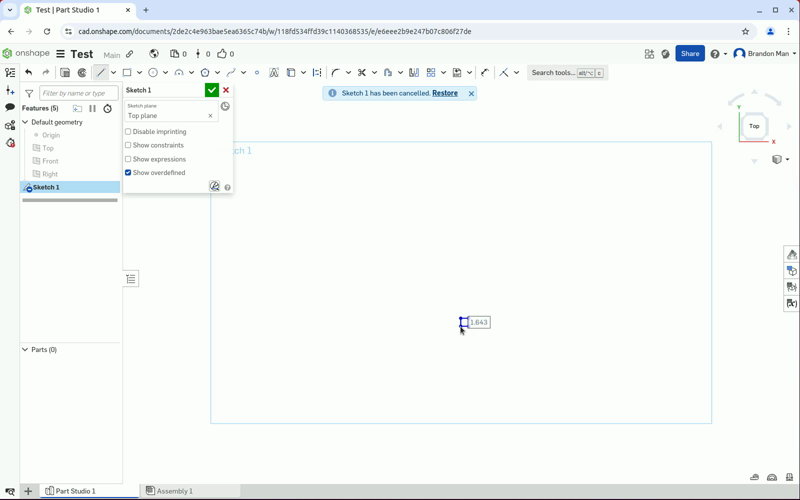
mouse_move(466, 323)
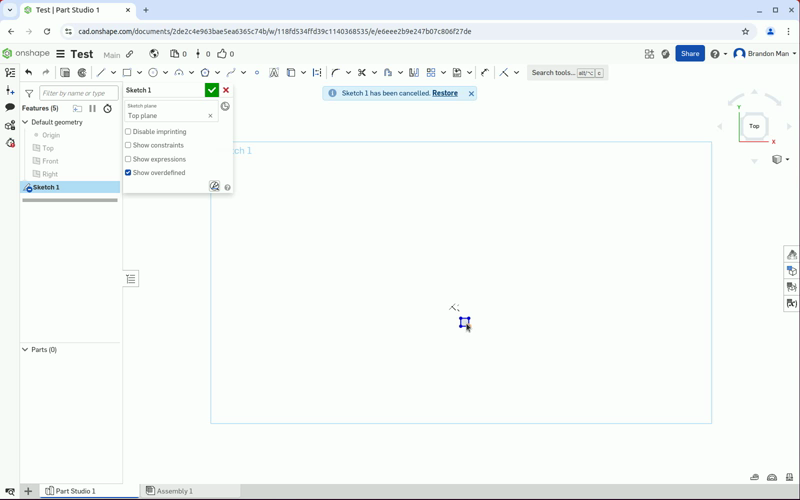
scroll(6)
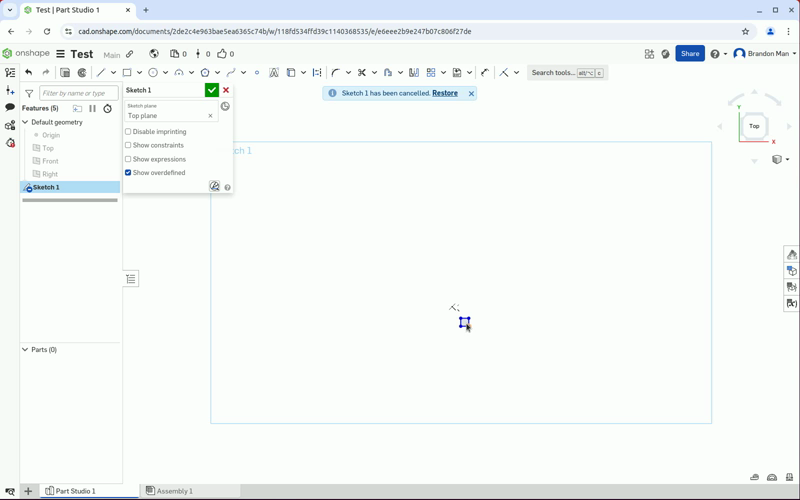
scroll(6)
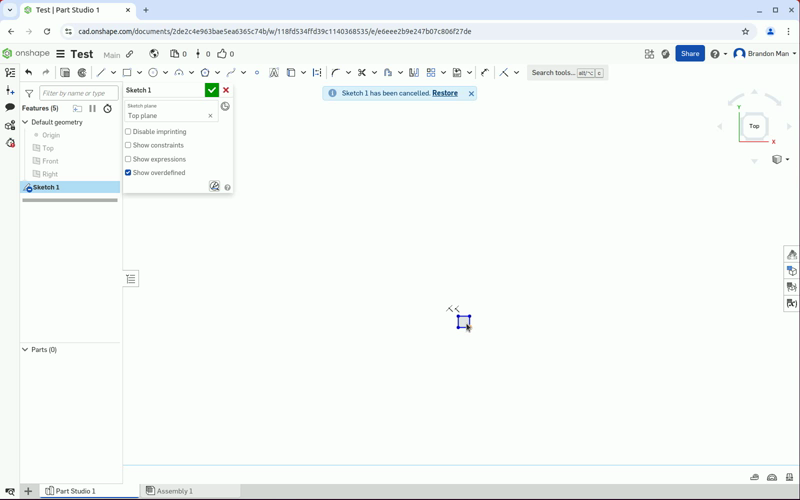
scroll(6)
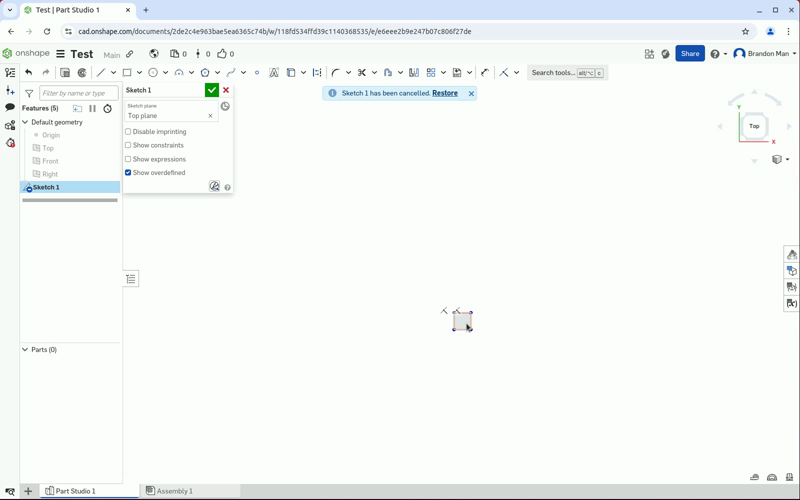
scroll(6)
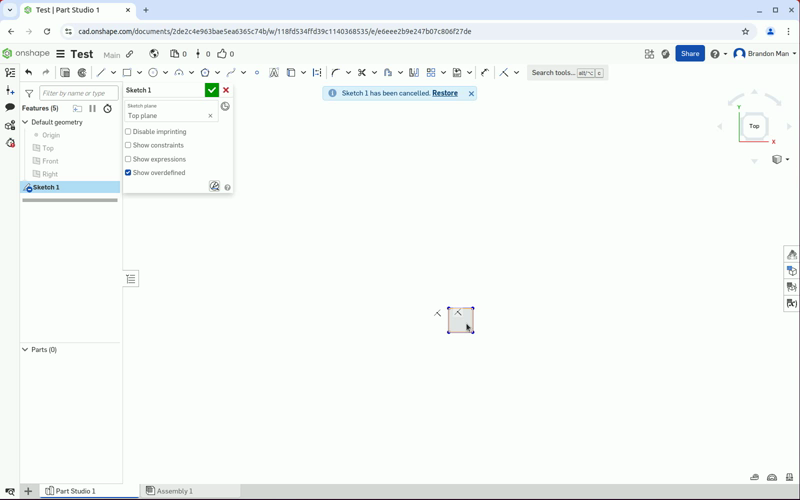
scroll(6)
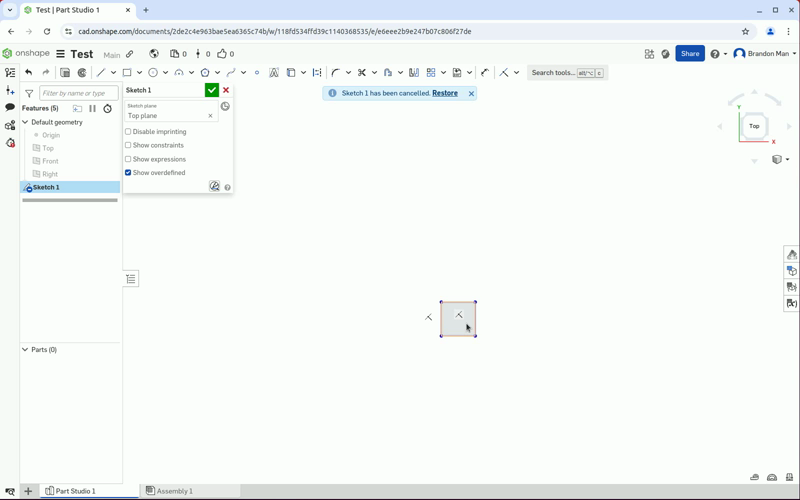
scroll(6)
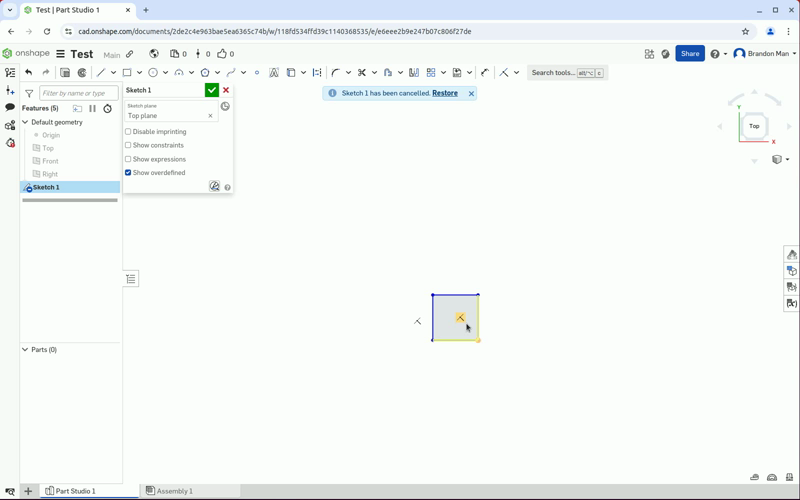
scroll(6)
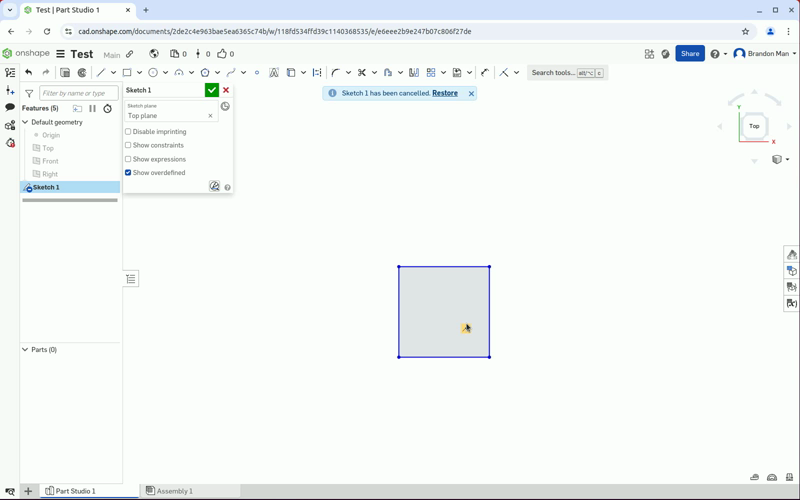
click(466, 323)
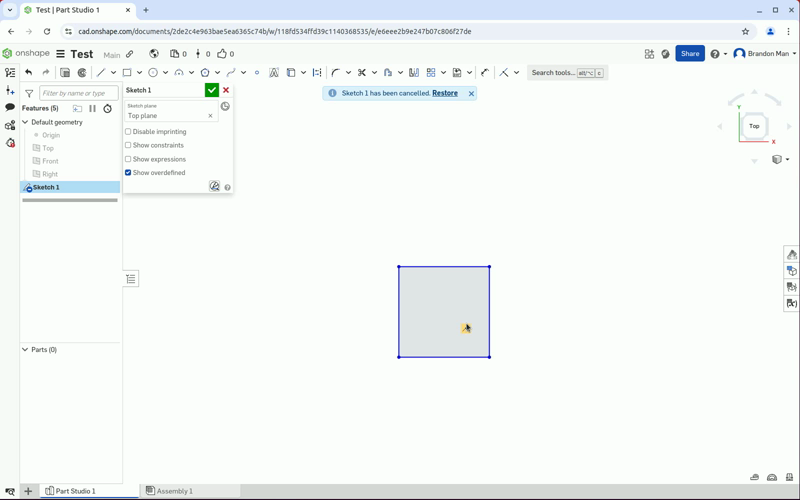
scroll(-6)
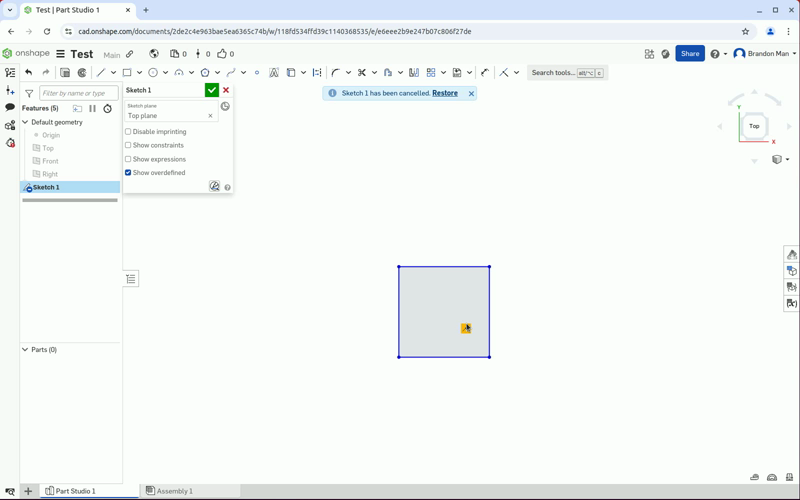
scroll(-6)
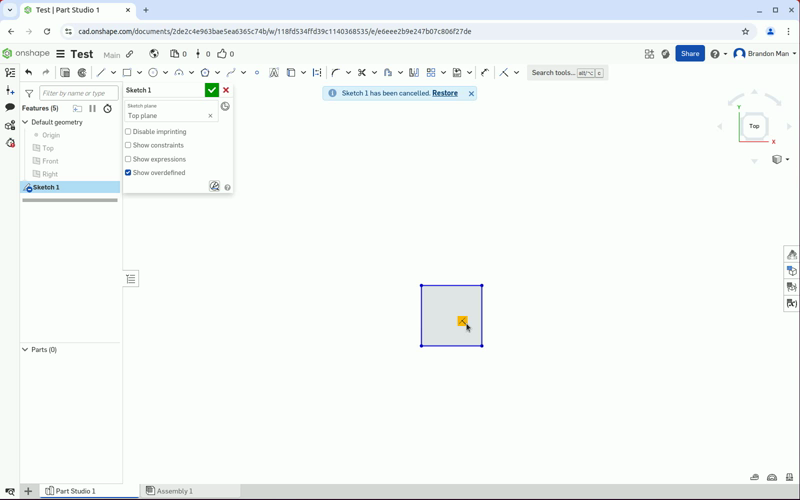
scroll(-6)
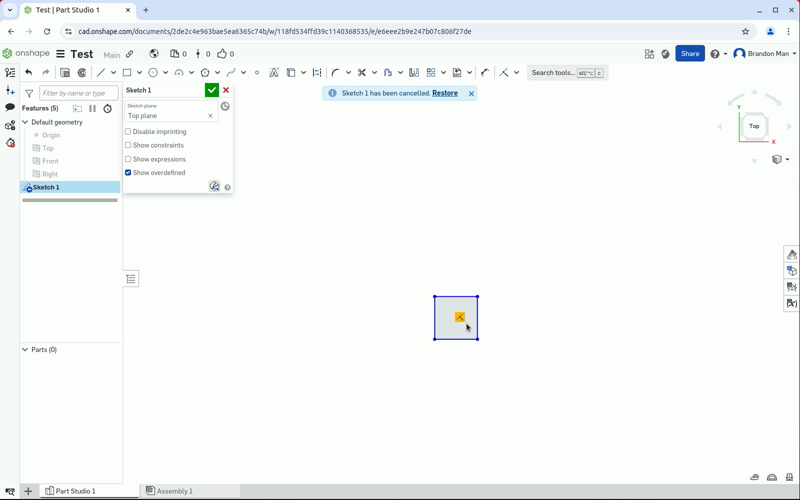
scroll(-6)
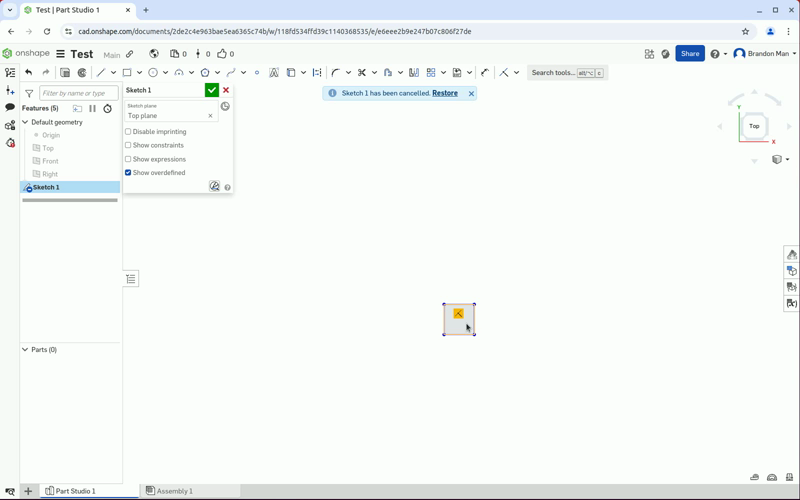
scroll(-6)
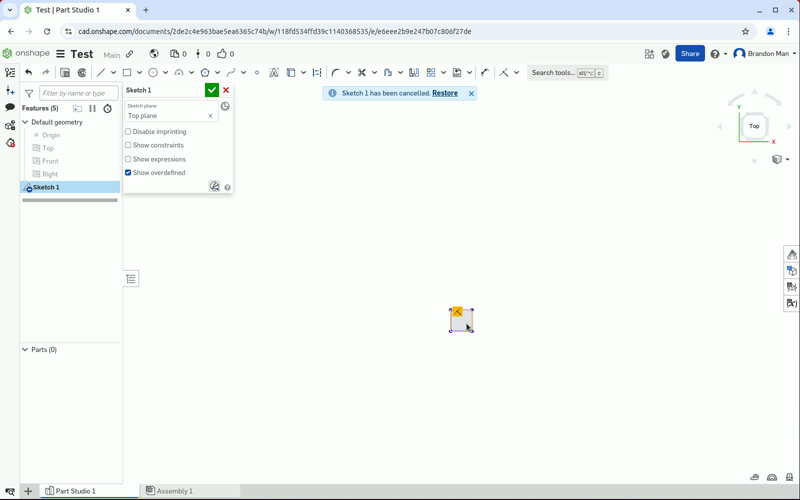
scroll(-6)
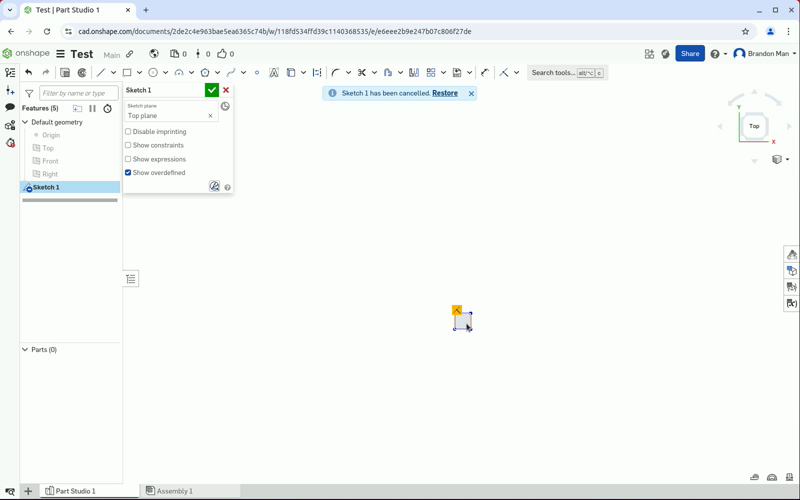
scroll(-6)
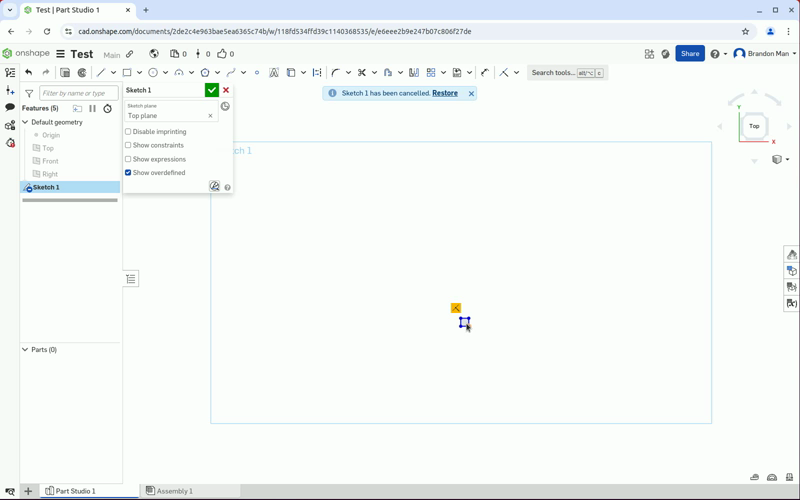
mouse_move(73, 352)
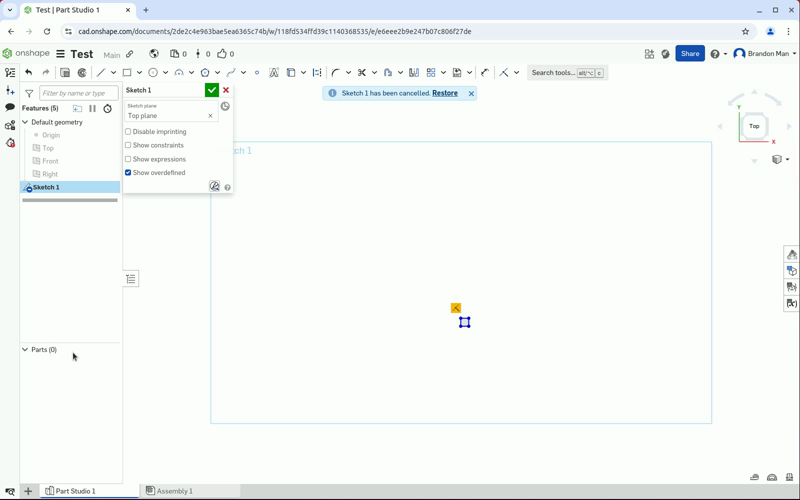
key(shift+y)
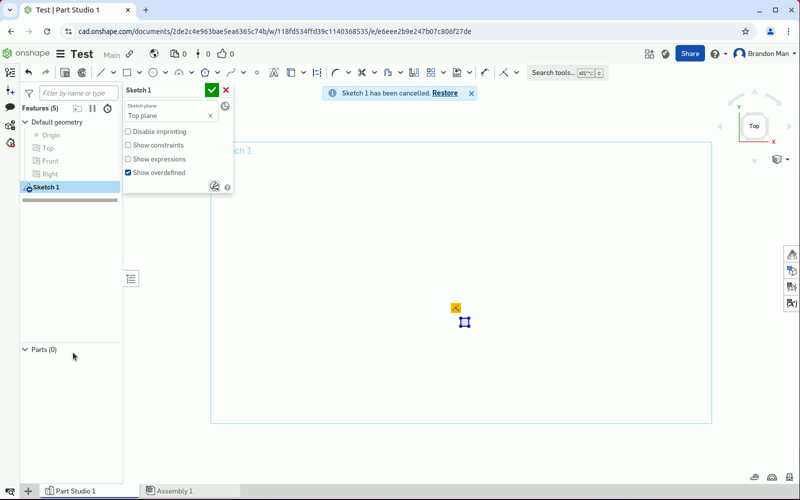
key(shift+e)
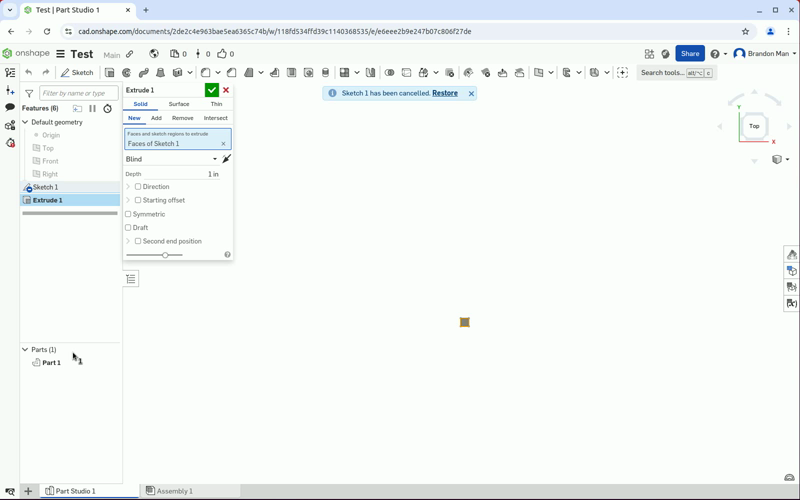
mouse_move(143, 106)
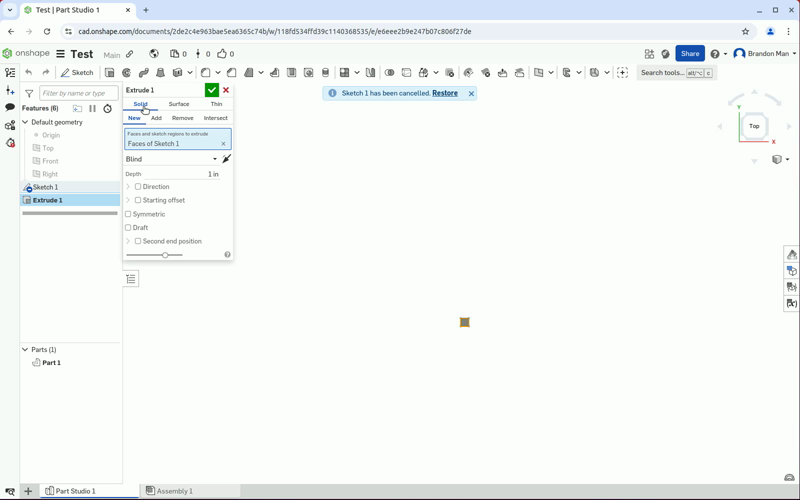
click(143, 106)
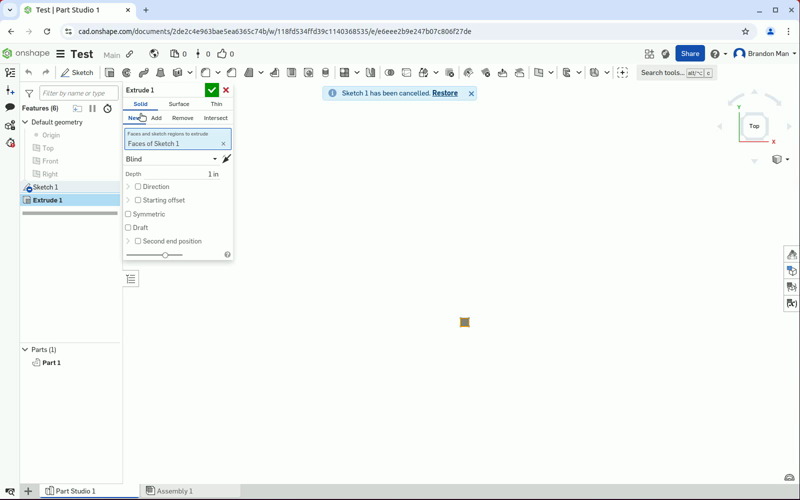
mouse_move(137, 120)
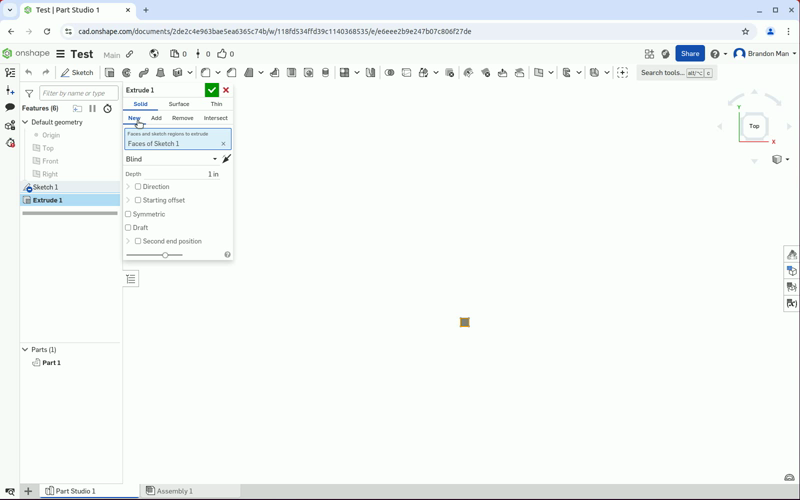
click(137, 120)
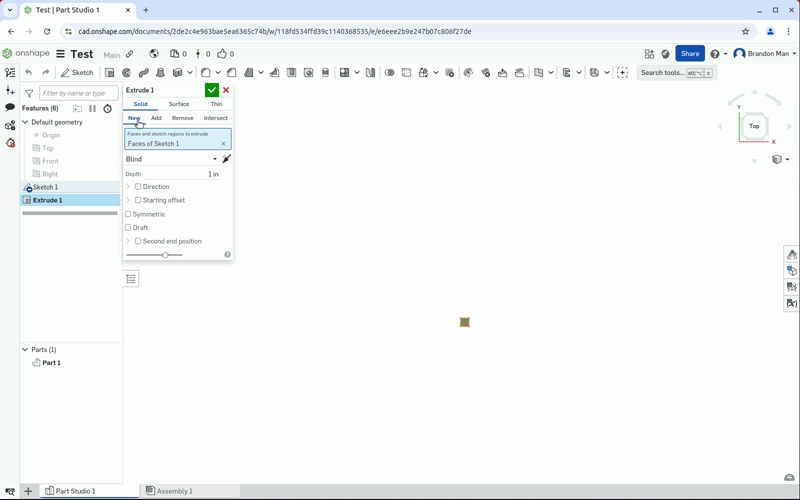
key(tab, 4)
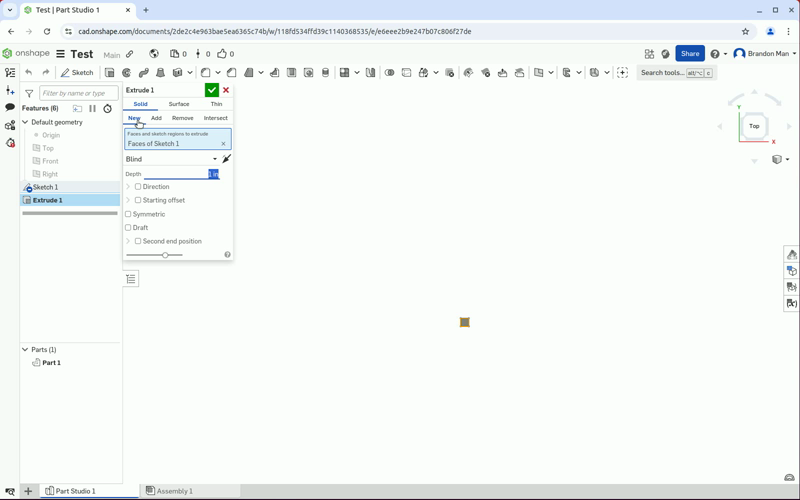
text(6.258)
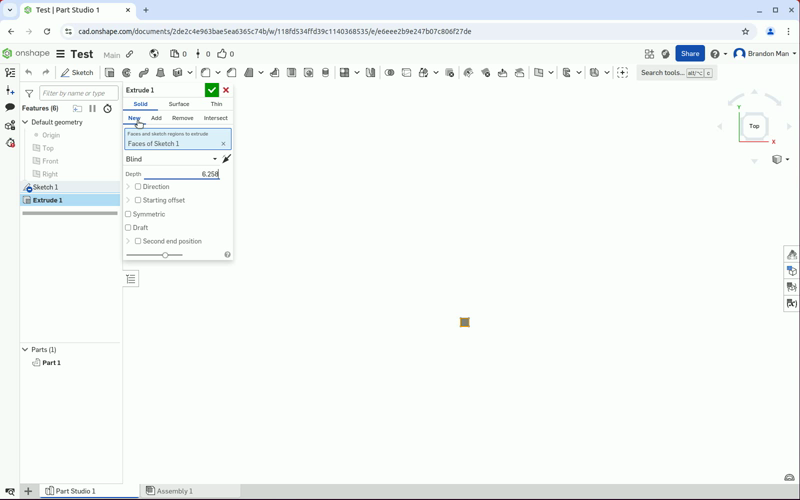
key(enter)
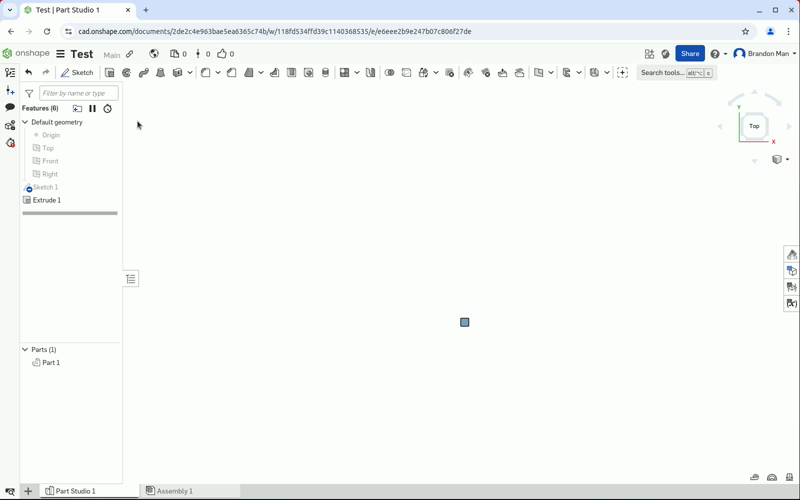
key(shift+h)
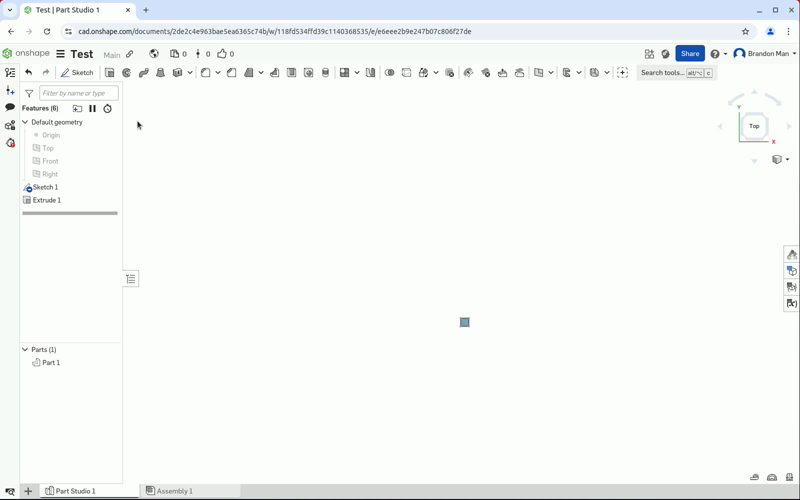
key(shift+h)
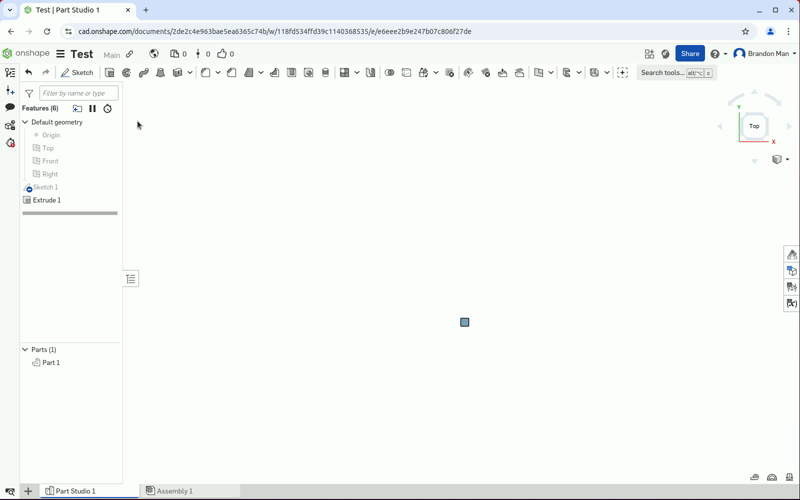
mouse_move(73, 189)
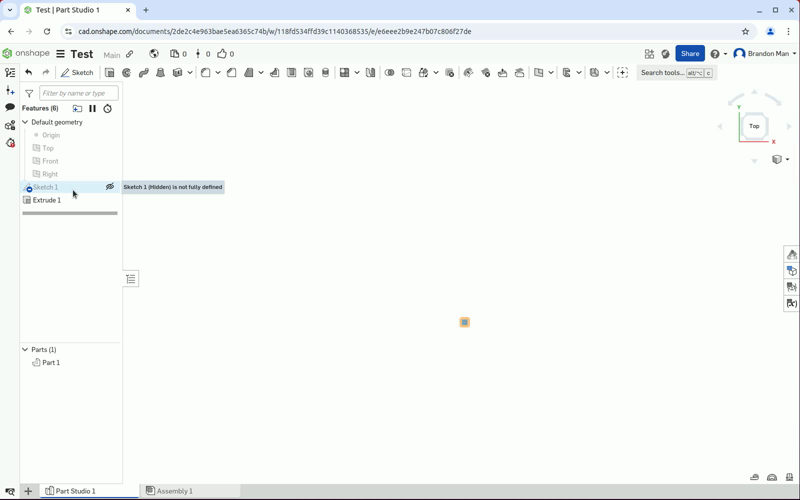
click(73, 189)
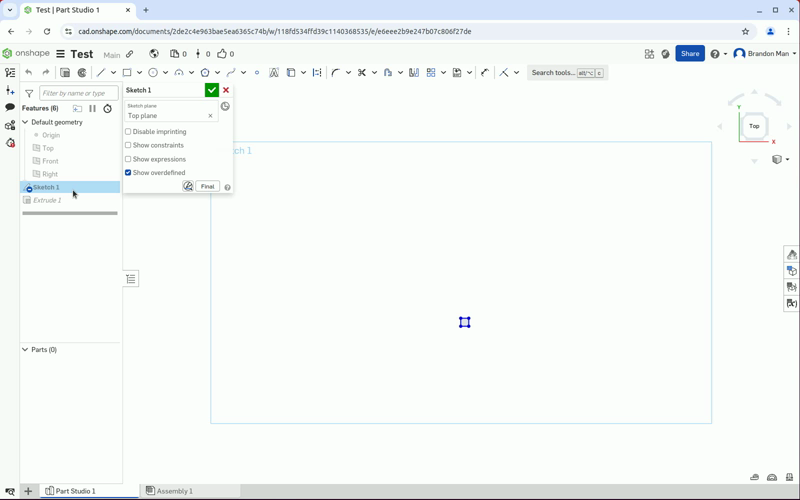
mouse_move(229, 92)
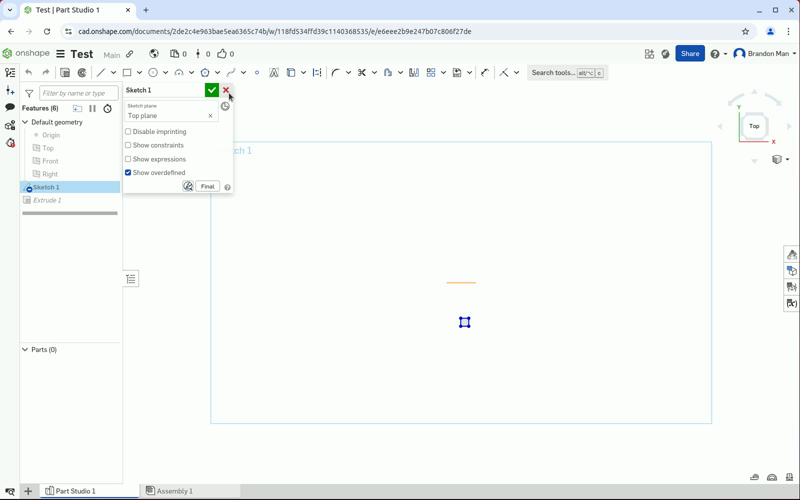
click(229, 92)
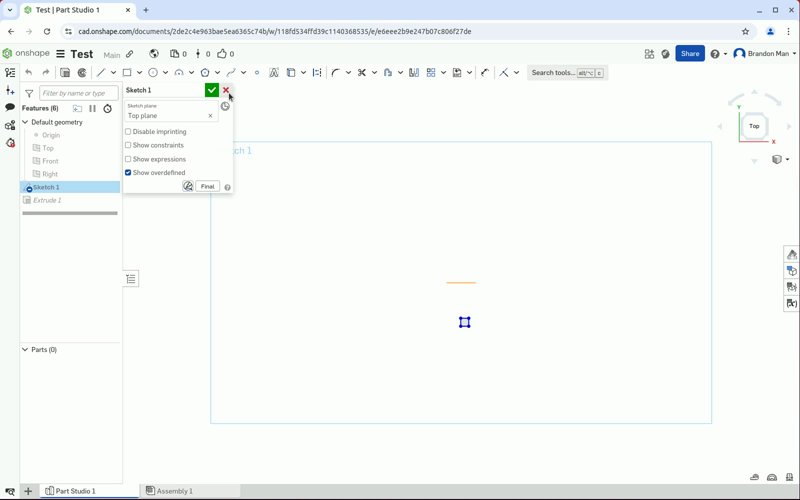
key(shift+s)
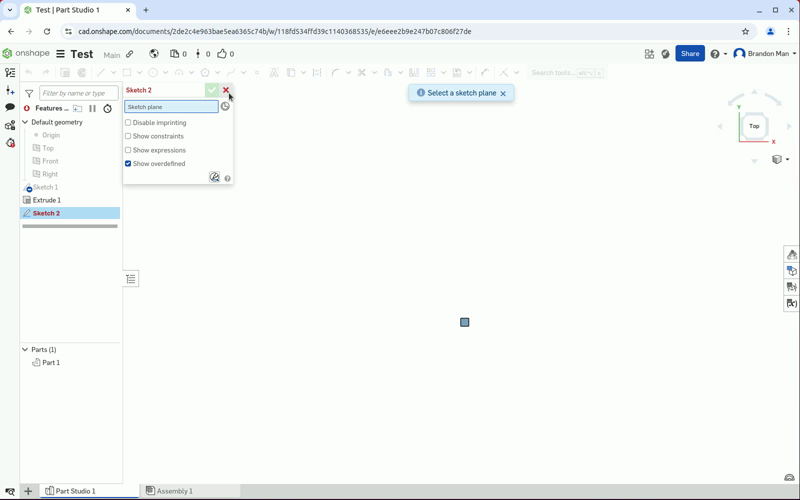
mouse_move(73, 150)
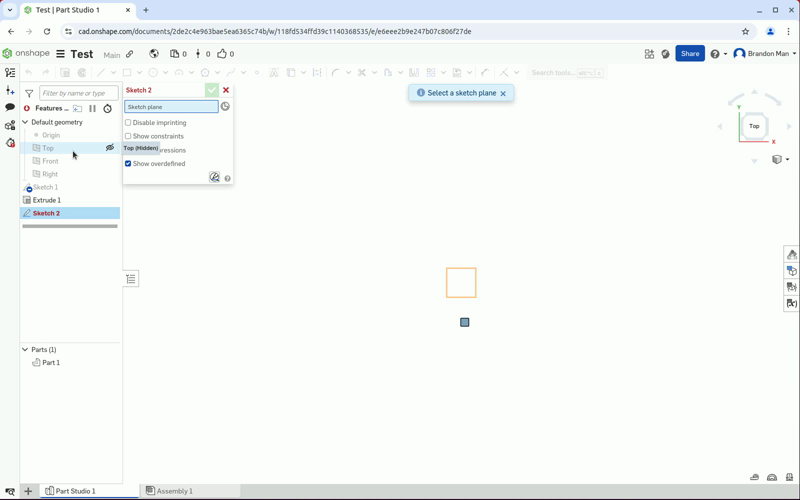
click(73, 150)
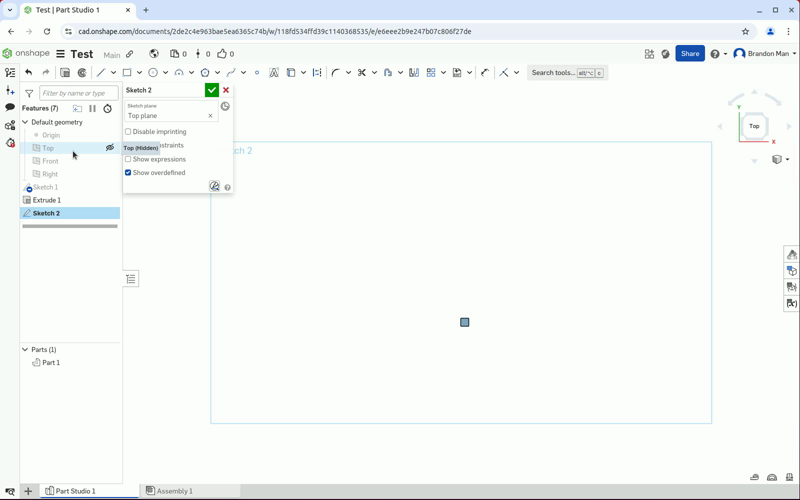
mouse_move(73, 352)
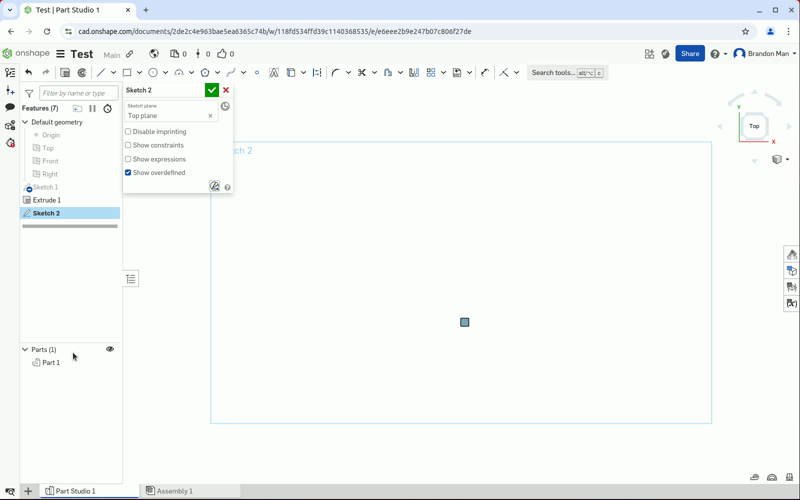
key(y)
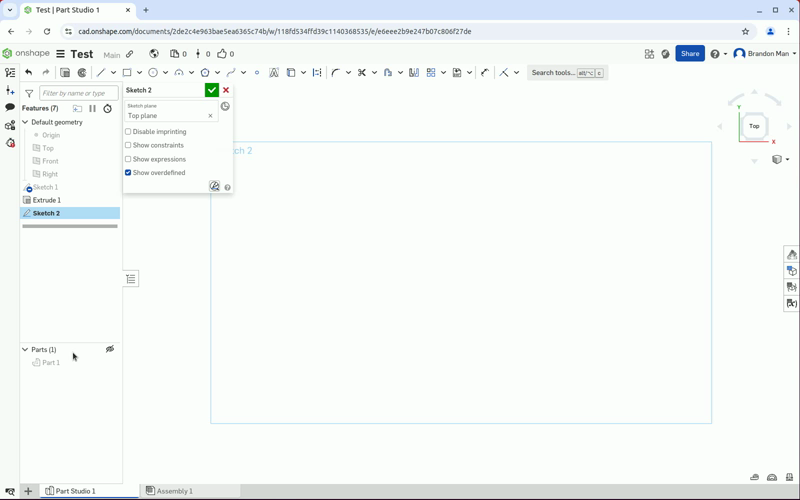
key(l)
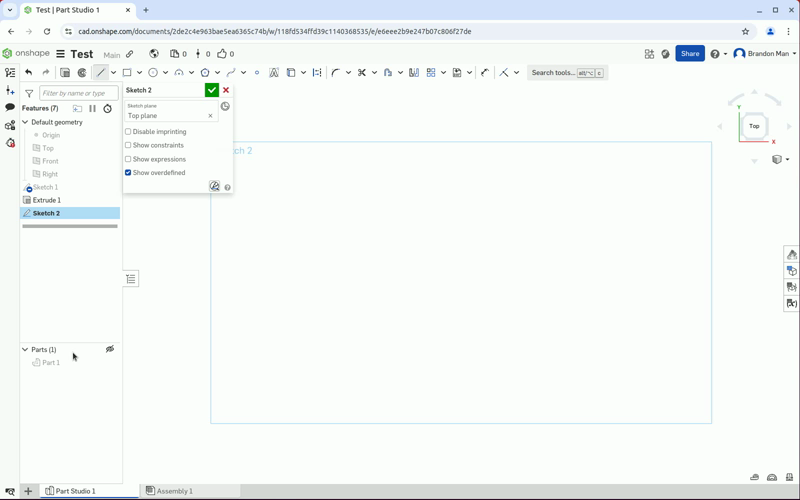
key_down(shift)
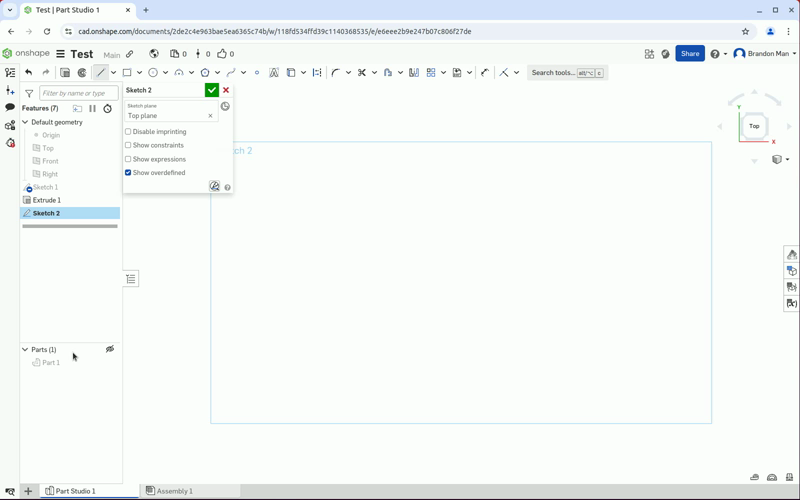
mouse_move(460, 348)
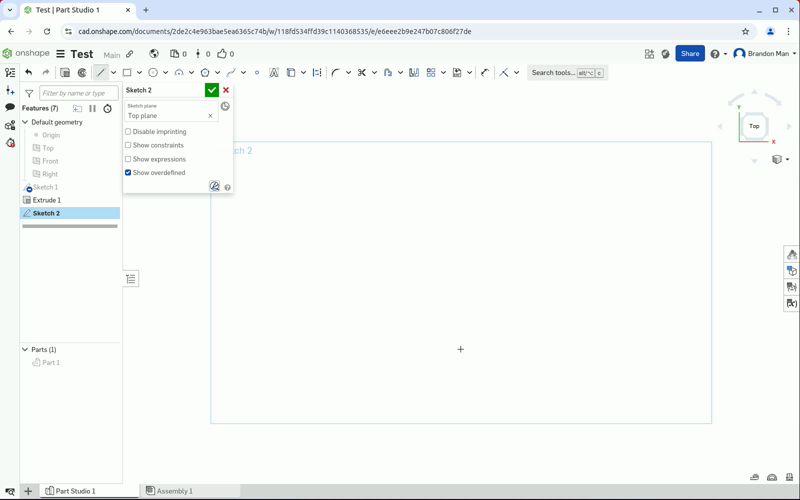
click(460, 348)
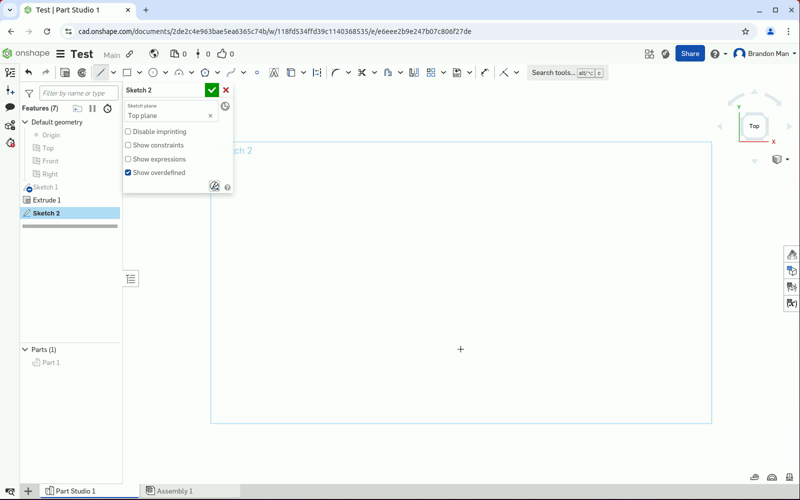
key_up(shift)
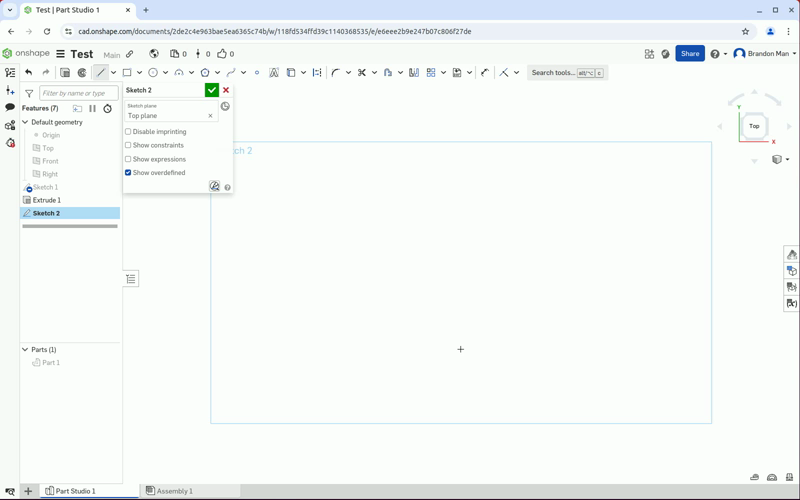
key_down(shift)
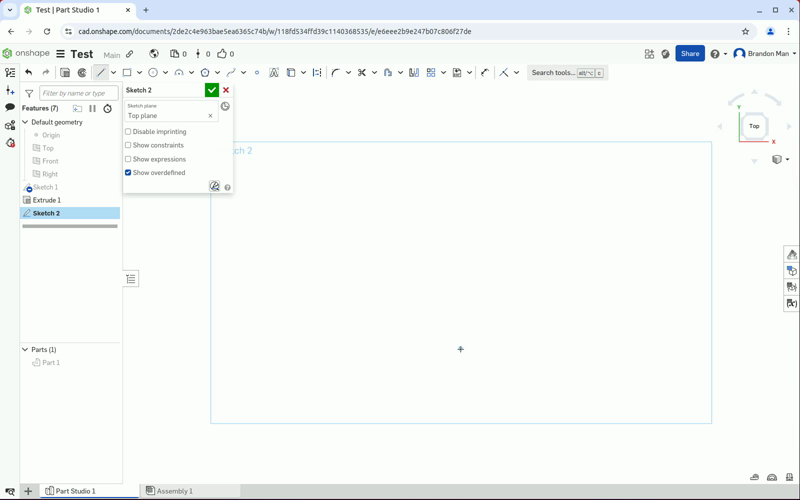
mouse_move(490, 348)
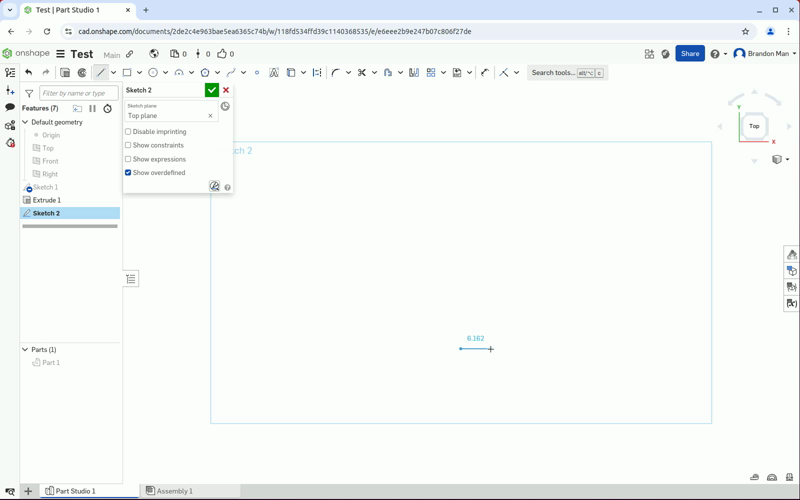
mouse_move(465, 348)
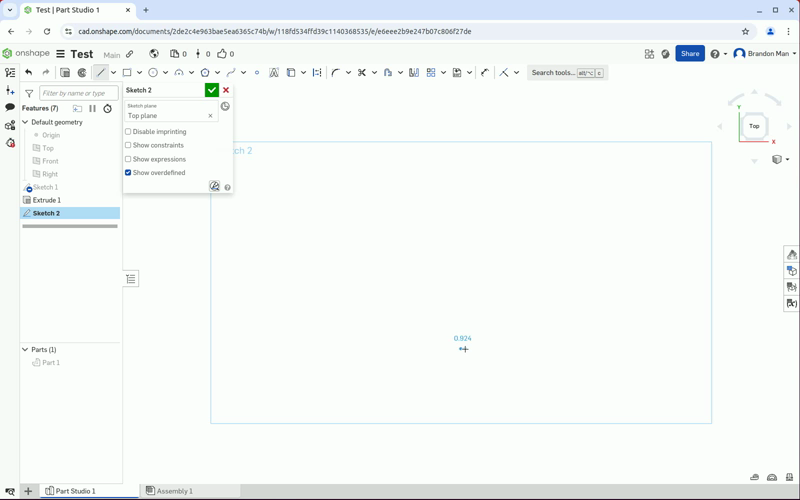
scroll(6)
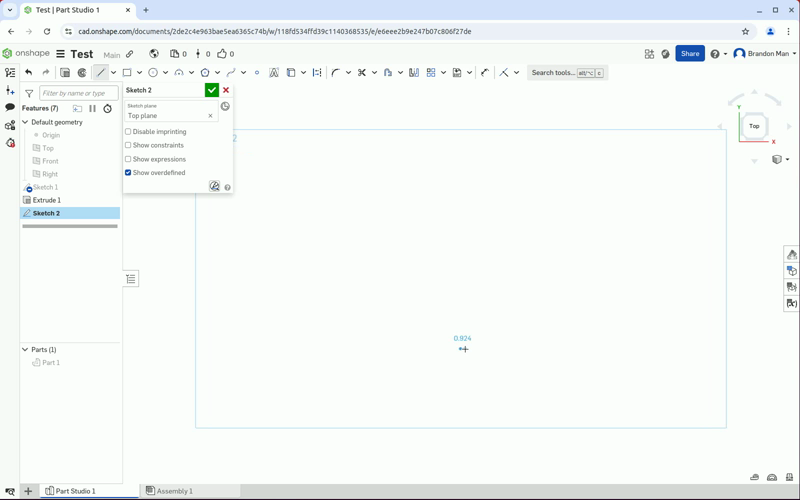
scroll(6)
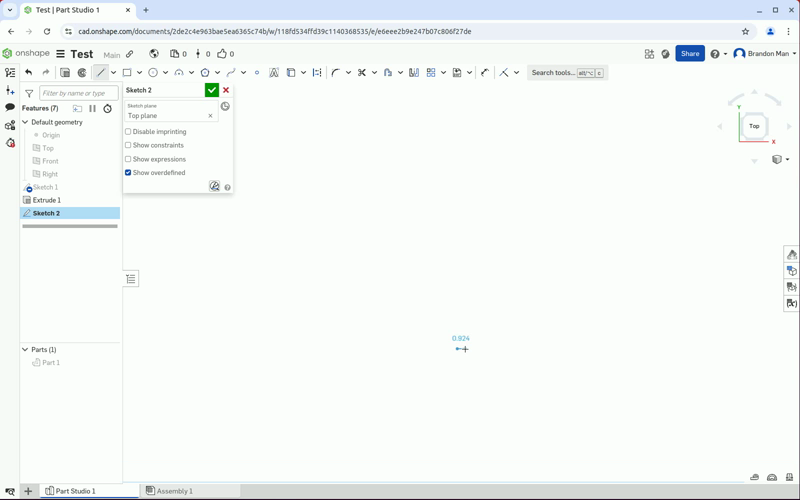
scroll(6)
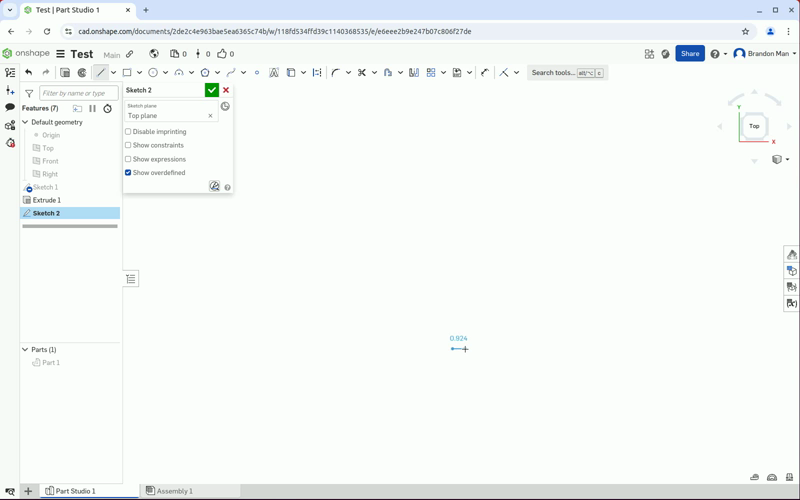
scroll(6)
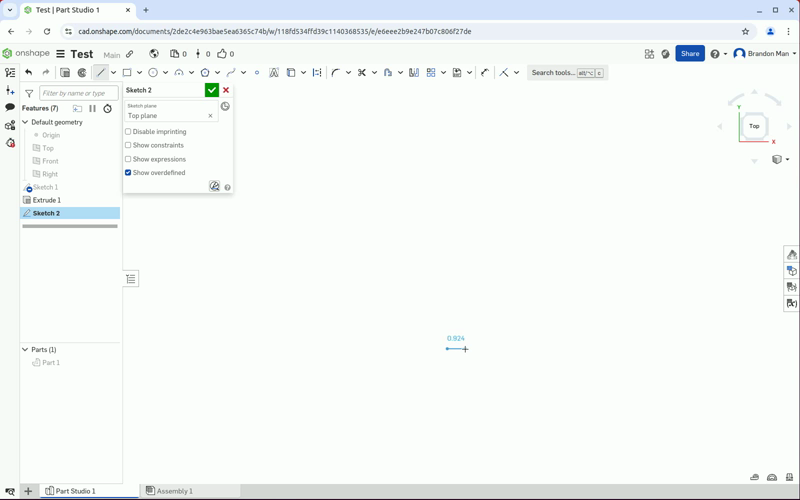
scroll(6)
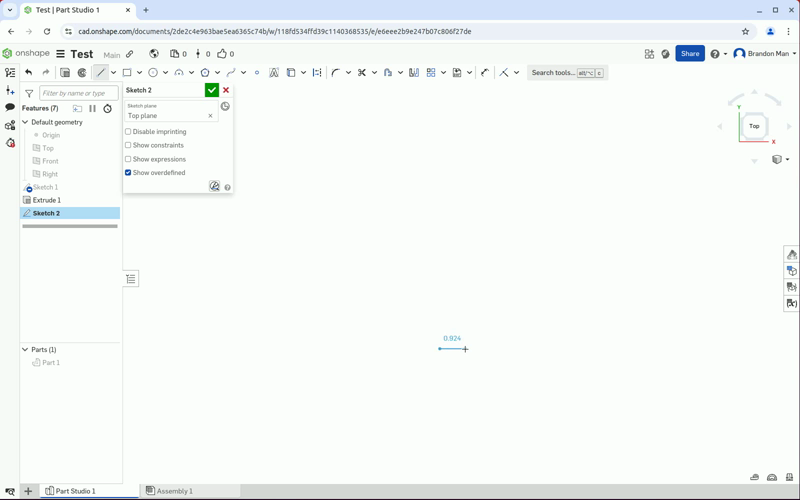
scroll(6)
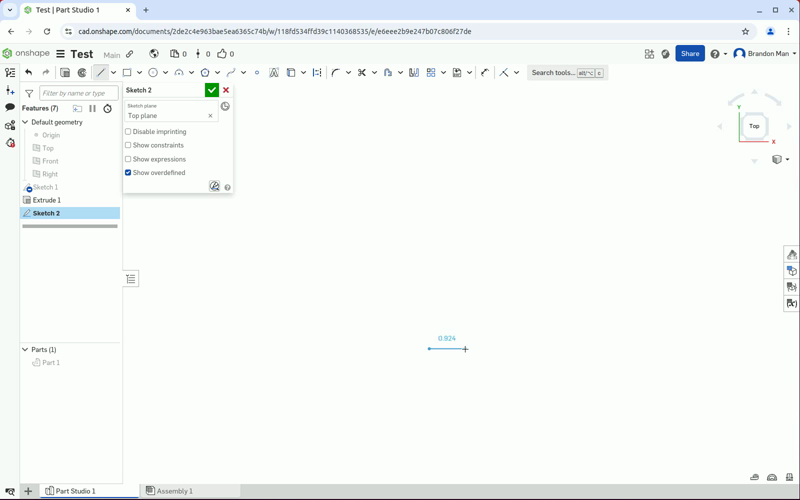
scroll(6)
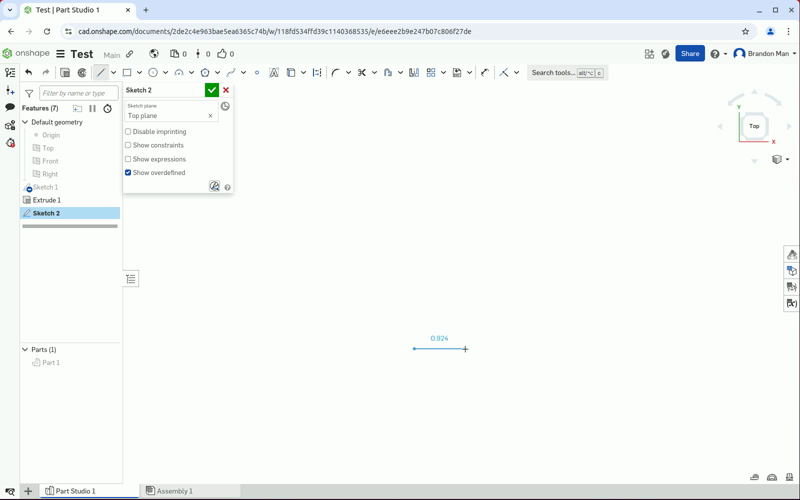
click(465, 348)
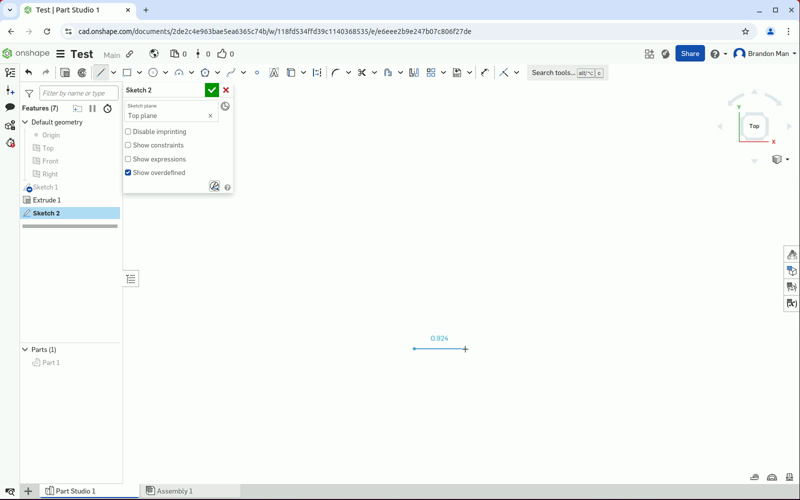
scroll(-6)
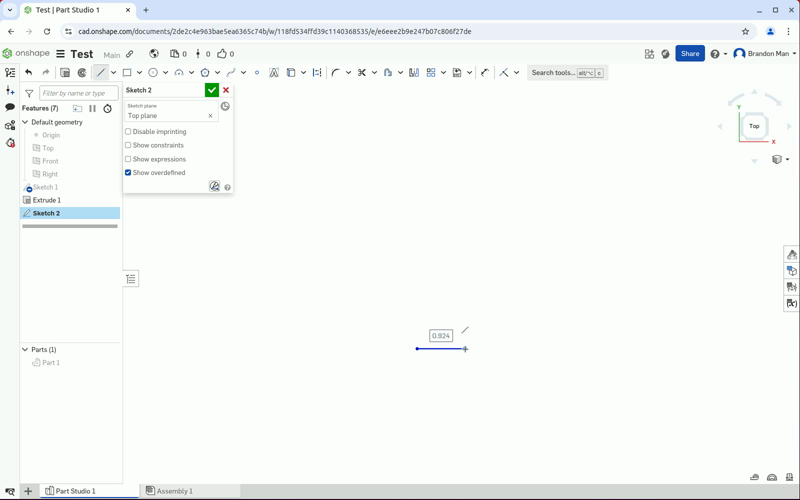
scroll(-6)
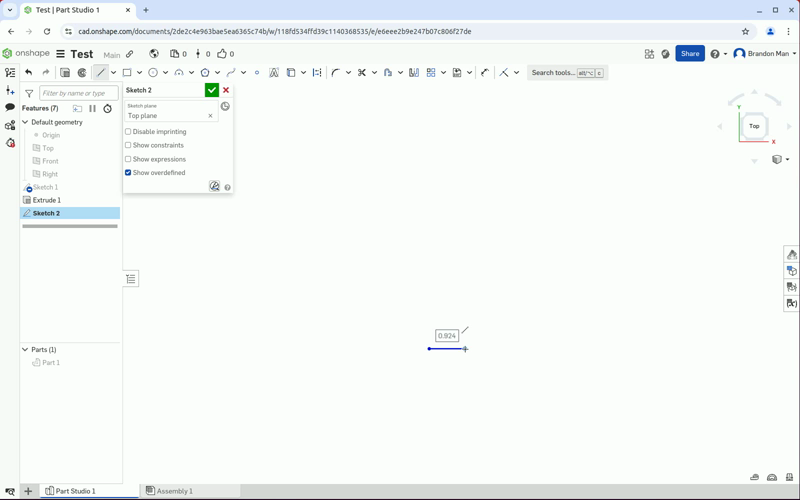
scroll(-6)
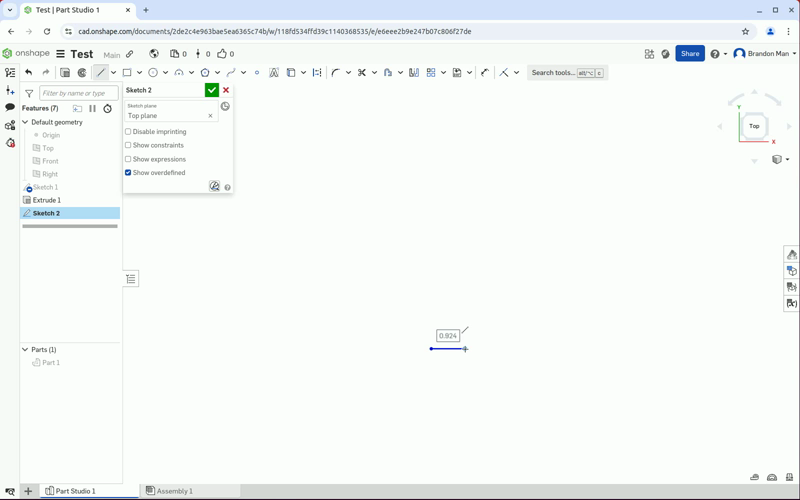
scroll(-6)
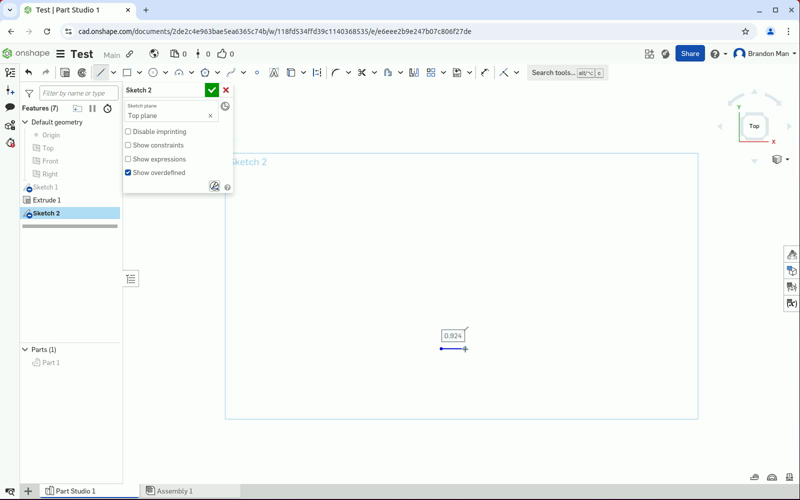
scroll(-6)
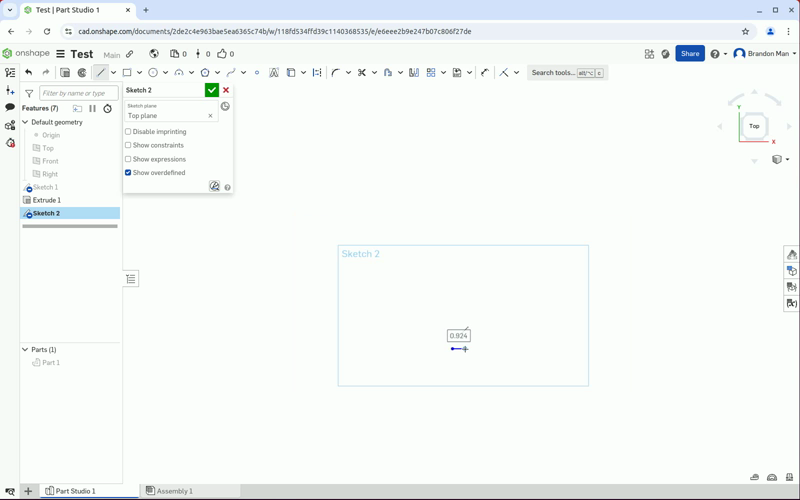
scroll(-6)
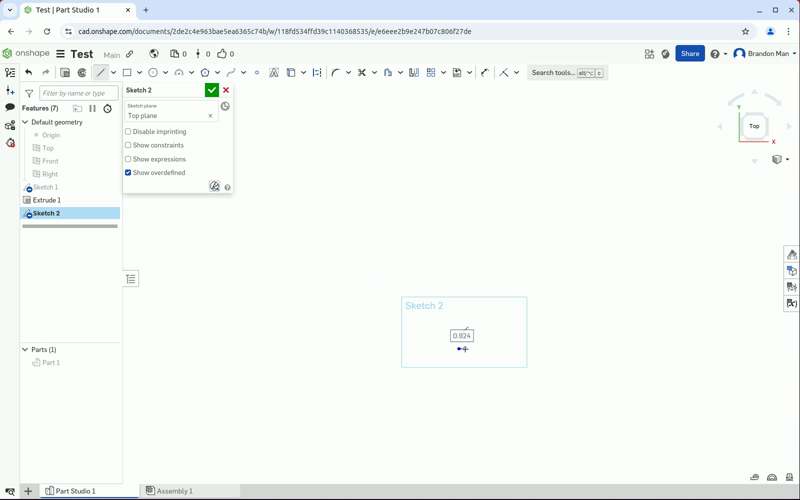
scroll(-6)
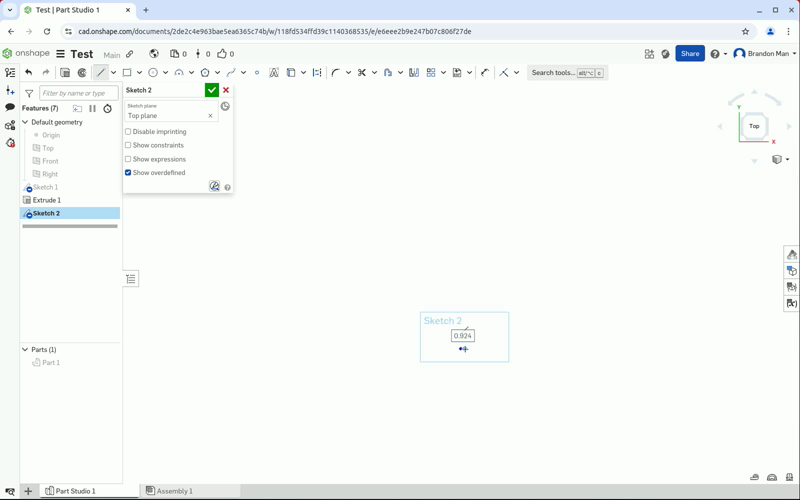
key_up(shift)
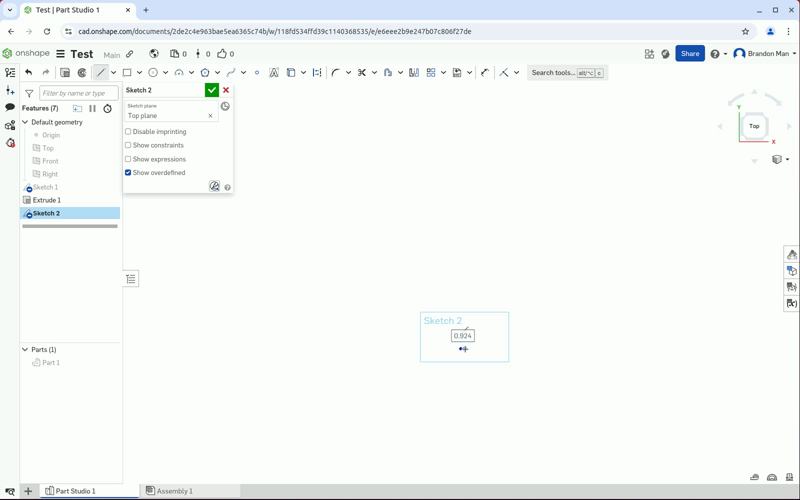
key_down(shift)
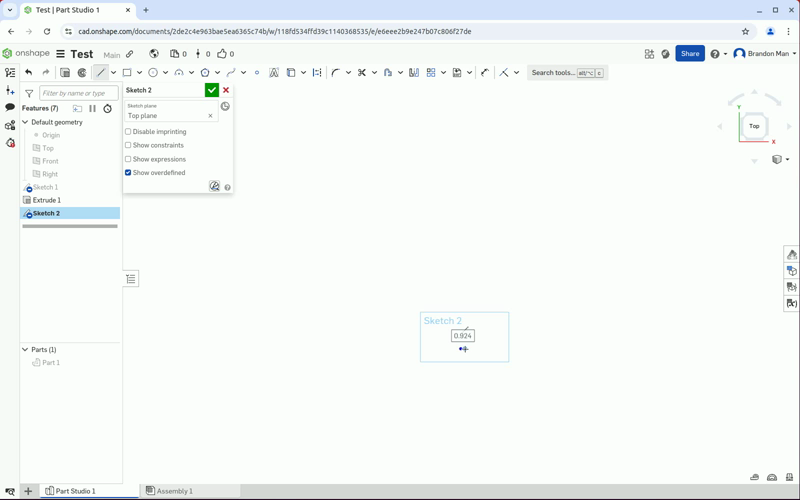
mouse_move(495, 348)
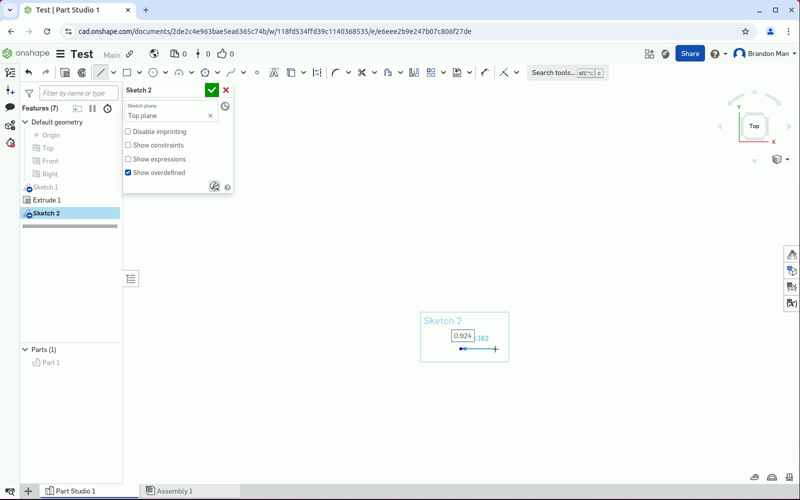
mouse_move(465, 344)
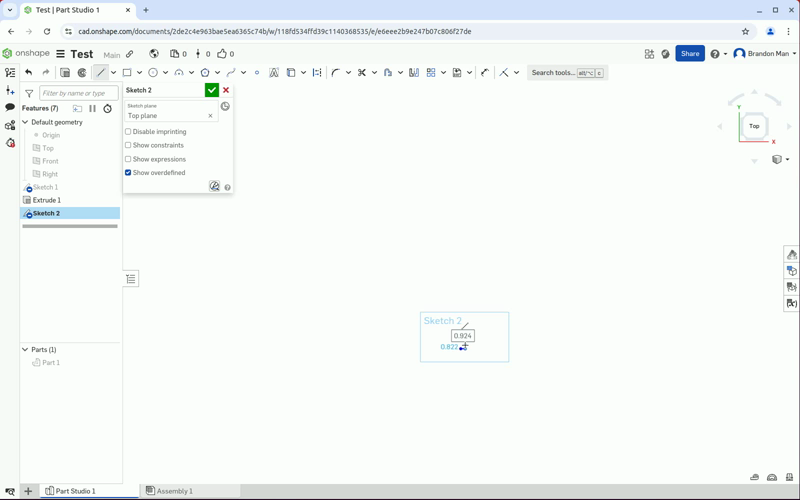
scroll(6)
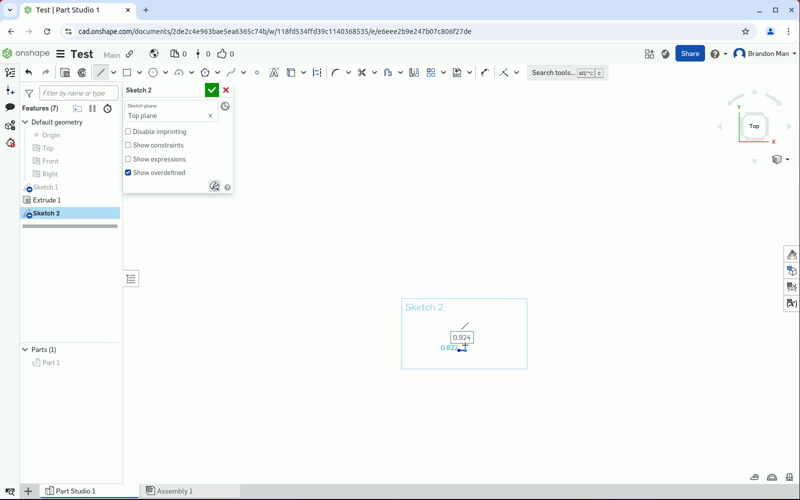
scroll(6)
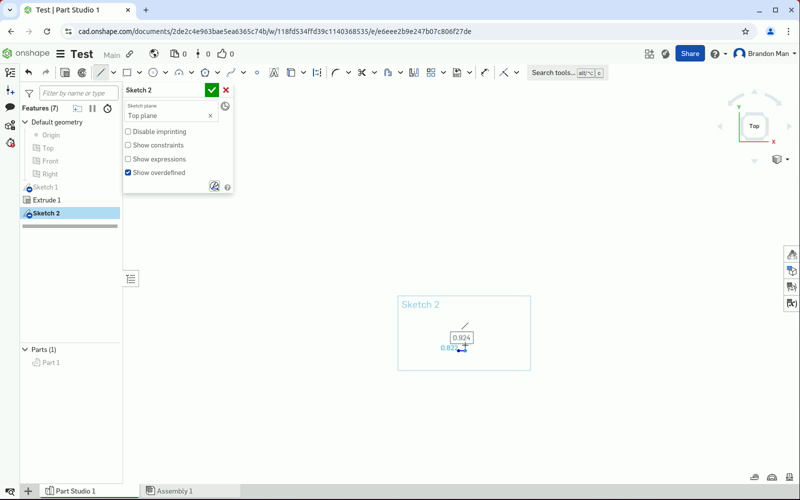
scroll(6)
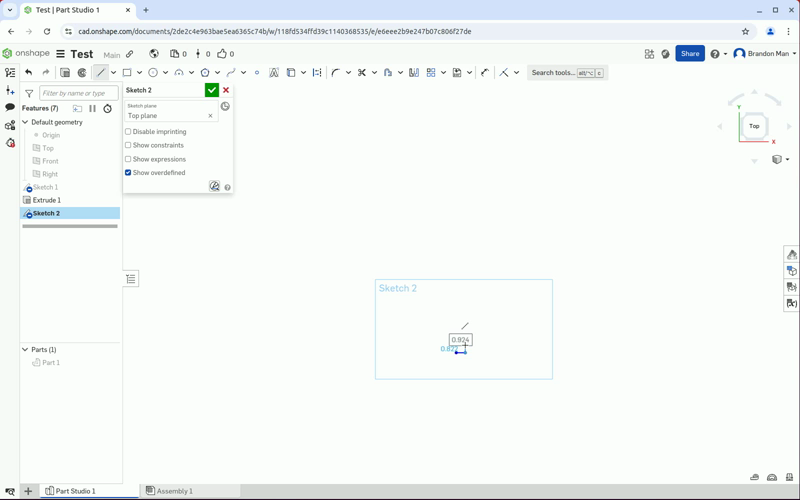
scroll(6)
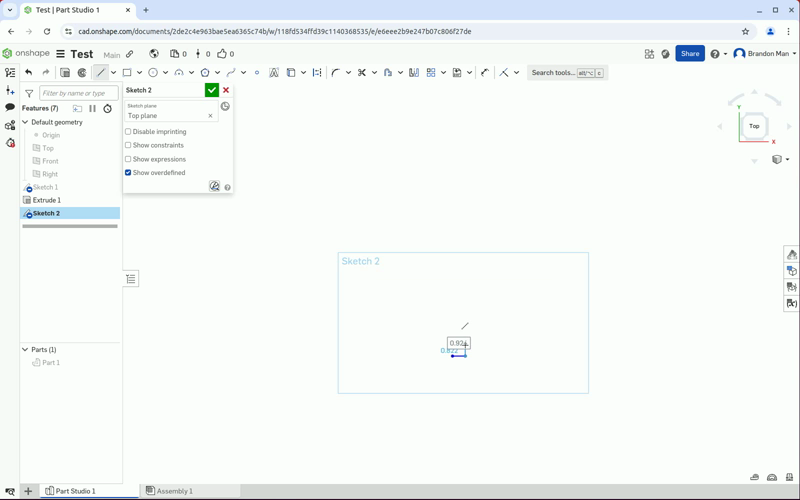
scroll(6)
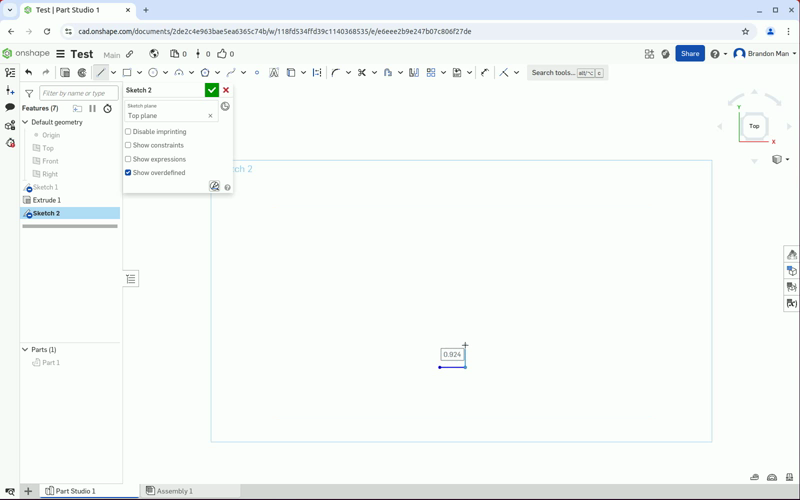
scroll(6)
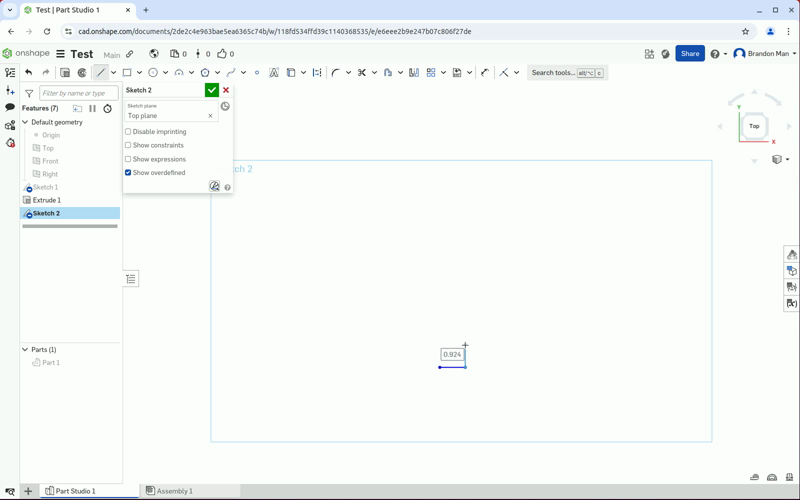
scroll(6)
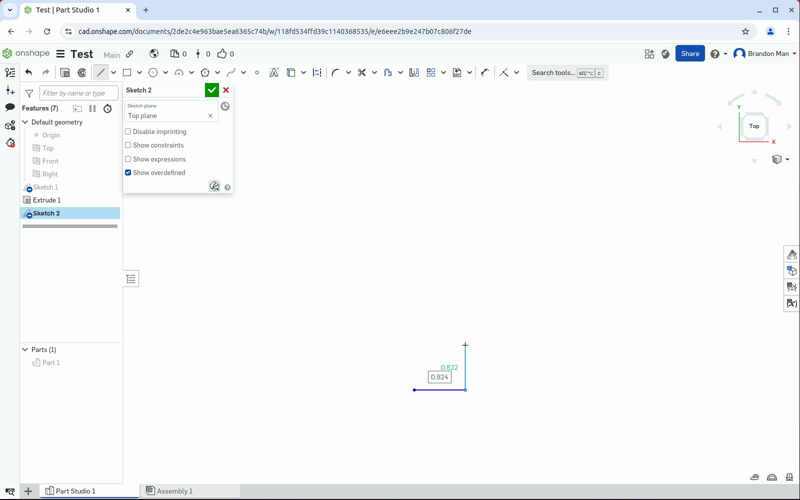
click(465, 344)
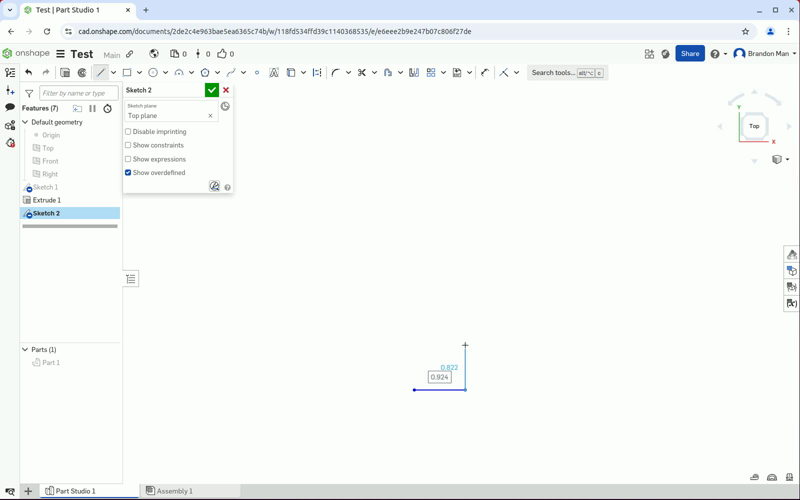
scroll(-6)
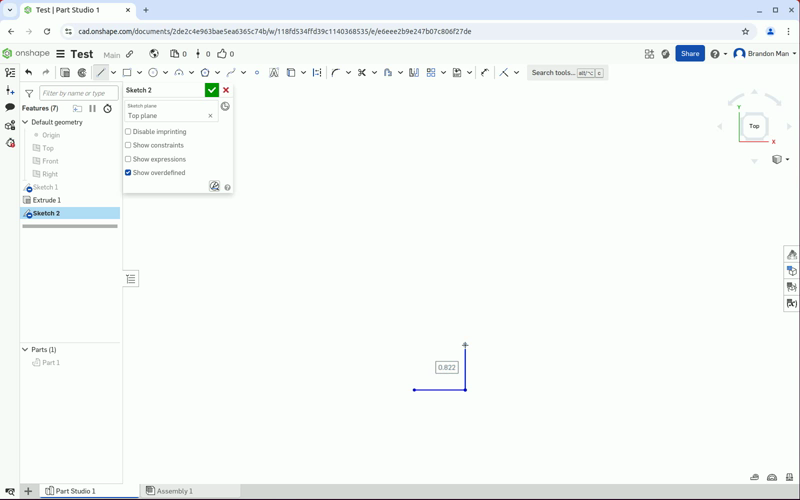
scroll(-6)
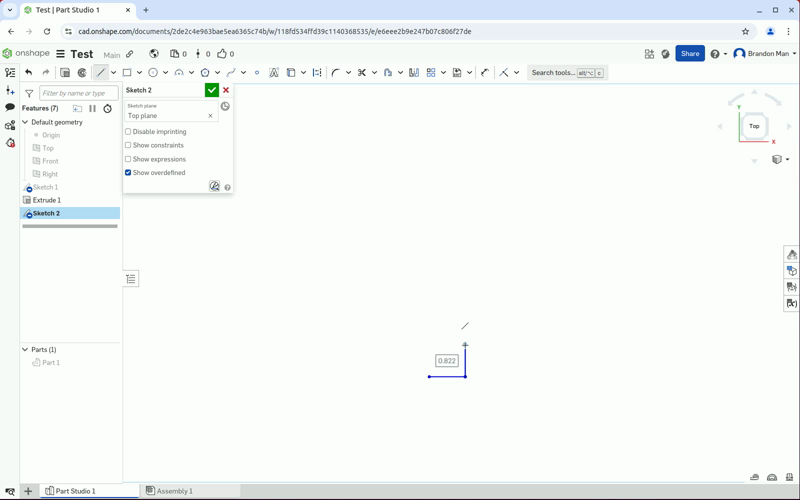
scroll(-6)
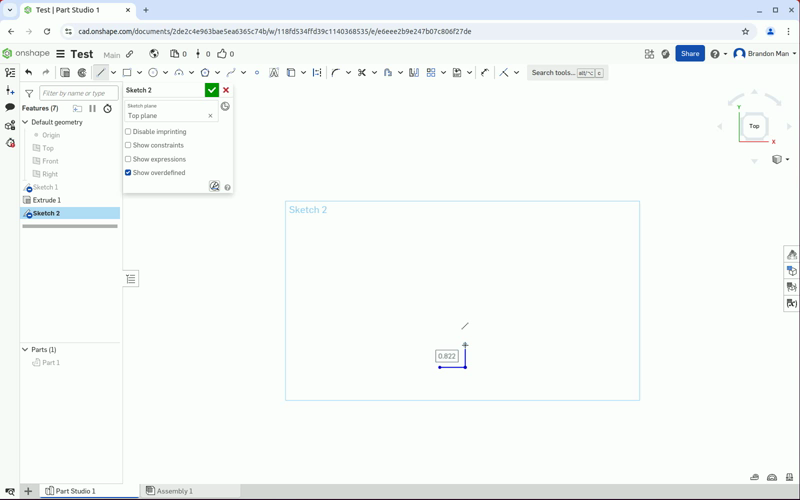
scroll(-6)
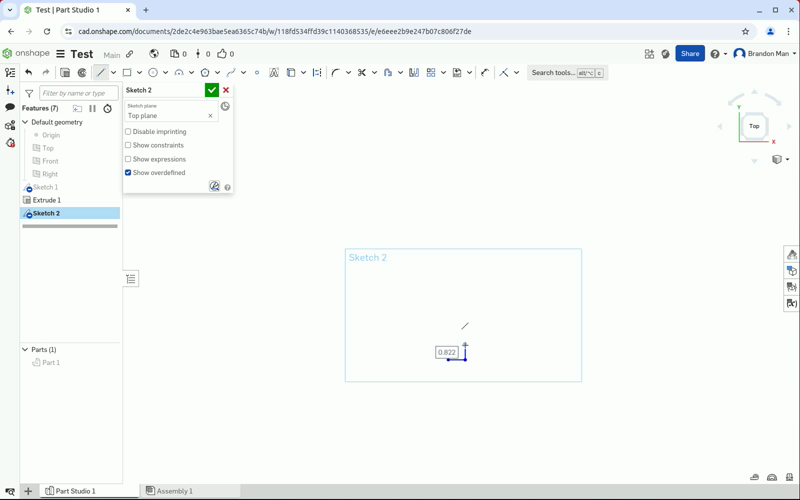
scroll(-6)
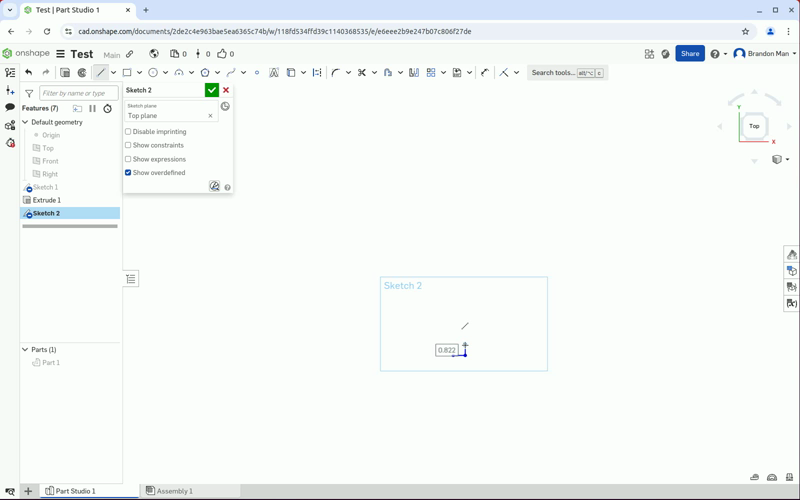
scroll(-6)
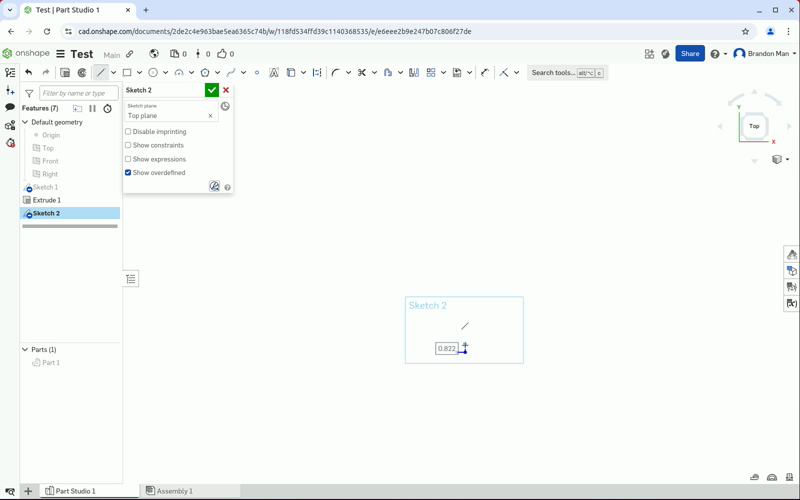
scroll(-6)
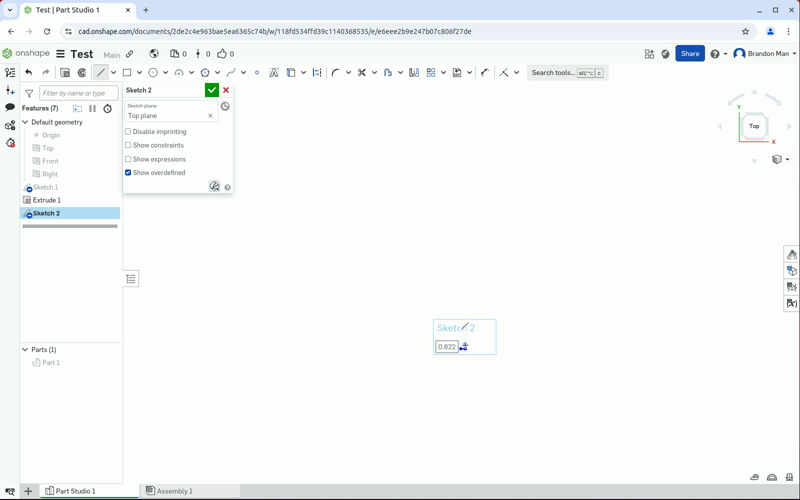
key_up(shift)
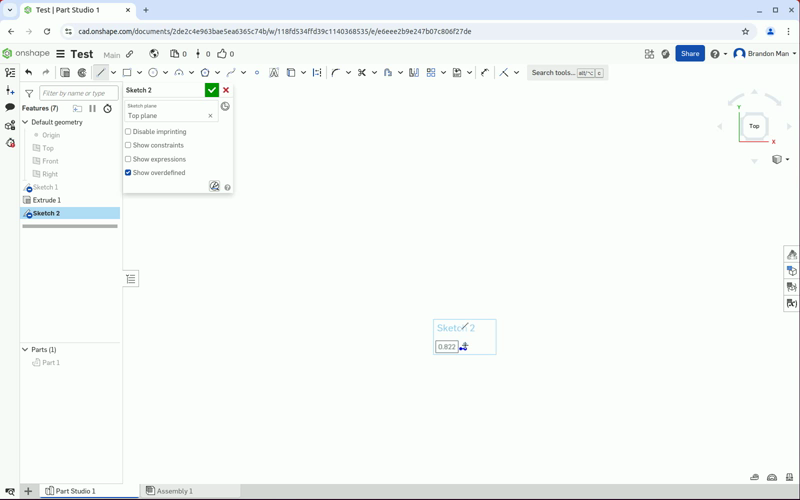
key_down(shift)
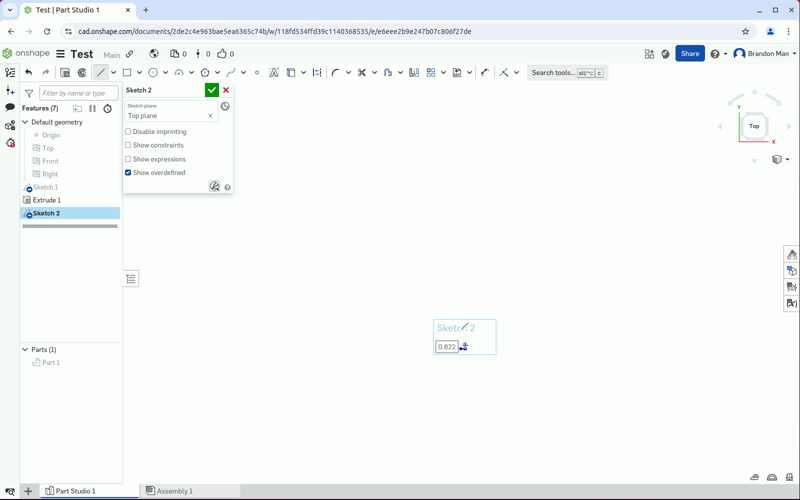
mouse_move(495, 344)
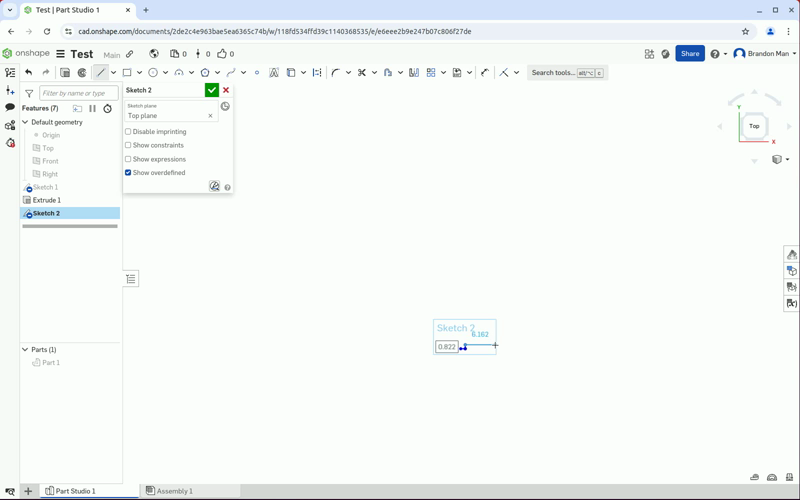
mouse_move(460, 344)
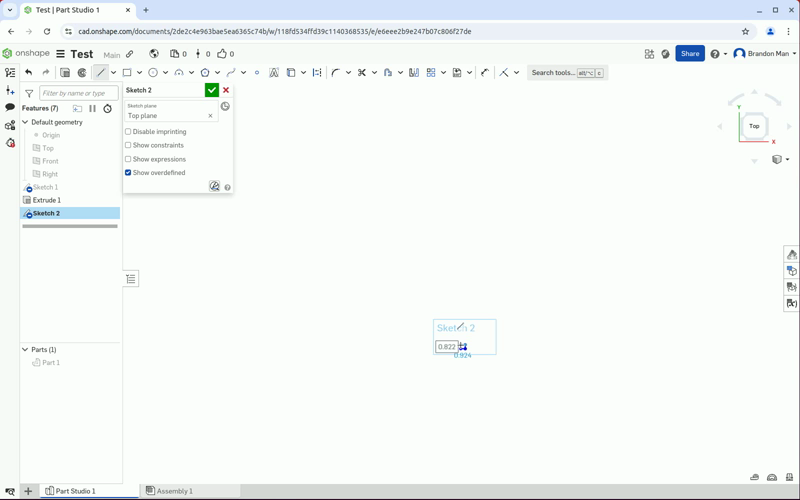
scroll(6)
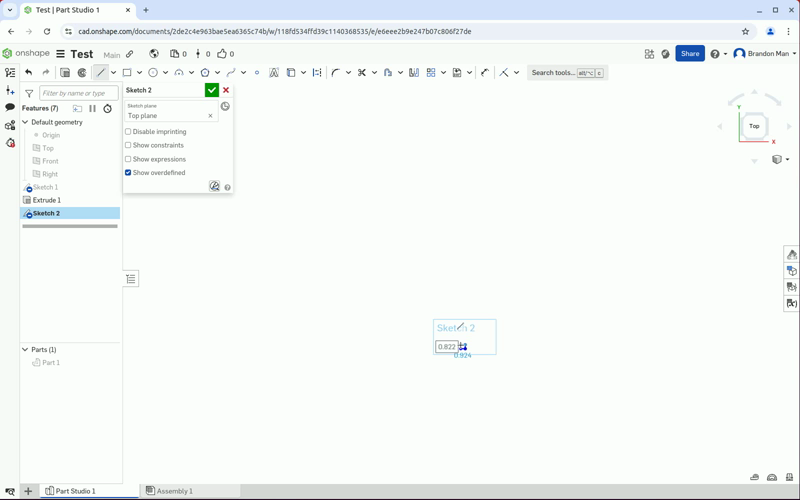
scroll(6)
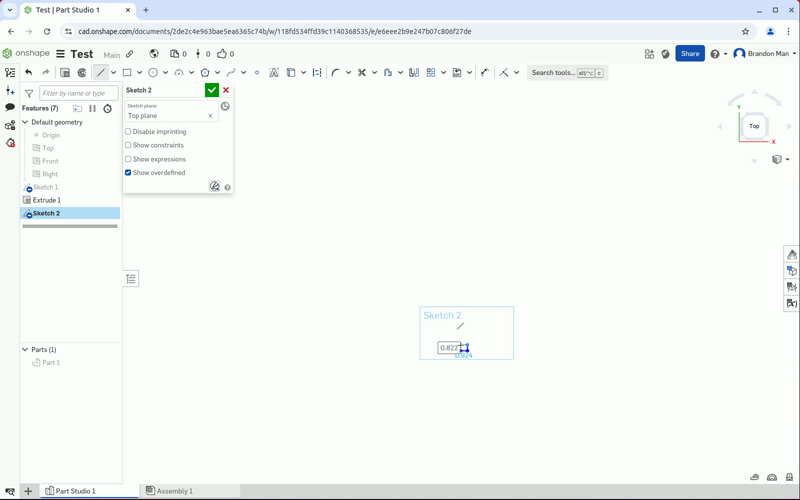
scroll(6)
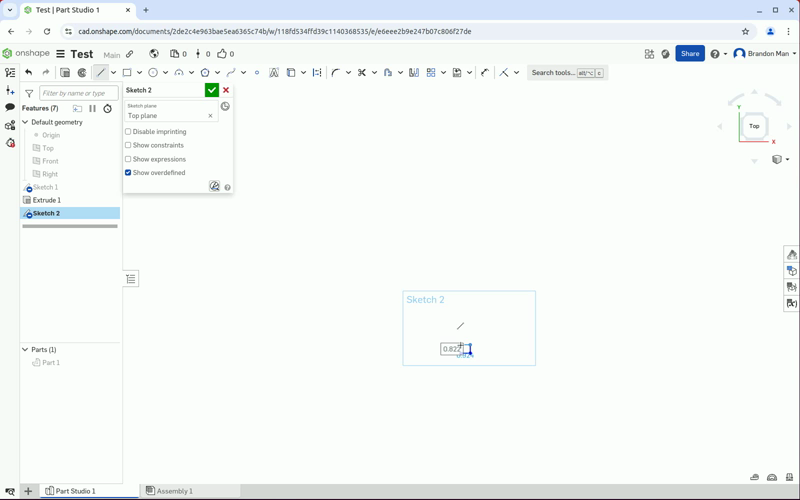
scroll(6)
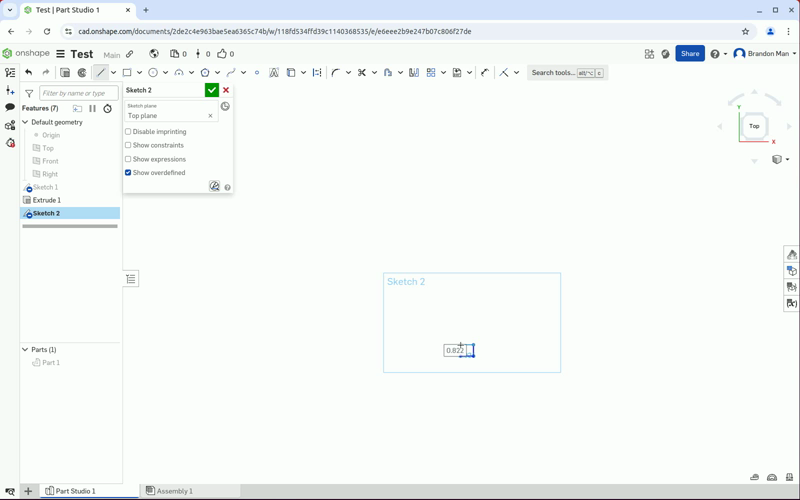
scroll(6)
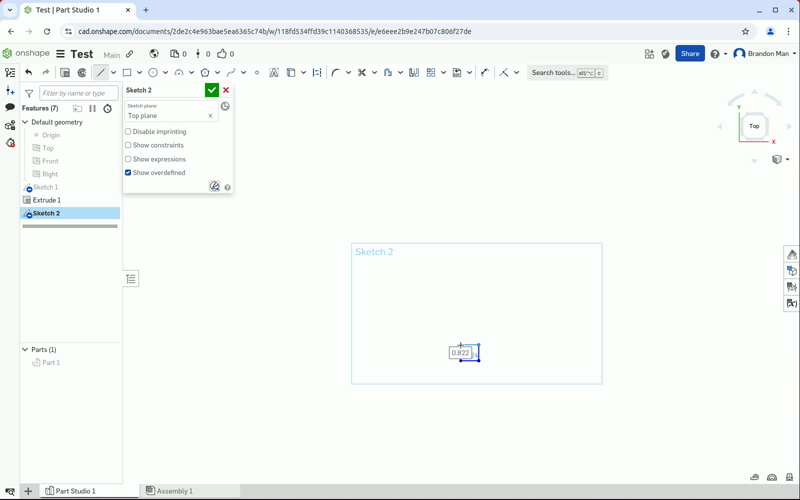
scroll(6)
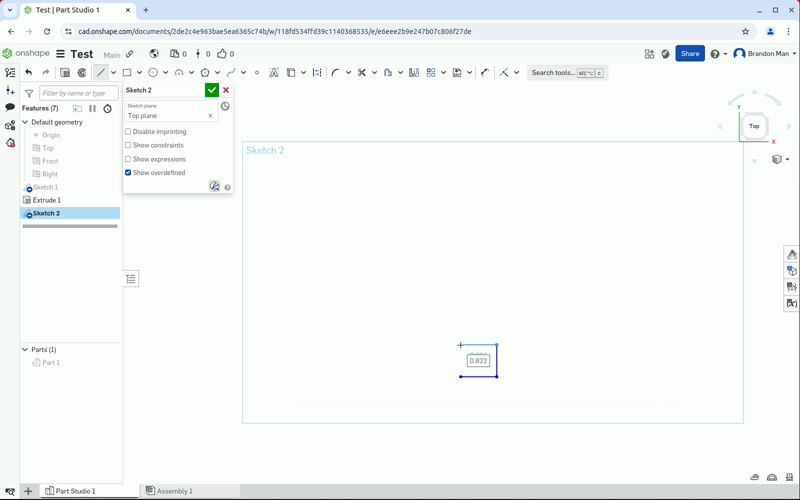
scroll(6)
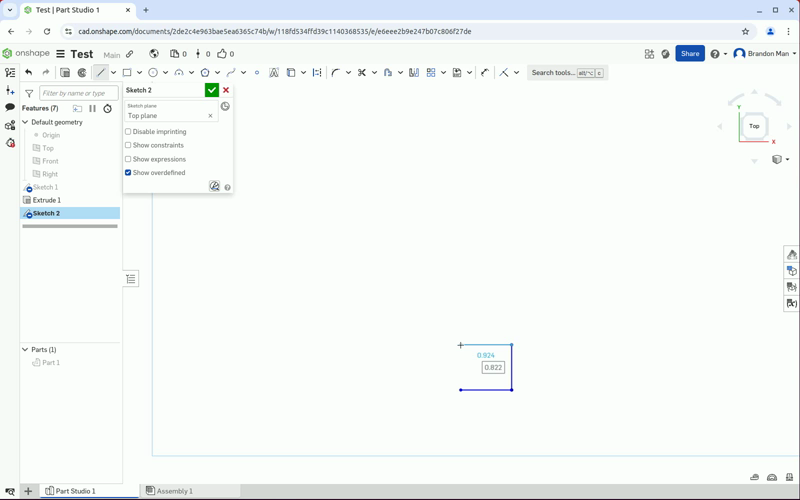
click(460, 344)
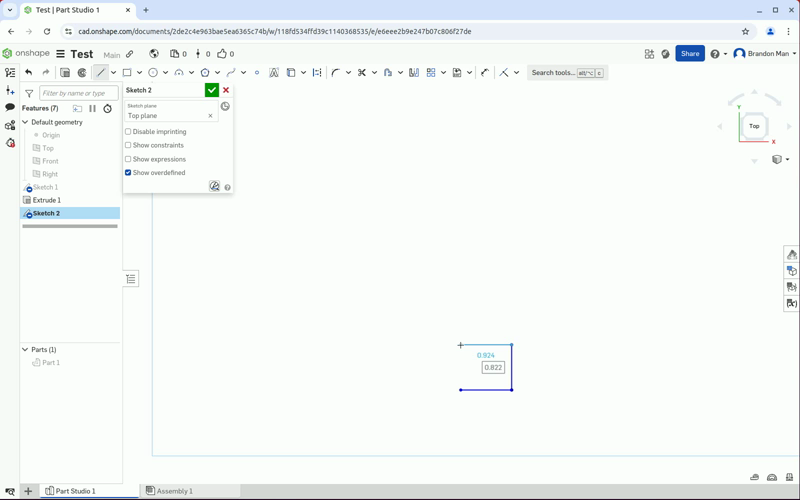
scroll(-6)
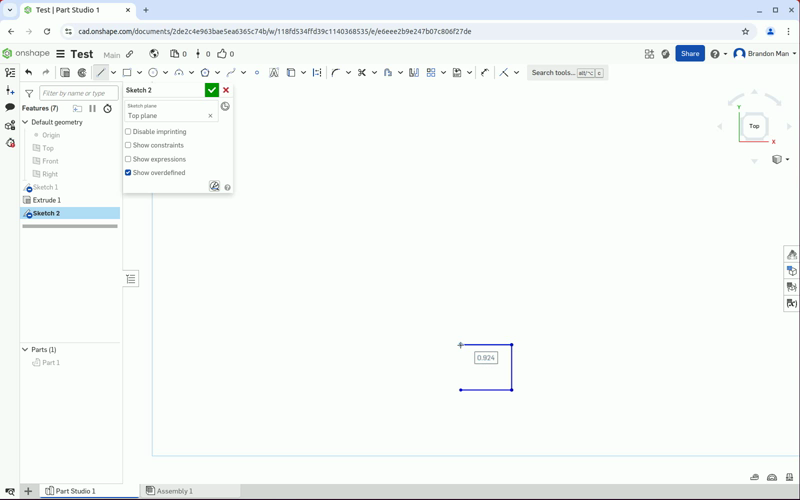
scroll(-6)
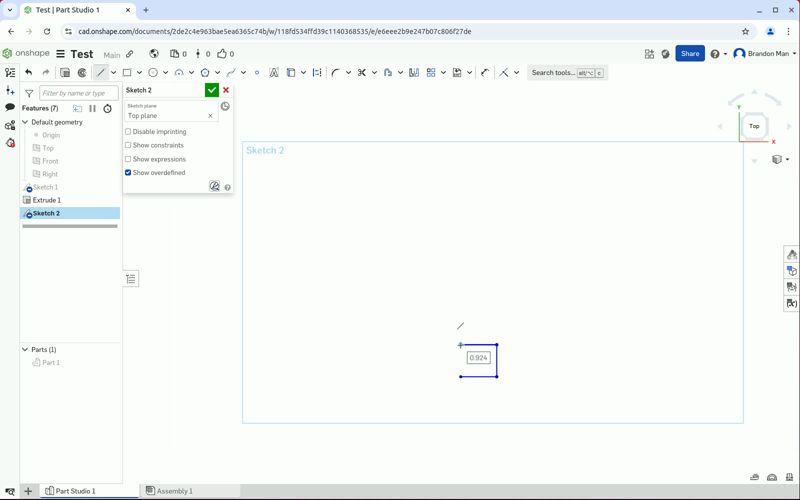
scroll(-6)
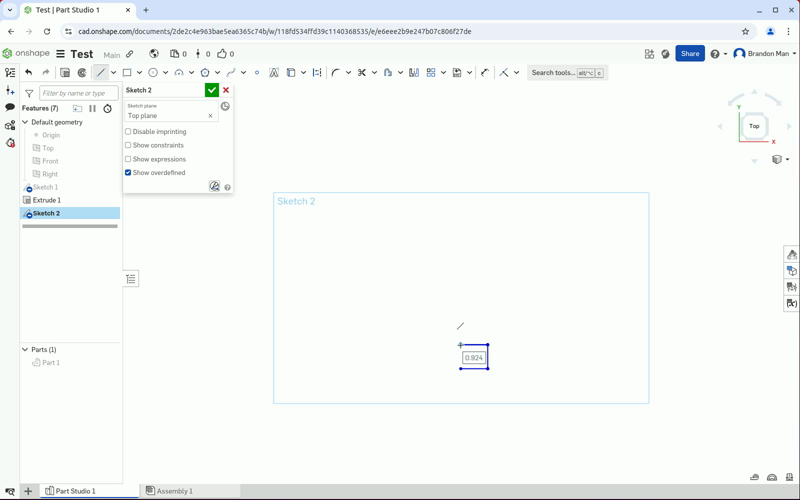
scroll(-6)
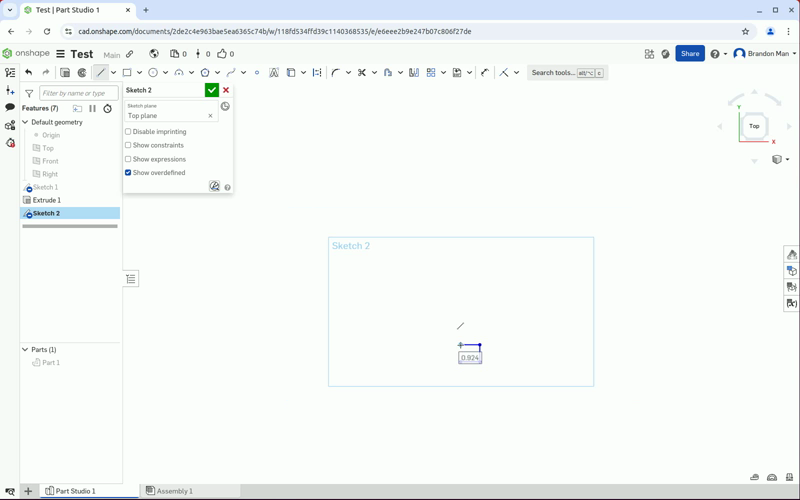
scroll(-6)
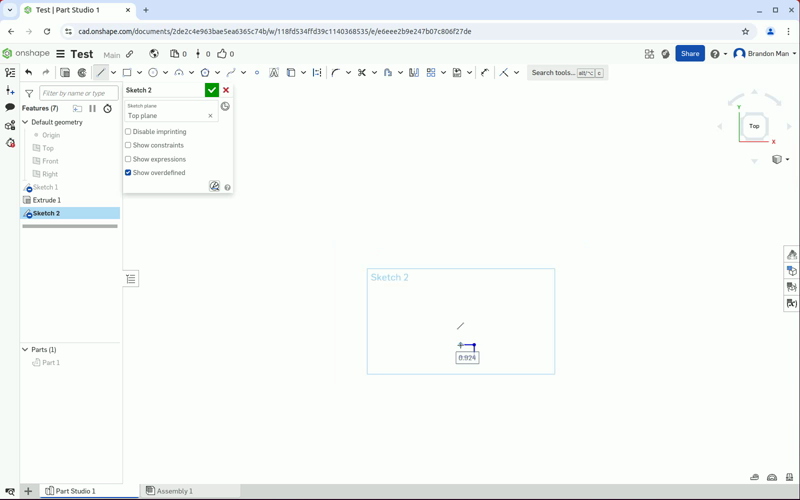
scroll(-6)
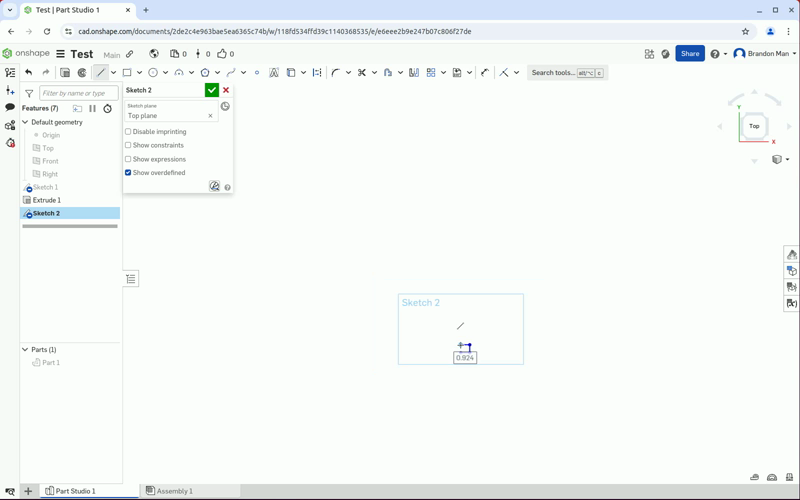
scroll(-6)
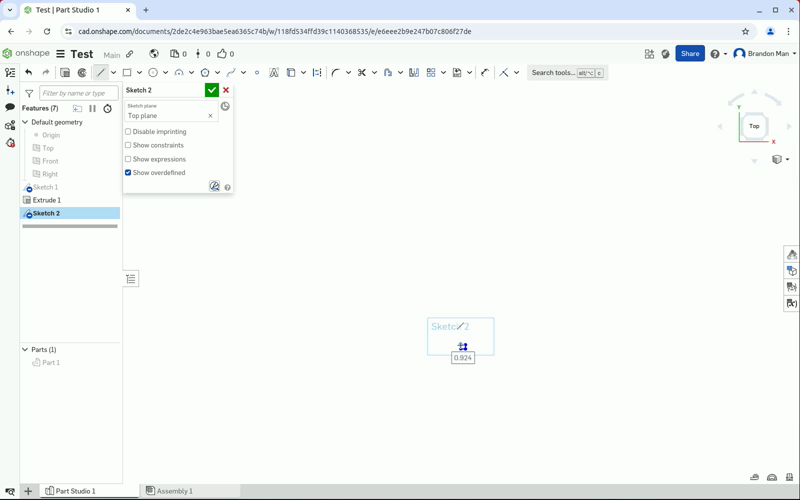
key_up(shift)
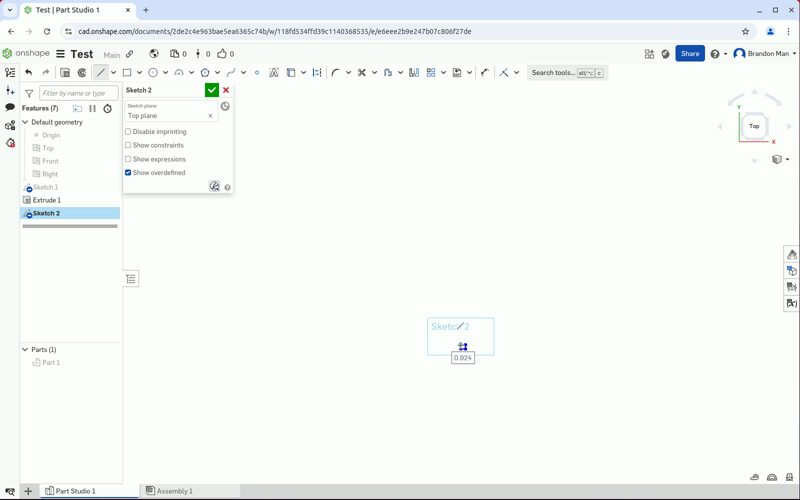
mouse_move(490, 344)
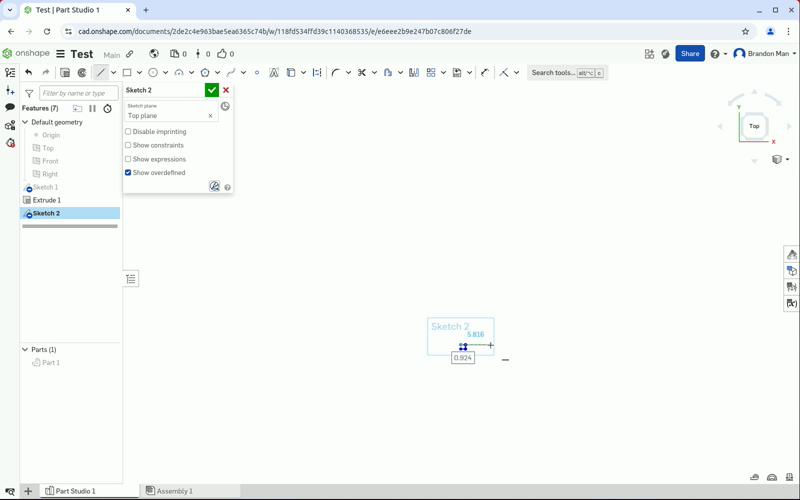
key_down(shift)
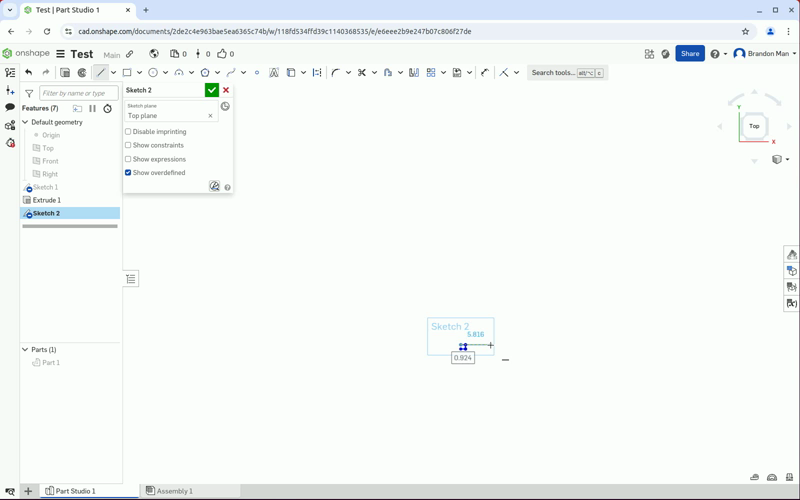
mouse_move(460, 348)
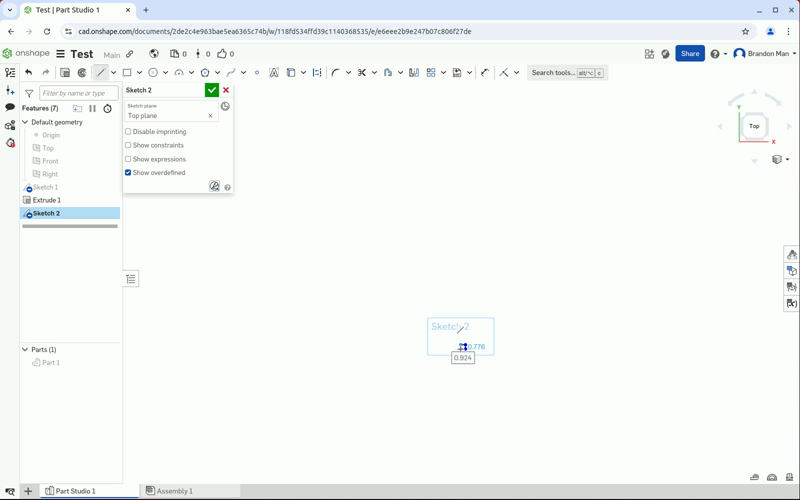
scroll(6)
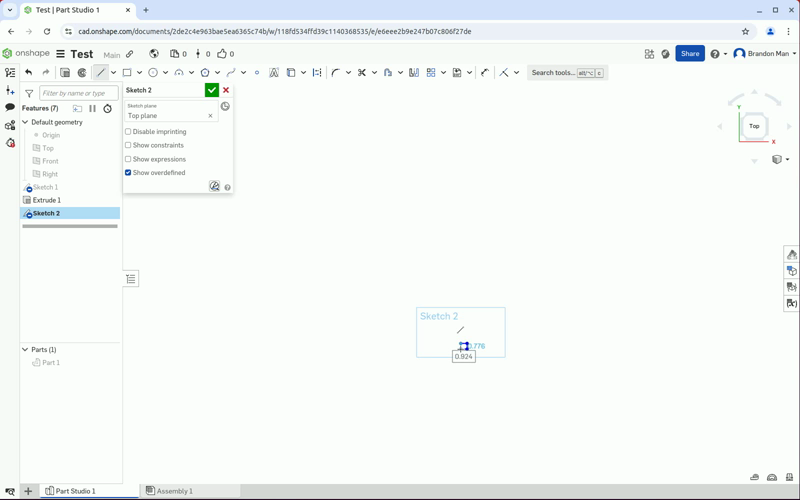
scroll(6)
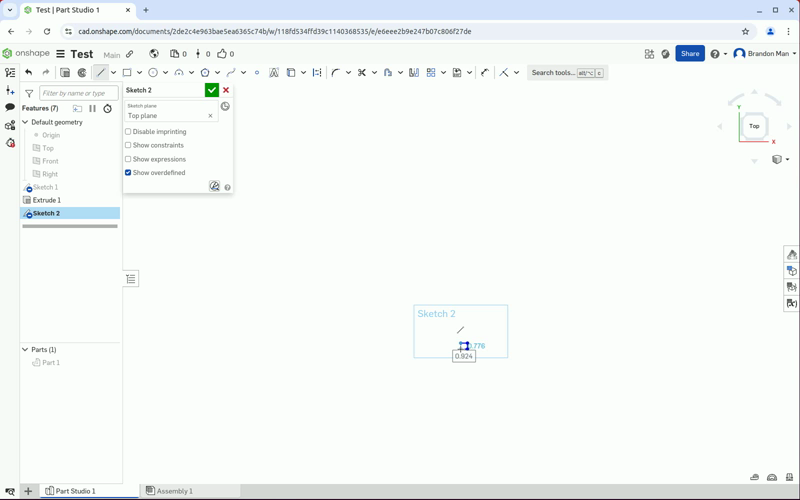
scroll(6)
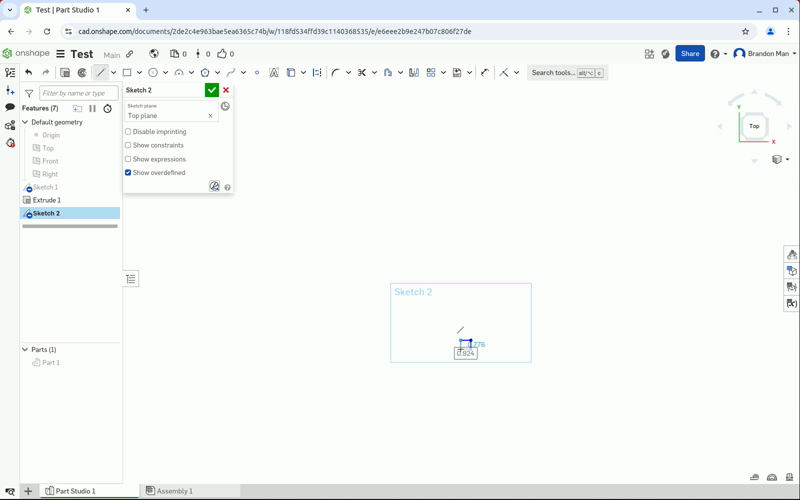
scroll(6)
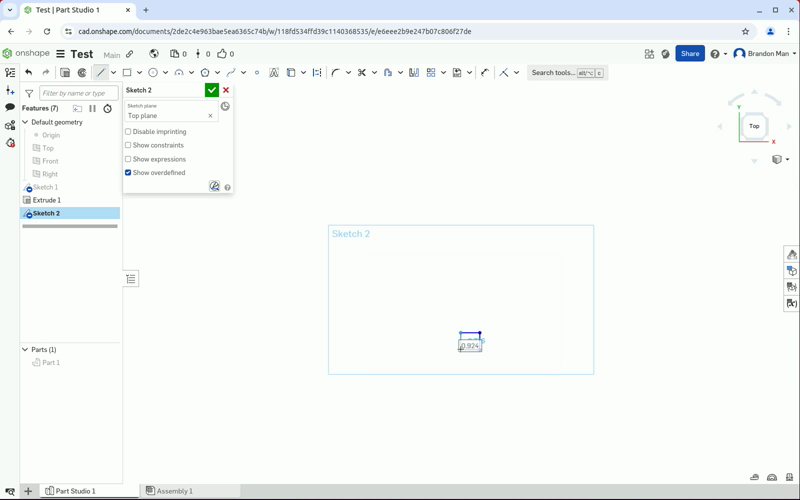
scroll(6)
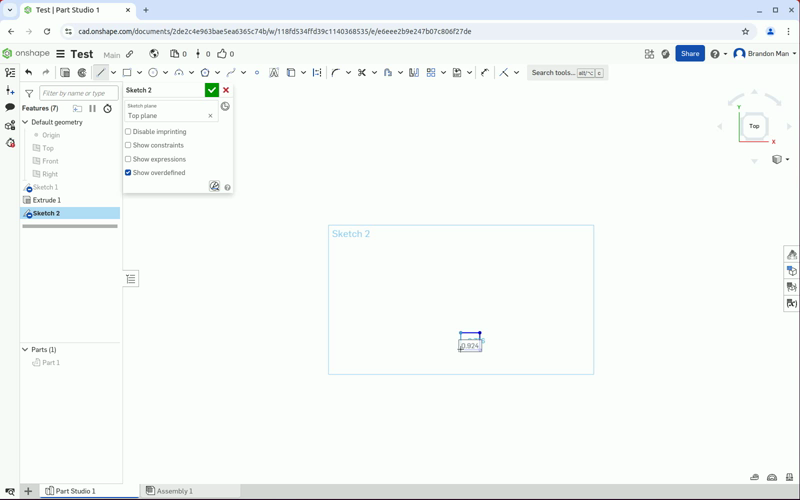
scroll(6)
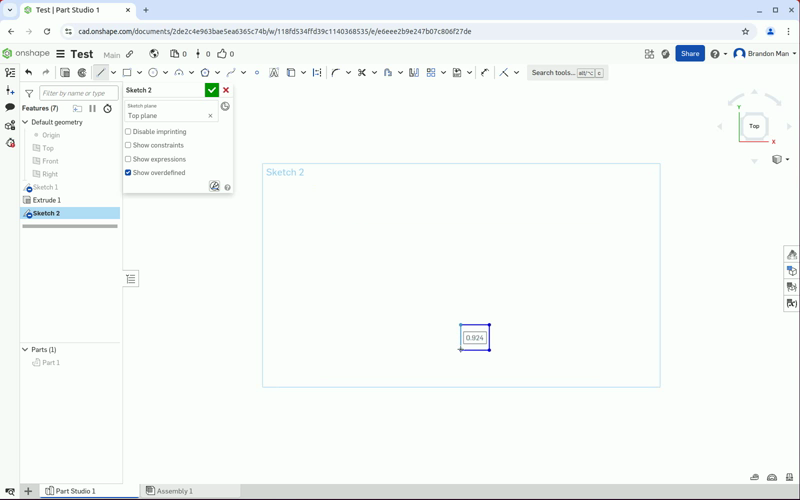
scroll(6)
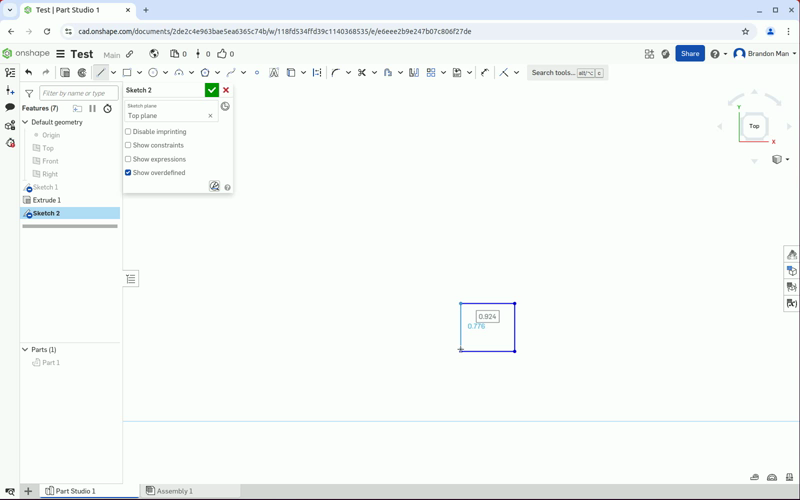
key_up(shift)
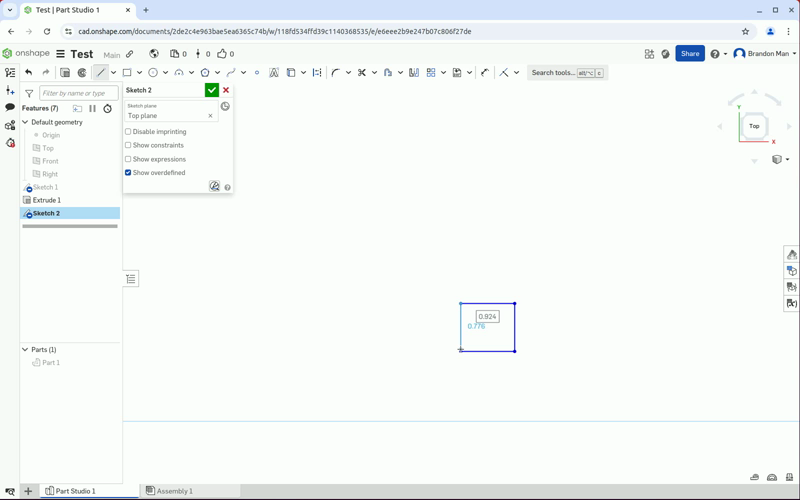
click(460, 348)
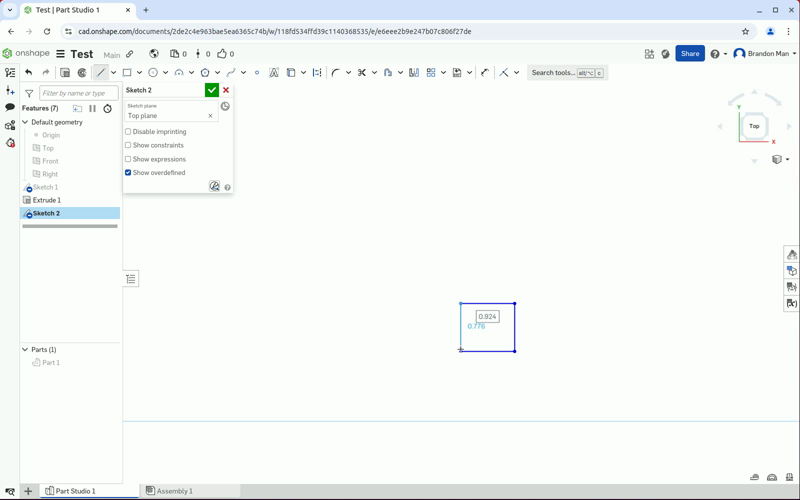
scroll(-6)
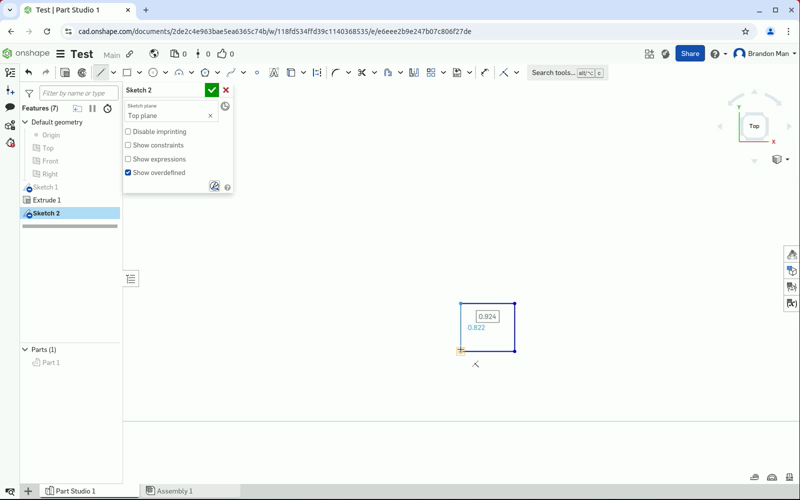
scroll(-6)
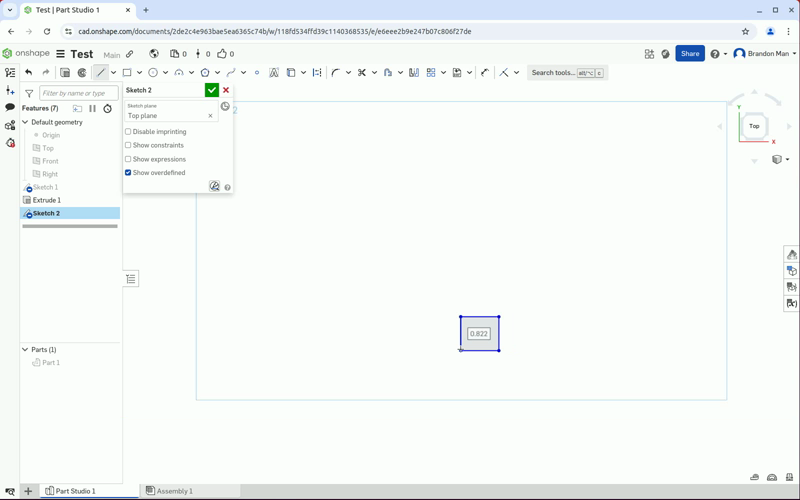
scroll(-6)
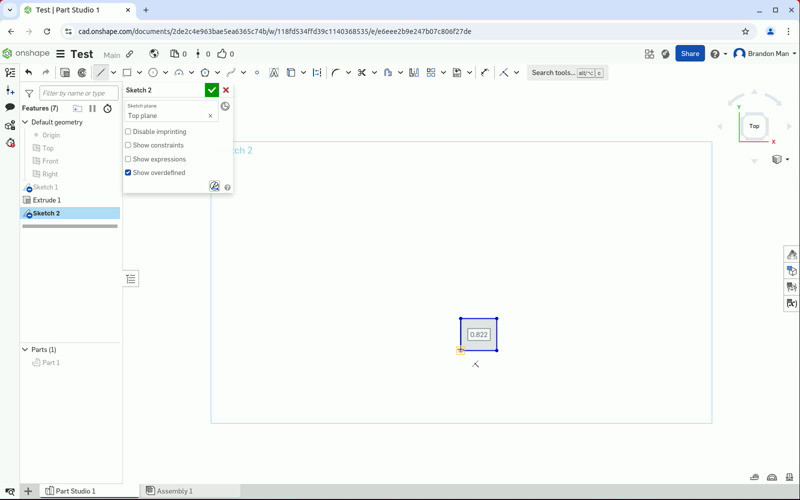
scroll(-6)
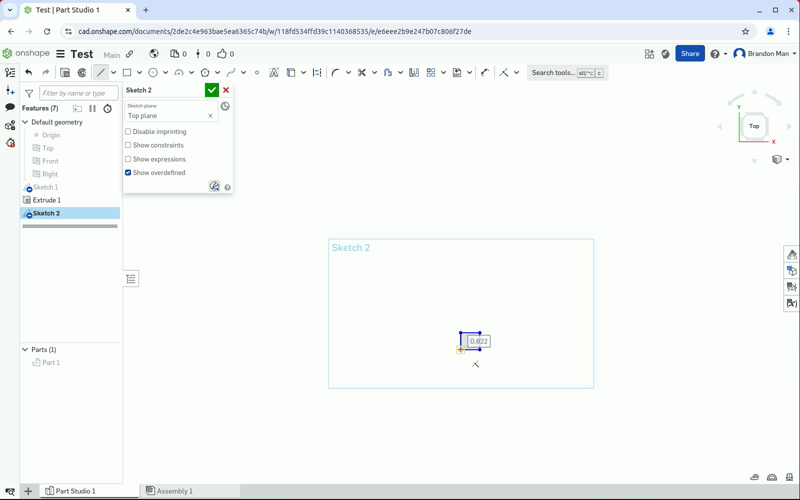
scroll(-6)
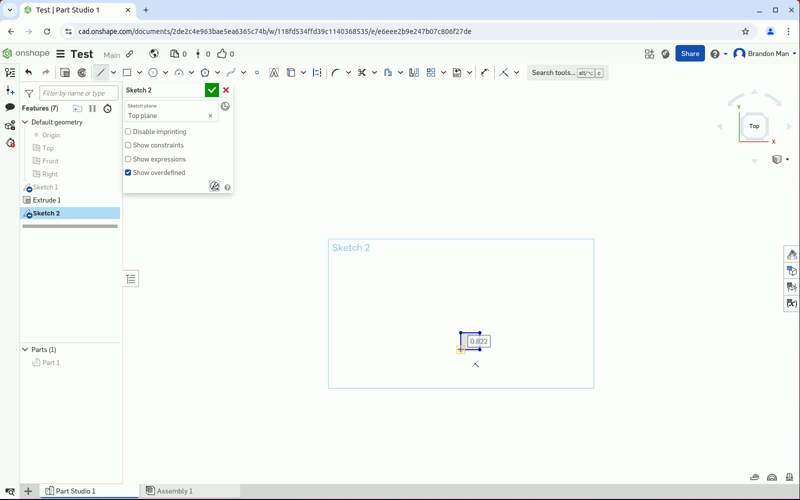
scroll(-6)
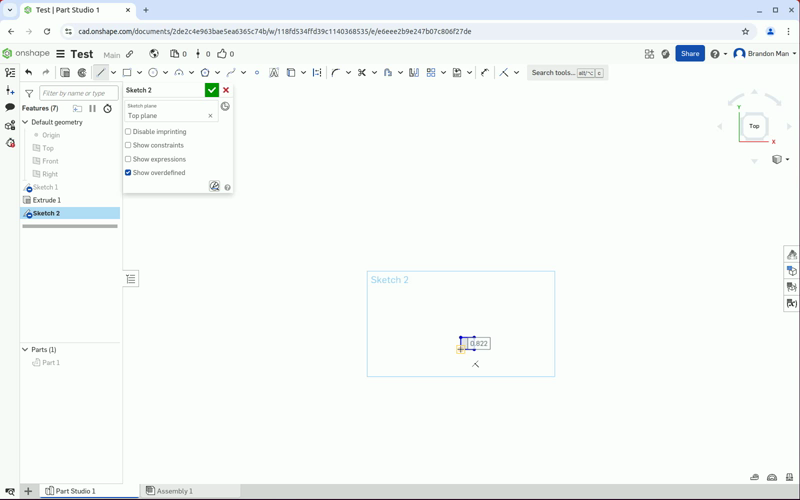
scroll(-6)
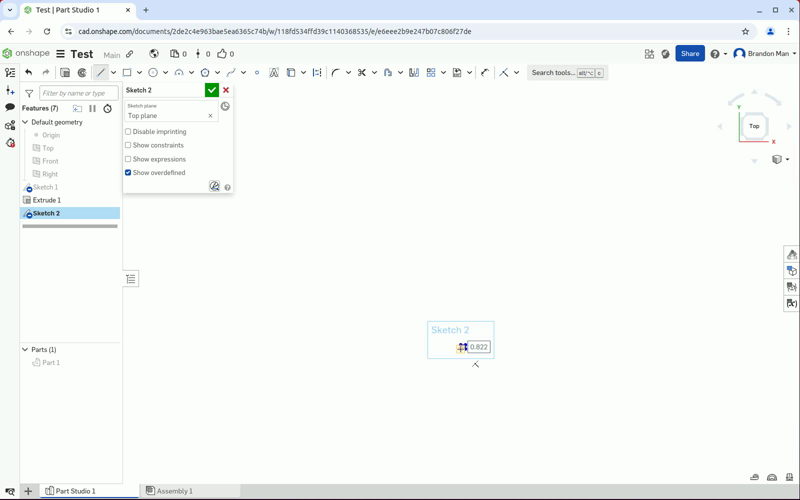
key(esc)
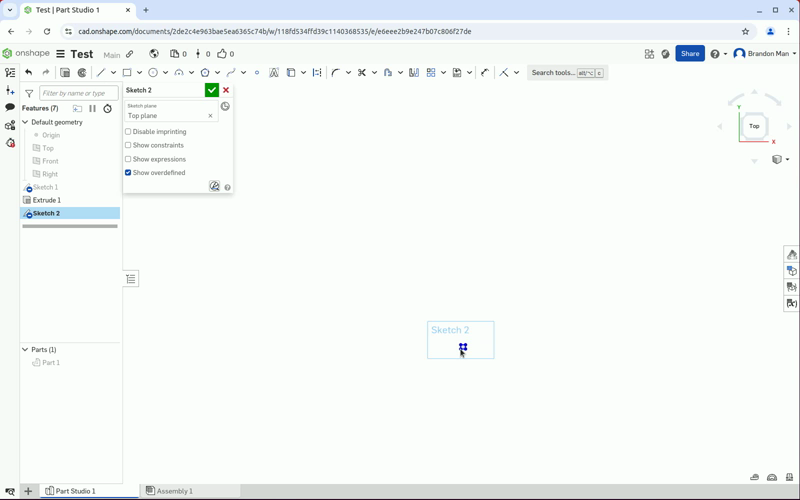
mouse_move(463, 347)
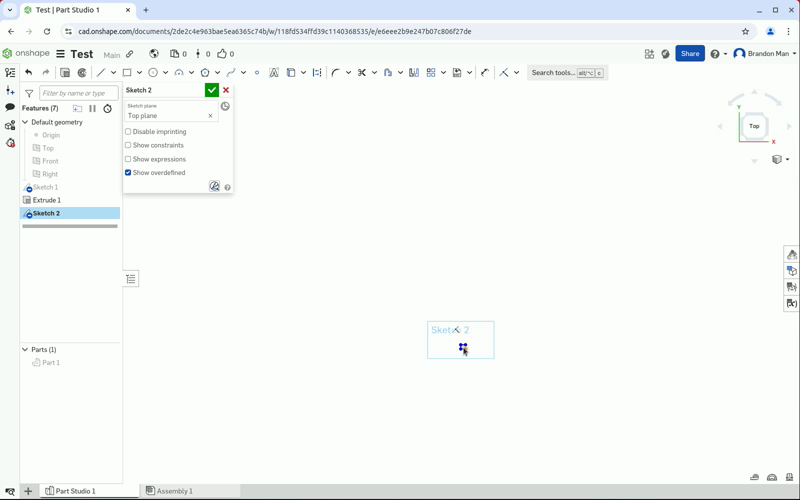
scroll(6)
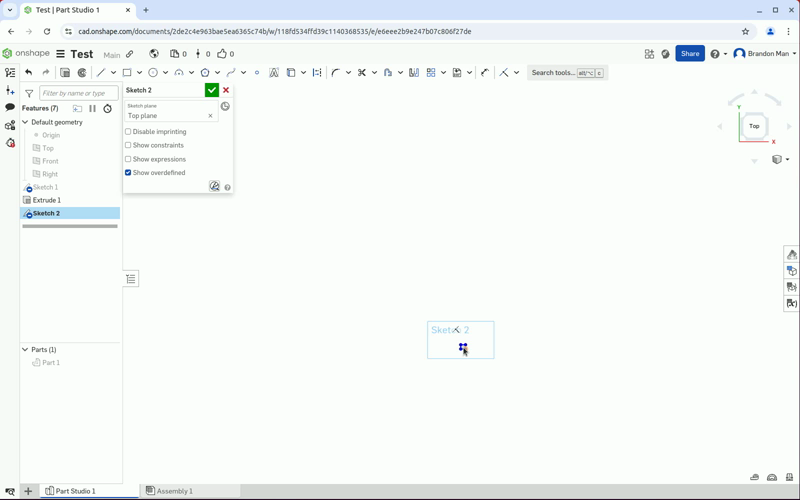
scroll(6)
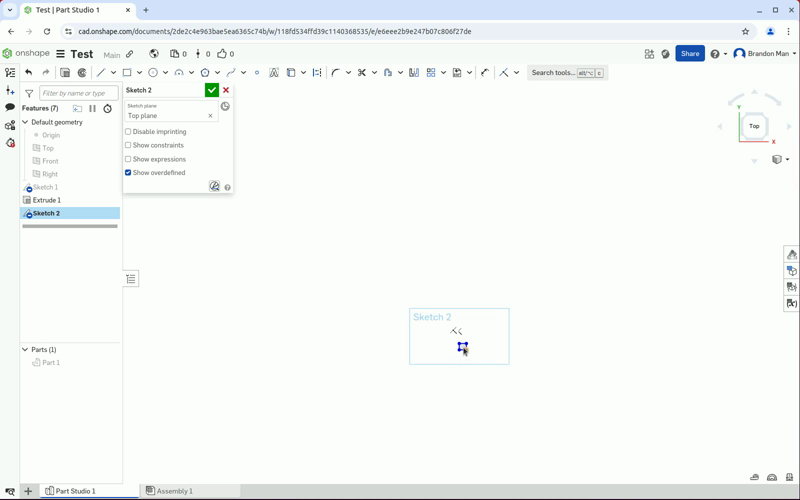
scroll(6)
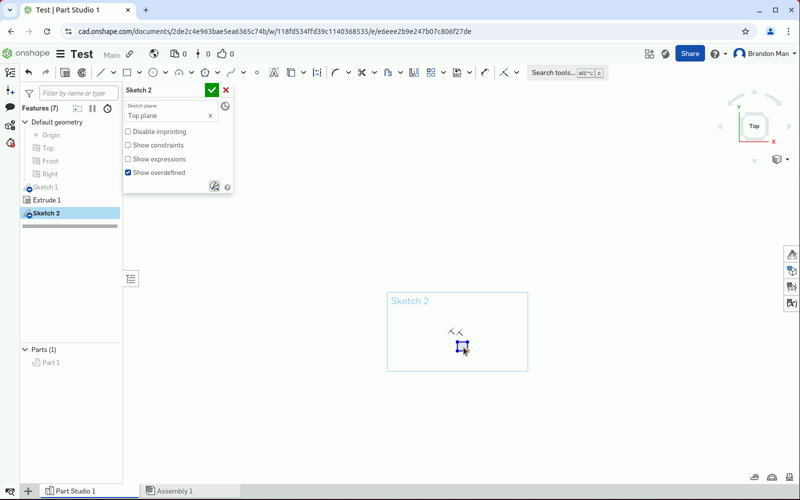
scroll(6)
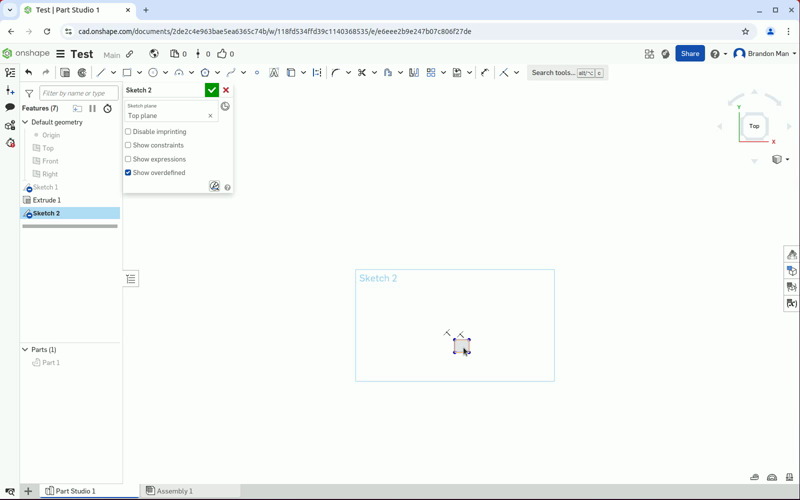
scroll(6)
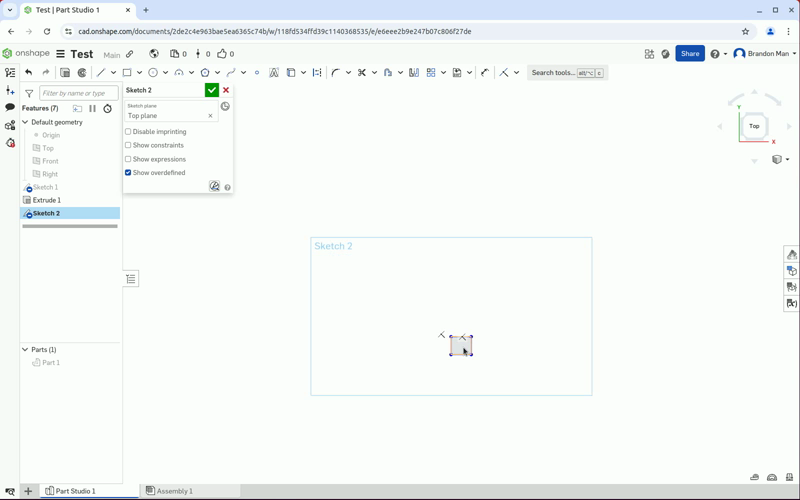
scroll(6)
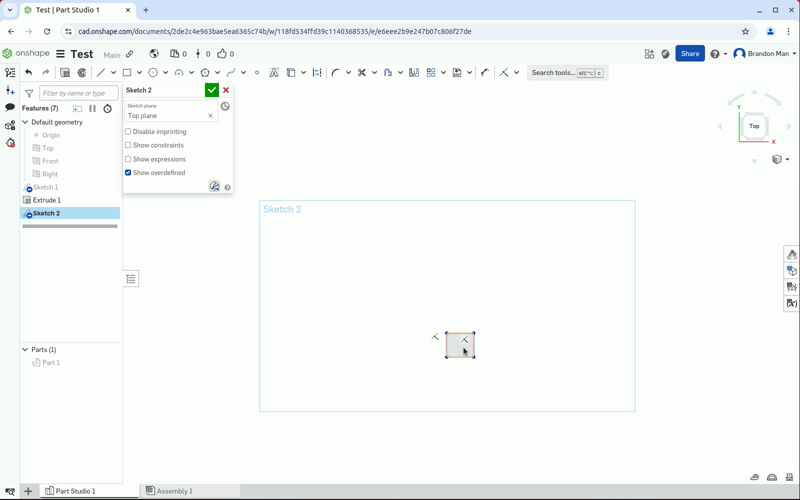
scroll(6)
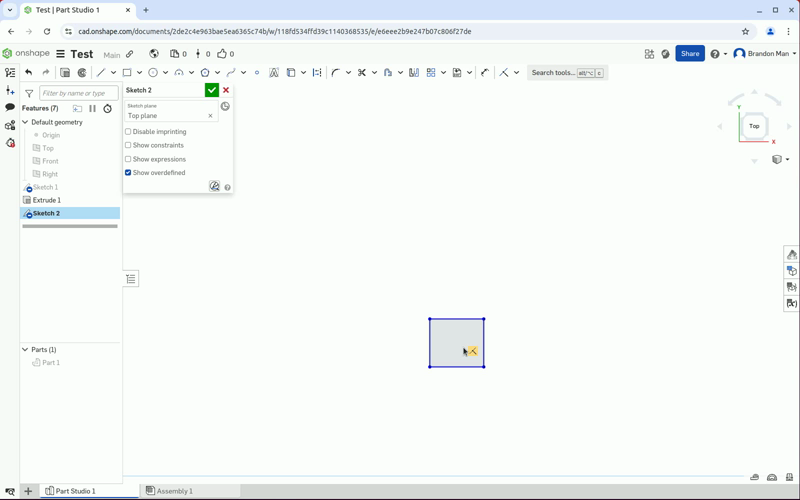
click(463, 347)
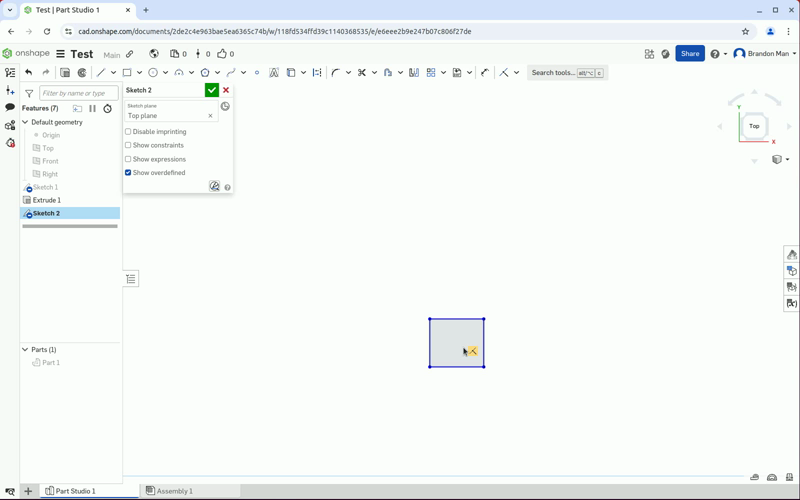
scroll(-6)
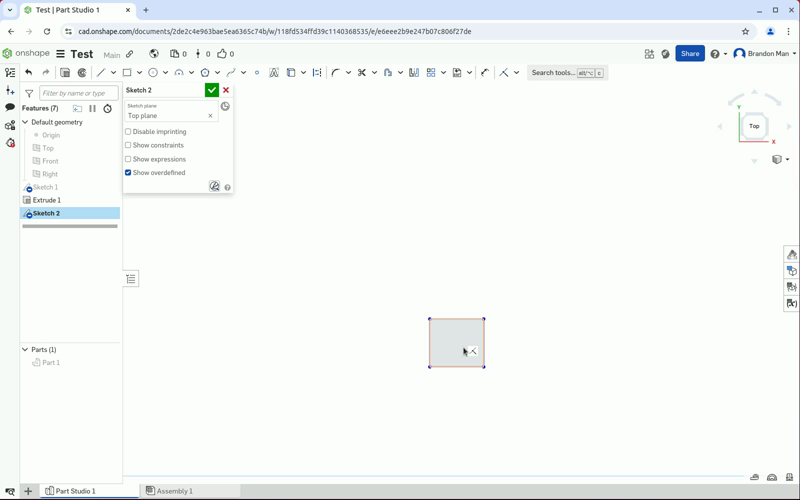
scroll(-6)
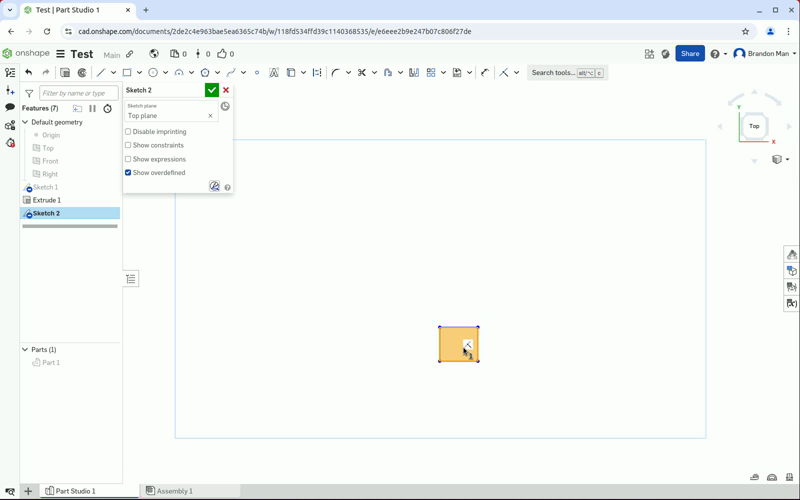
scroll(-6)
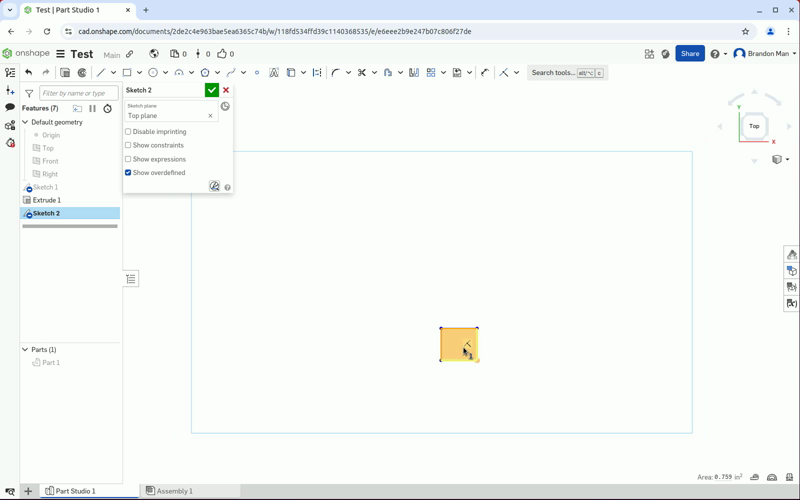
scroll(-6)
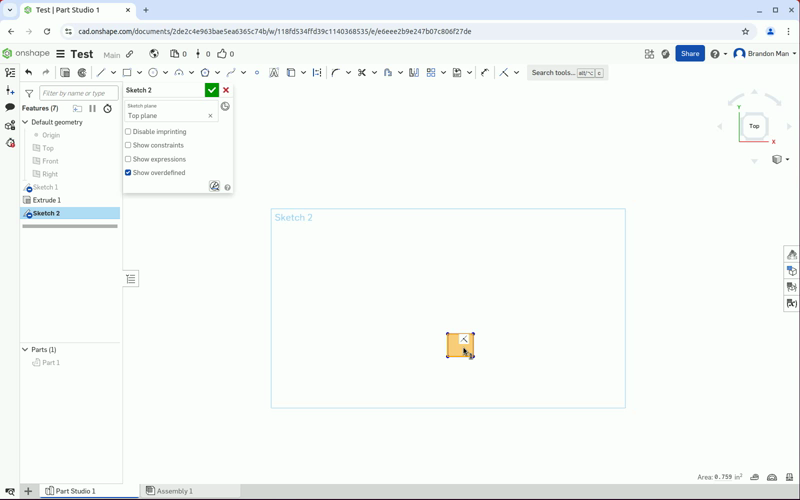
scroll(-6)
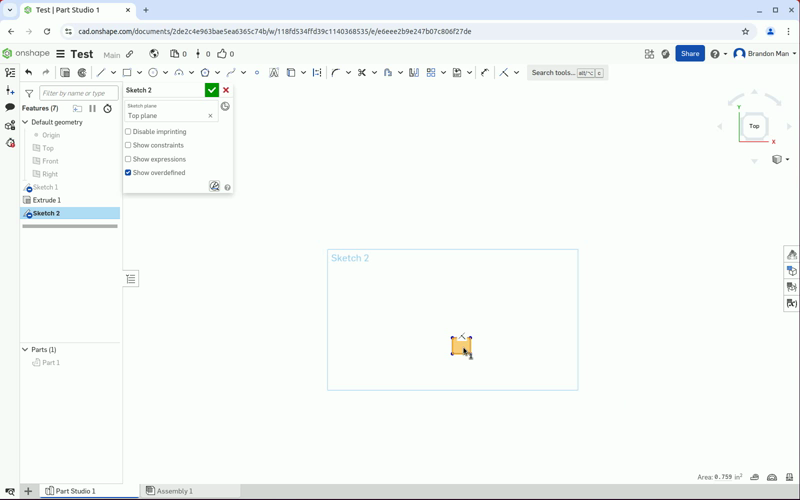
scroll(-6)
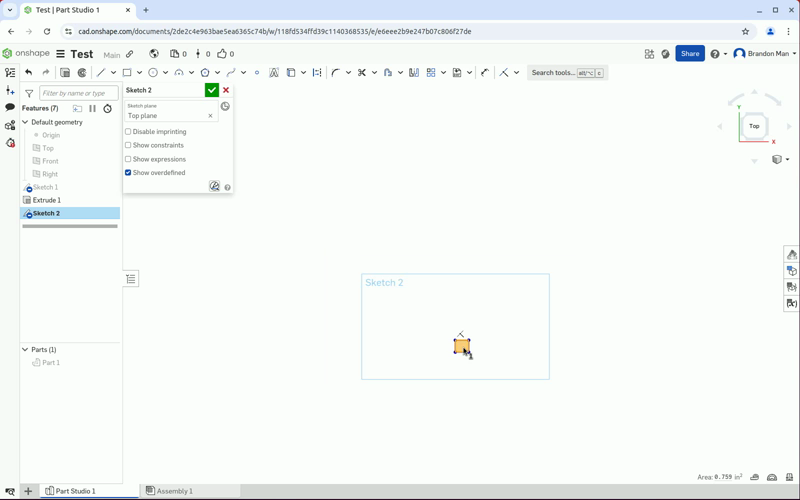
scroll(-6)
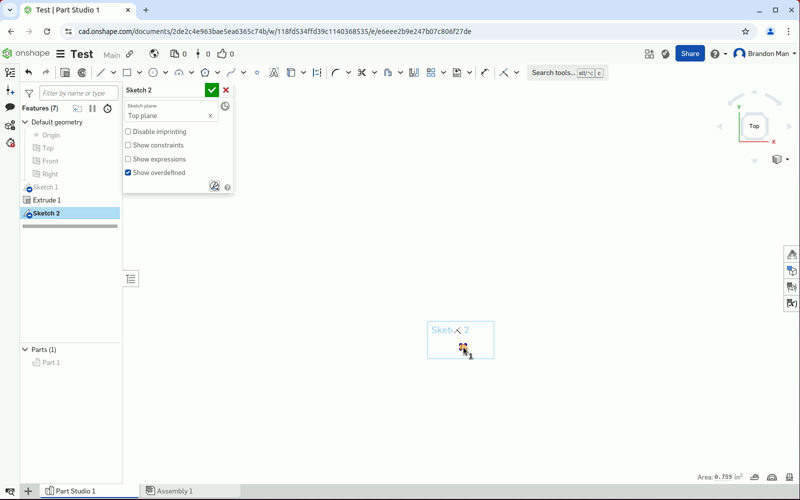
mouse_move(73, 352)
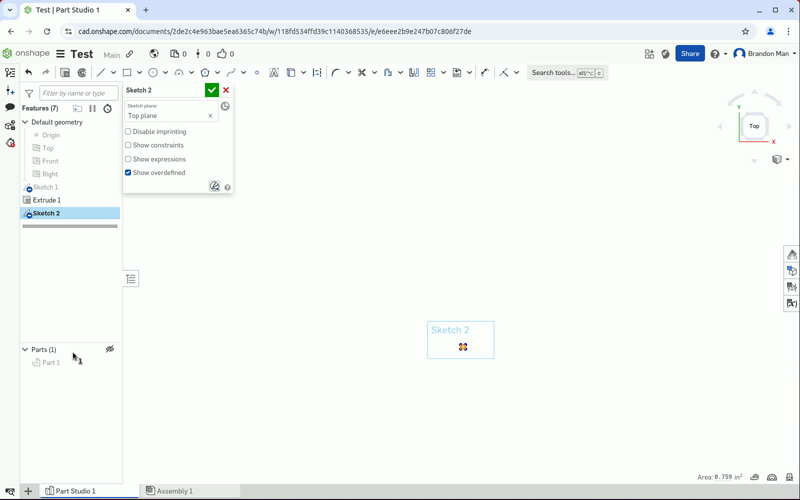
key(shift+y)
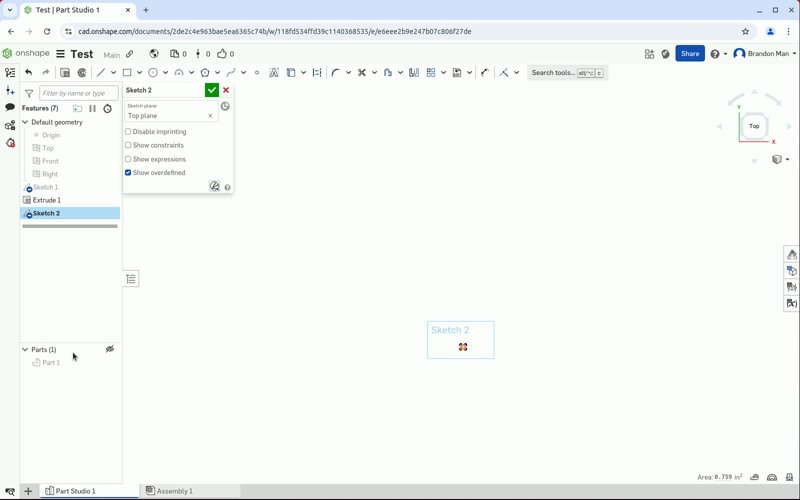
key(shift+e)
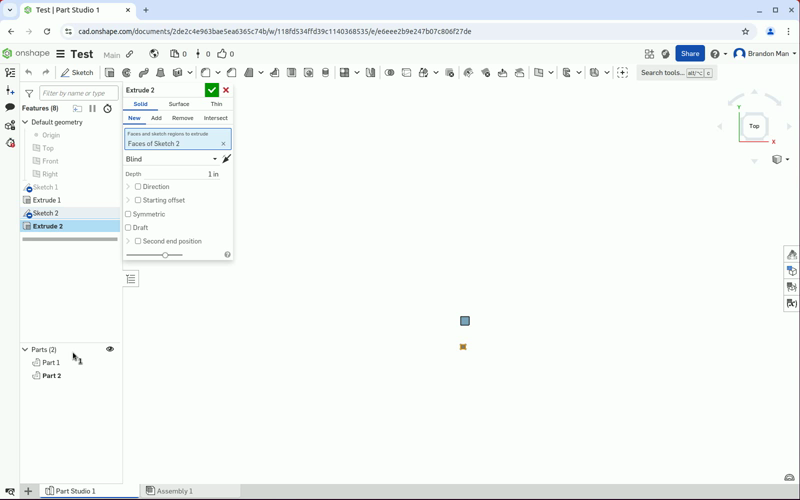
mouse_move(143, 106)
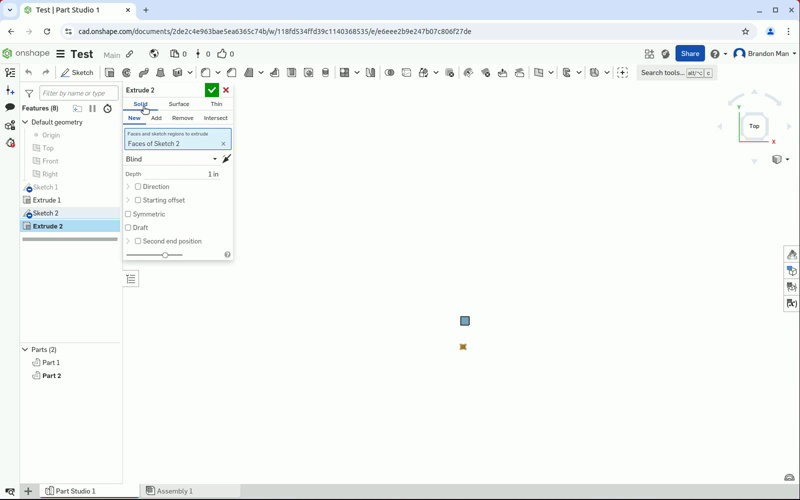
click(143, 106)
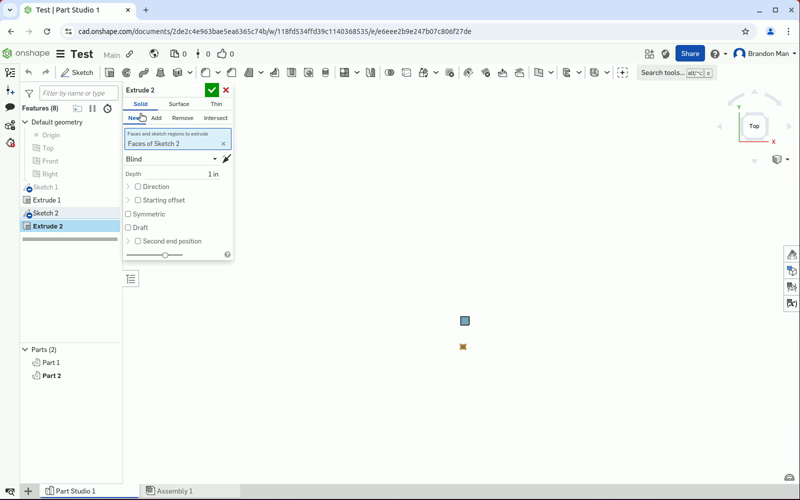
mouse_move(137, 120)
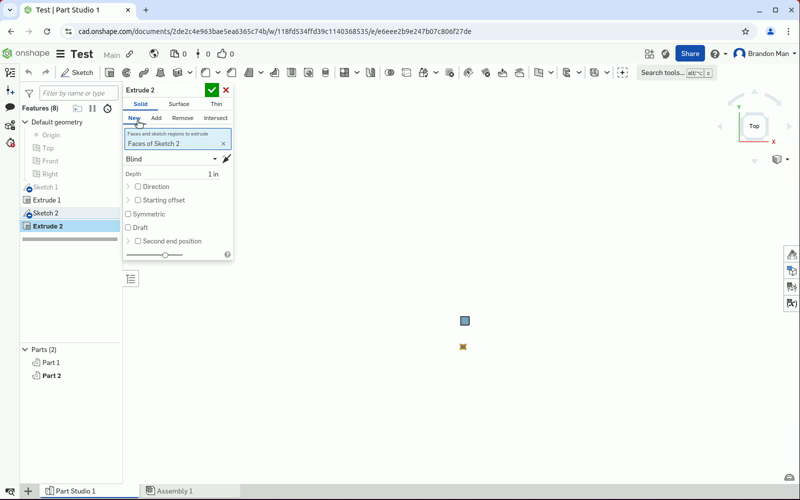
click(137, 120)
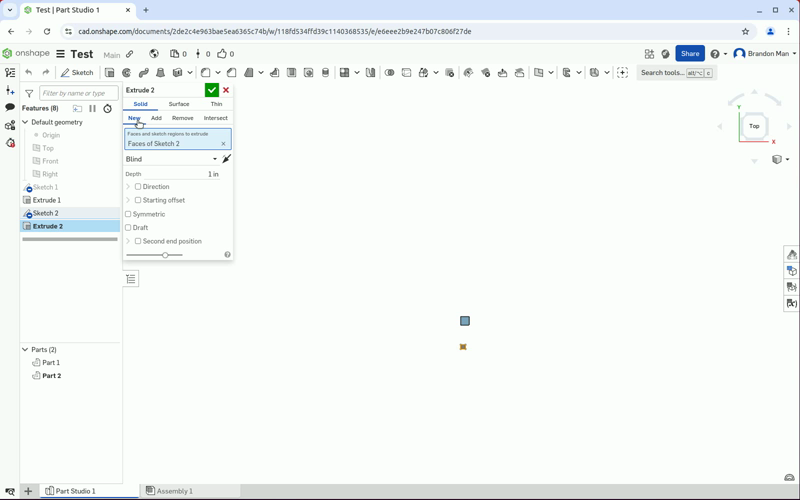
key(tab, 4)
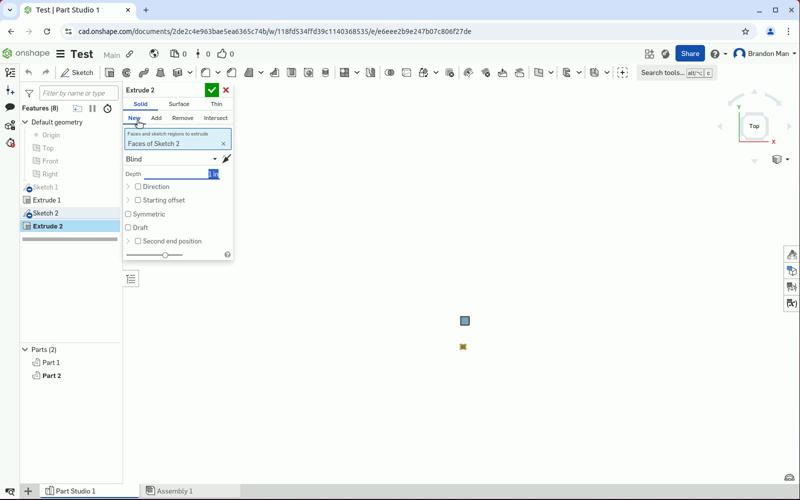
text(6.258)
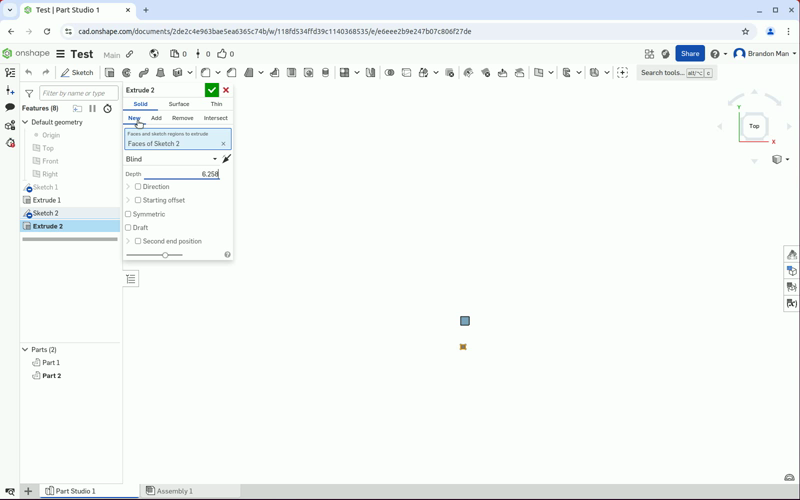
key(enter)
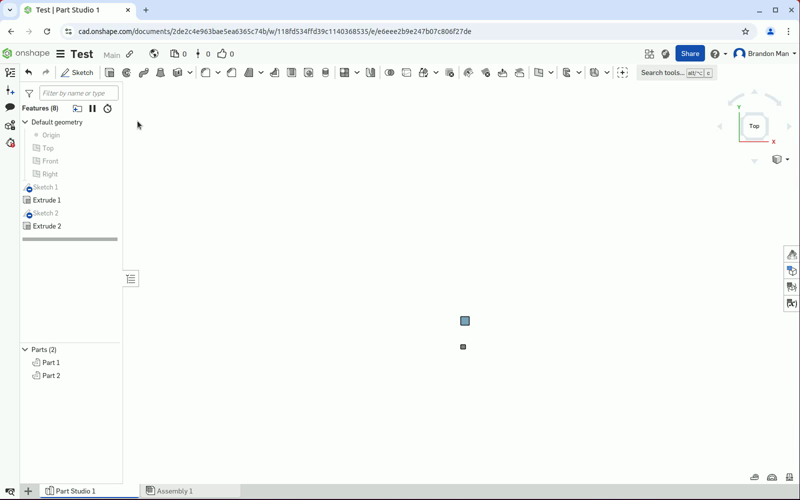
key(shift+h)
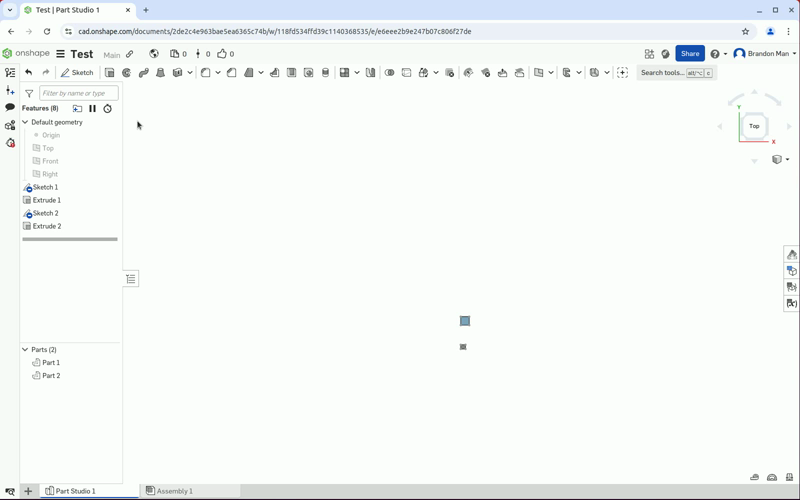
key(shift+h)
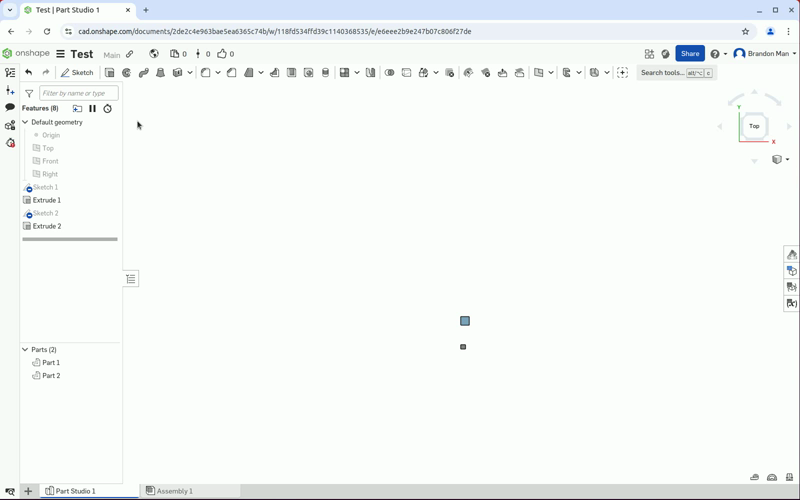
mouse_move(73, 189)
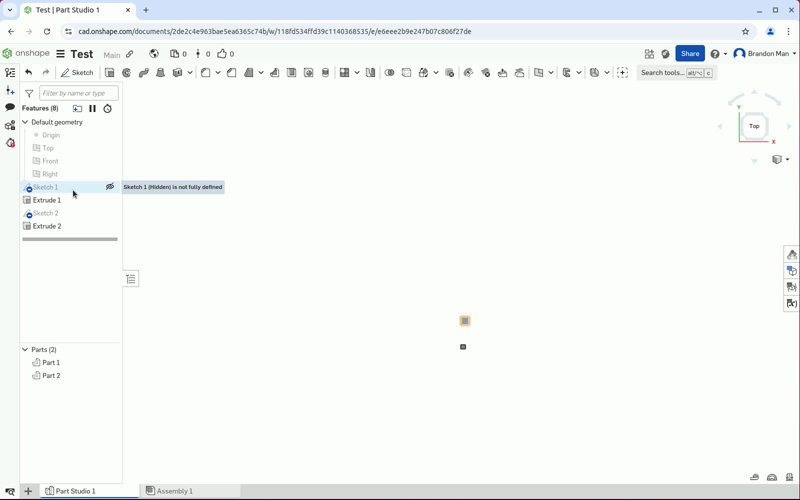
click(73, 189)
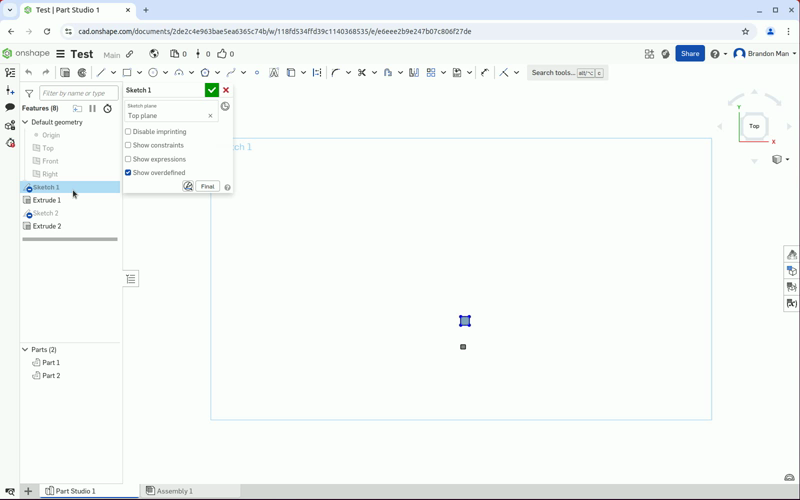
mouse_move(229, 92)
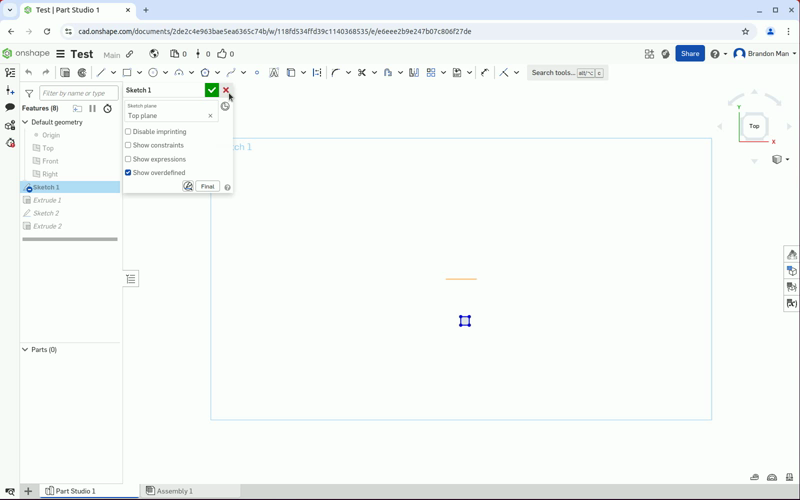
click(229, 92)
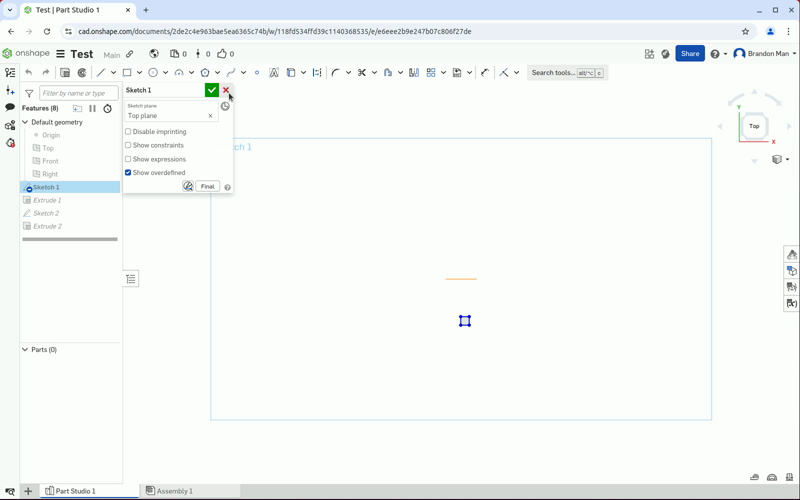
key(shift+s)
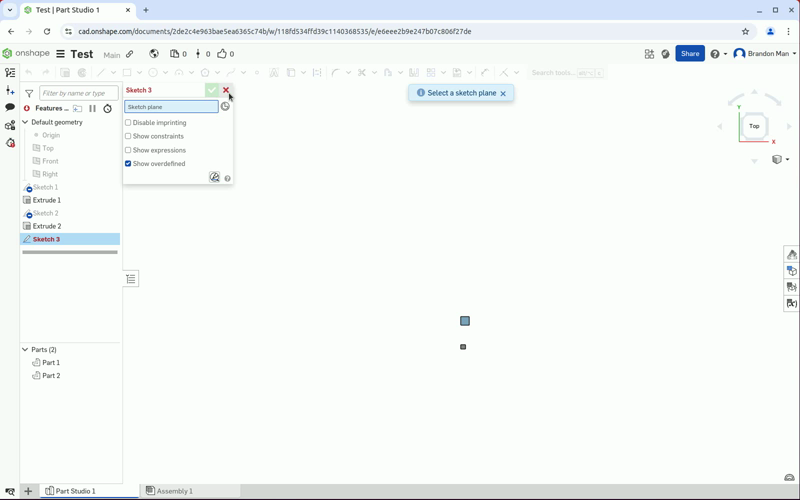
mouse_move(73, 150)
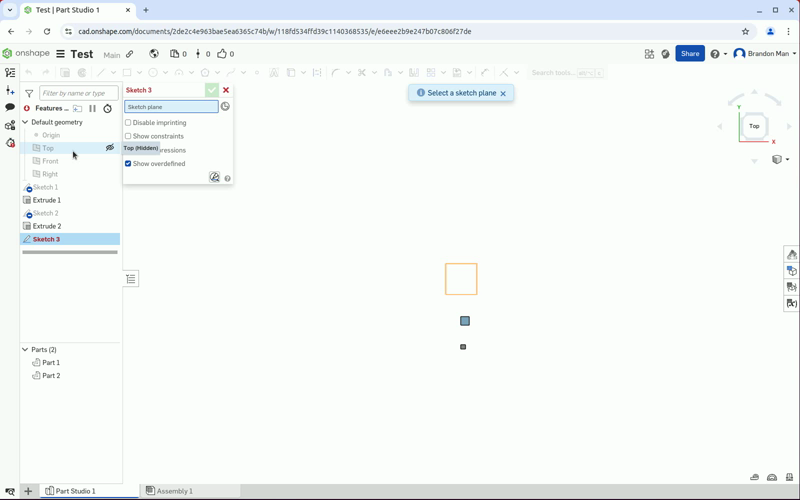
click(73, 150)
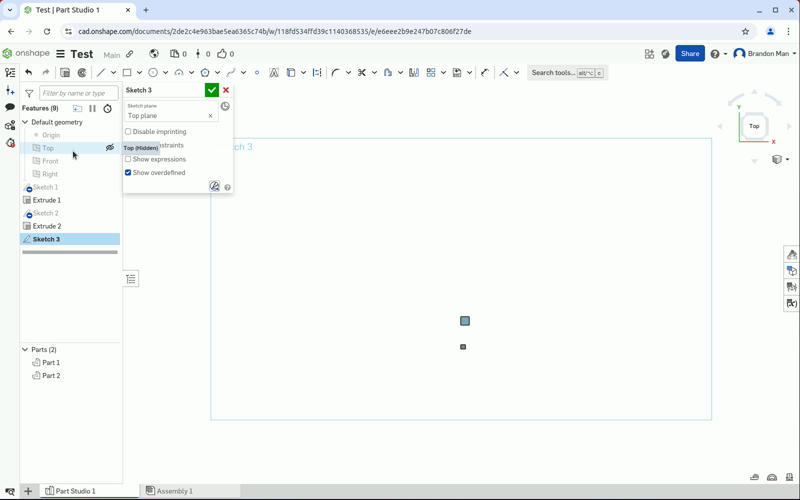
mouse_move(73, 352)
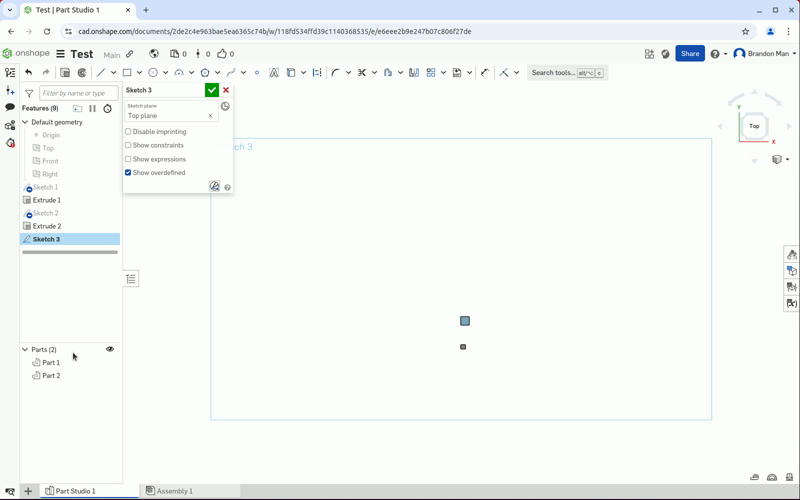
key(y)
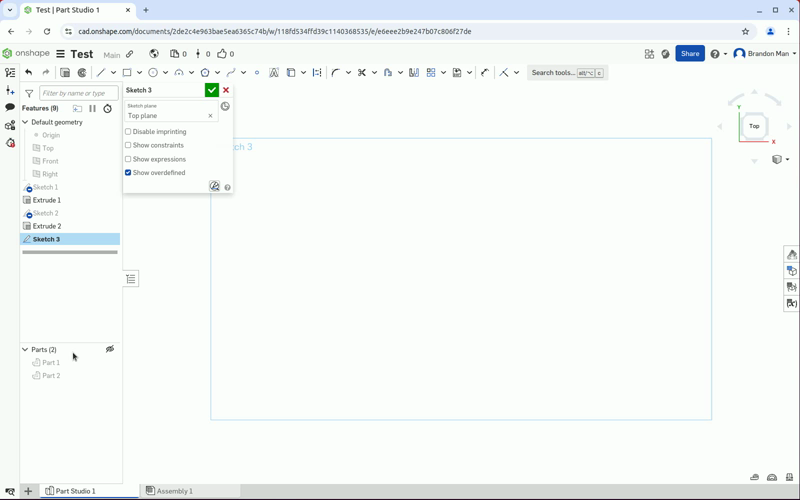
key(l)
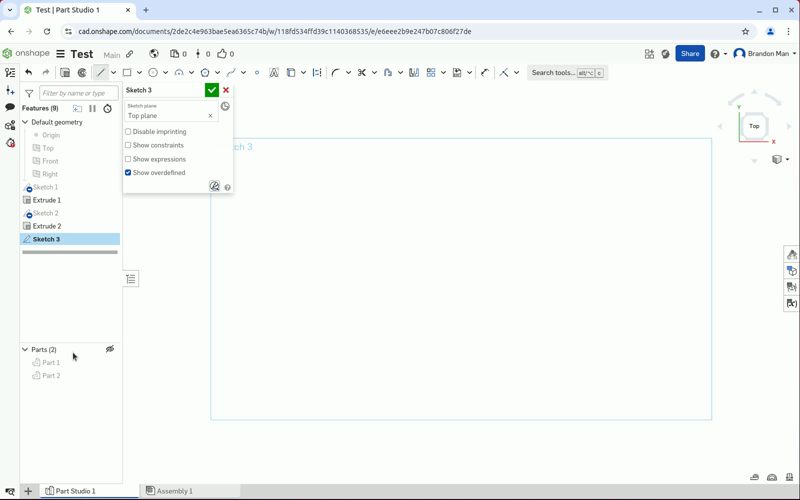
key_down(shift)
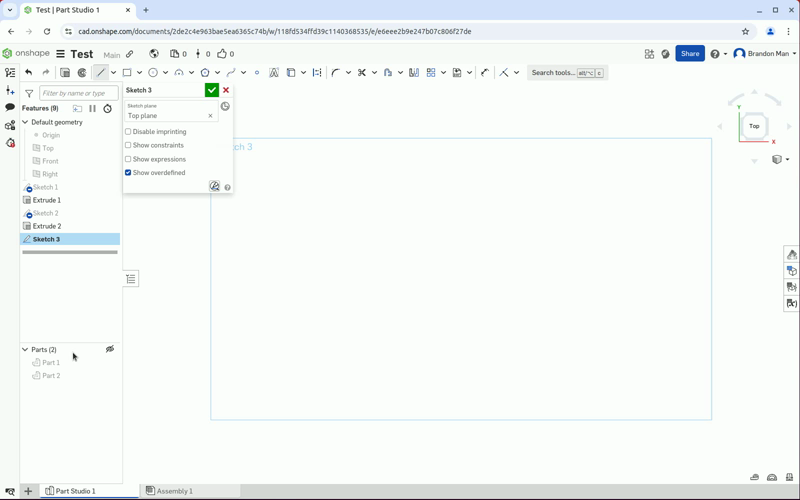
mouse_move(514, 348)
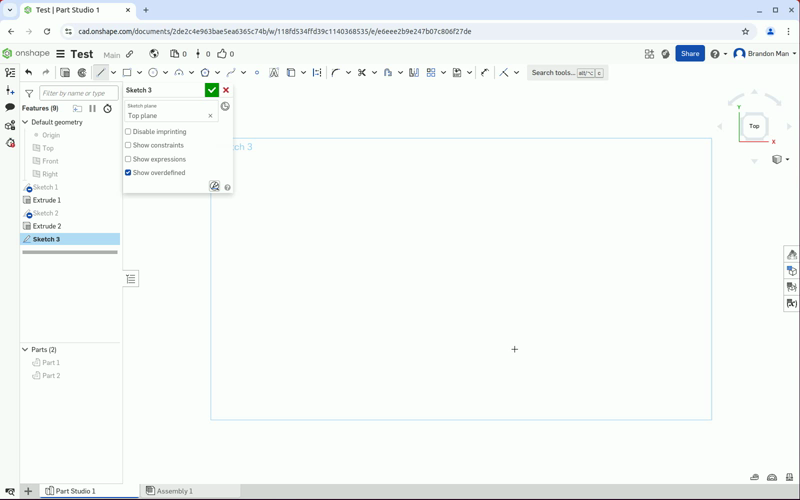
click(514, 348)
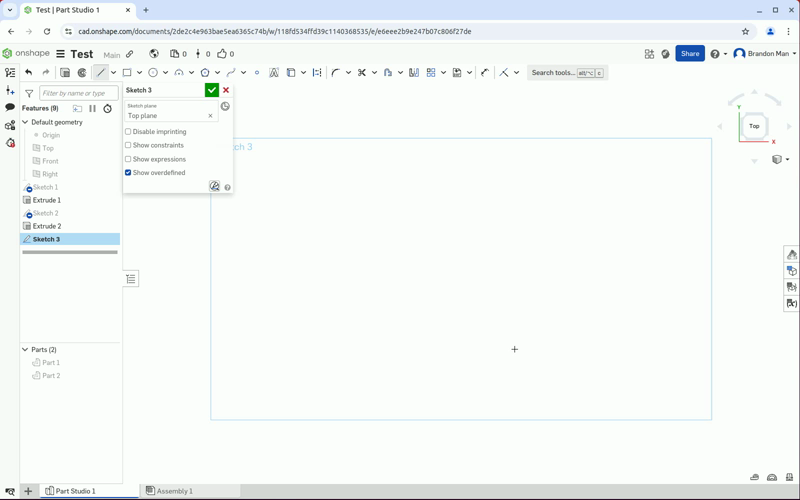
key_up(shift)
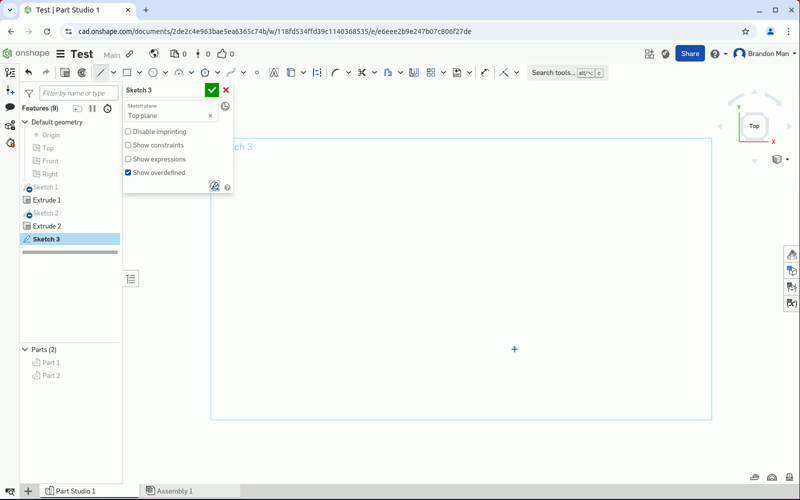
key_down(shift)
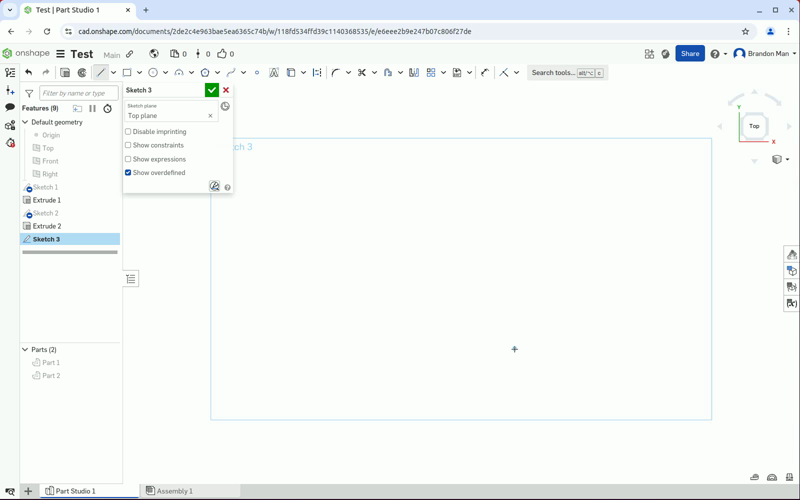
mouse_move(544, 348)
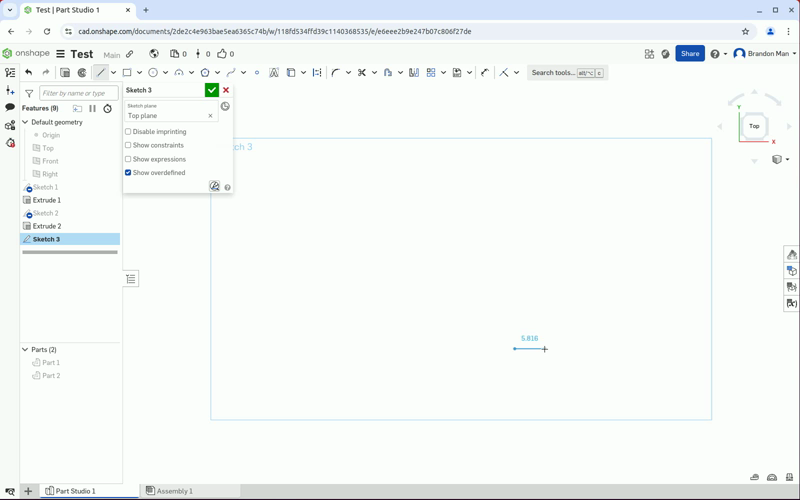
mouse_move(519, 348)
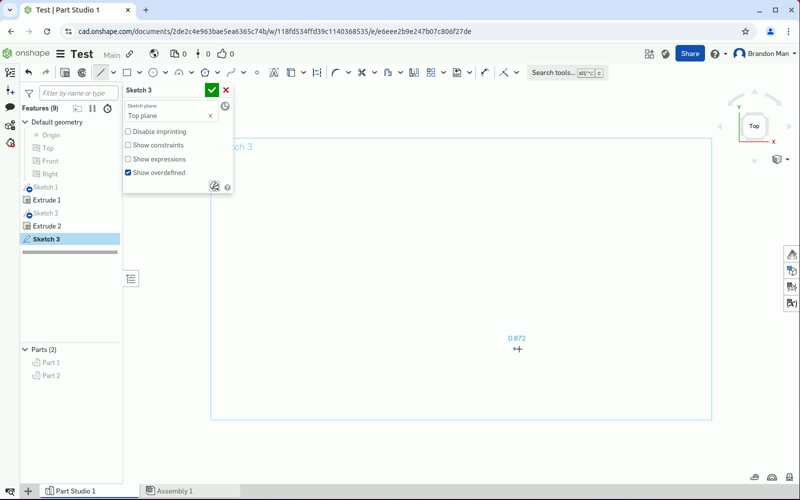
scroll(6)
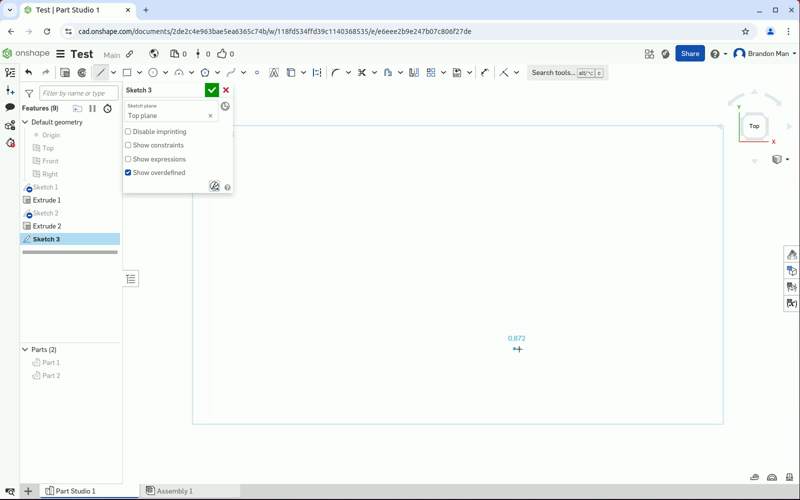
scroll(6)
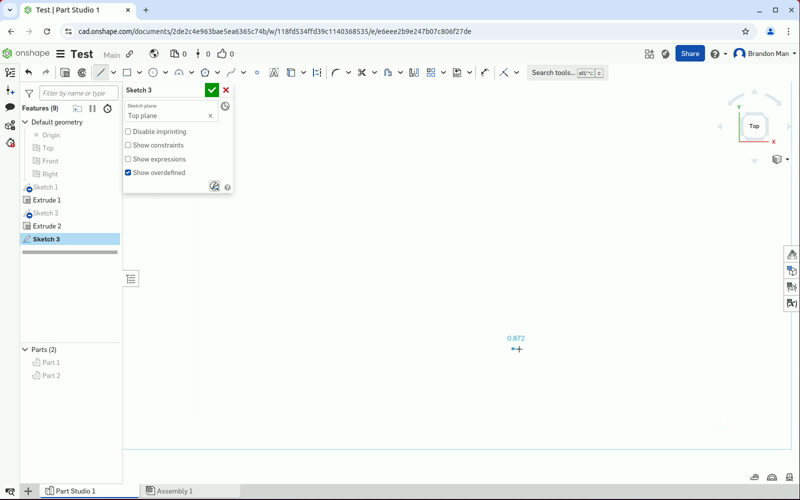
scroll(6)
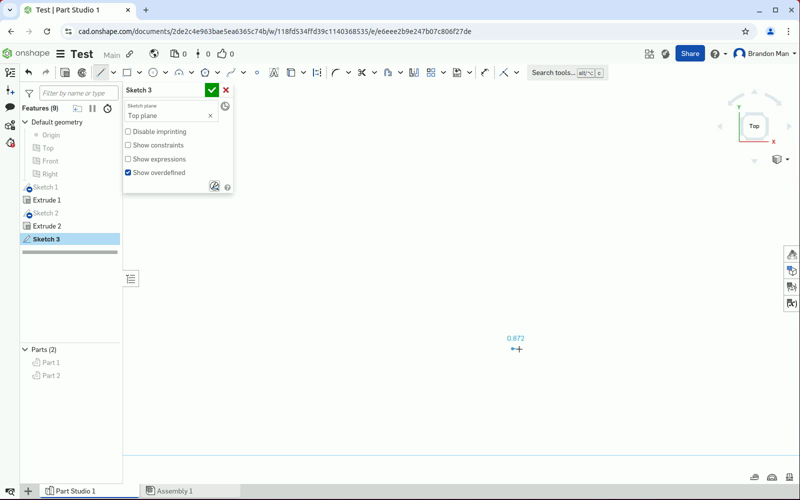
scroll(6)
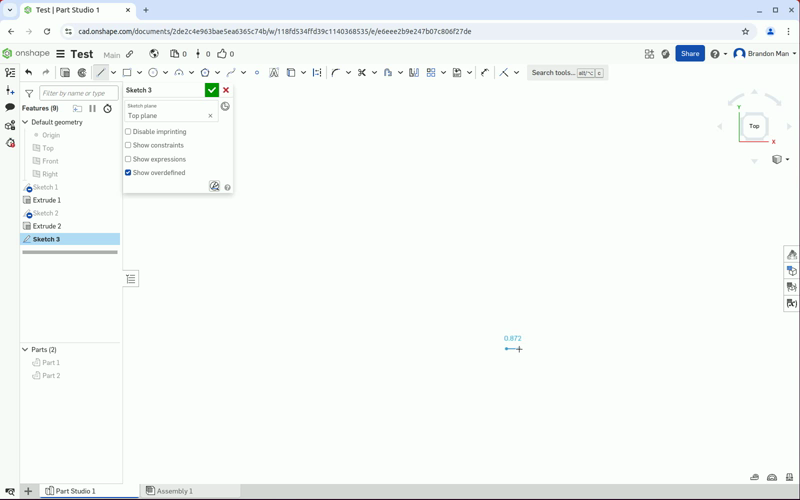
scroll(6)
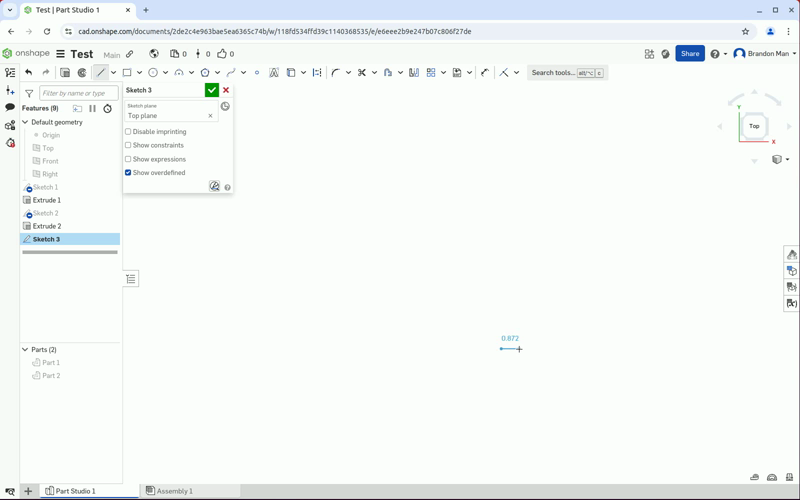
scroll(6)
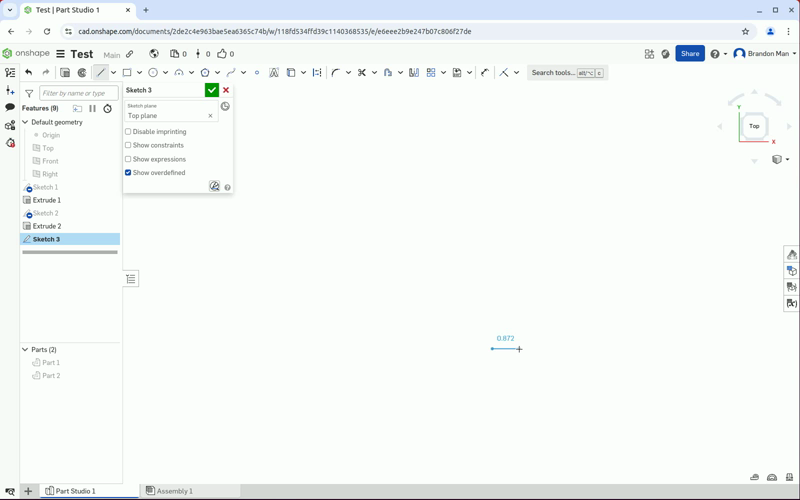
scroll(6)
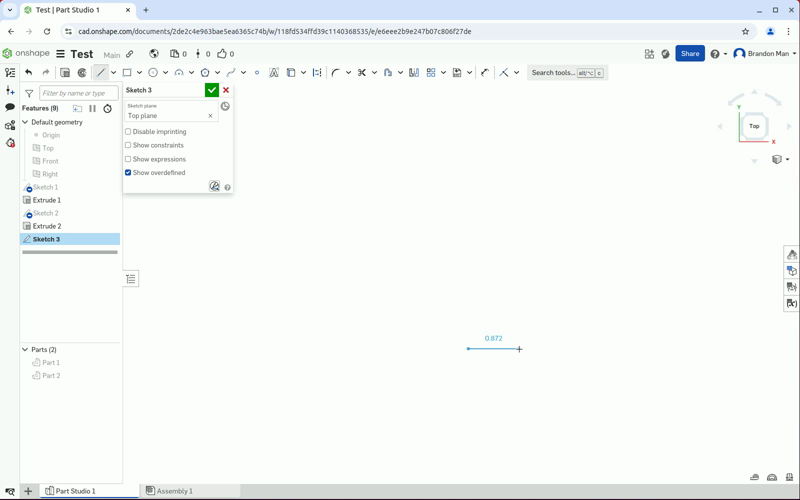
click(519, 348)
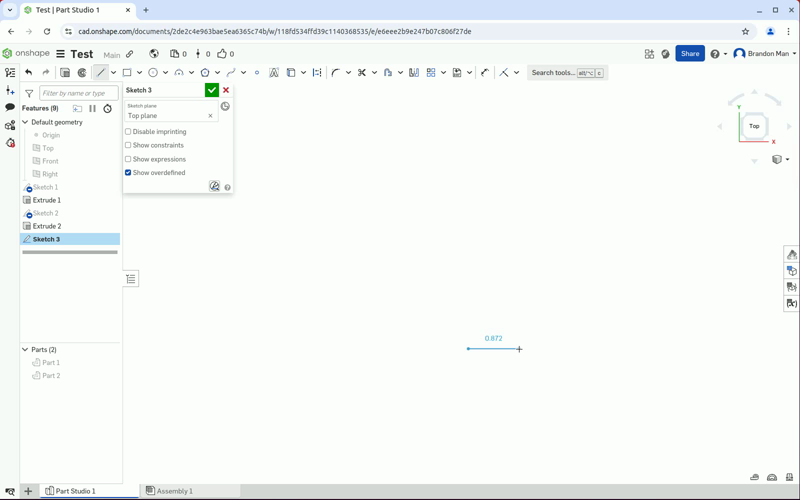
scroll(-6)
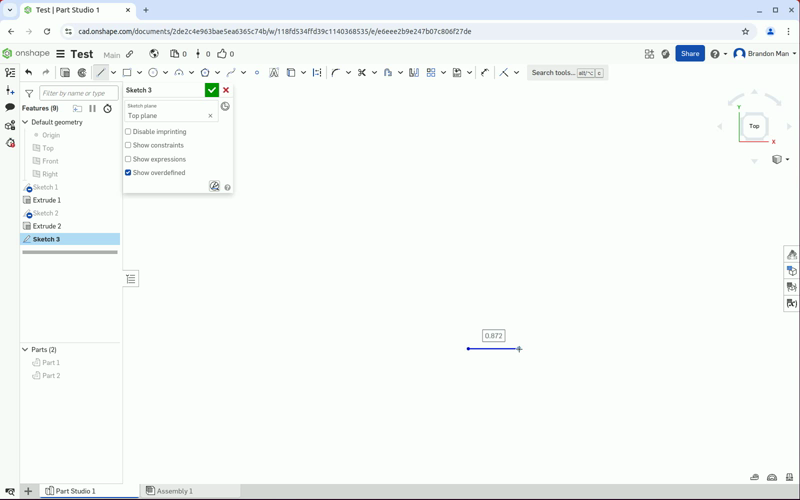
scroll(-6)
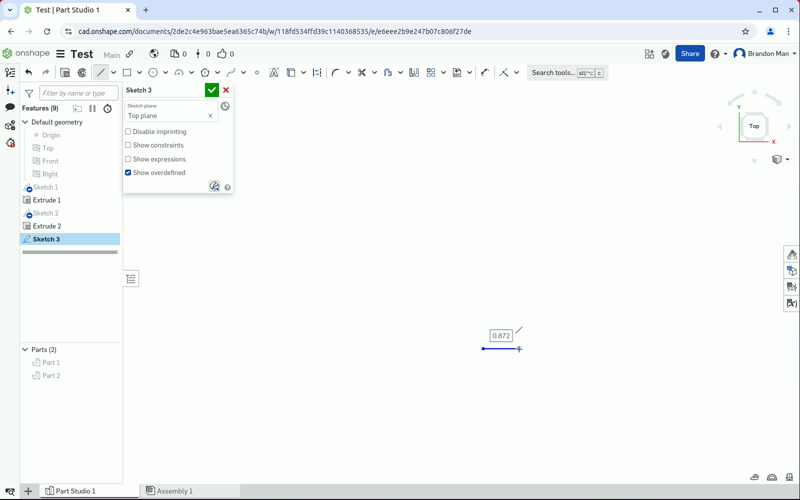
scroll(-6)
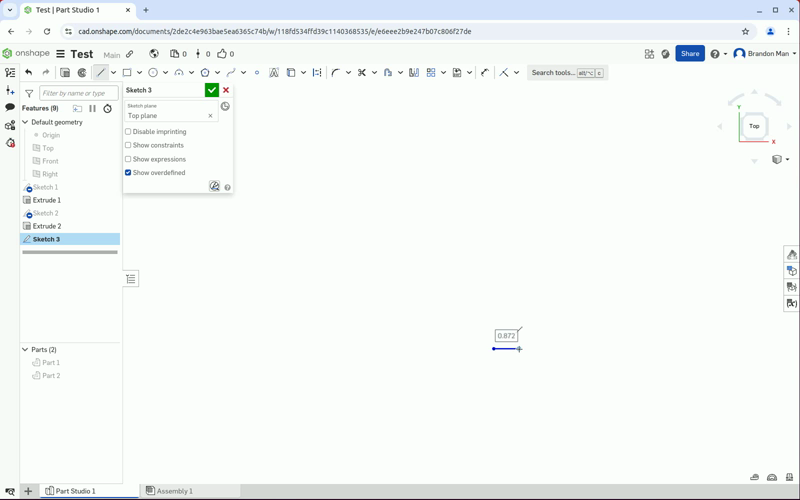
scroll(-6)
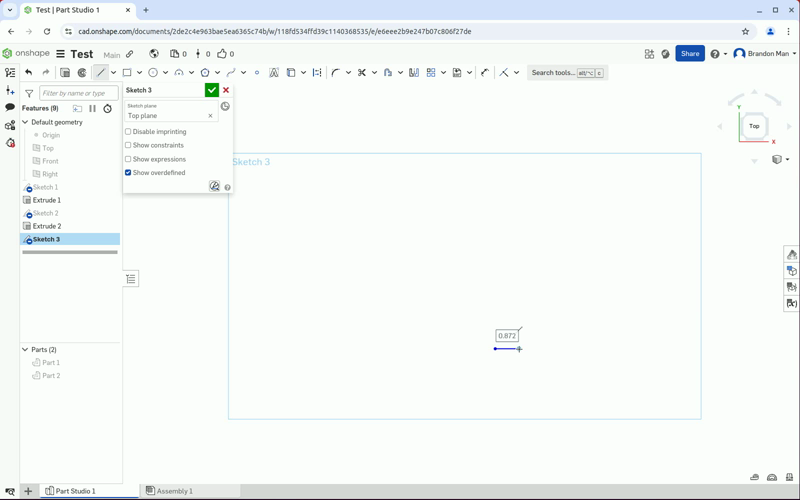
scroll(-6)
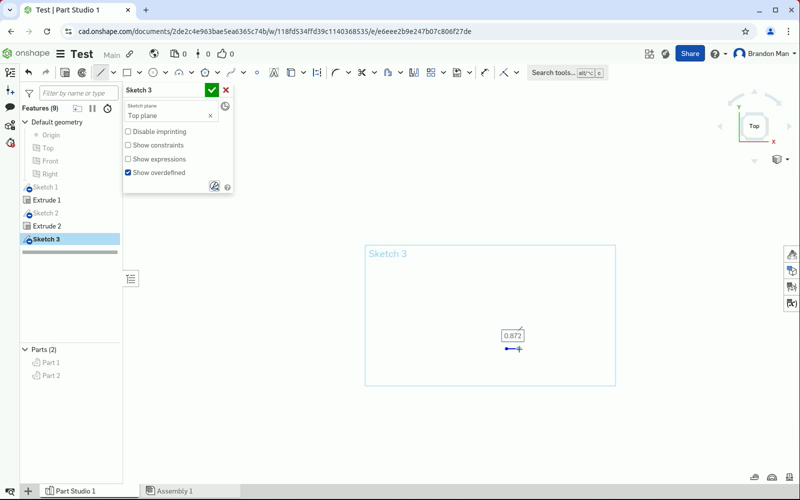
scroll(-6)
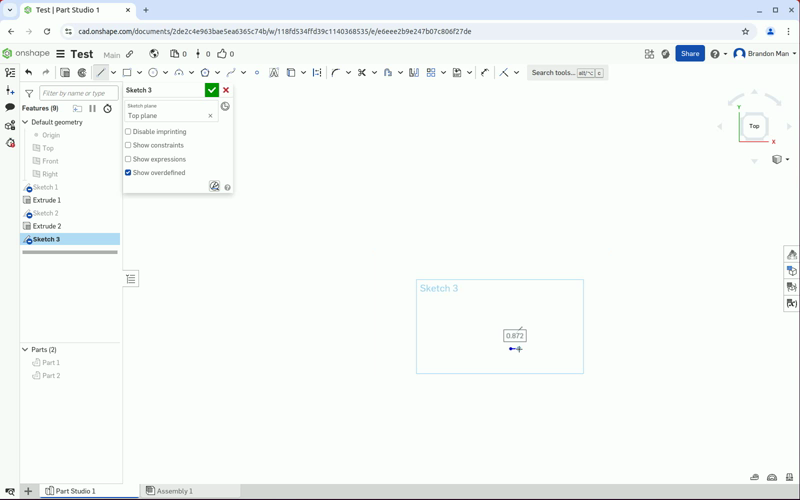
scroll(-6)
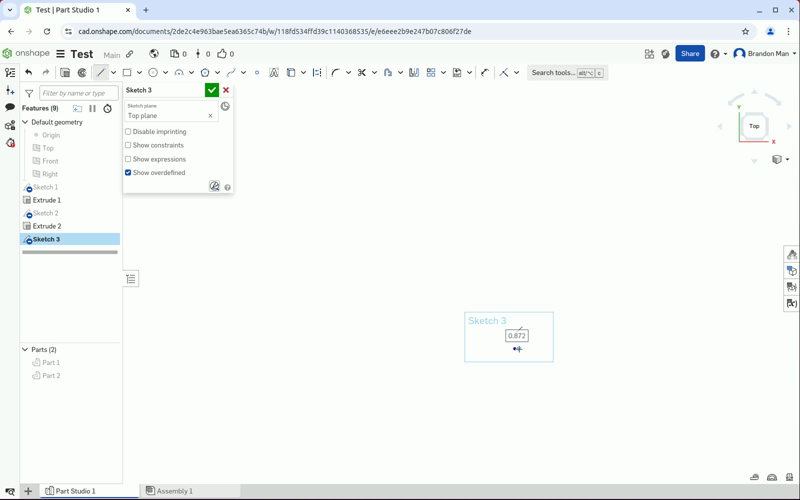
key_up(shift)
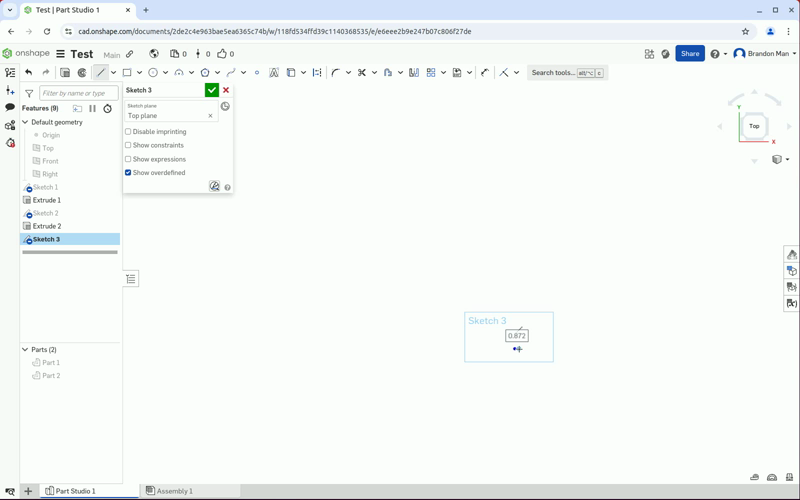
key_down(shift)
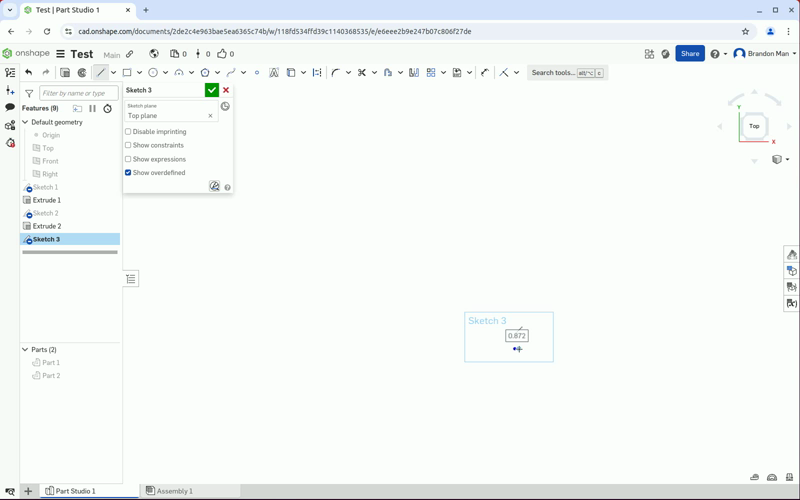
mouse_move(549, 348)
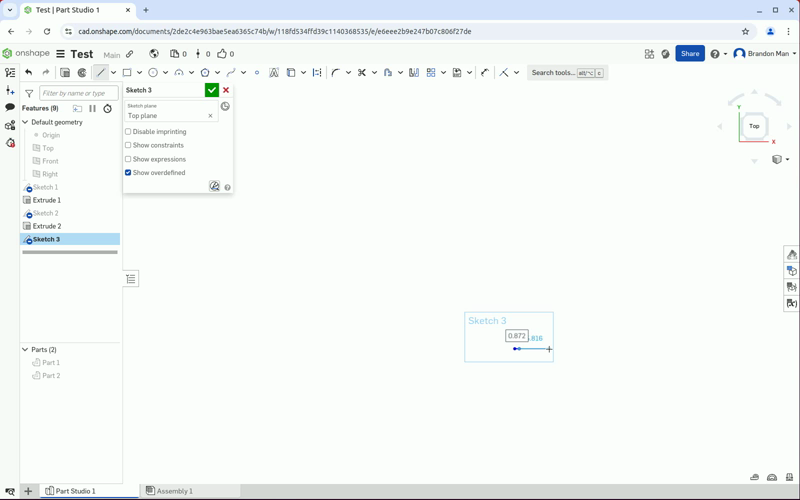
mouse_move(519, 344)
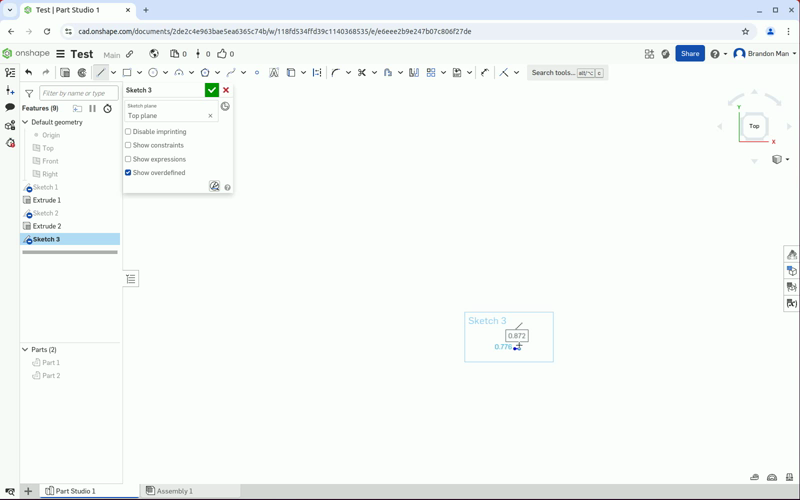
scroll(6)
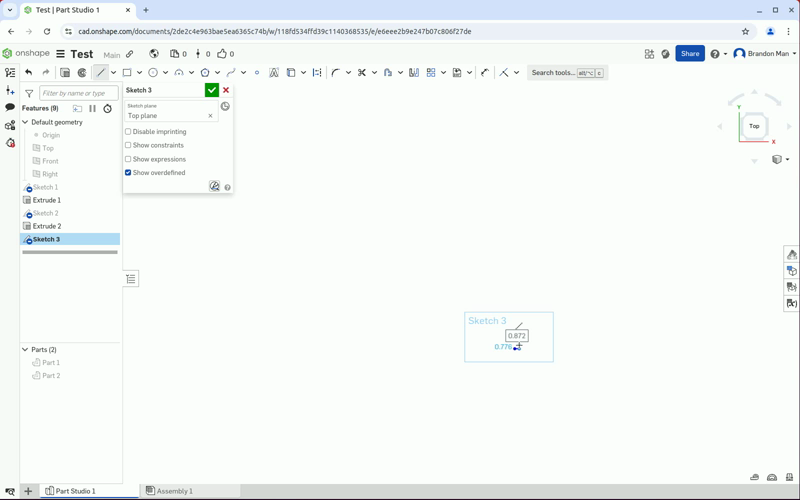
scroll(6)
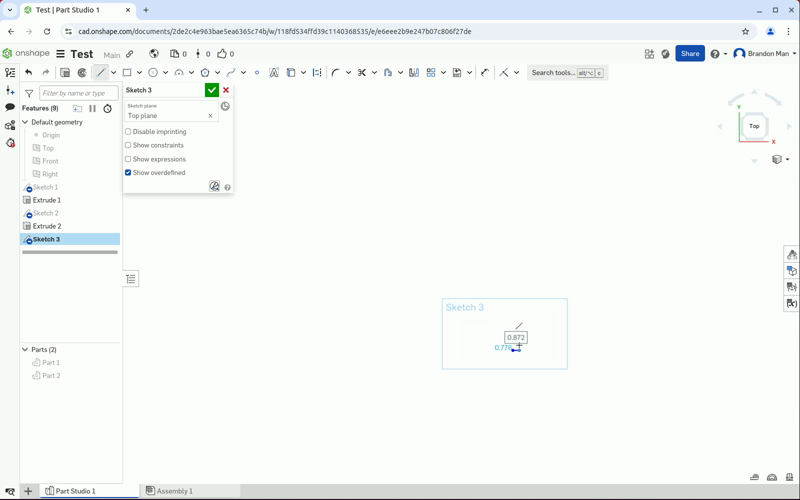
scroll(6)
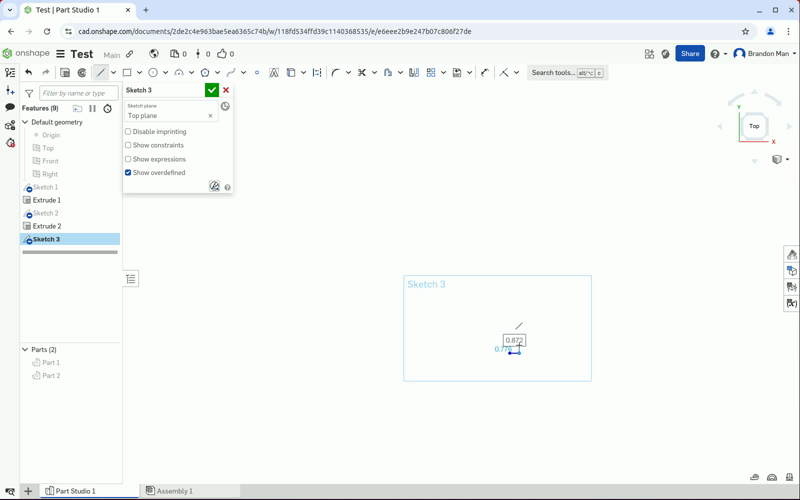
scroll(6)
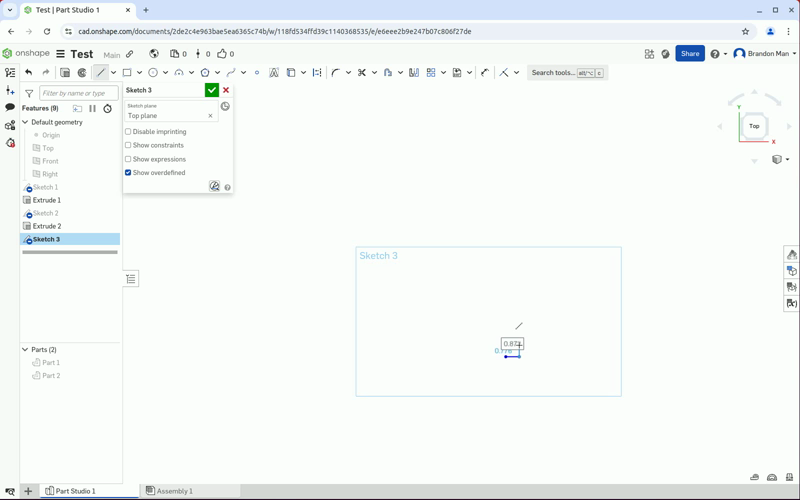
scroll(6)
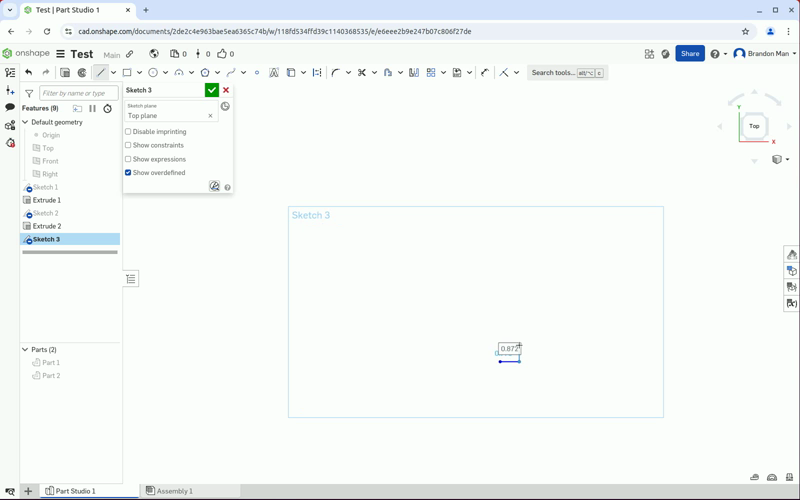
scroll(6)
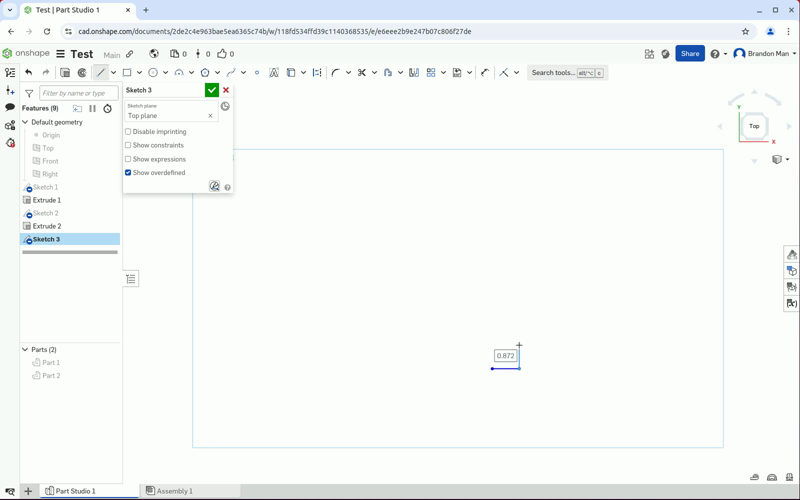
scroll(6)
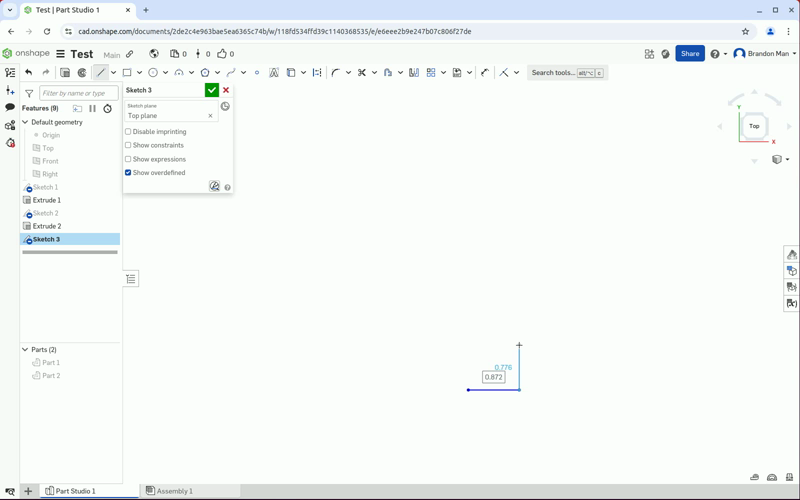
click(519, 344)
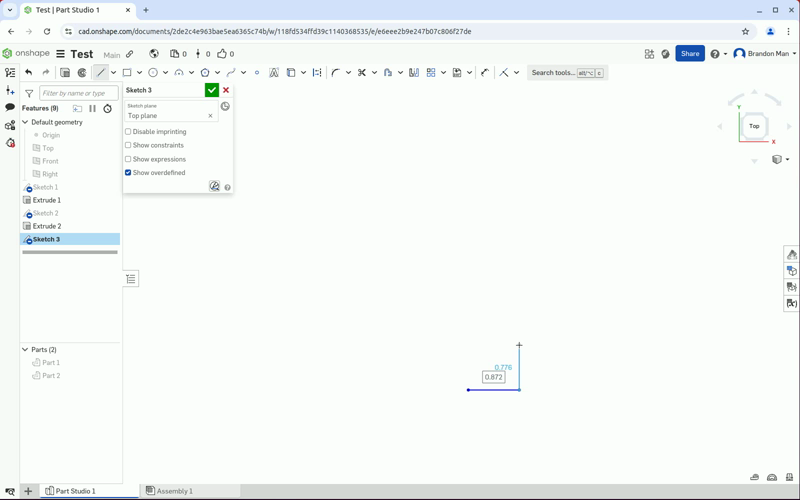
scroll(-6)
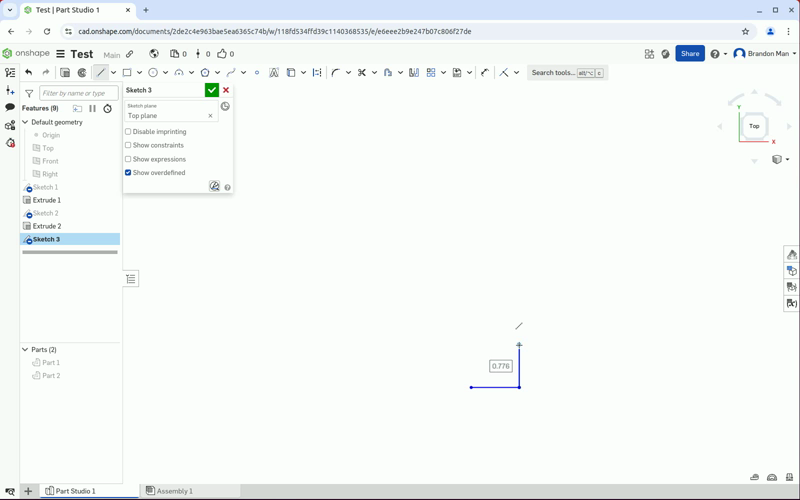
scroll(-6)
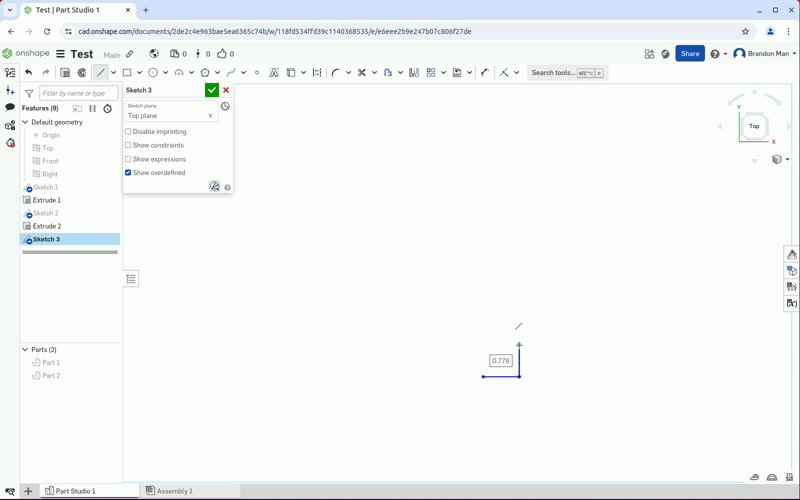
scroll(-6)
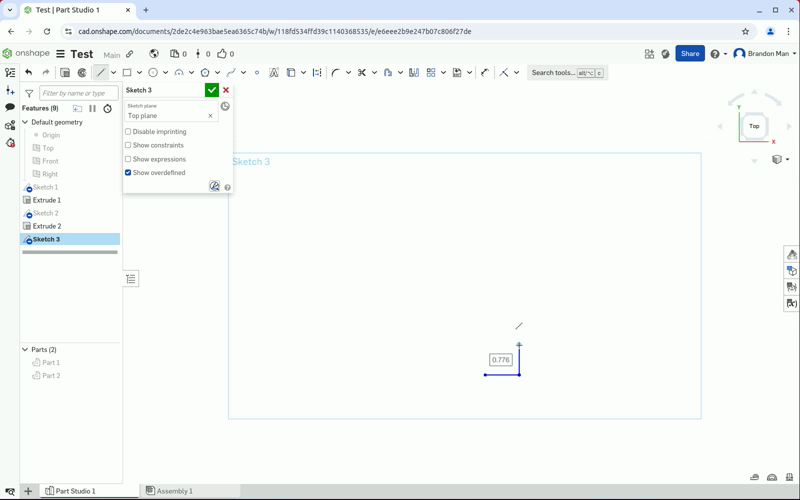
scroll(-6)
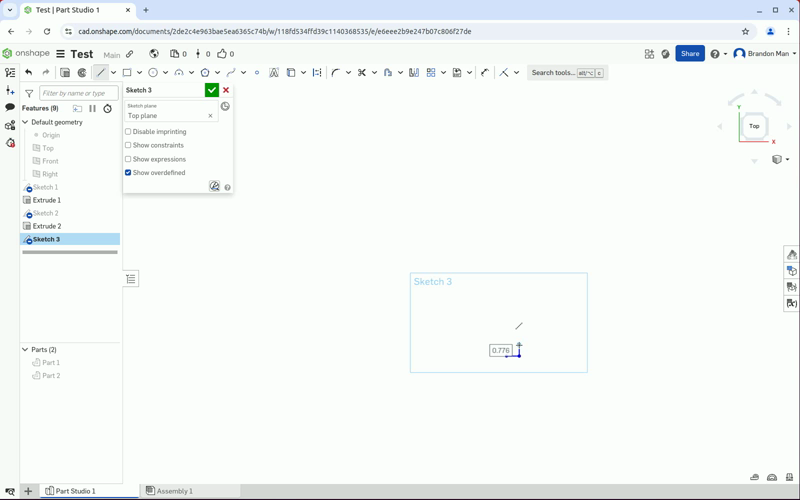
scroll(-6)
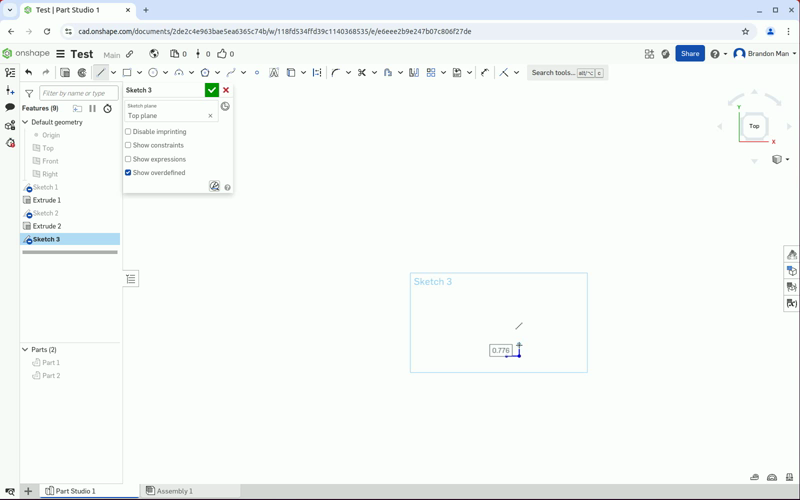
scroll(-6)
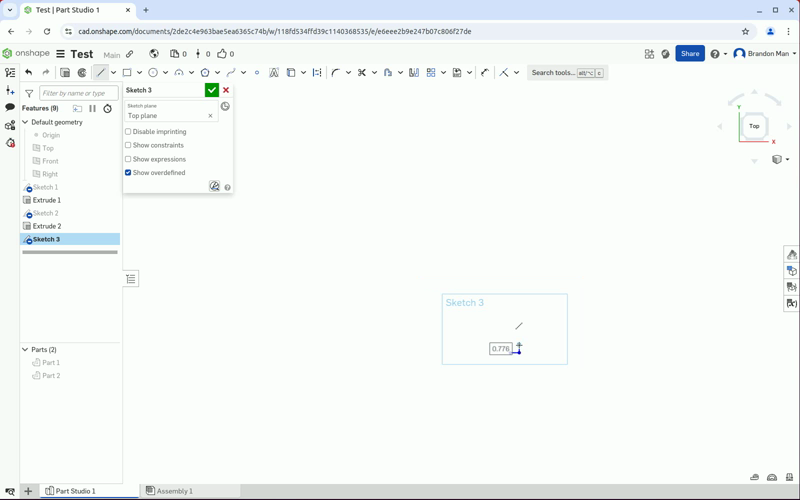
scroll(-6)
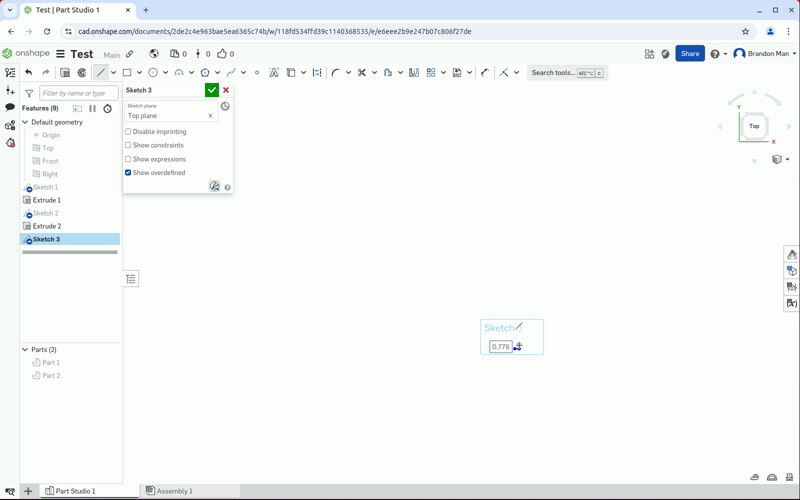
key_up(shift)
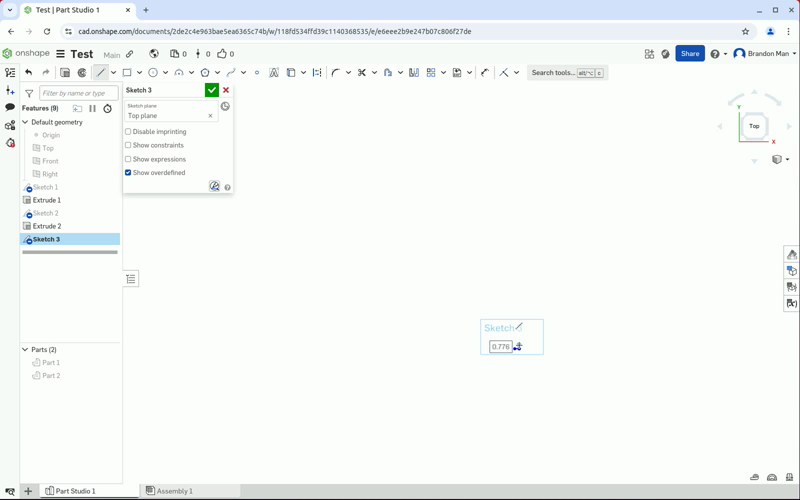
key_down(shift)
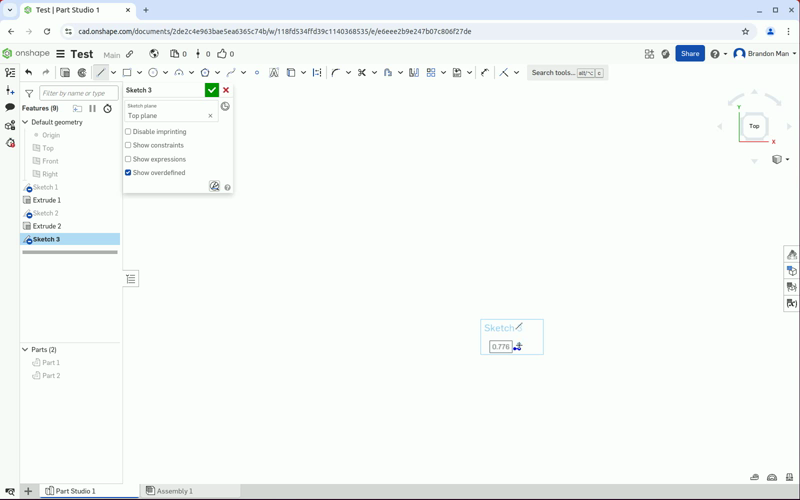
mouse_move(549, 344)
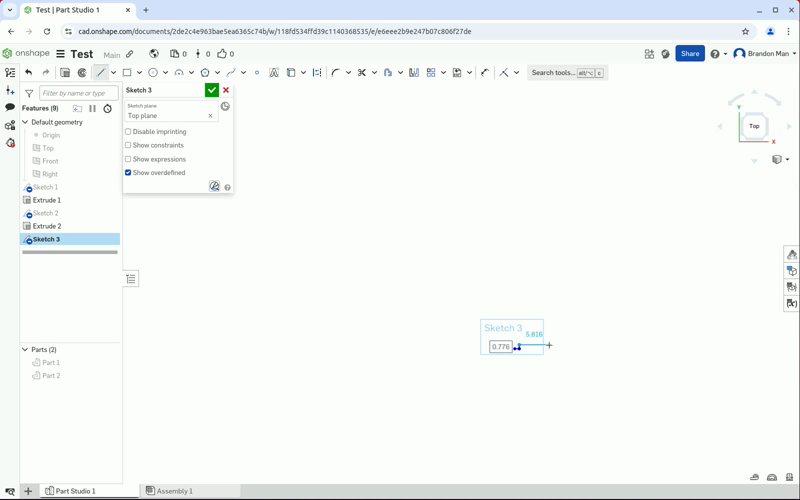
mouse_move(514, 344)
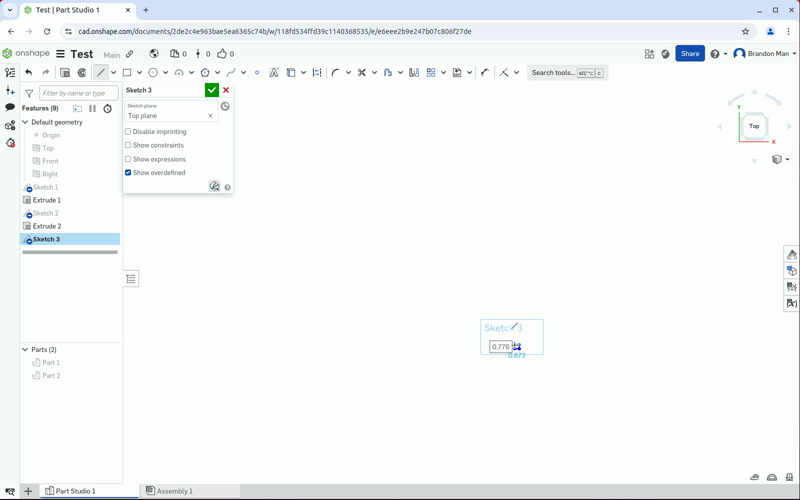
scroll(6)
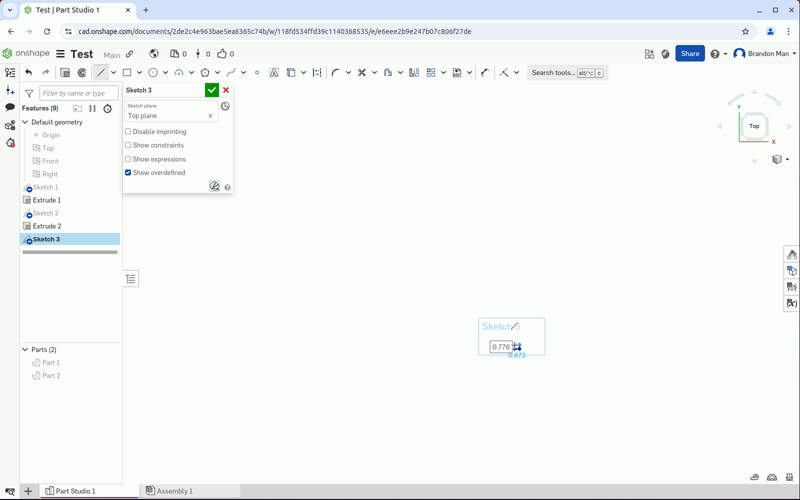
scroll(6)
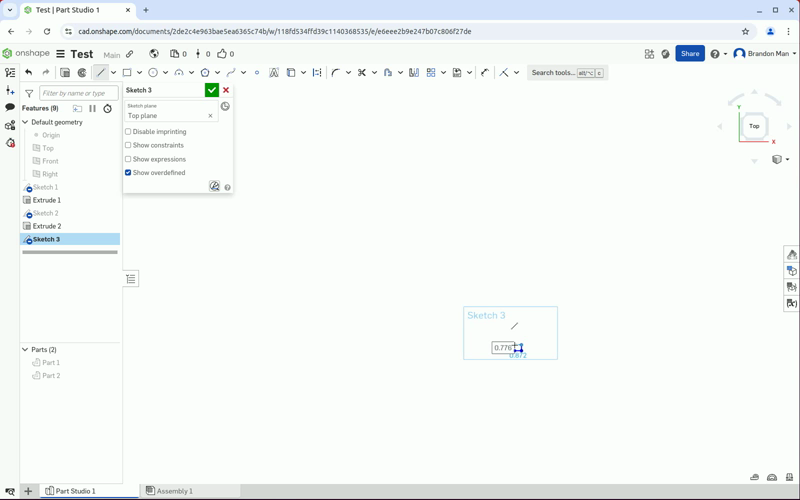
scroll(6)
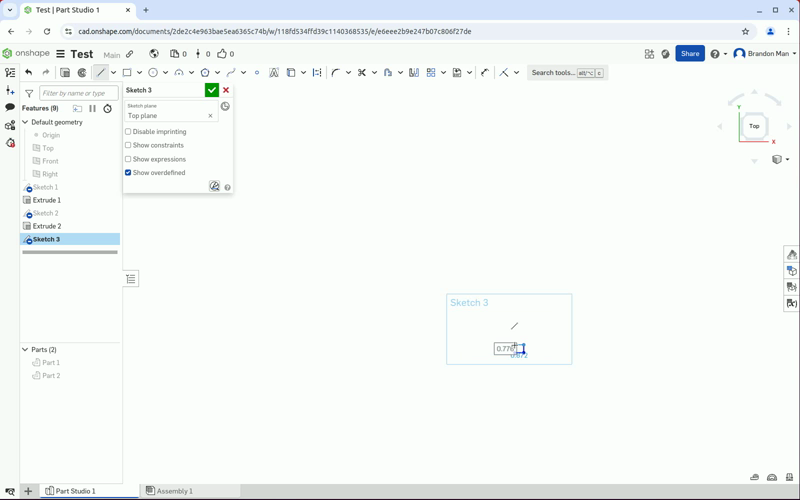
scroll(6)
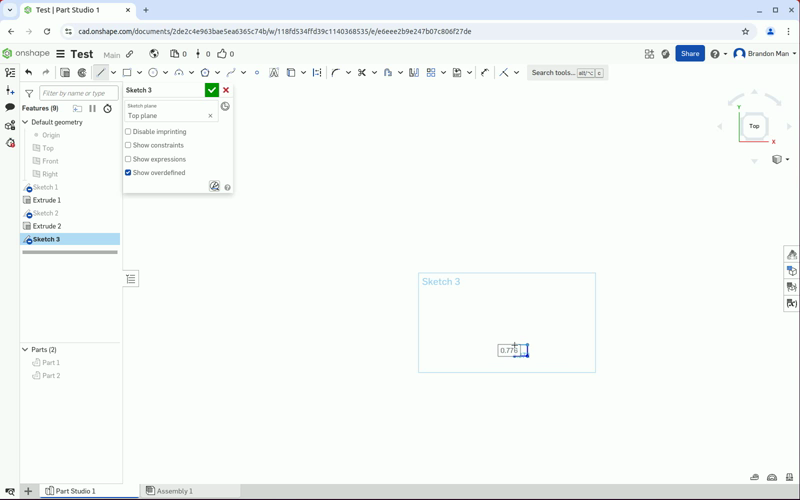
scroll(6)
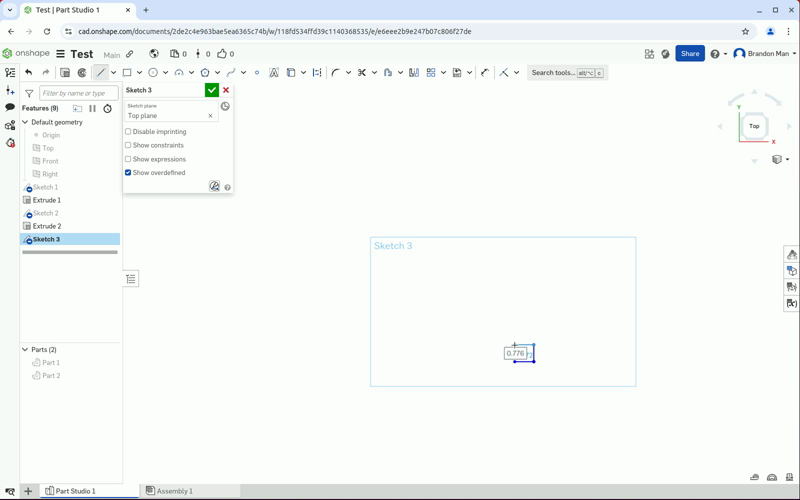
scroll(6)
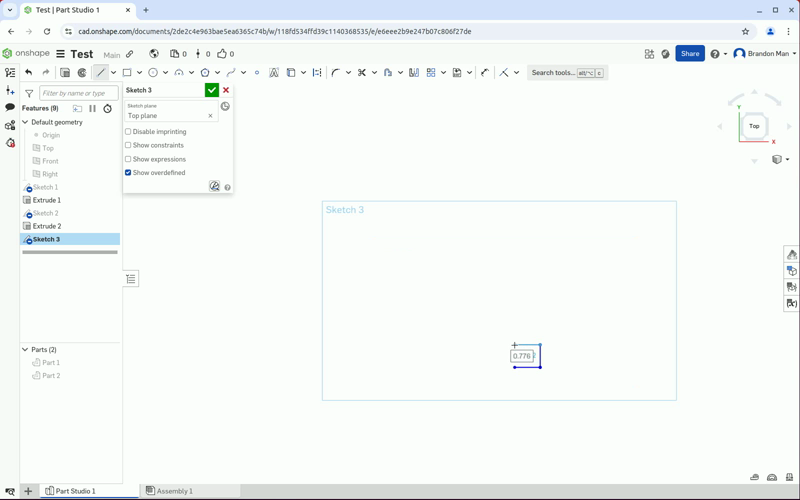
scroll(6)
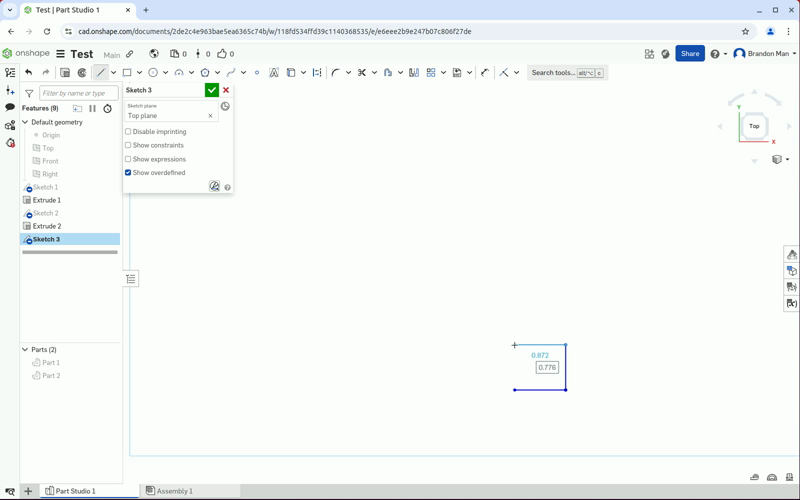
click(514, 344)
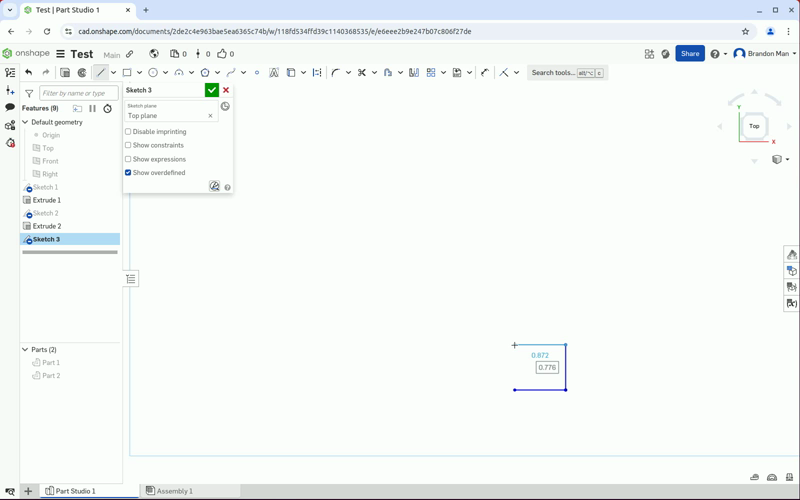
scroll(-6)
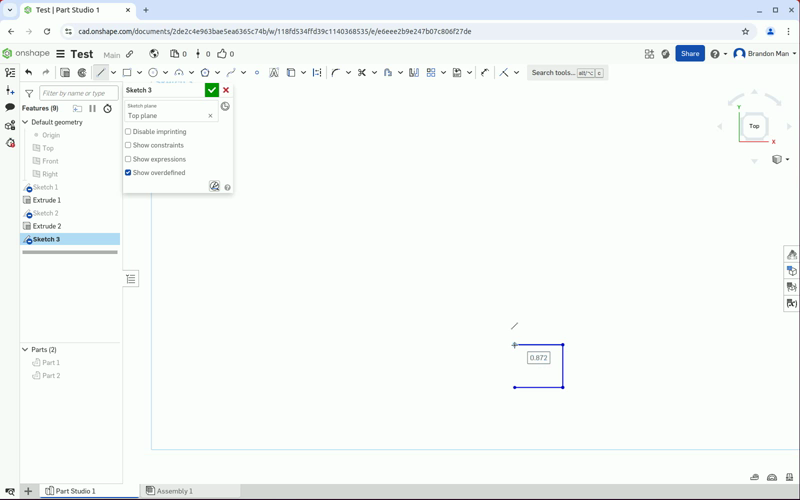
scroll(-6)
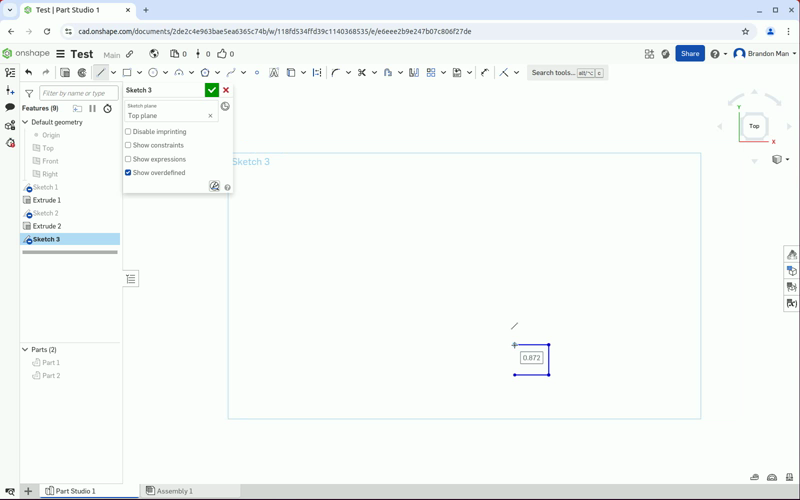
scroll(-6)
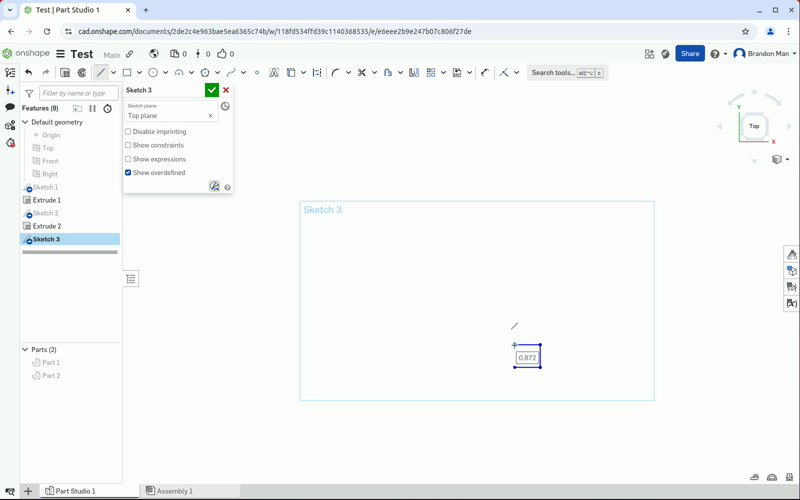
scroll(-6)
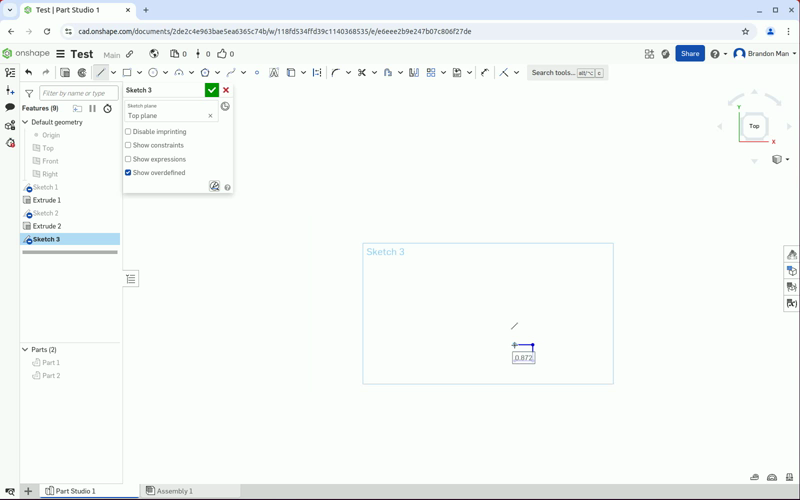
scroll(-6)
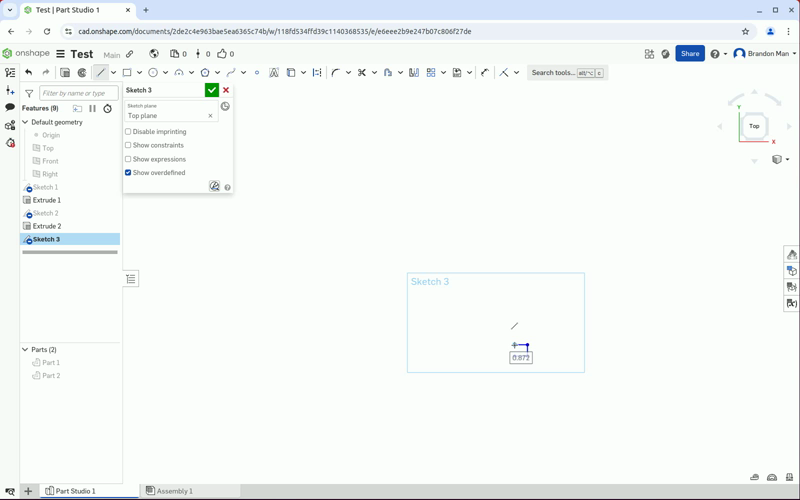
scroll(-6)
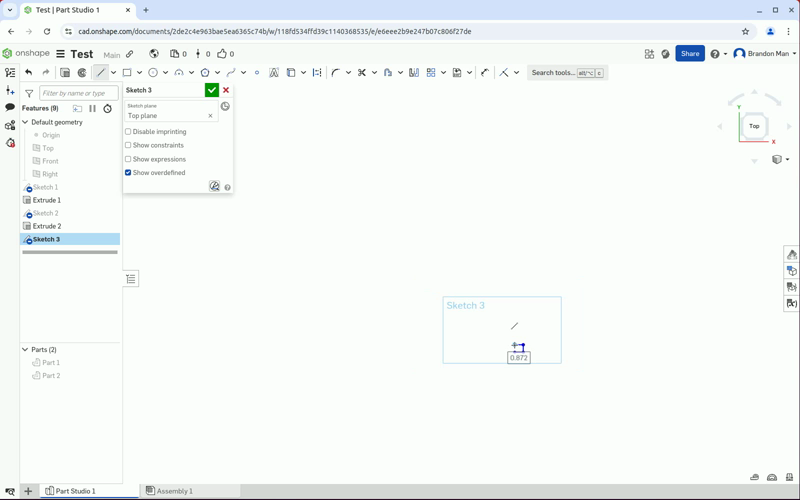
scroll(-6)
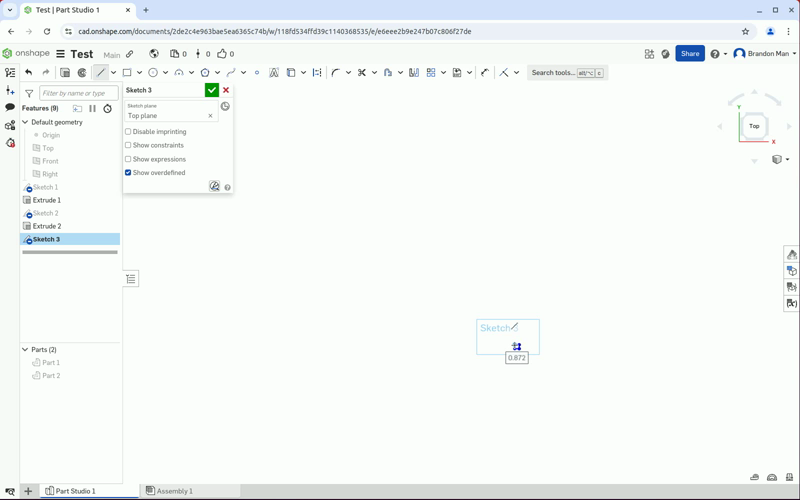
key_up(shift)
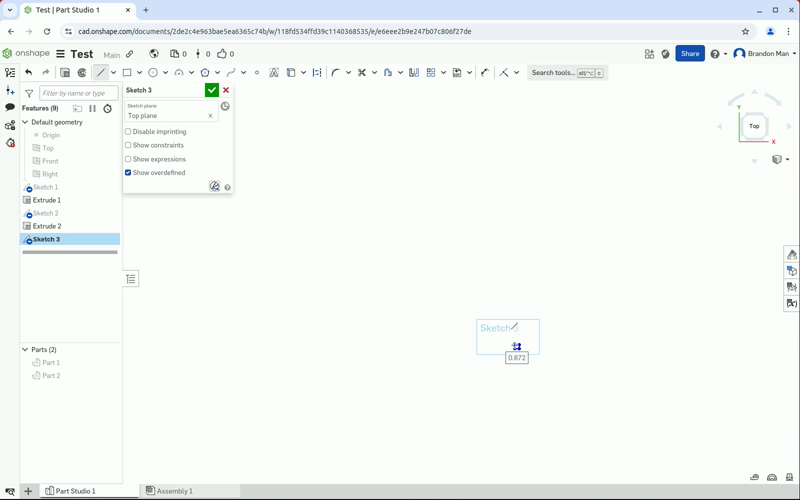
mouse_move(544, 344)
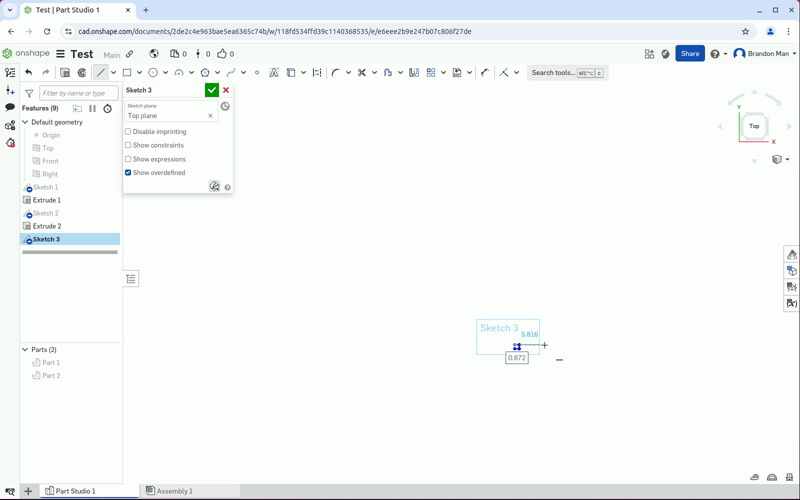
key_down(shift)
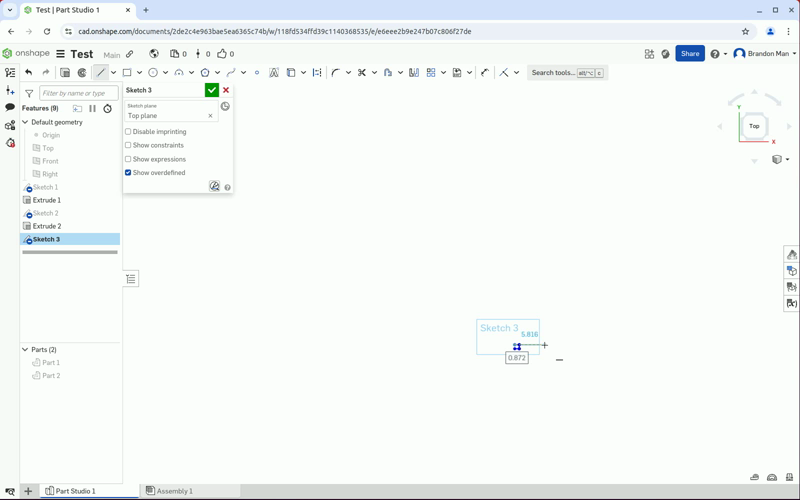
mouse_move(514, 348)
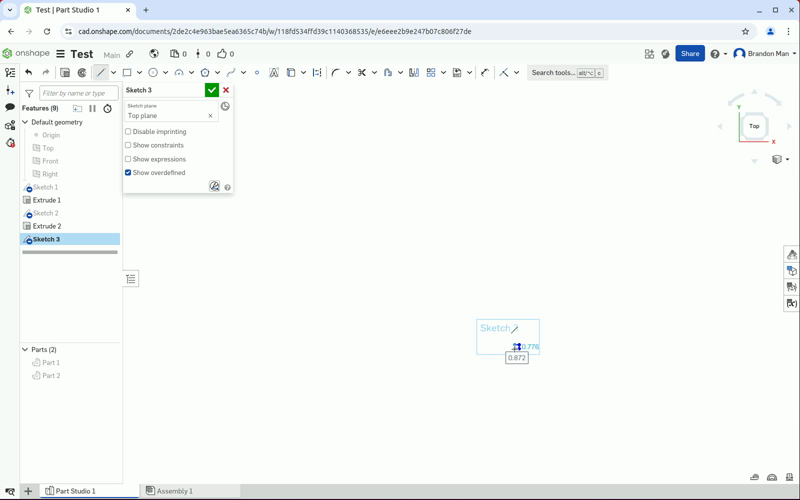
scroll(6)
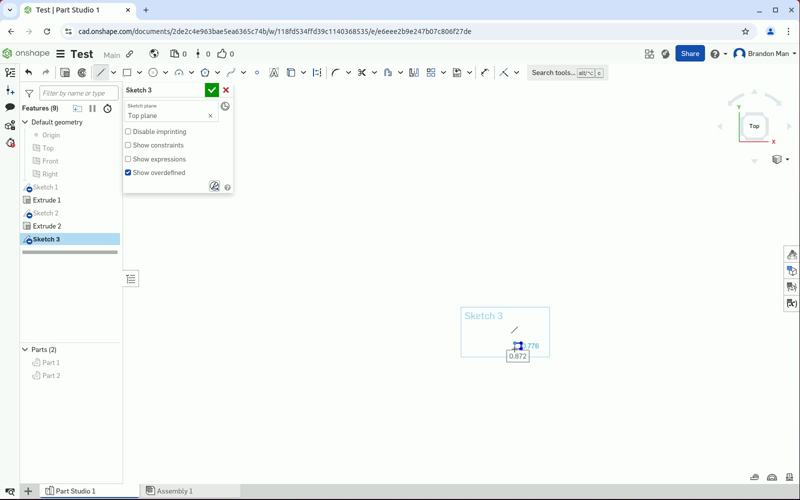
scroll(6)
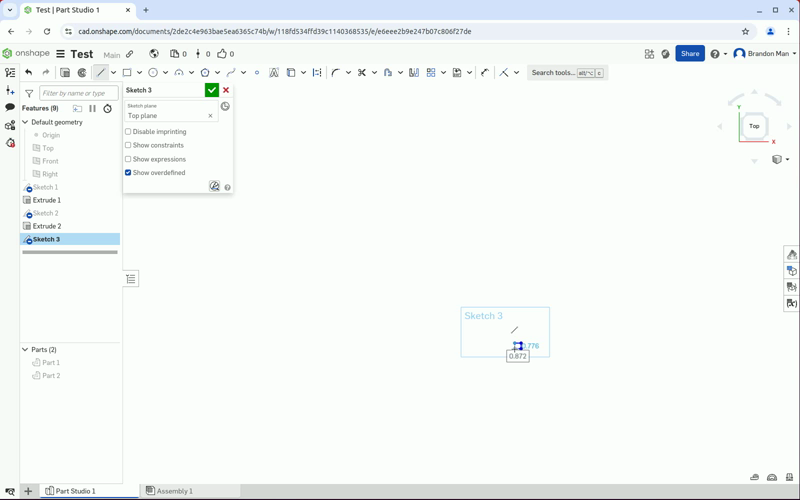
scroll(6)
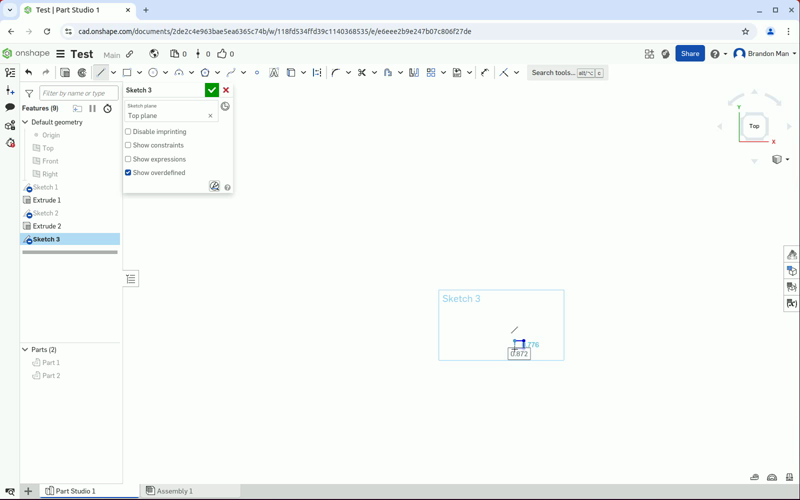
scroll(6)
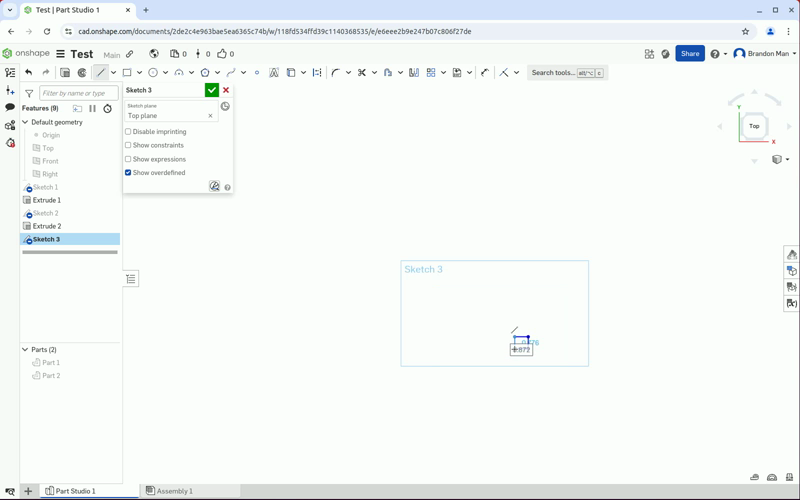
scroll(6)
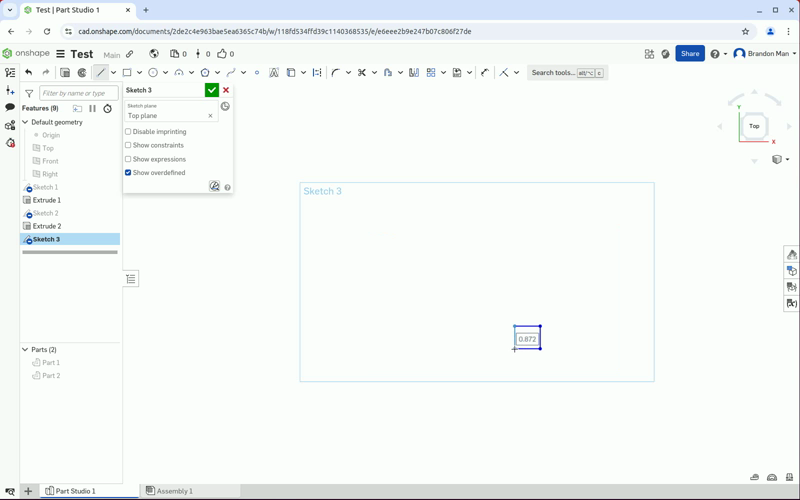
scroll(6)
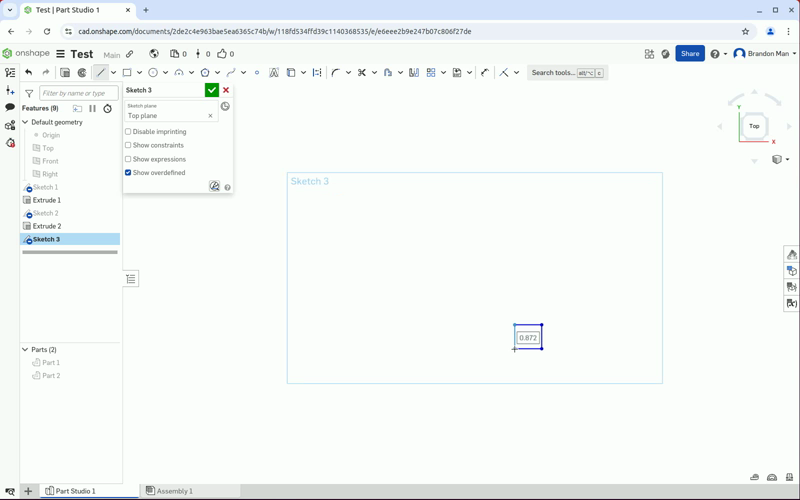
scroll(6)
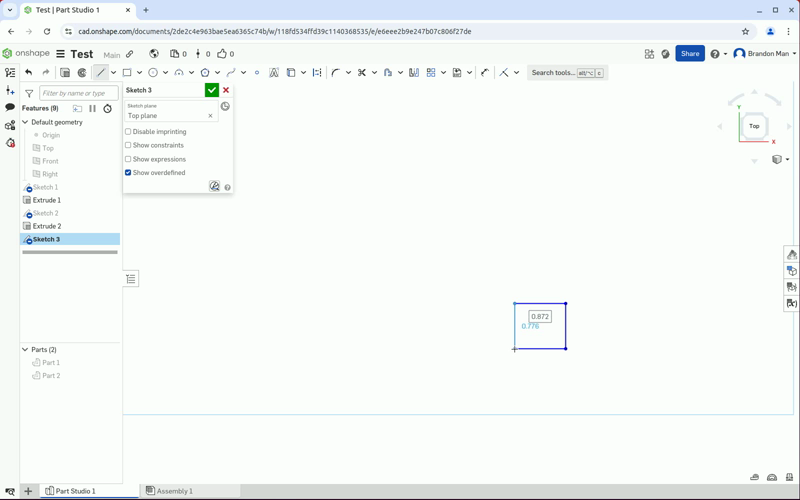
key_up(shift)
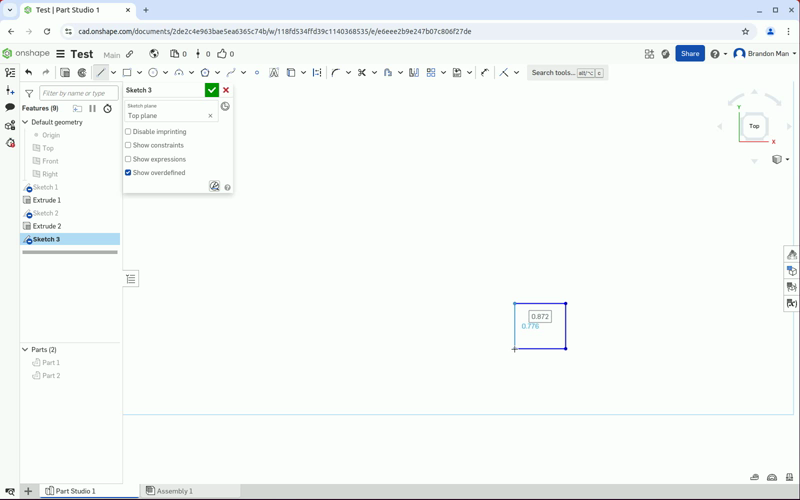
click(514, 348)
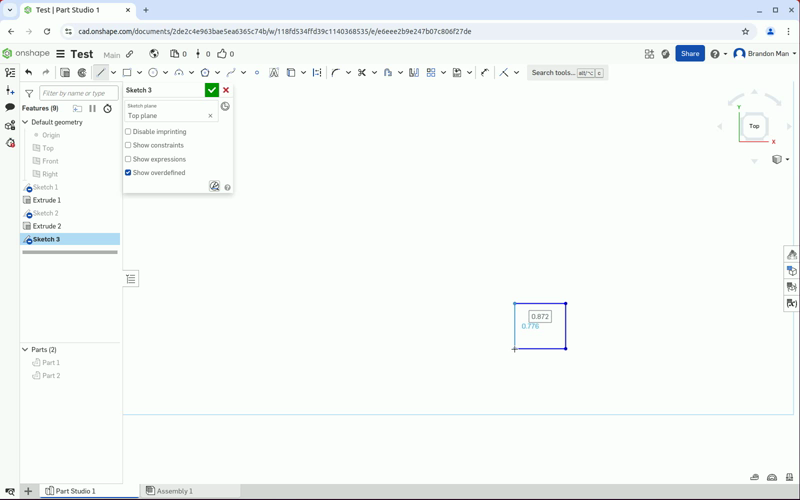
scroll(-6)
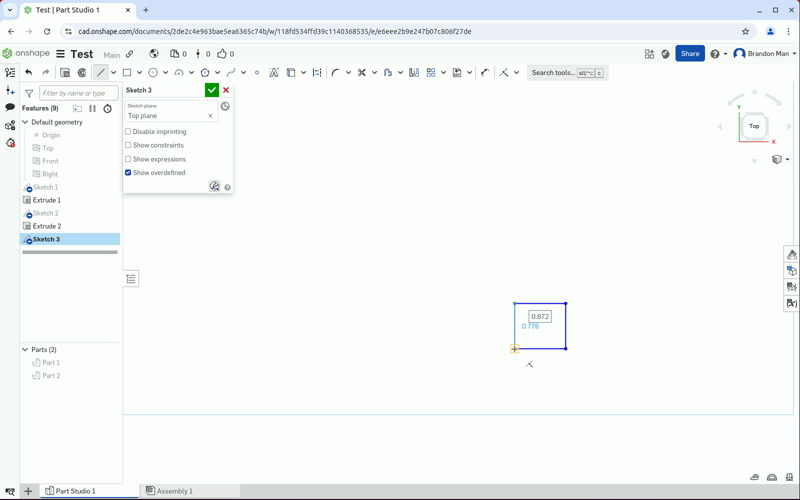
scroll(-6)
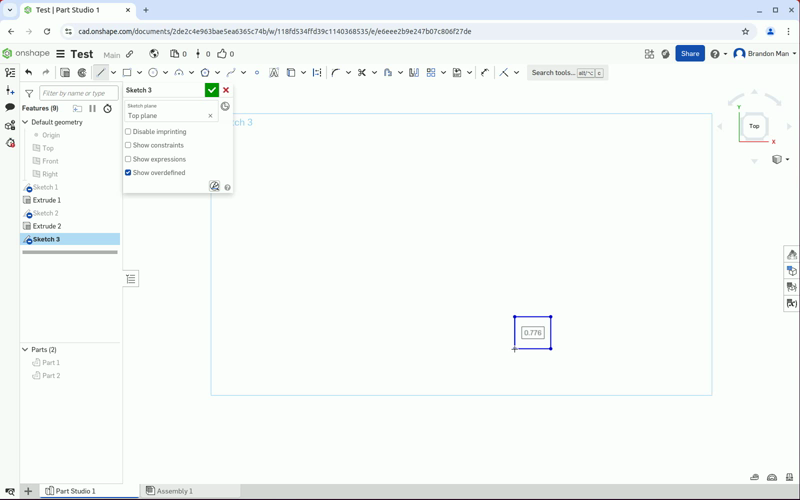
scroll(-6)
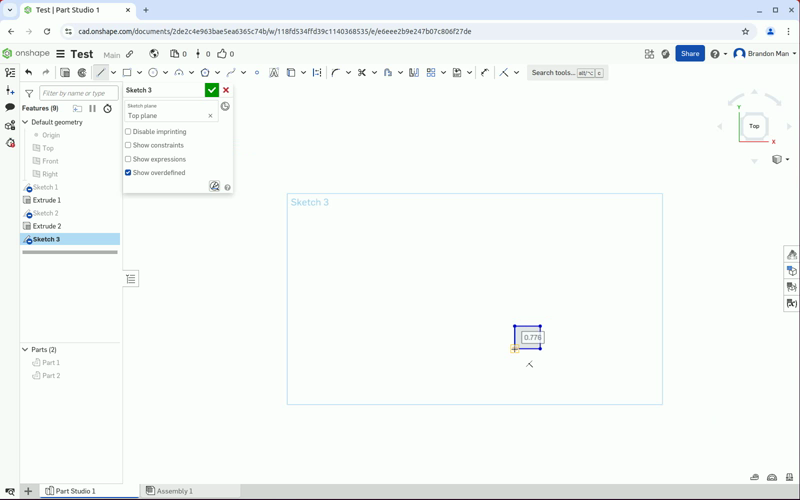
scroll(-6)
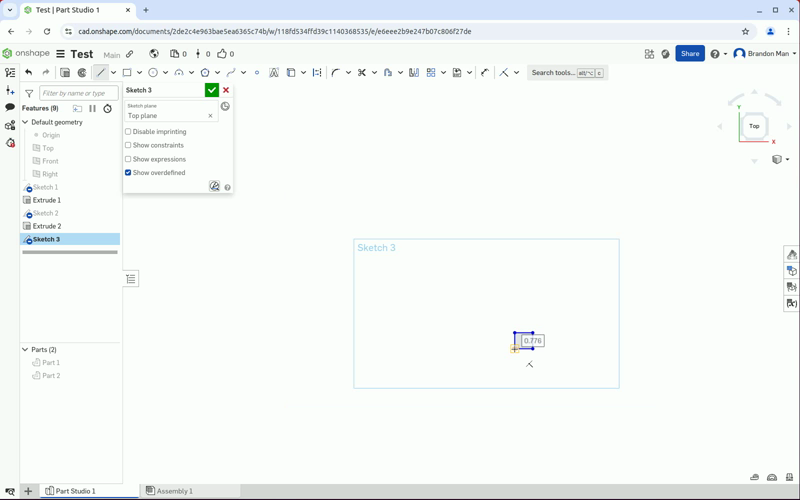
scroll(-6)
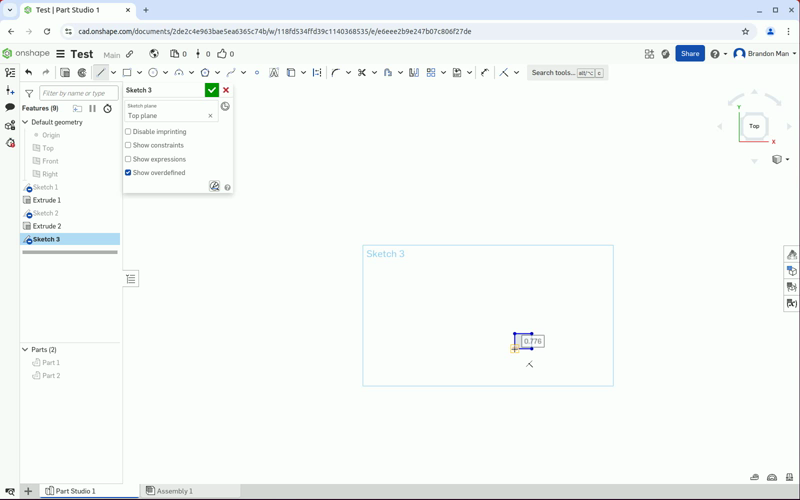
scroll(-6)
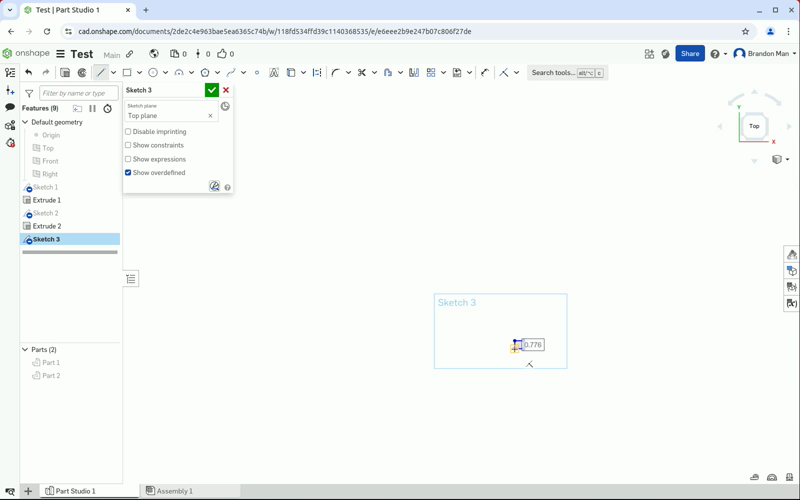
scroll(-6)
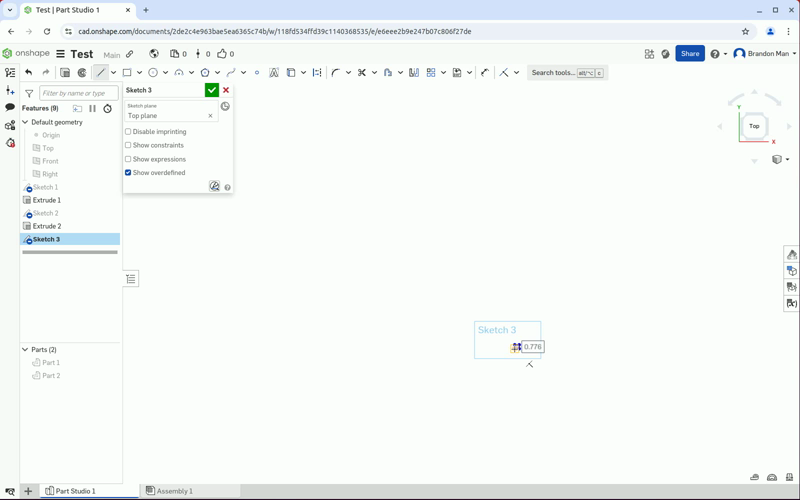
key(esc)
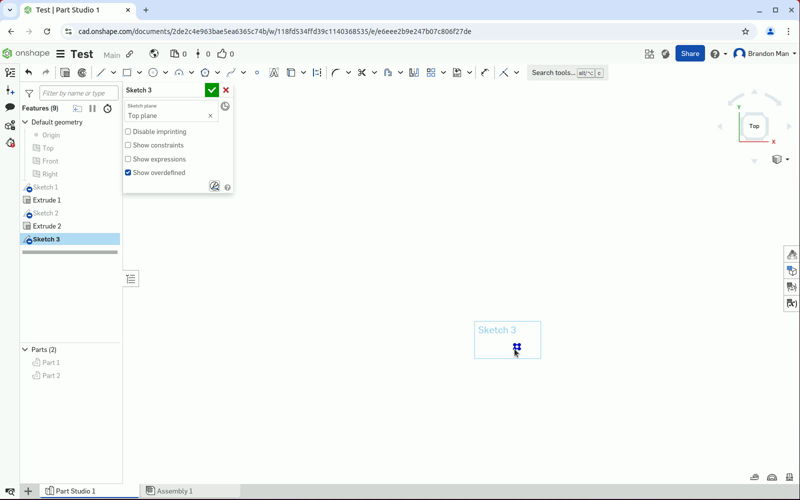
mouse_move(517, 347)
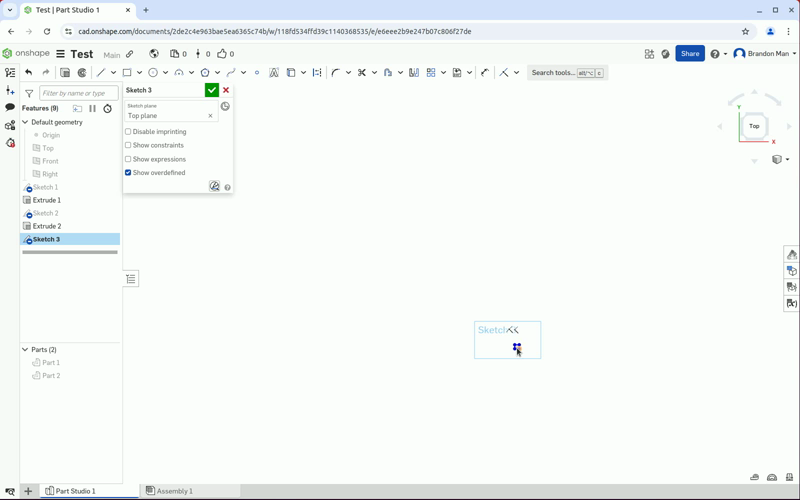
scroll(6)
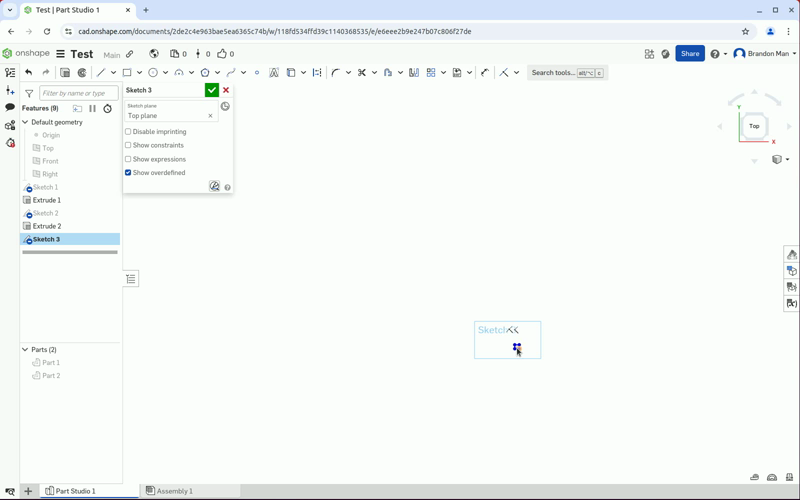
scroll(6)
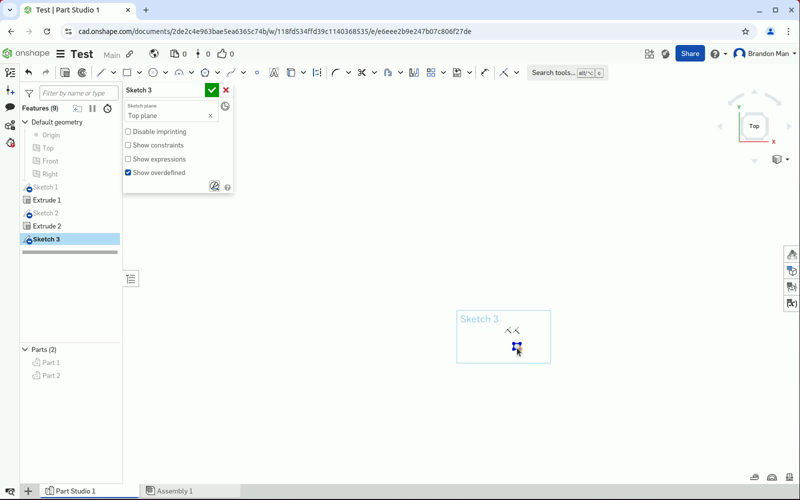
scroll(6)
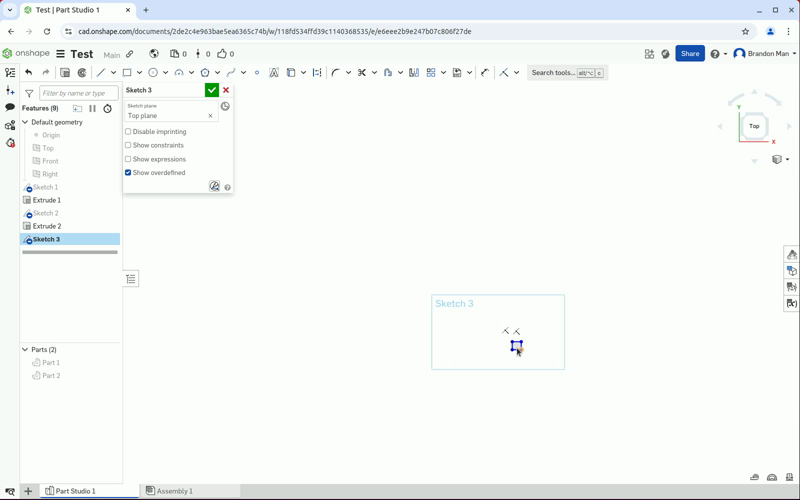
scroll(6)
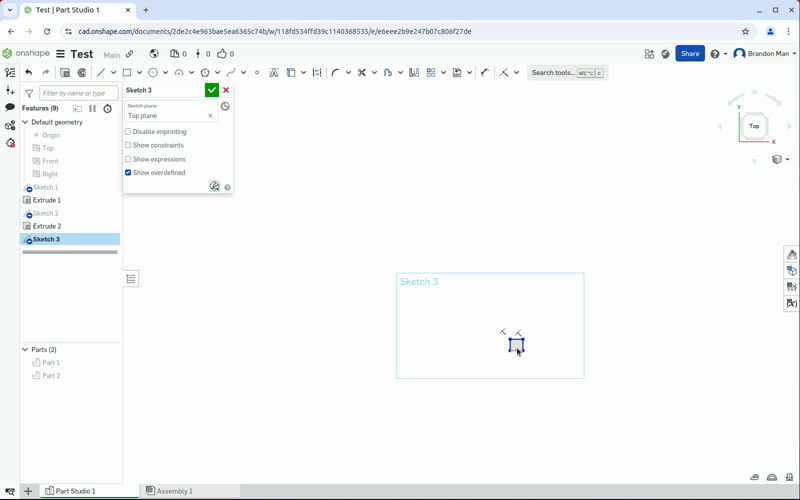
scroll(6)
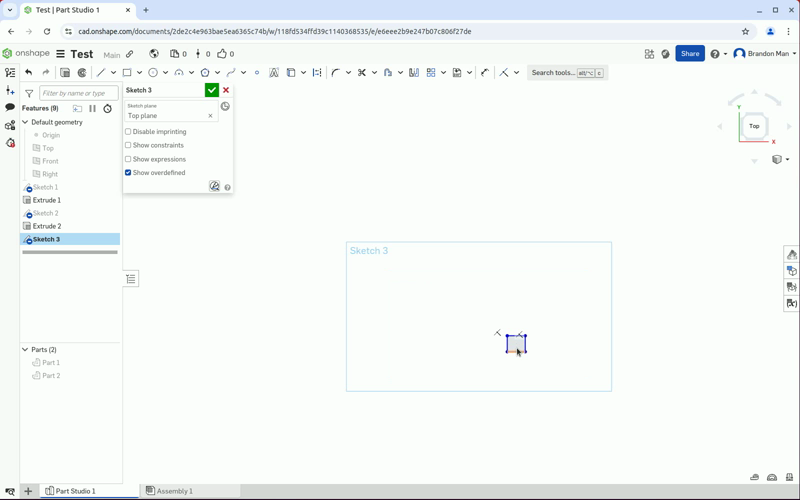
scroll(6)
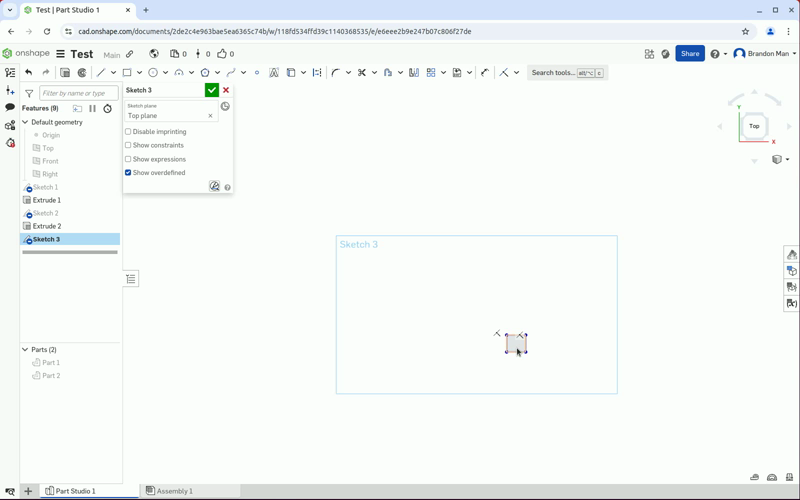
scroll(6)
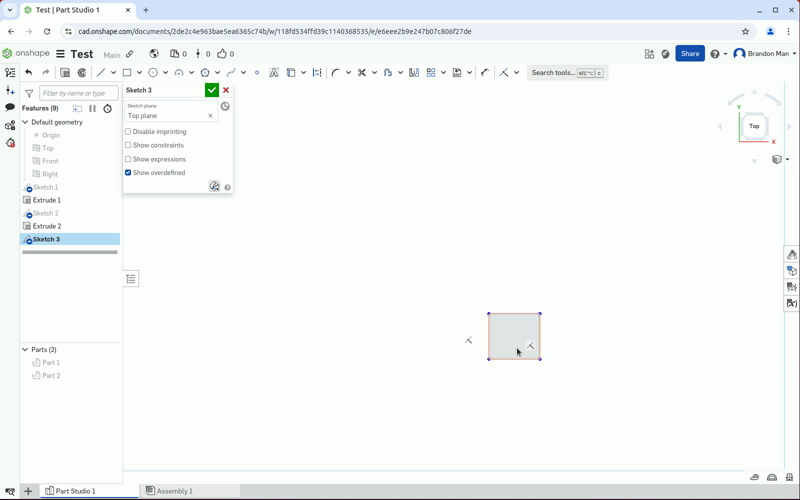
click(517, 347)
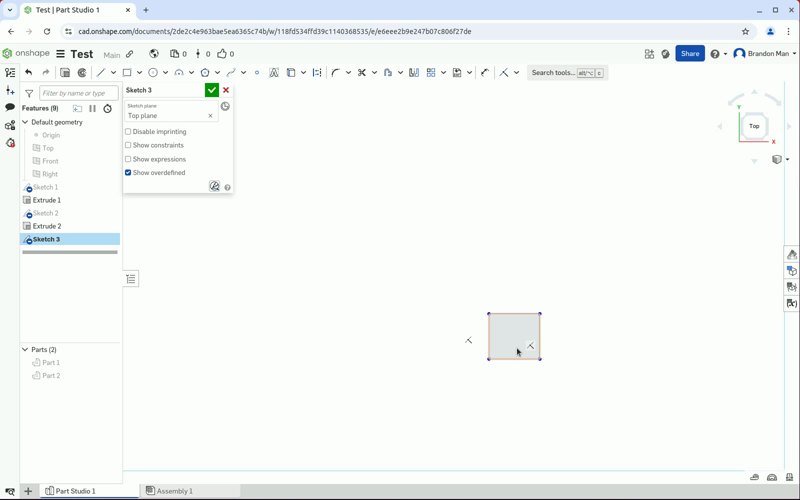
scroll(-6)
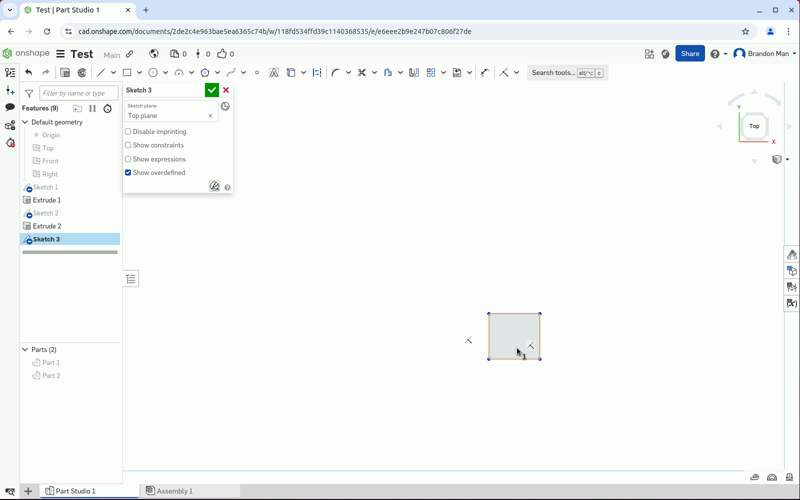
scroll(-6)
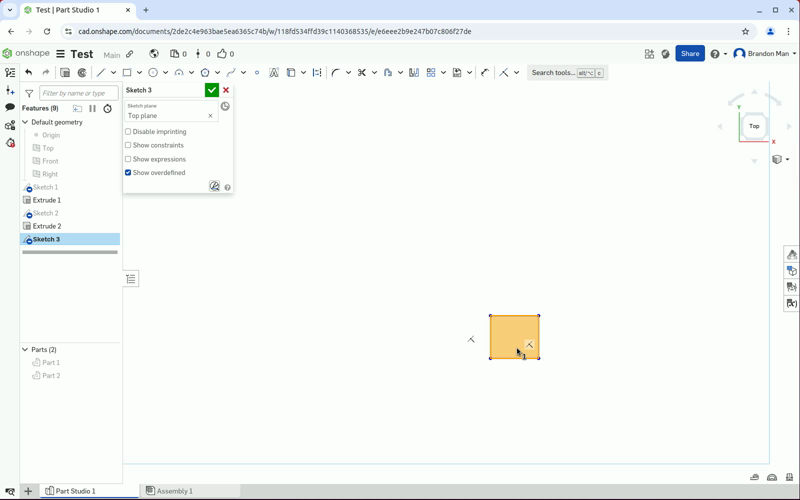
scroll(-6)
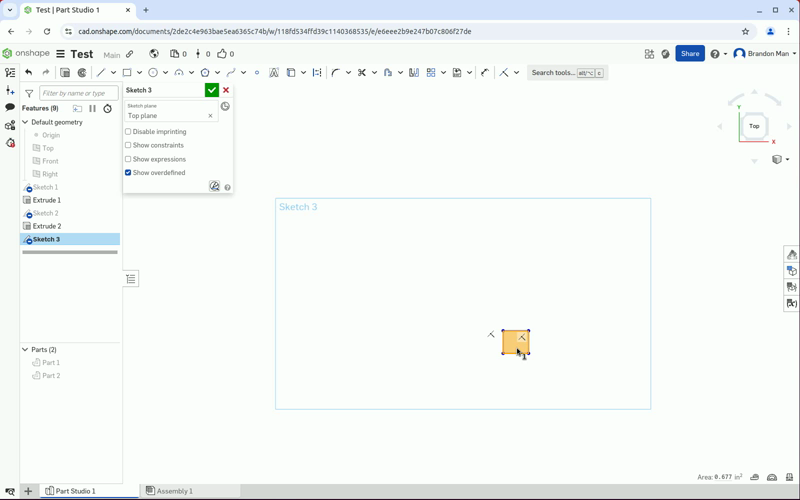
scroll(-6)
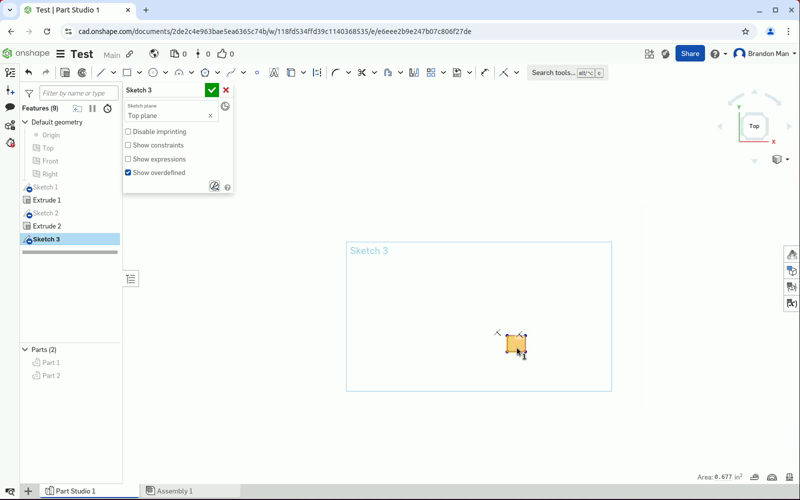
scroll(-6)
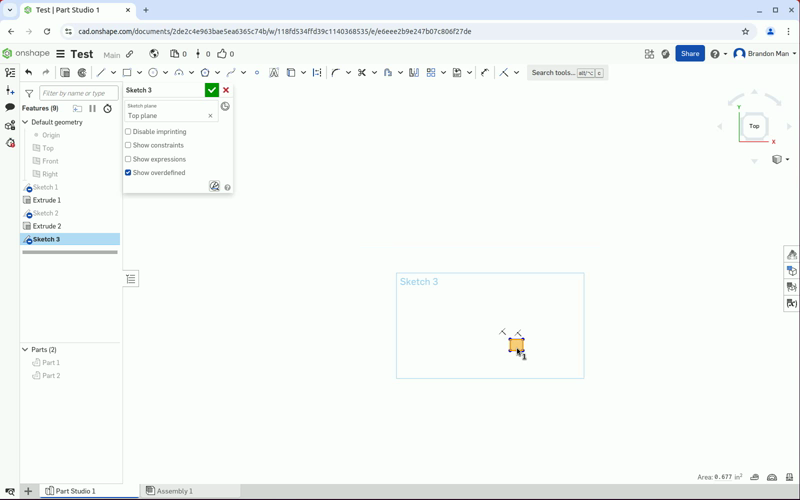
scroll(-6)
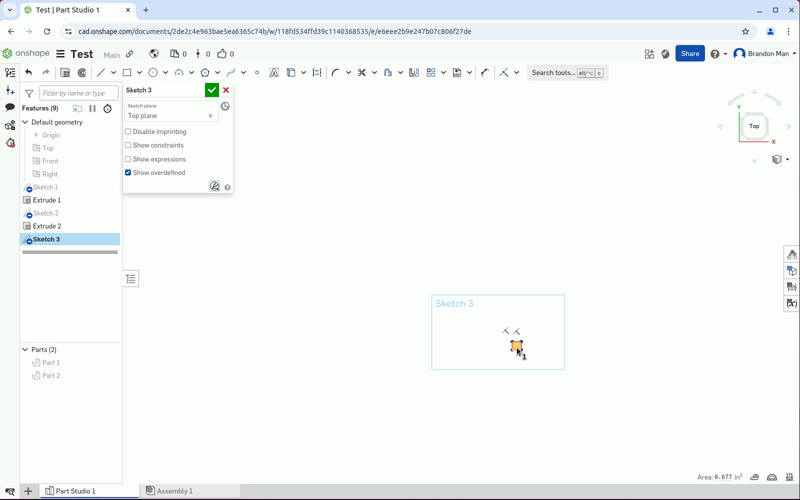
scroll(-6)
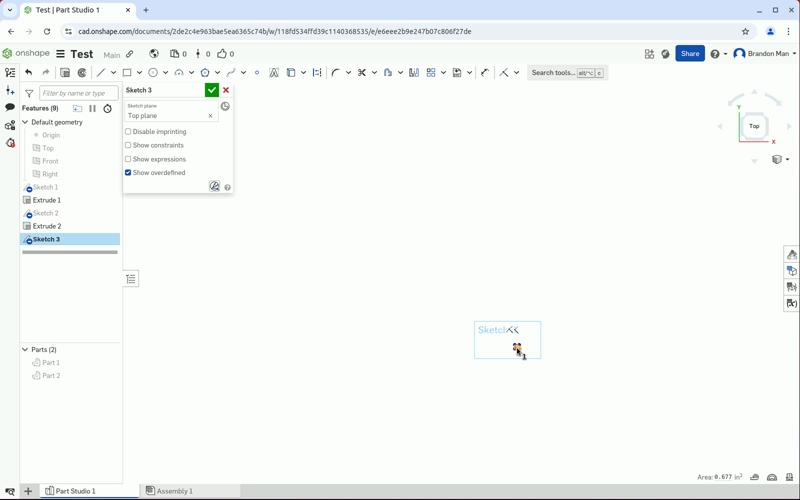
mouse_move(73, 352)
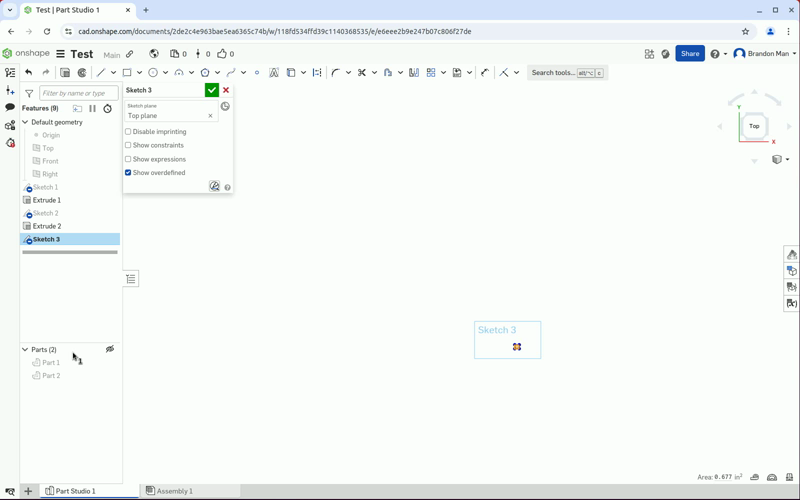
key(shift+y)
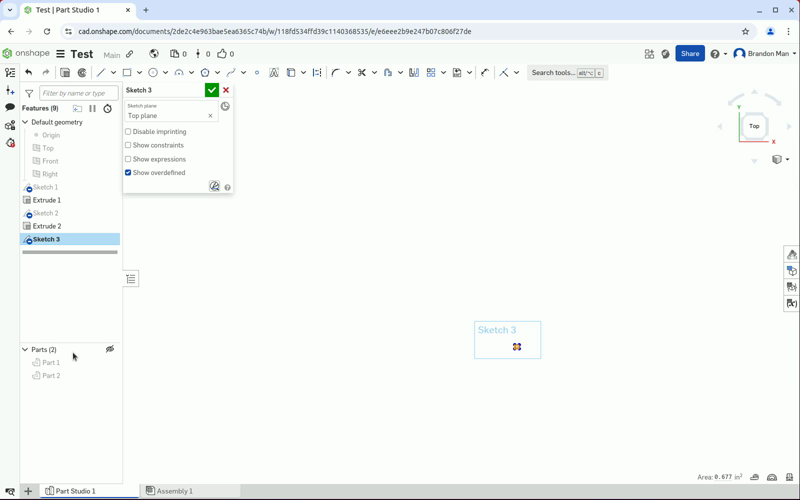
key(shift+e)
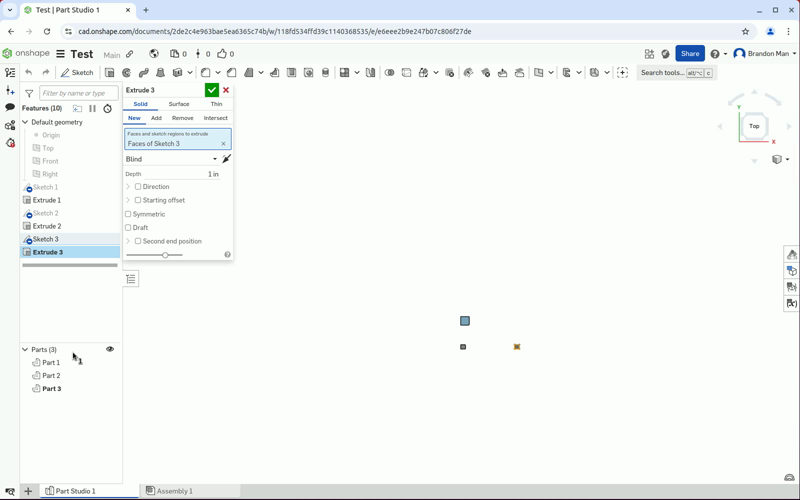
mouse_move(143, 106)
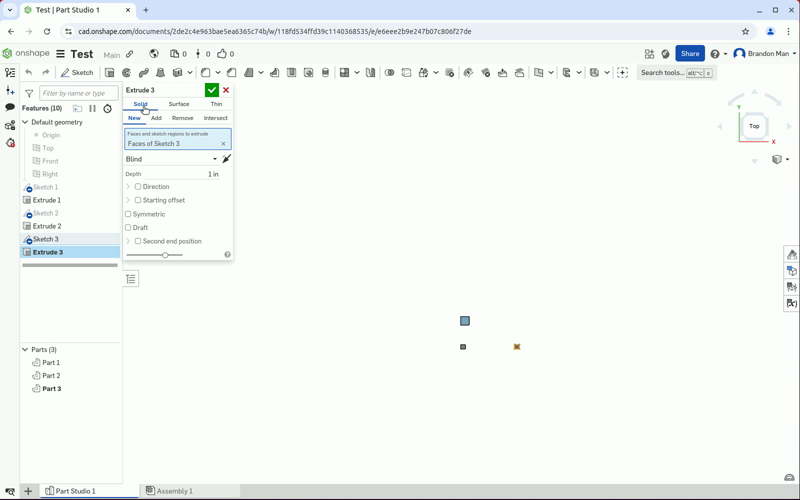
click(143, 106)
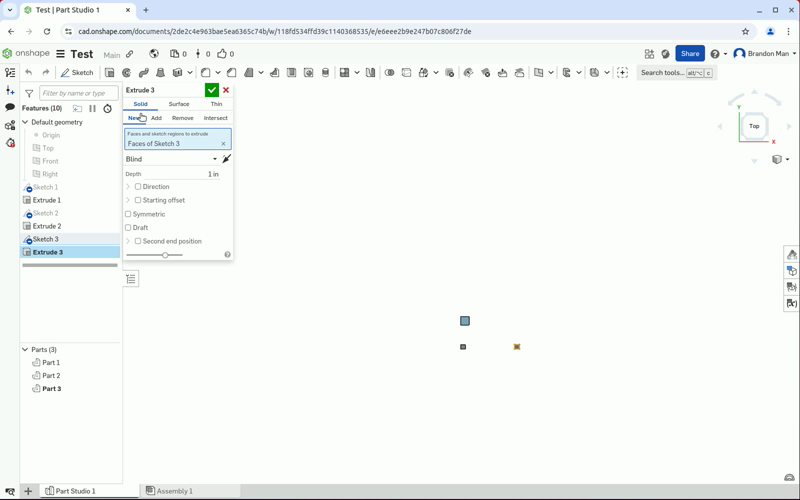
mouse_move(137, 120)
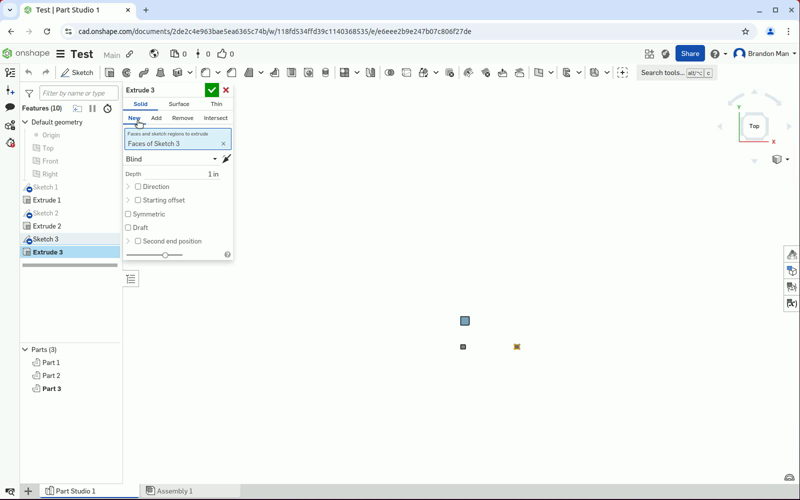
click(137, 120)
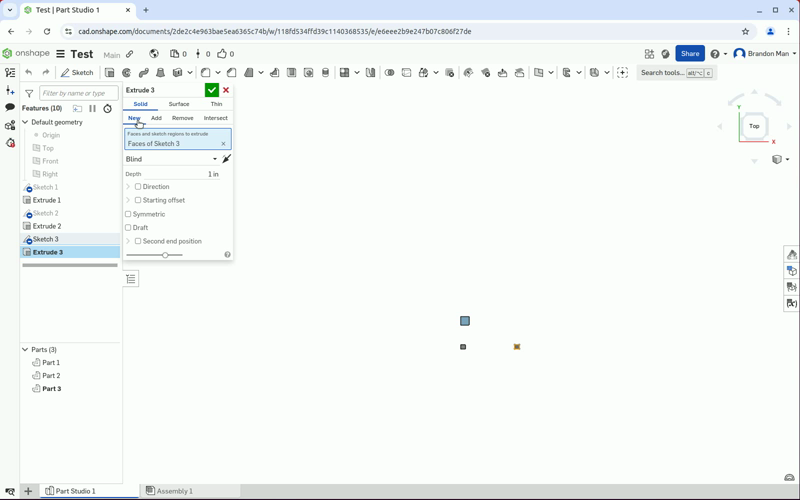
key(tab, 4)
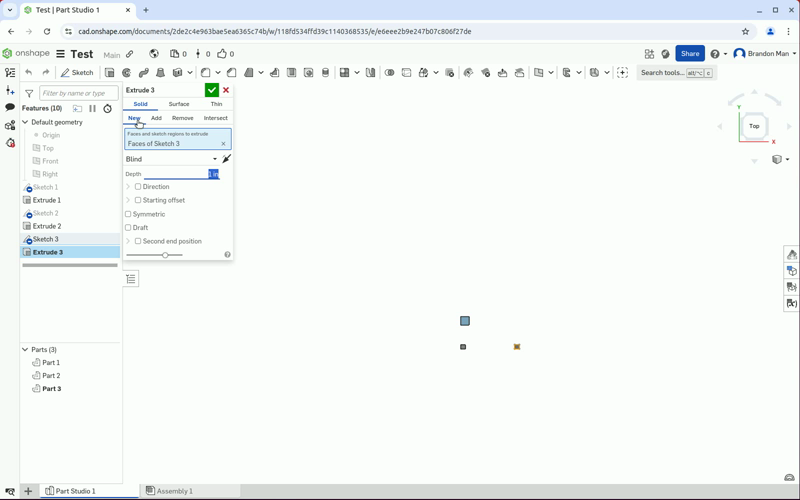
text(6.258)
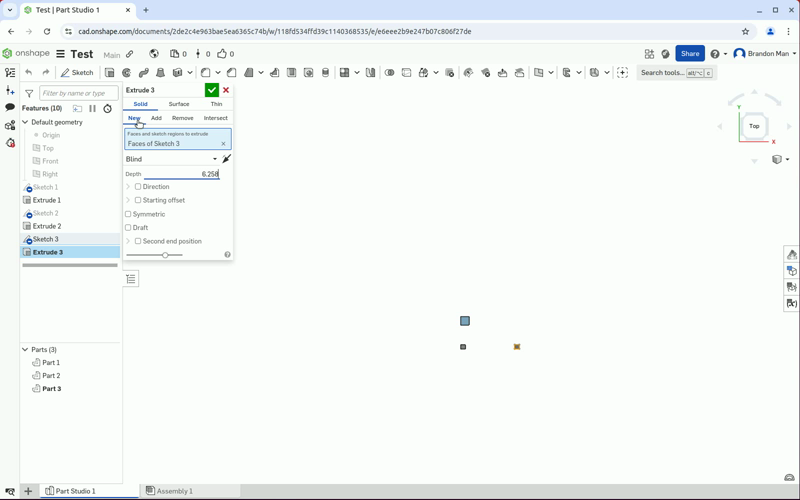
key(enter)
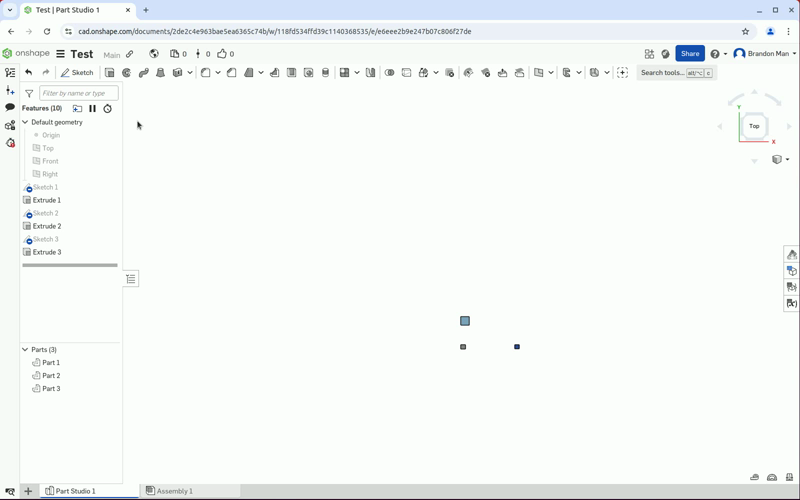
key(shift+h)
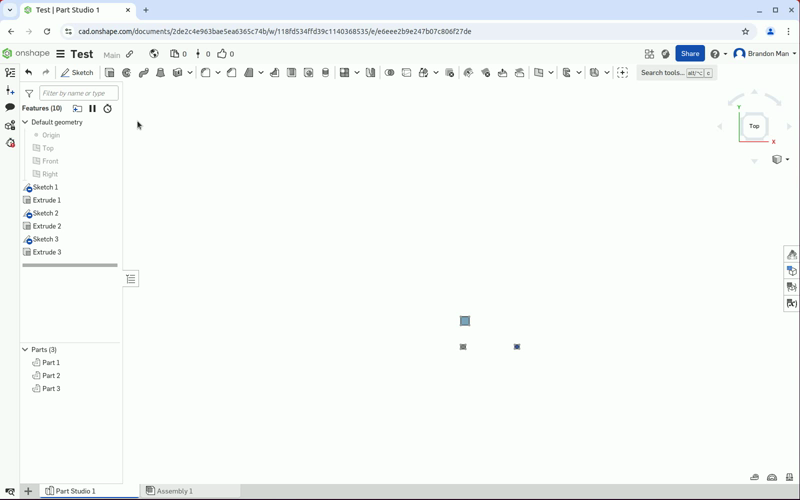
key(shift+h)
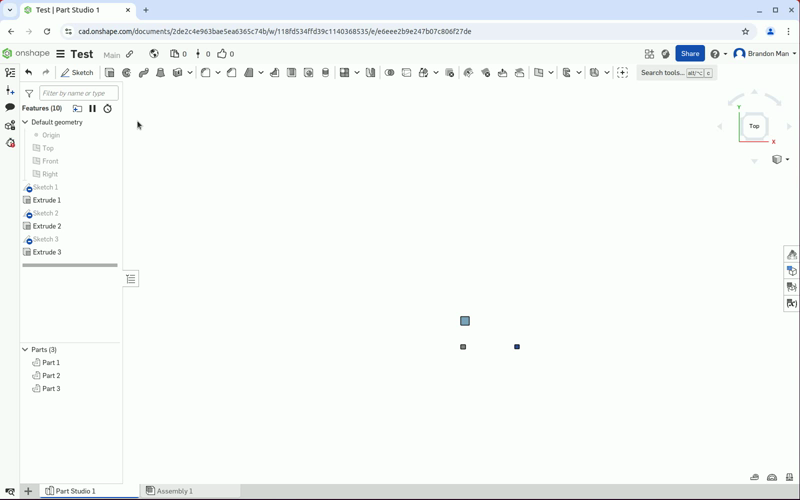
mouse_move(73, 189)
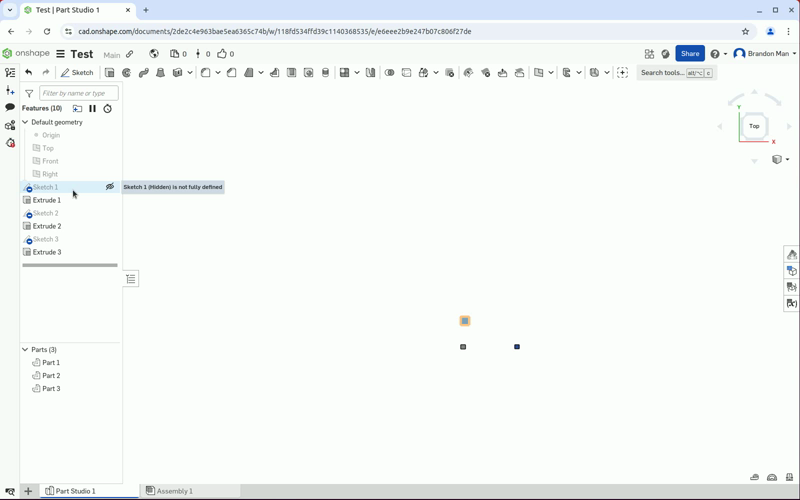
click(73, 189)
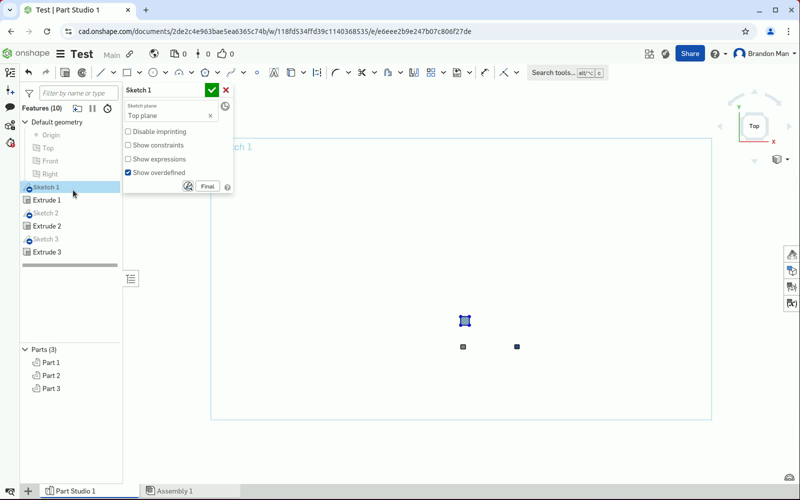
mouse_move(229, 92)
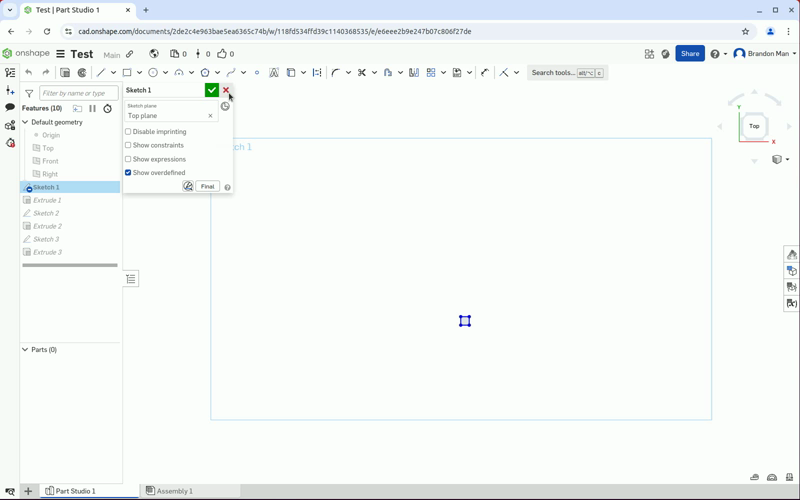
click(229, 92)
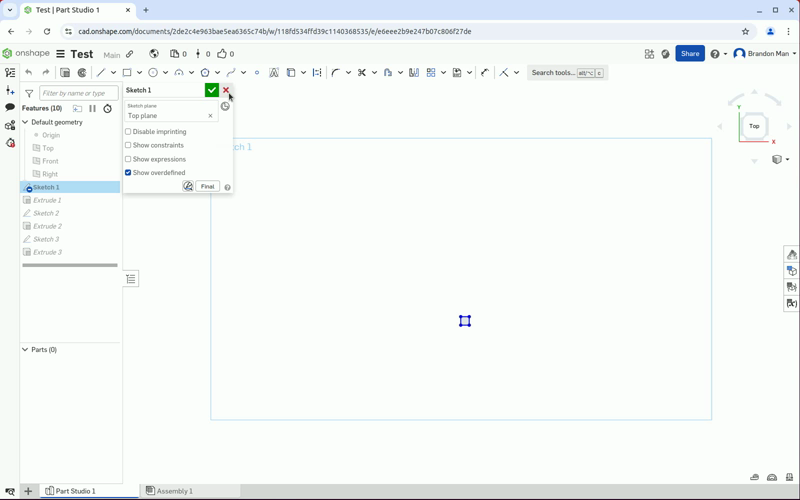
key(shift+s)
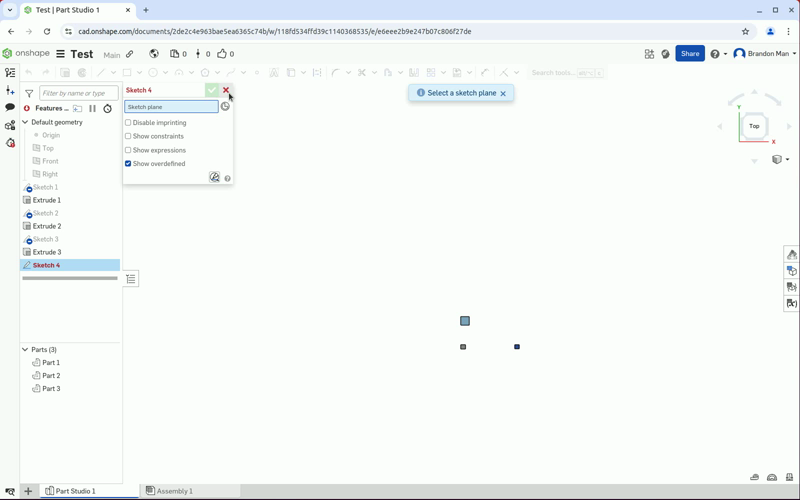
mouse_move(73, 150)
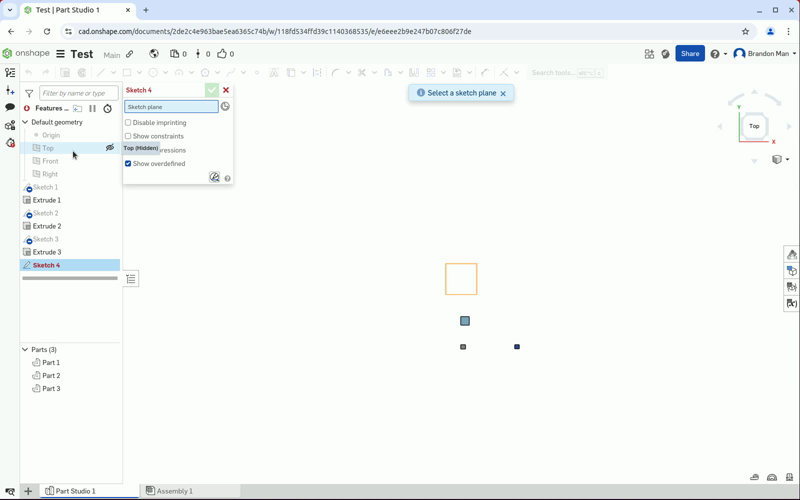
click(73, 150)
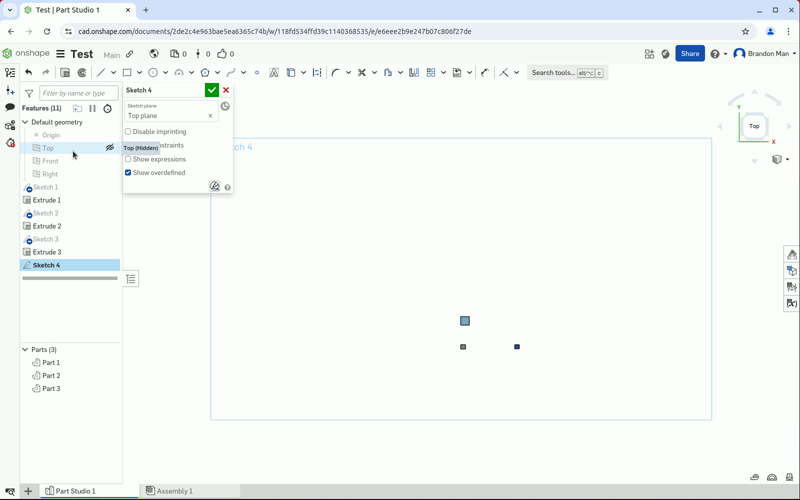
mouse_move(73, 352)
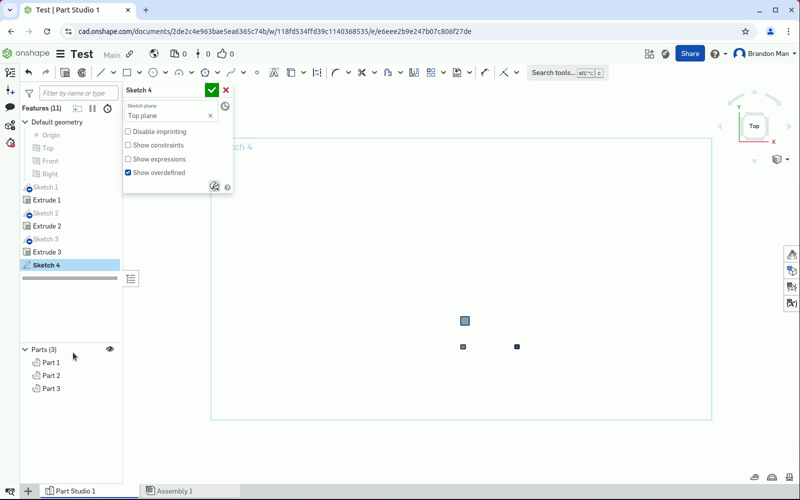
key(y)
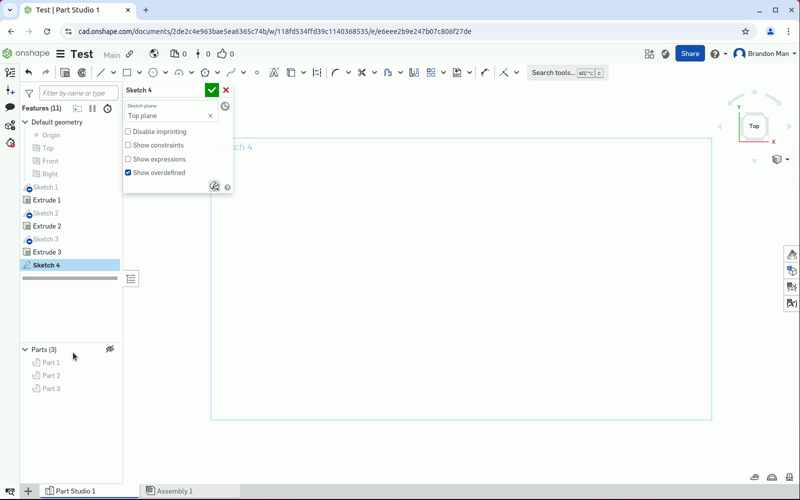
key(l)
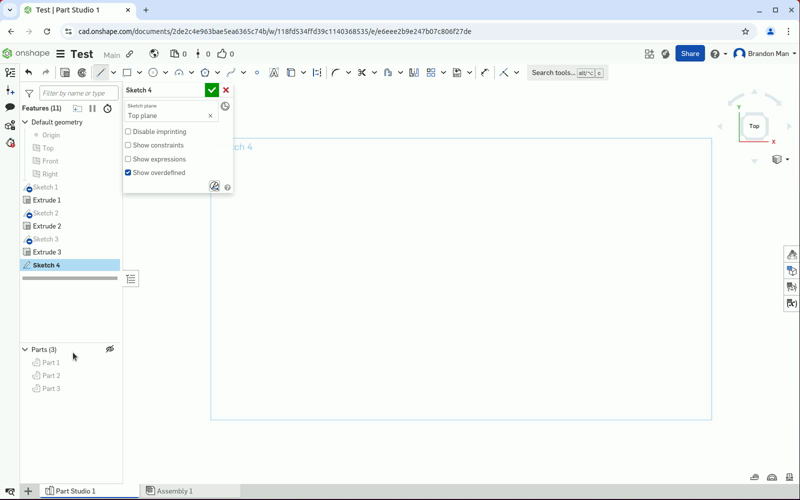
key_down(shift)
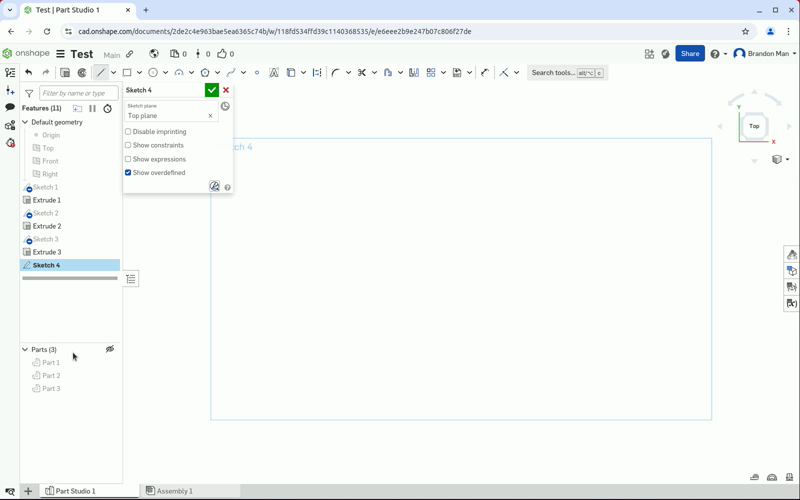
mouse_move(569, 348)
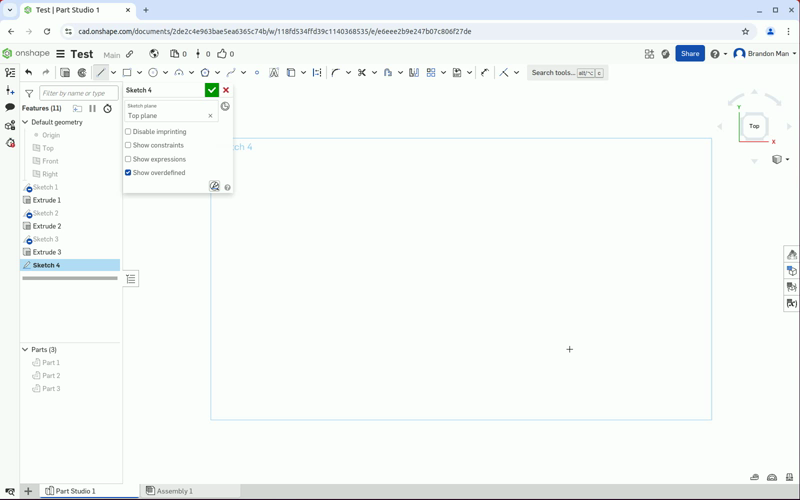
click(569, 348)
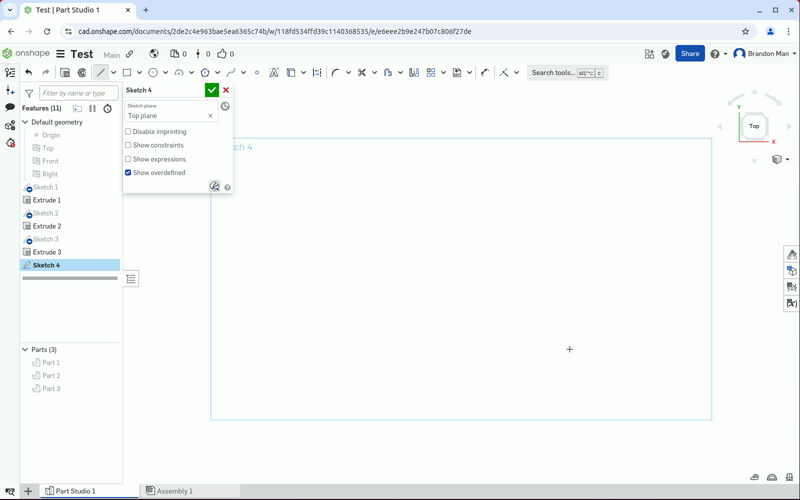
key_up(shift)
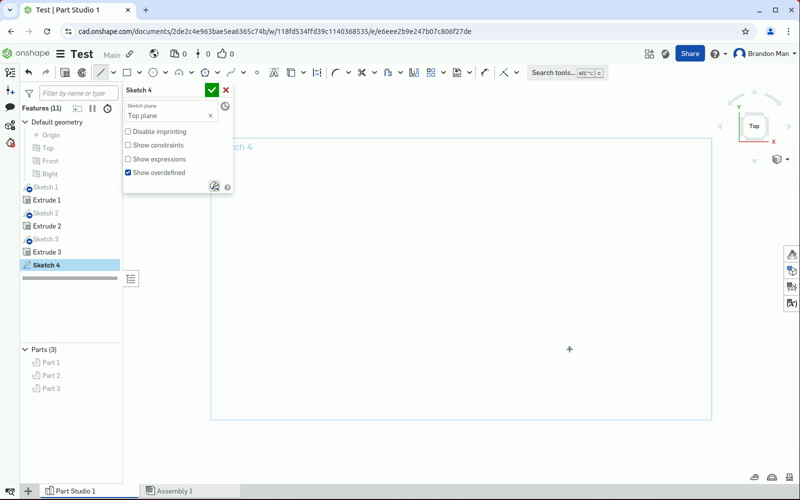
key_down(shift)
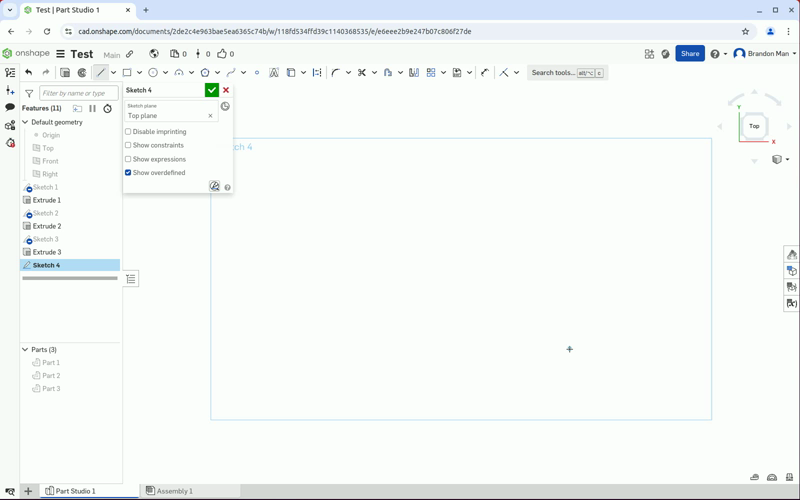
mouse_move(589, 348)
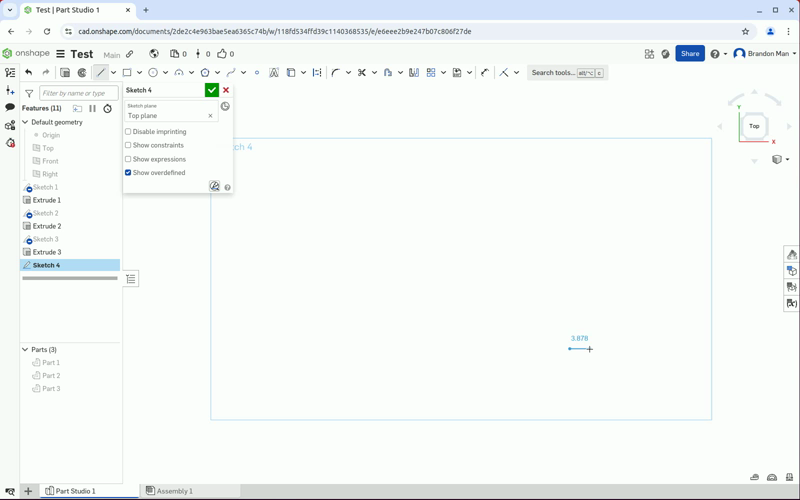
mouse_move(574, 348)
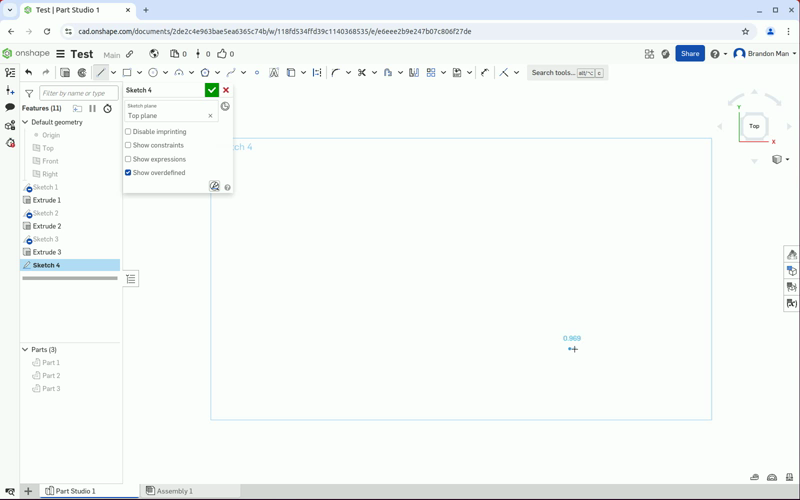
scroll(6)
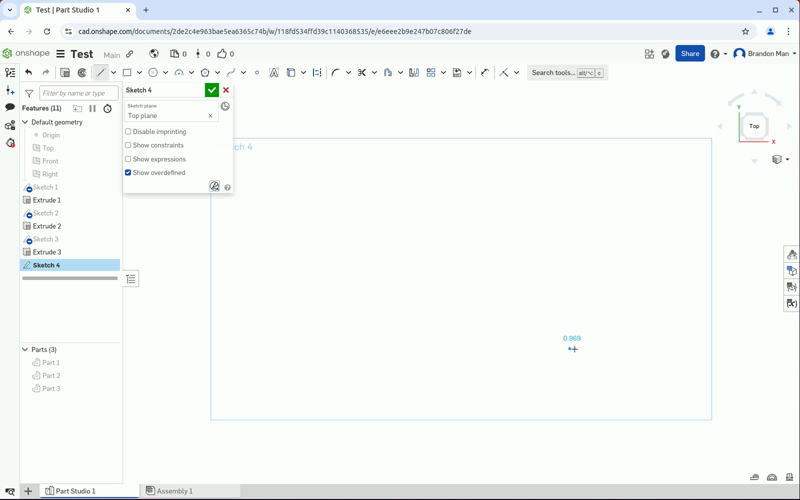
scroll(6)
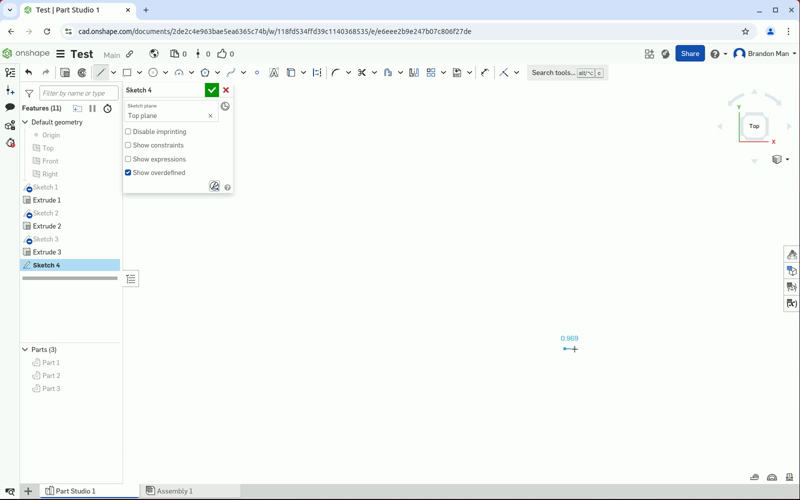
scroll(6)
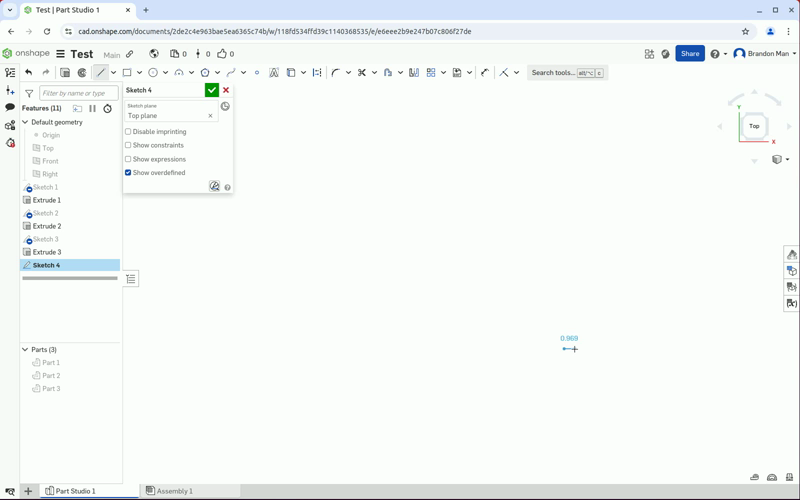
scroll(6)
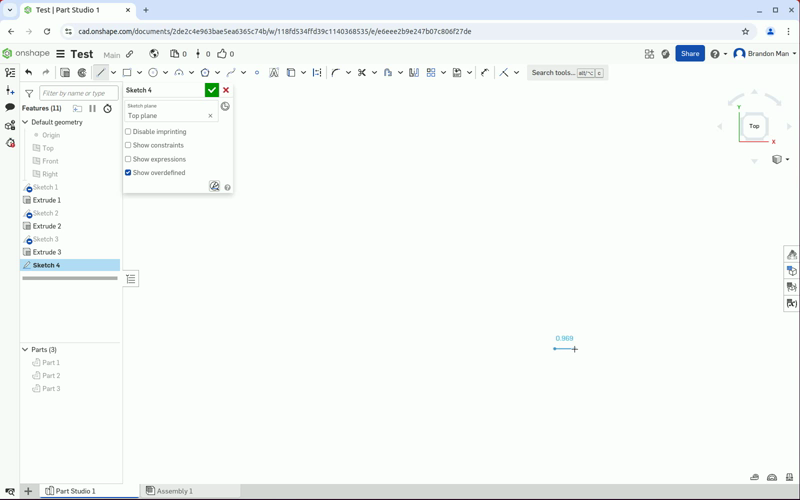
scroll(6)
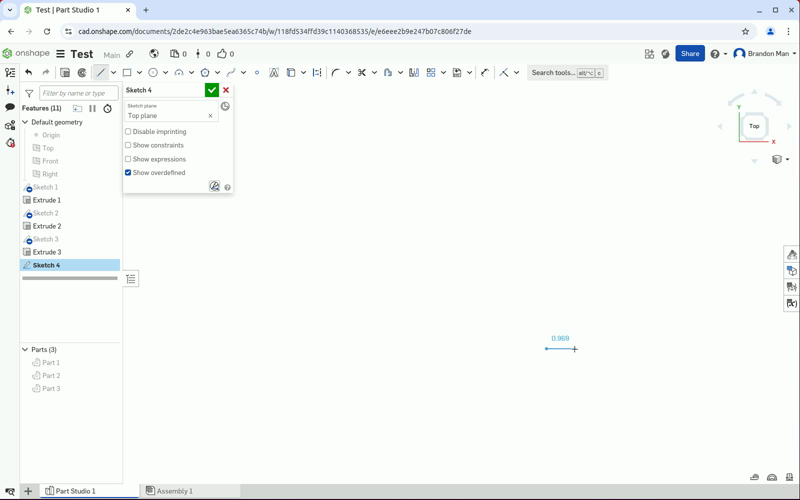
scroll(6)
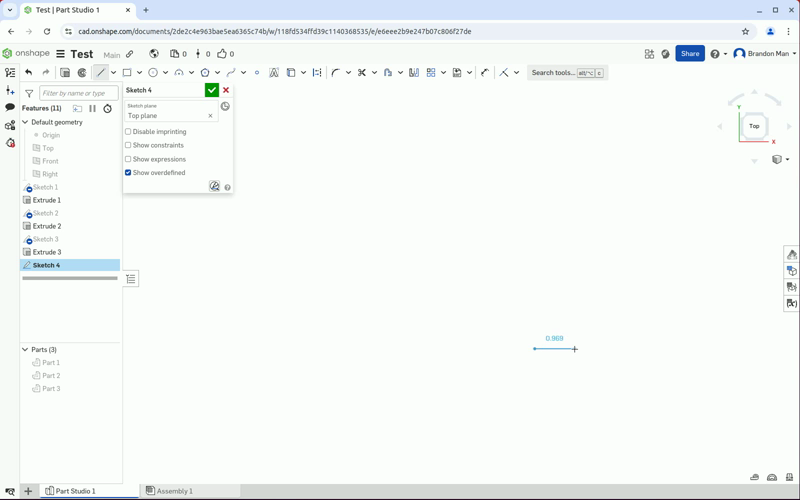
scroll(6)
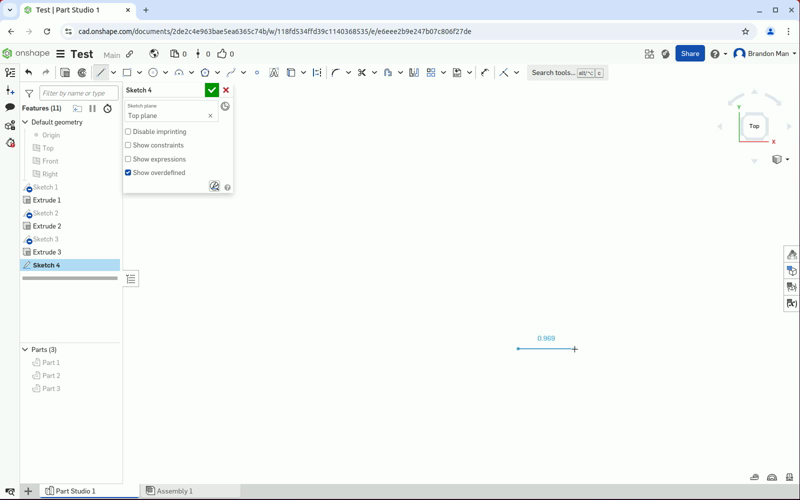
click(574, 348)
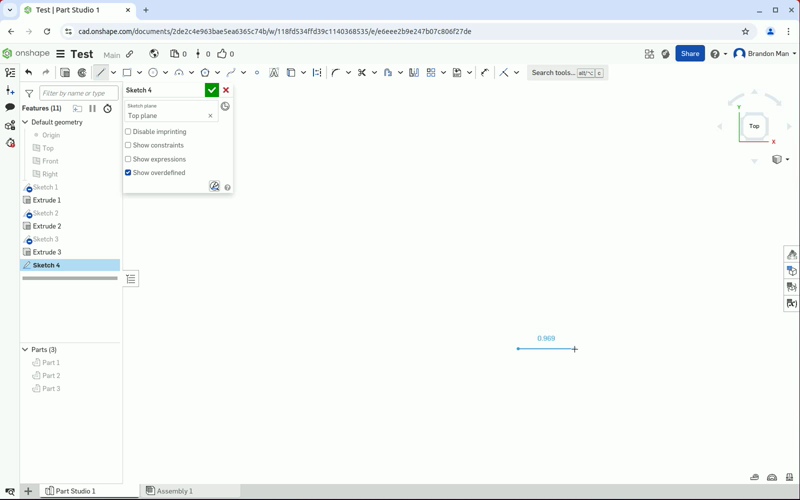
scroll(-6)
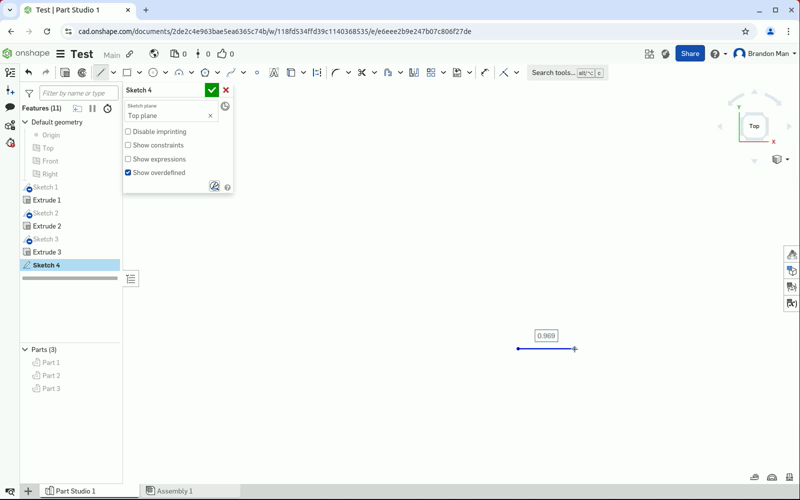
scroll(-6)
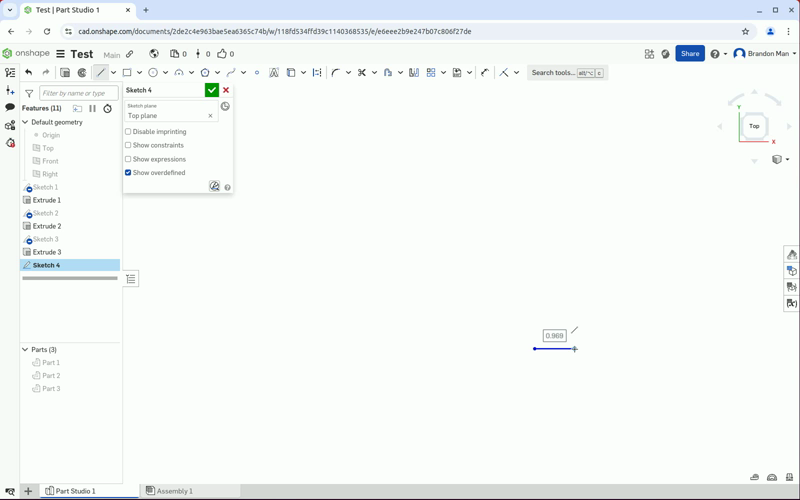
scroll(-6)
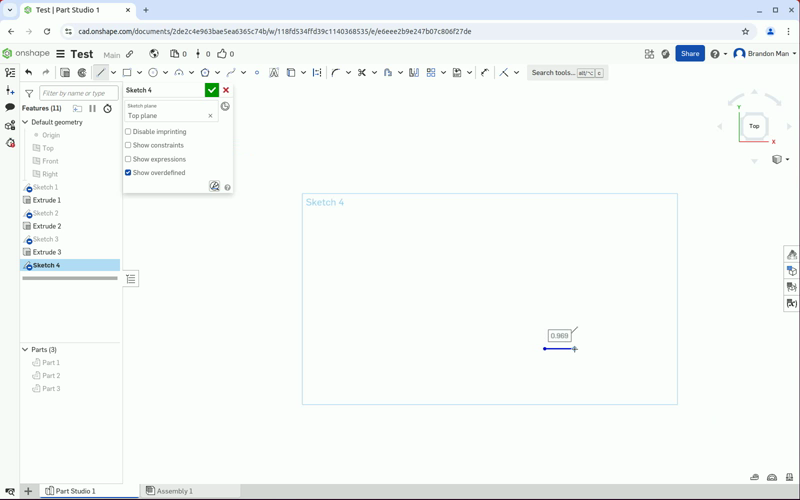
scroll(-6)
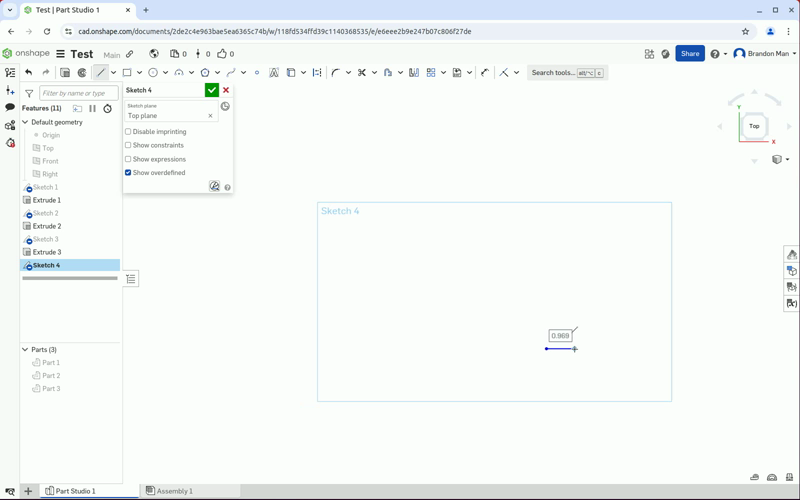
scroll(-6)
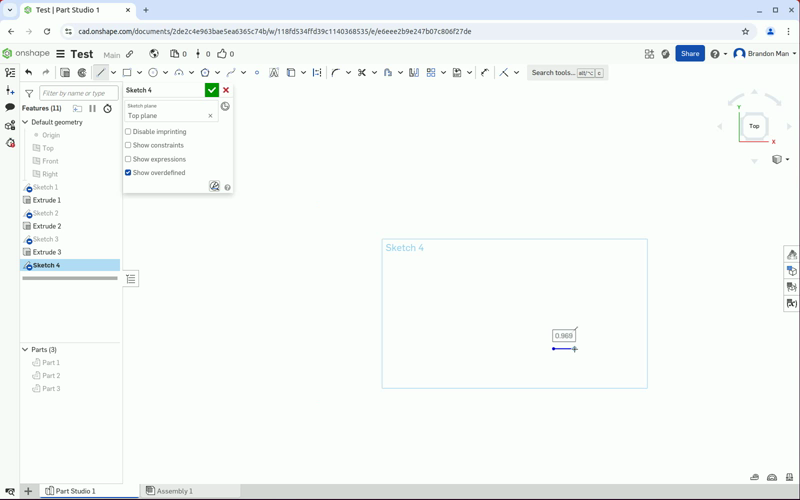
scroll(-6)
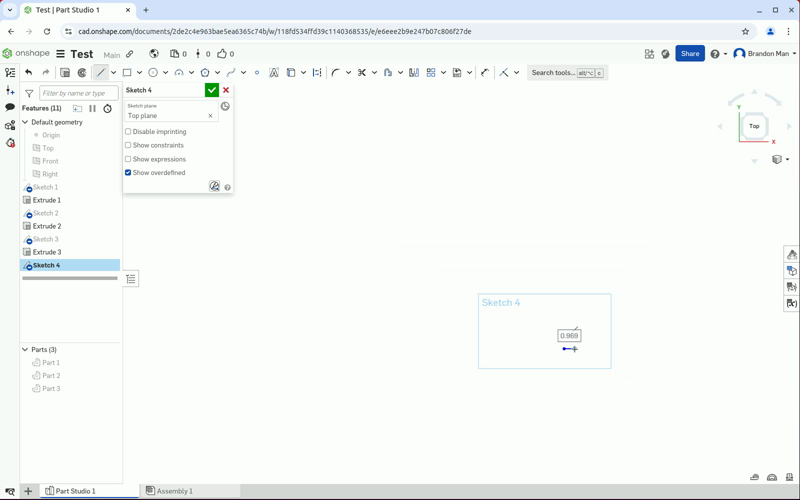
scroll(-6)
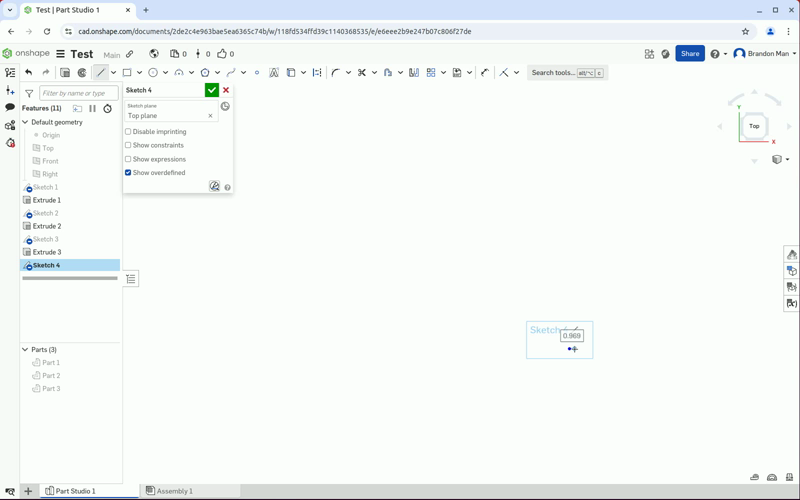
key_up(shift)
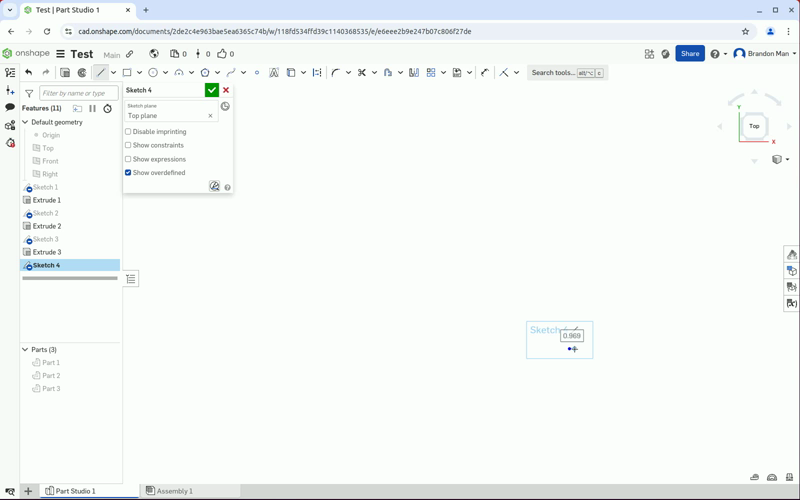
key_down(shift)
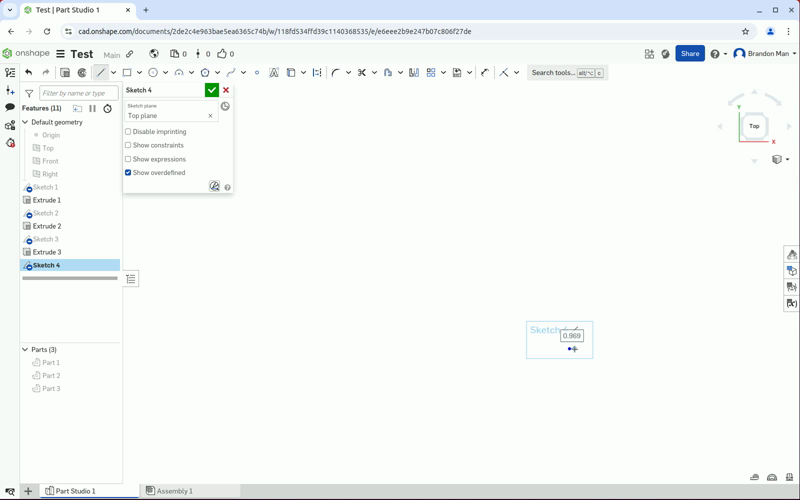
mouse_move(589, 348)
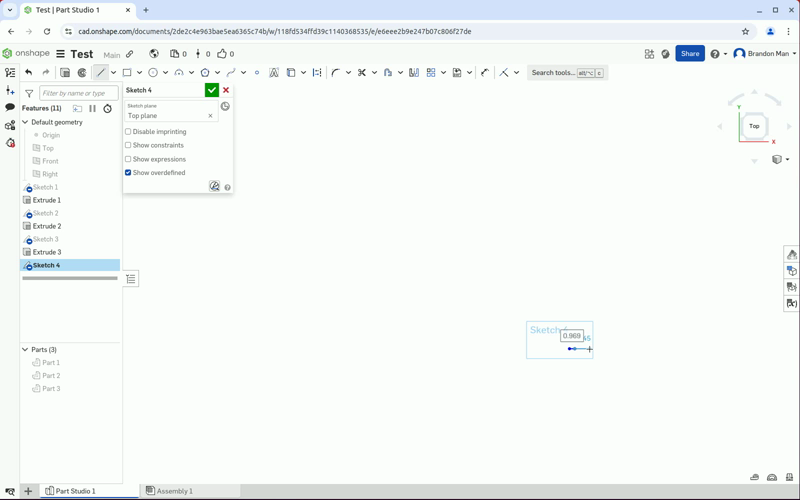
mouse_move(574, 344)
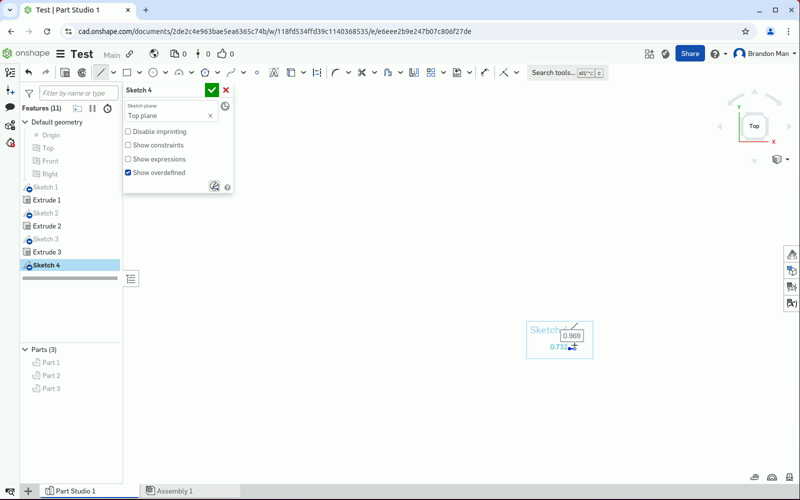
scroll(6)
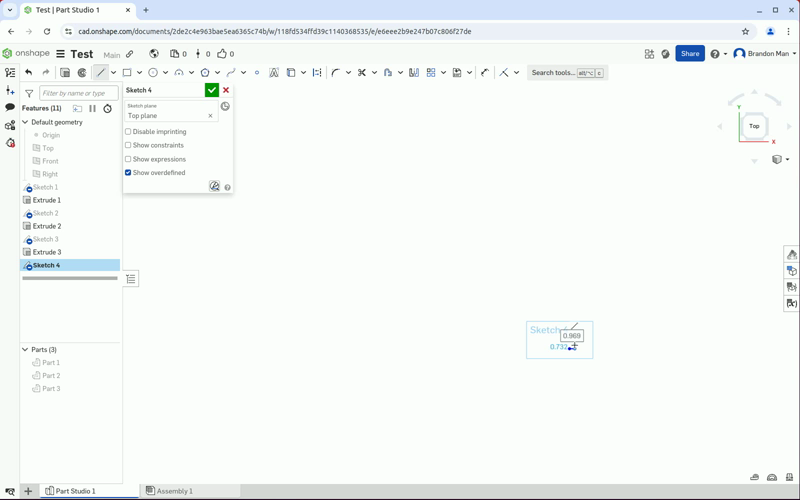
scroll(6)
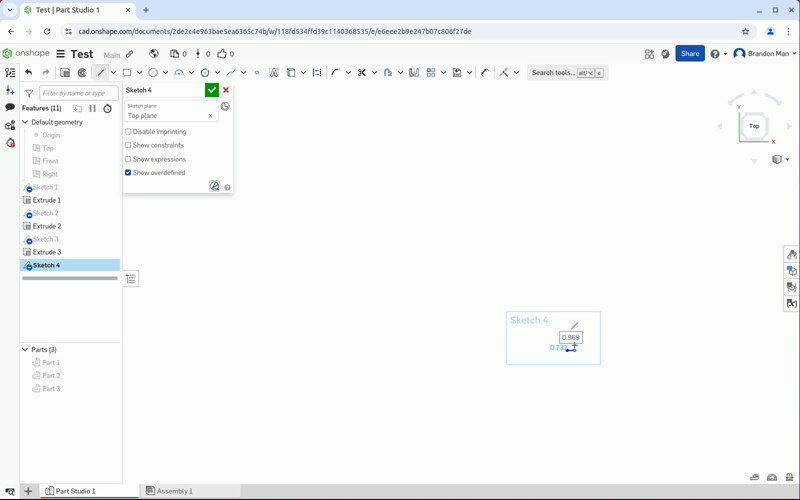
scroll(6)
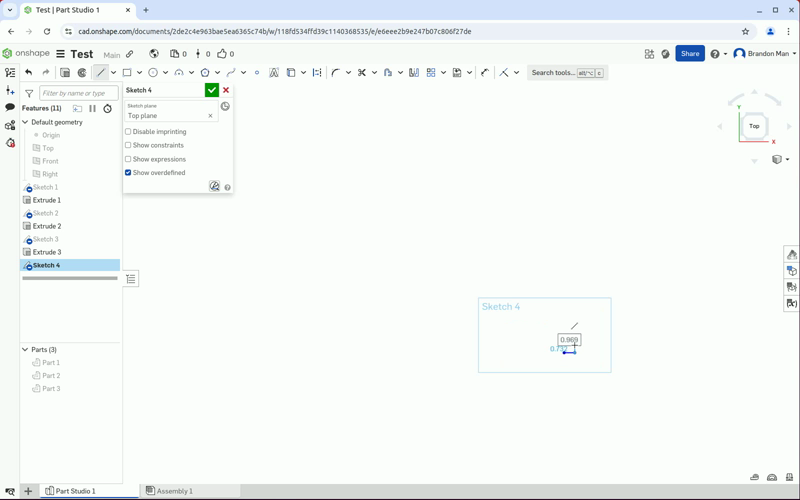
scroll(6)
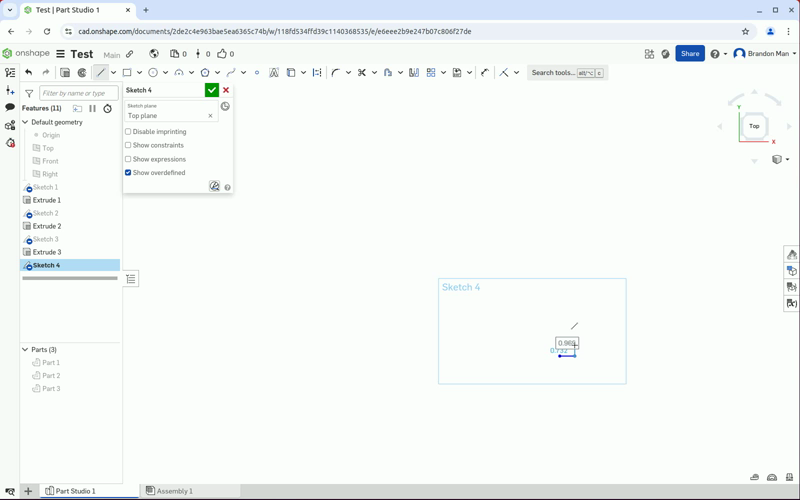
scroll(6)
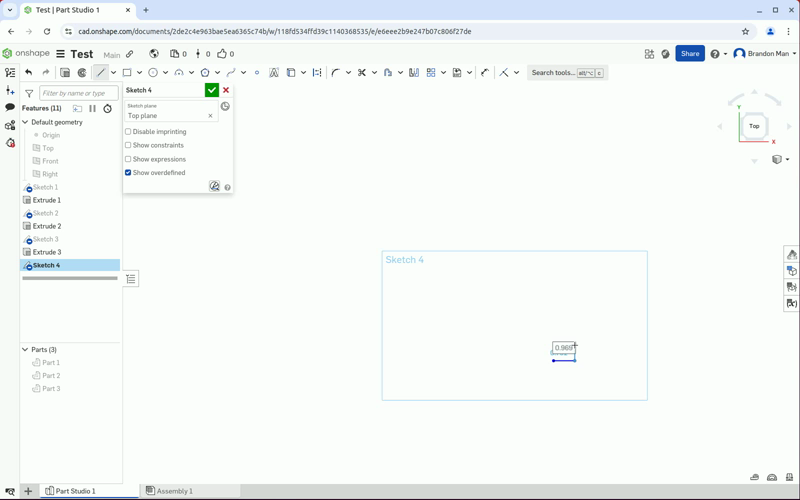
scroll(6)
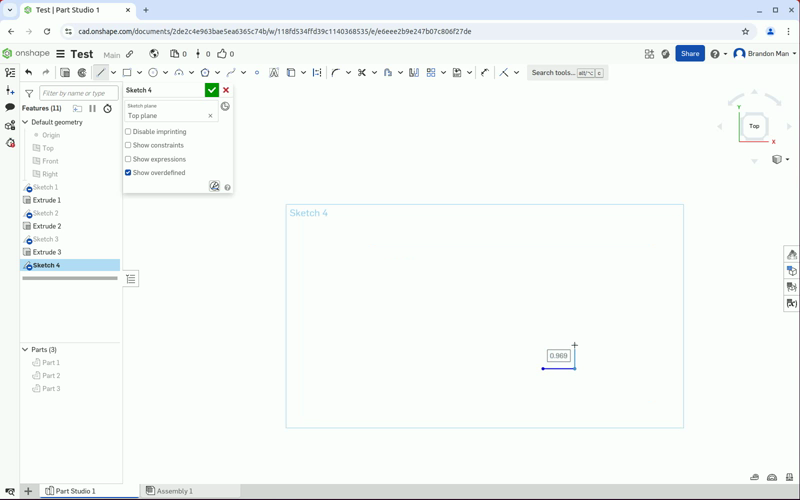
scroll(6)
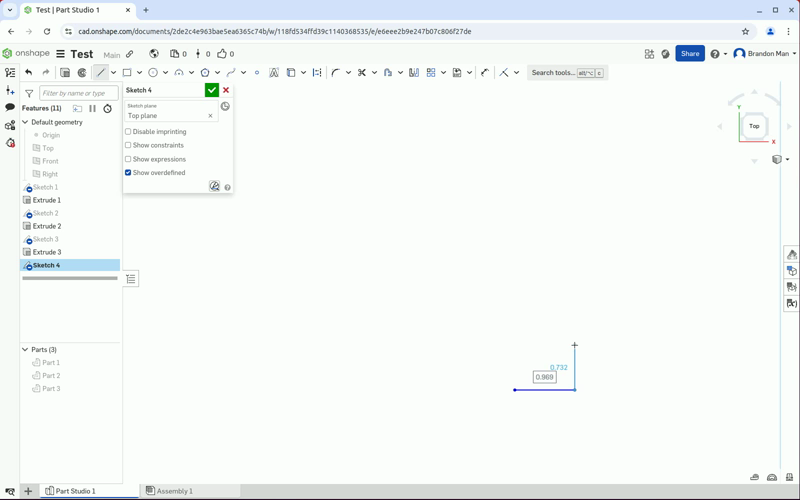
click(574, 344)
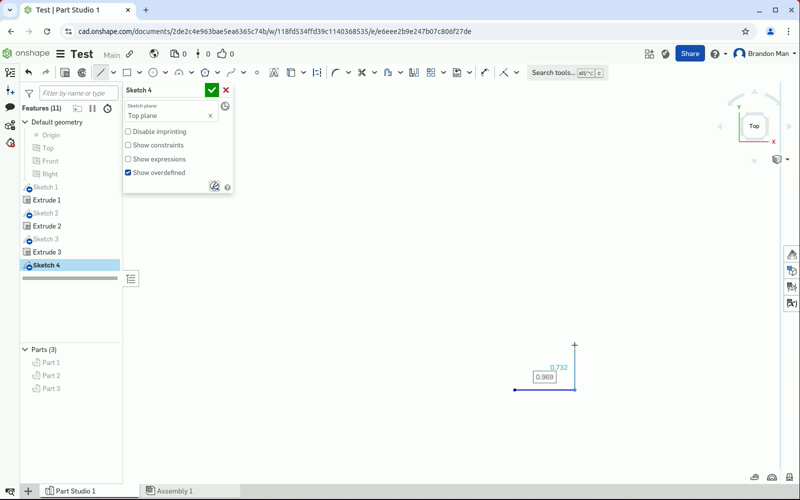
scroll(-6)
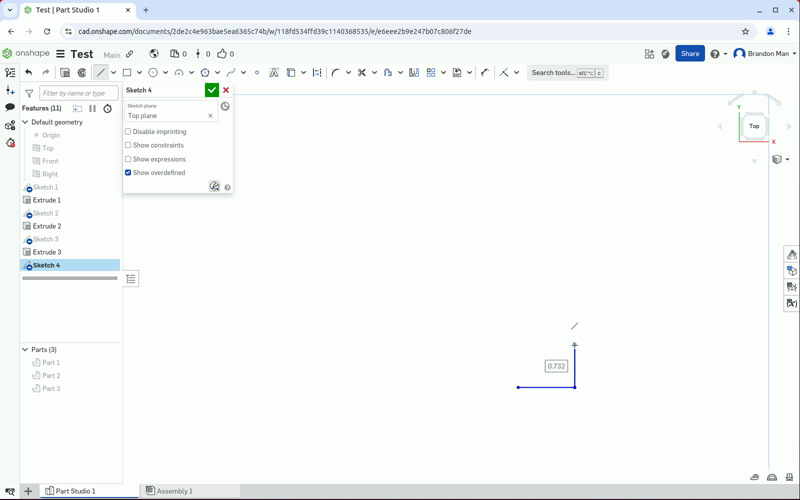
scroll(-6)
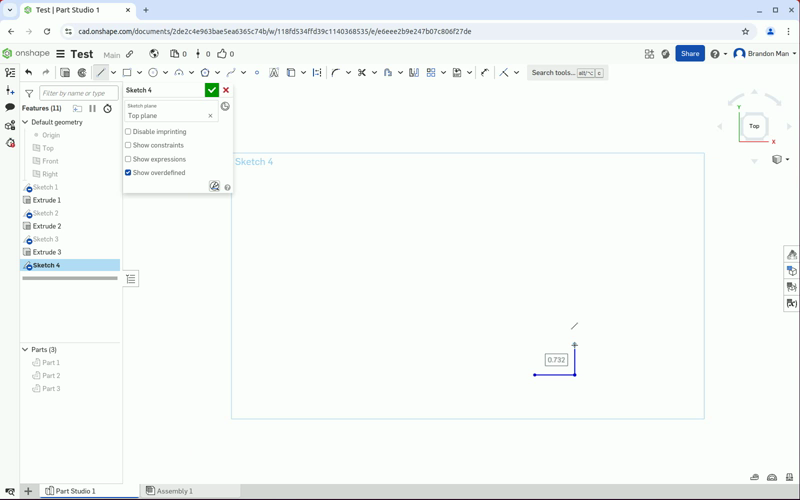
scroll(-6)
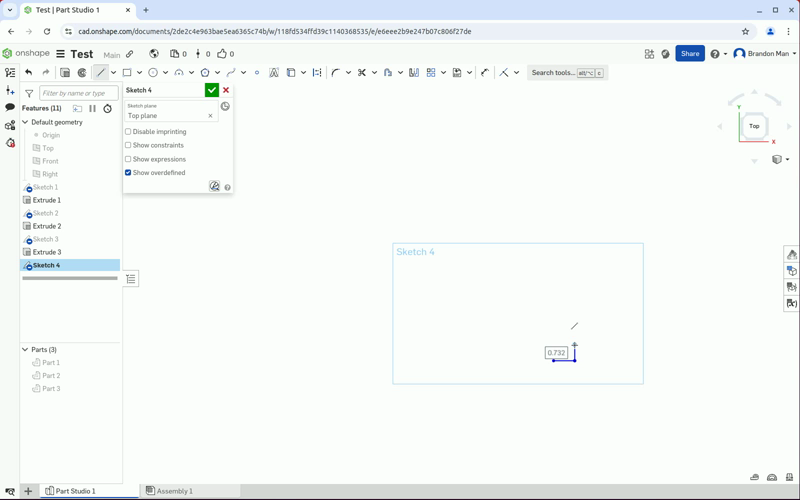
scroll(-6)
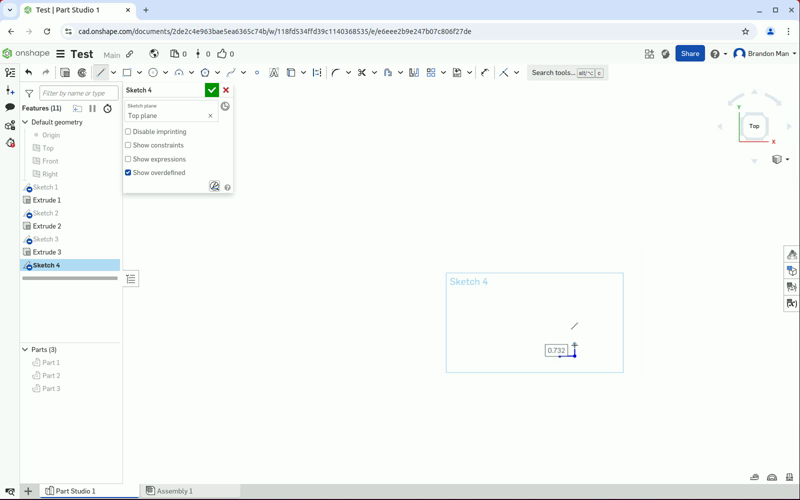
scroll(-6)
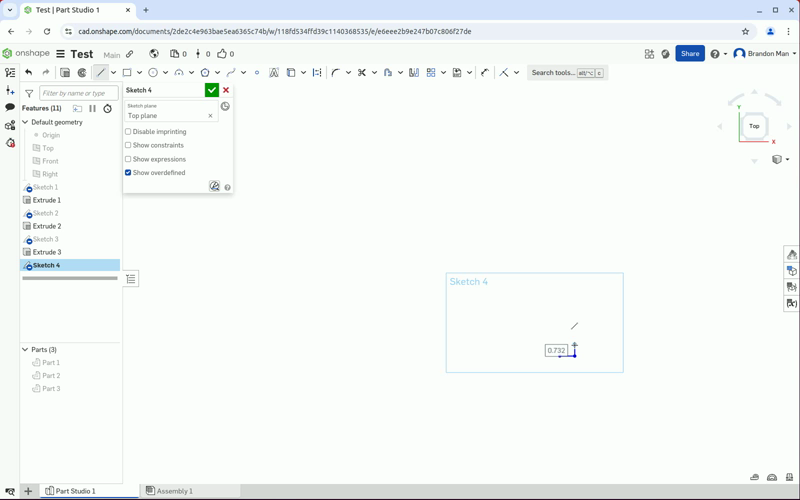
scroll(-6)
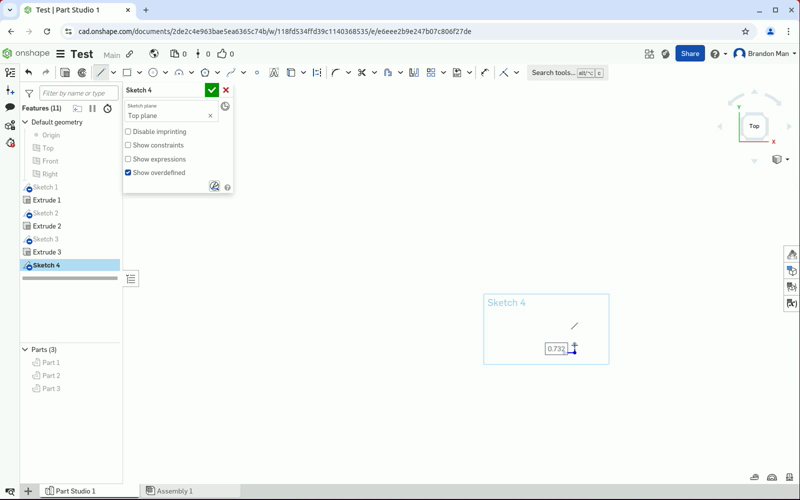
scroll(-6)
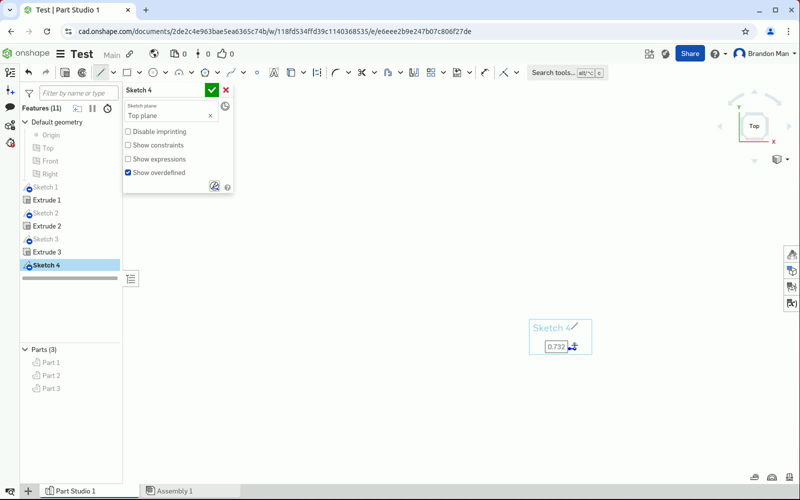
key_up(shift)
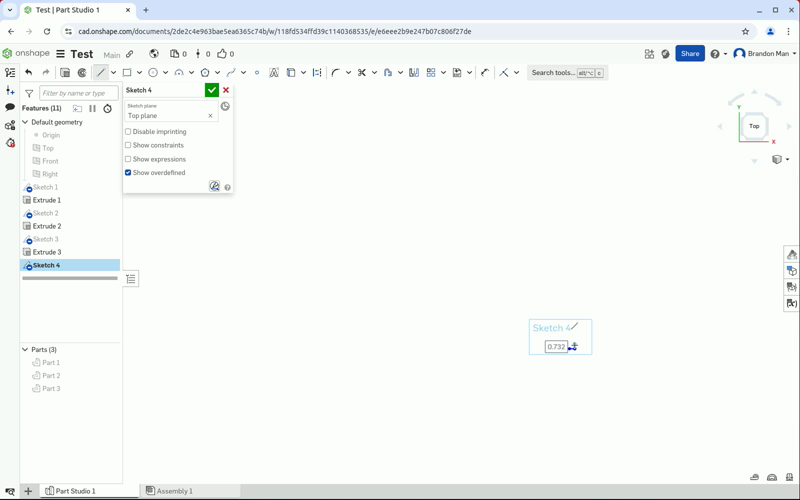
key_down(shift)
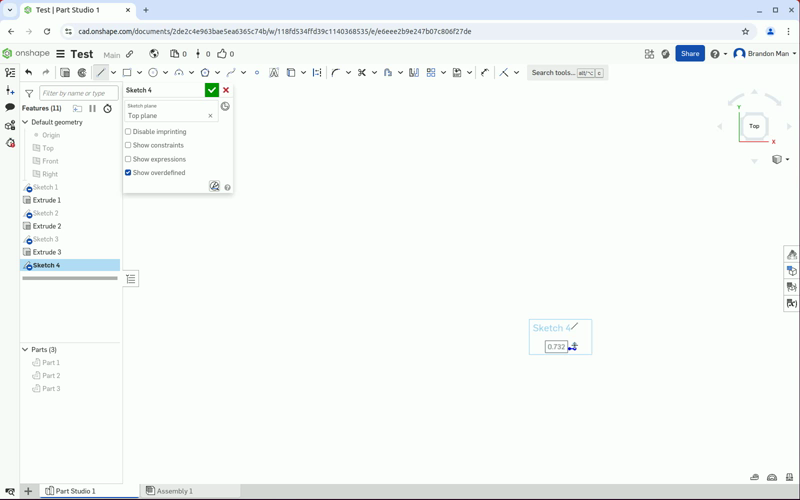
mouse_move(589, 344)
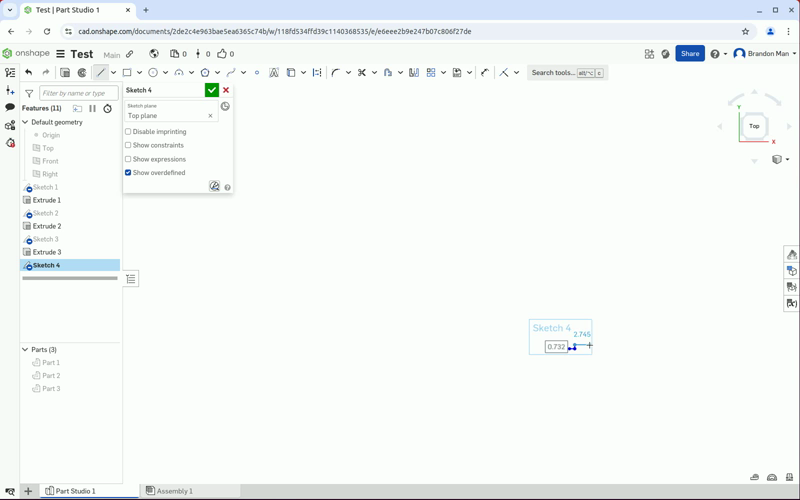
mouse_move(569, 344)
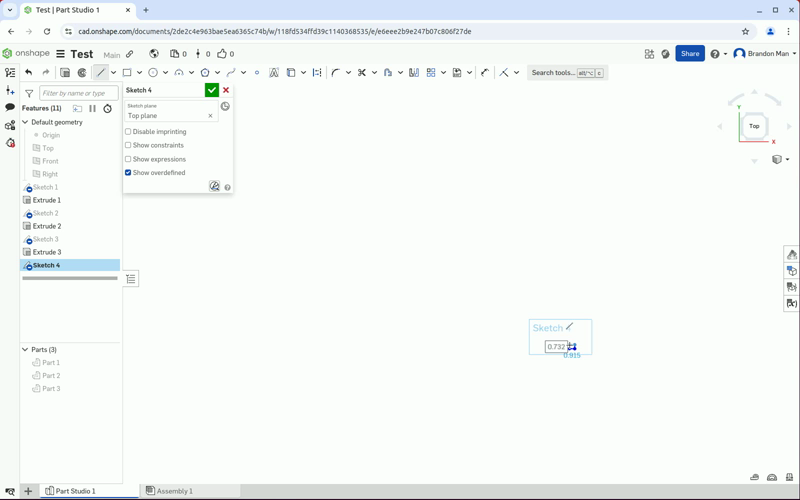
scroll(6)
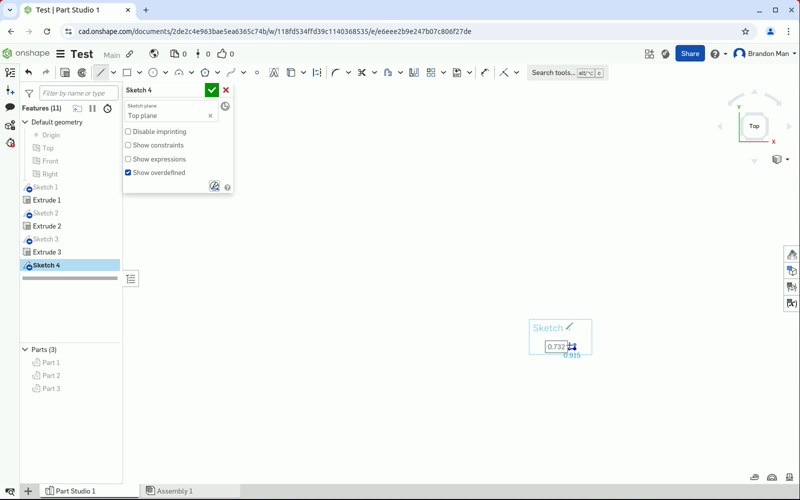
scroll(6)
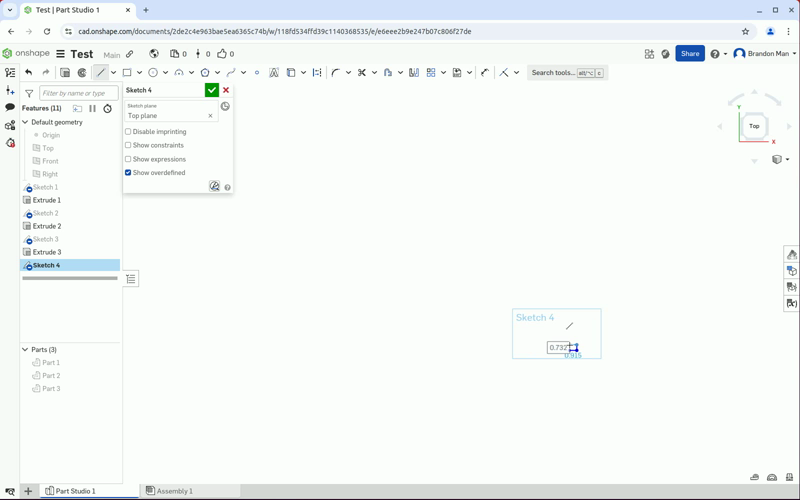
scroll(6)
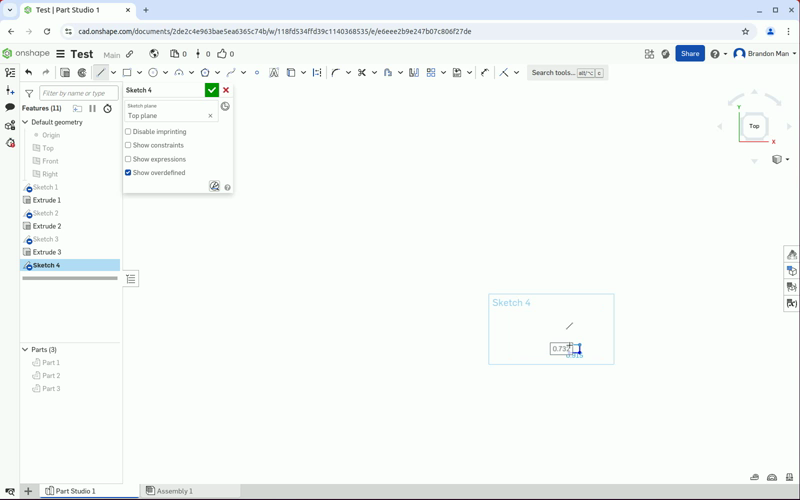
scroll(6)
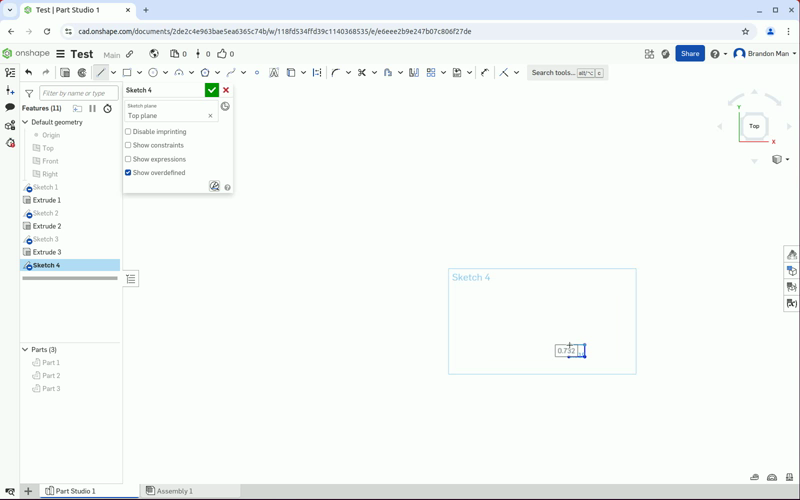
scroll(6)
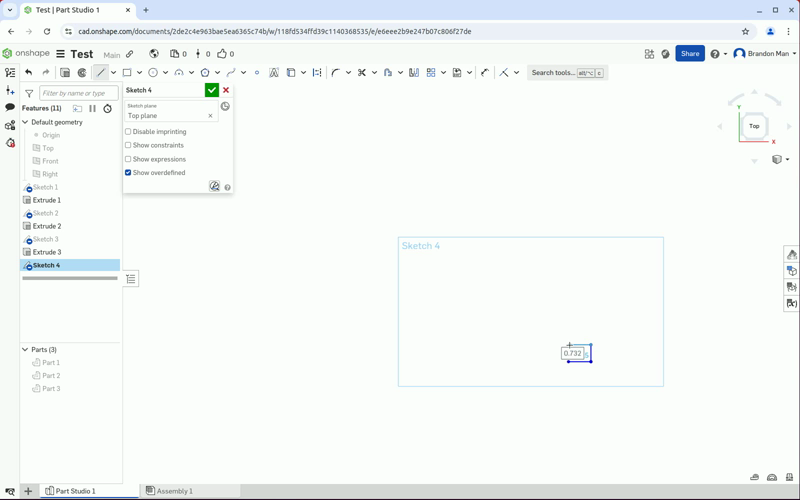
scroll(6)
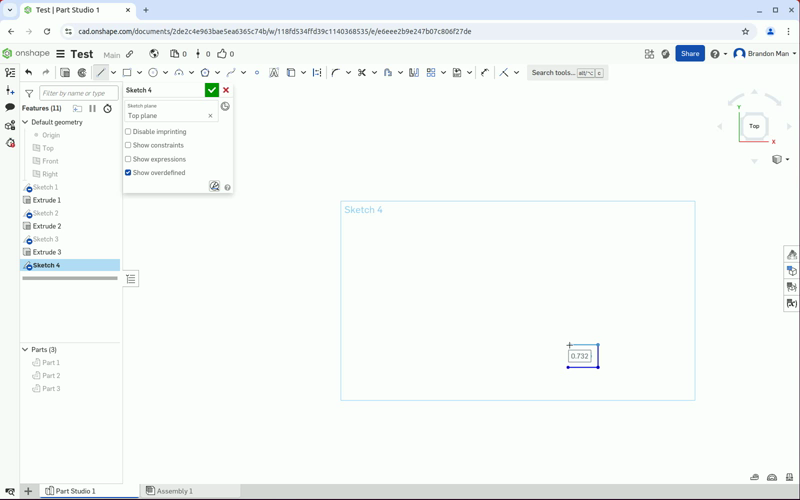
scroll(6)
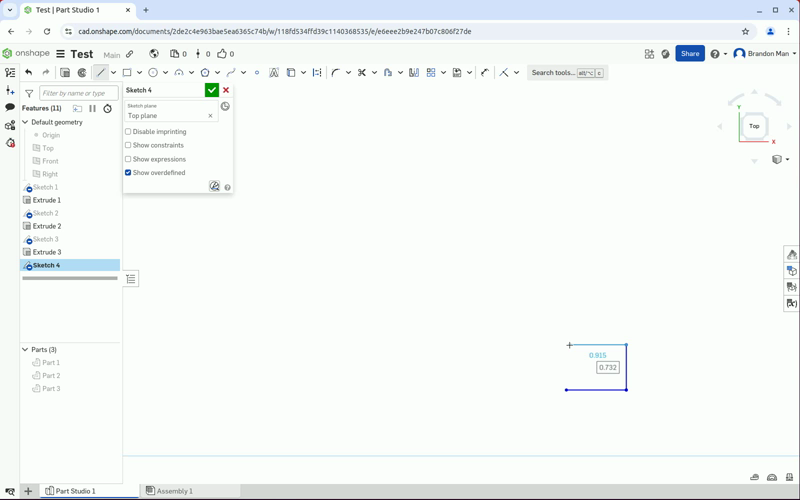
click(569, 344)
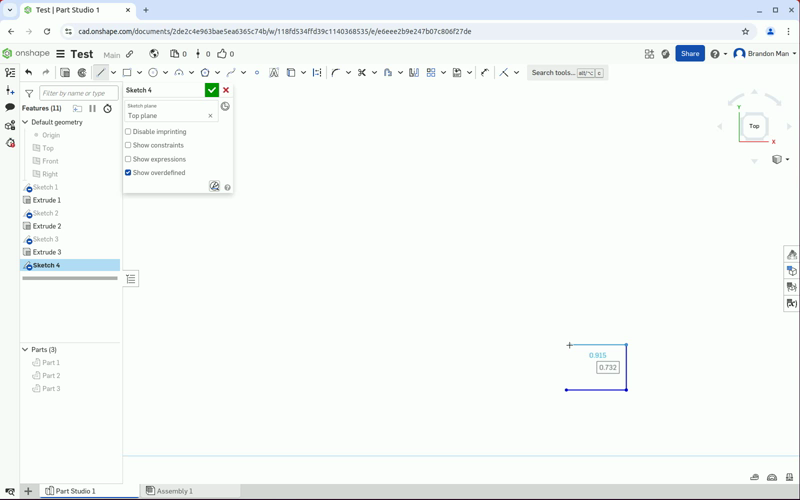
scroll(-6)
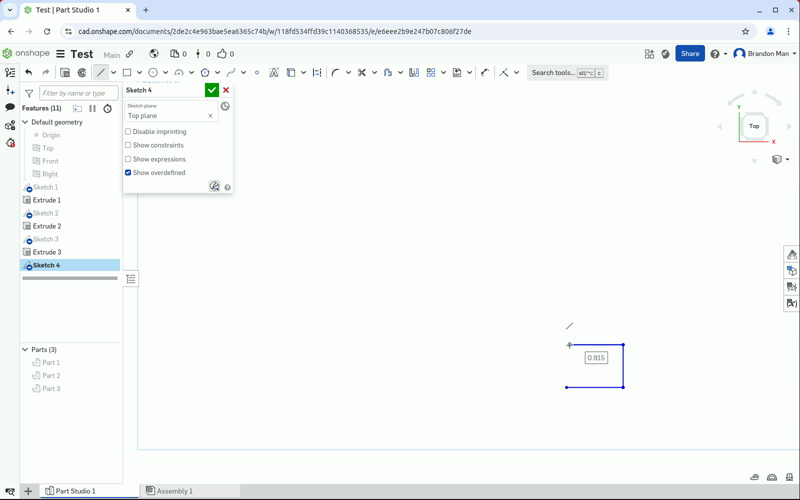
scroll(-6)
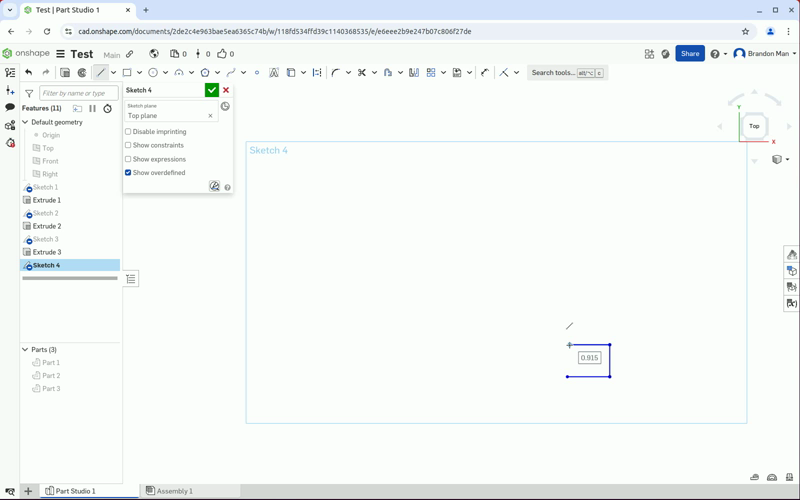
scroll(-6)
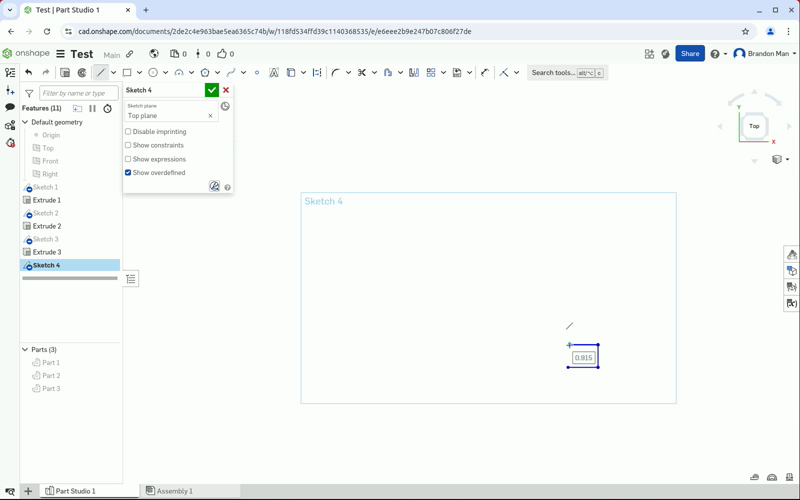
scroll(-6)
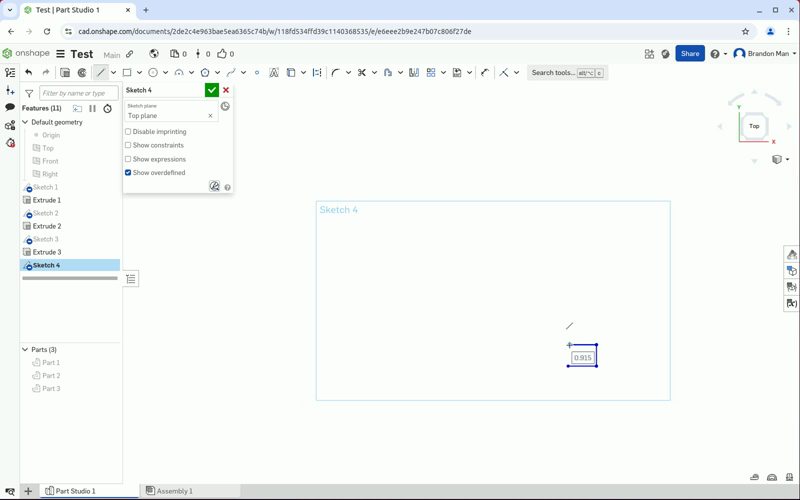
scroll(-6)
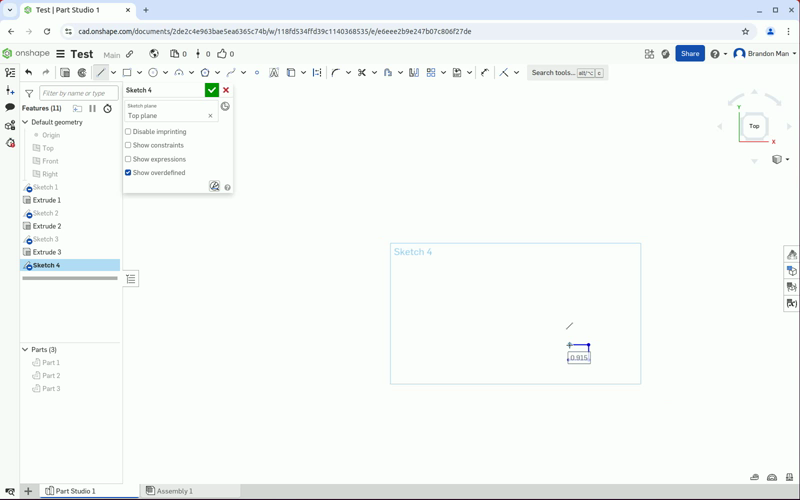
scroll(-6)
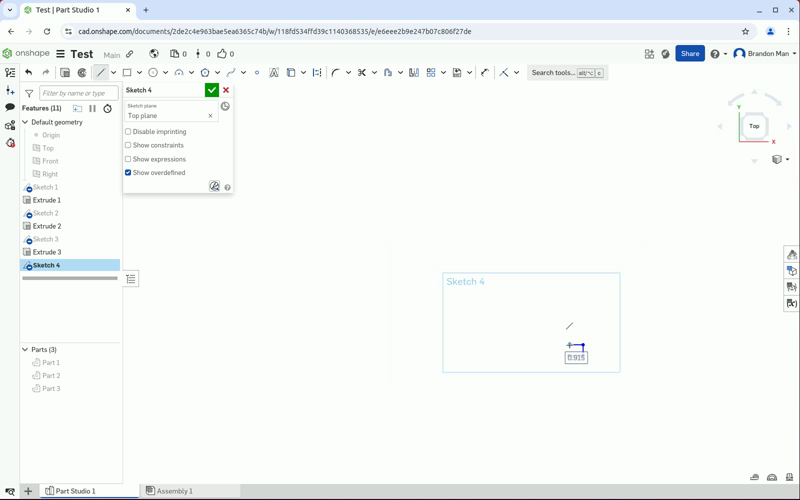
scroll(-6)
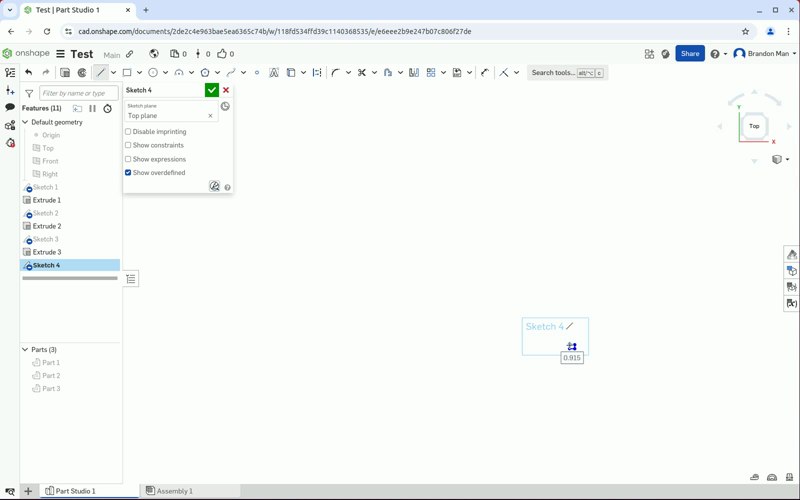
key_up(shift)
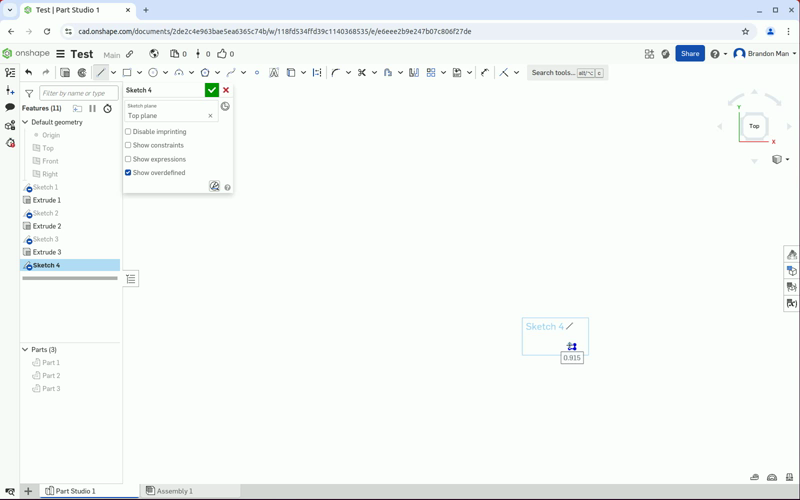
mouse_move(589, 344)
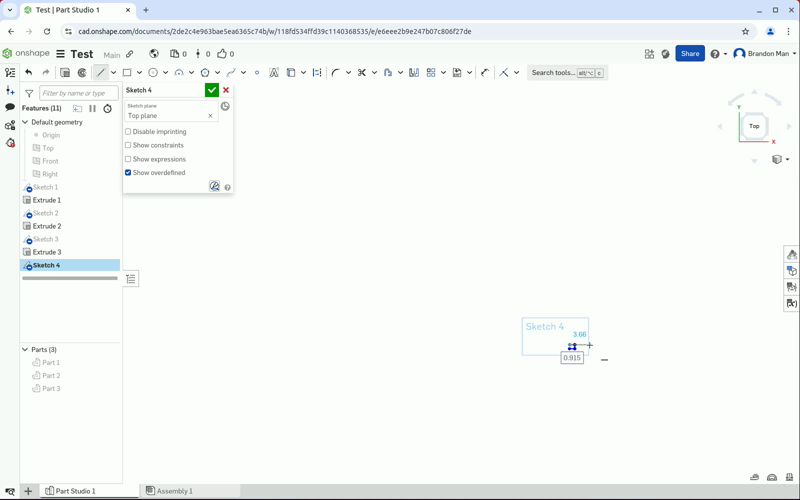
key_down(shift)
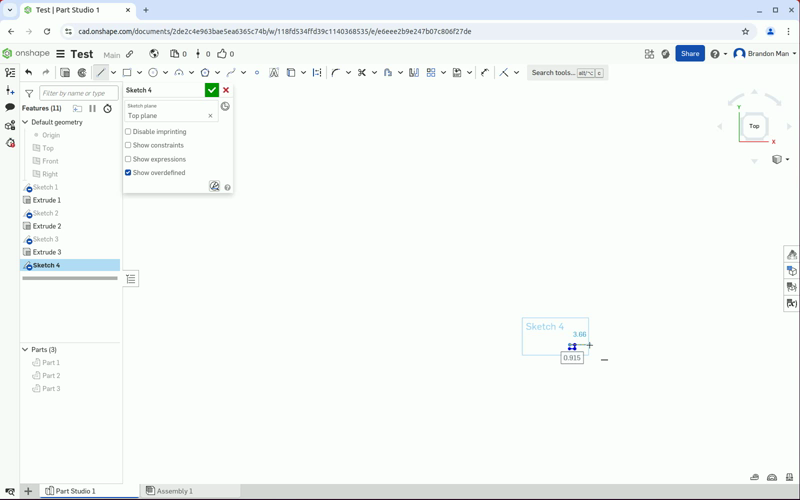
mouse_move(569, 348)
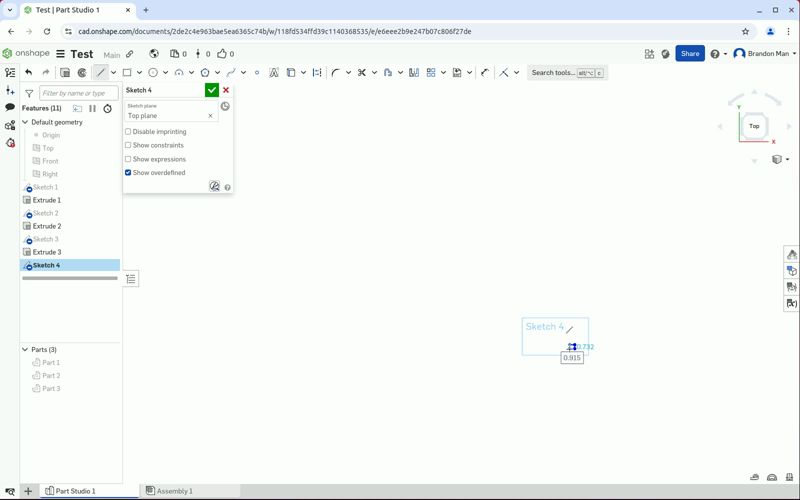
scroll(6)
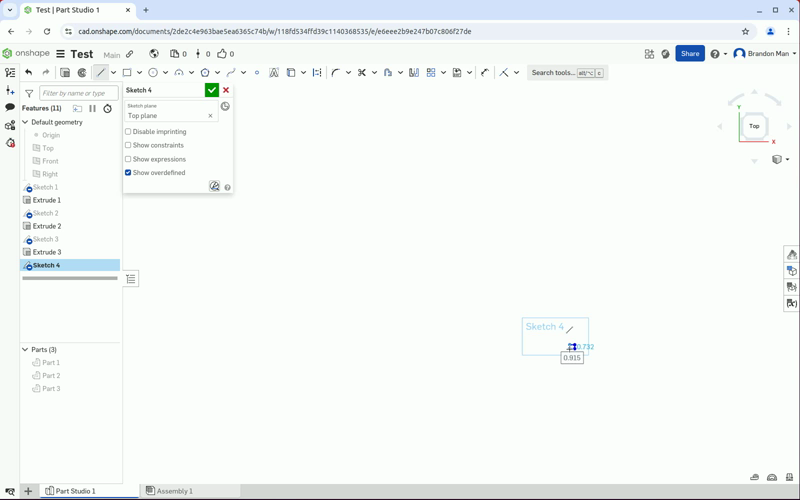
scroll(6)
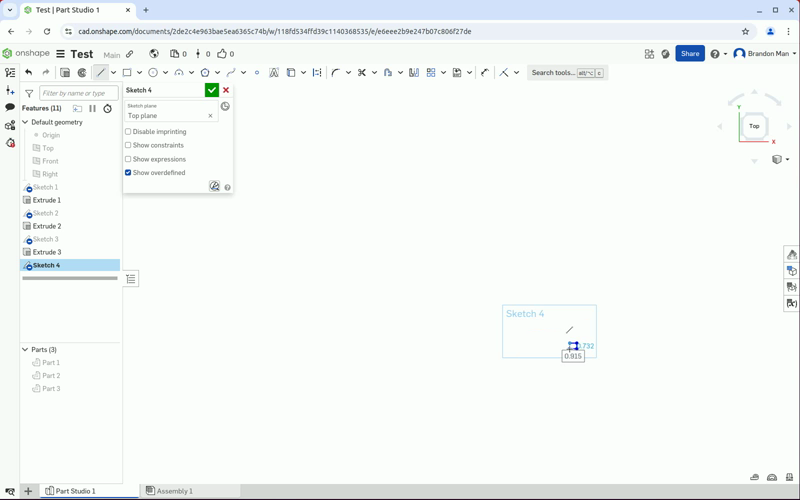
scroll(6)
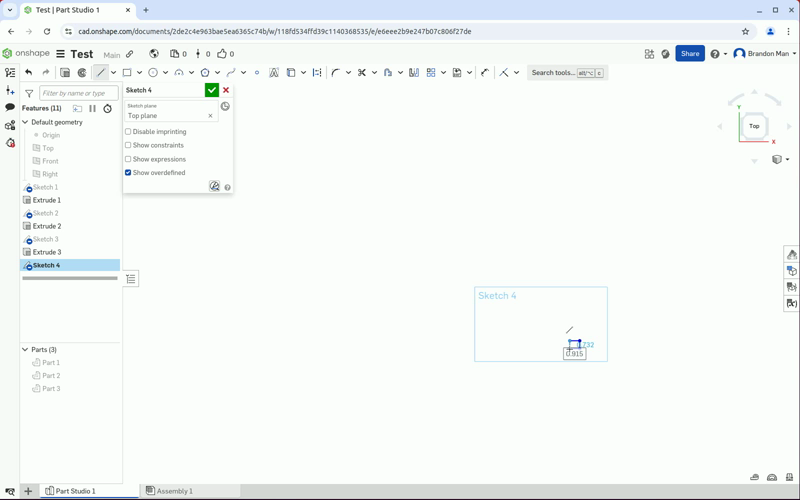
scroll(6)
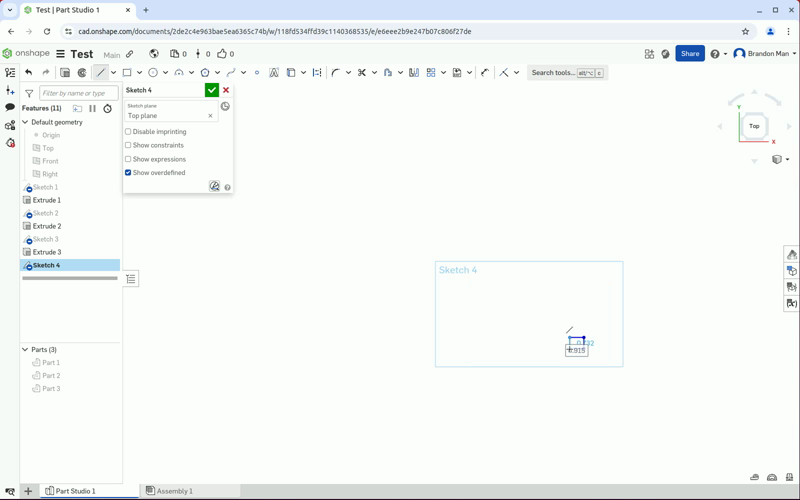
scroll(6)
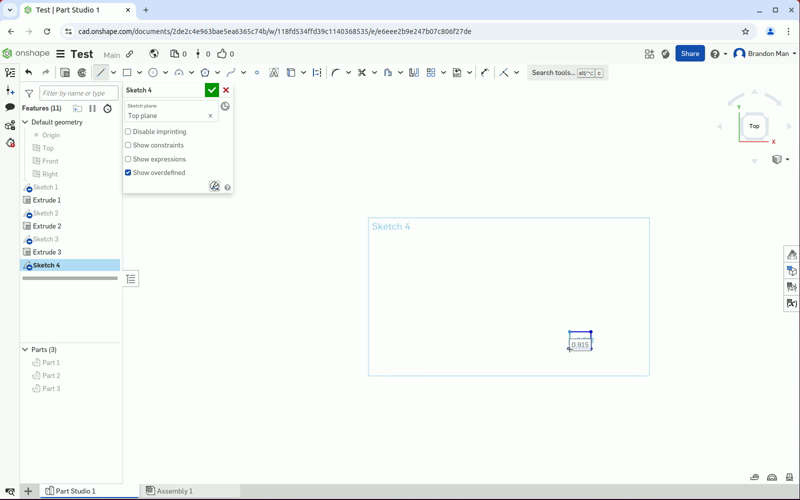
scroll(6)
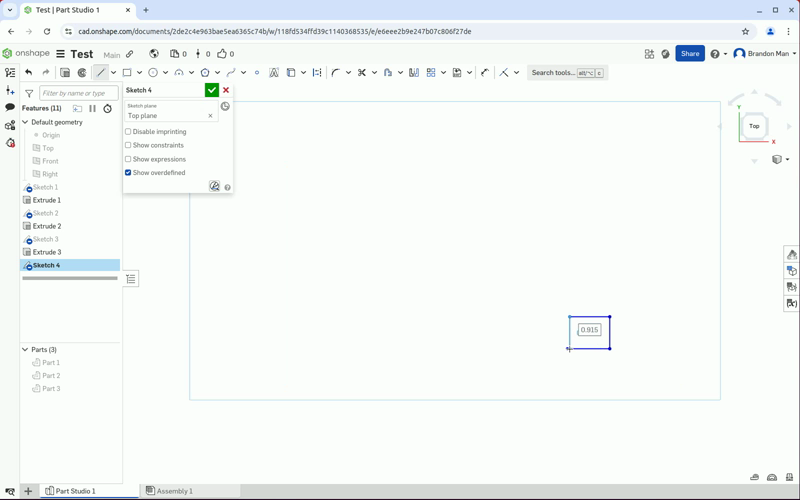
scroll(6)
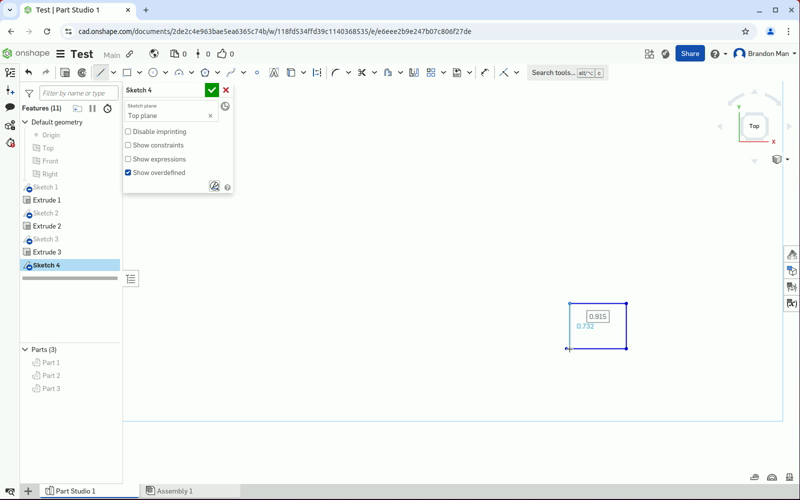
key_up(shift)
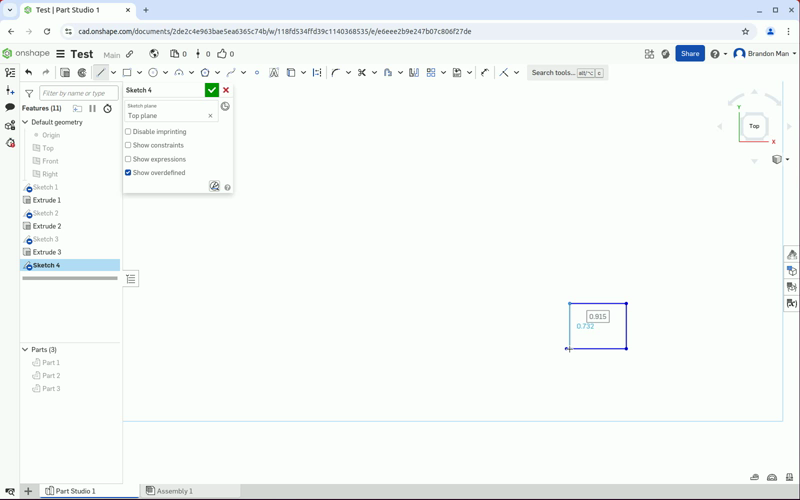
click(569, 348)
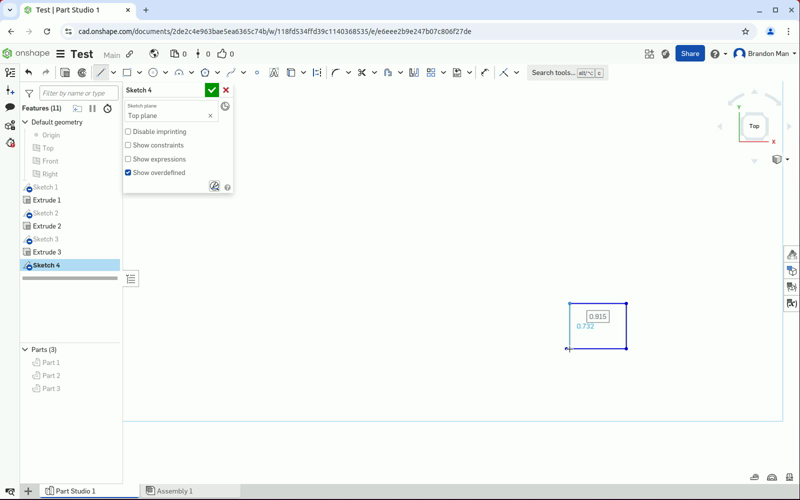
scroll(-6)
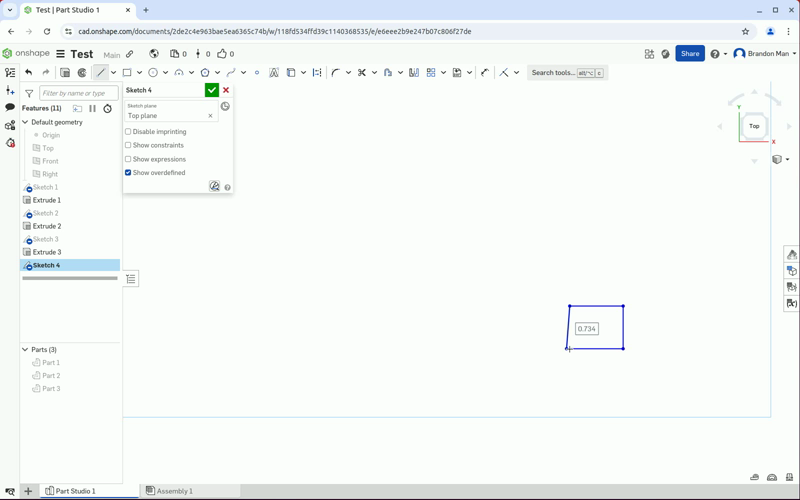
scroll(-6)
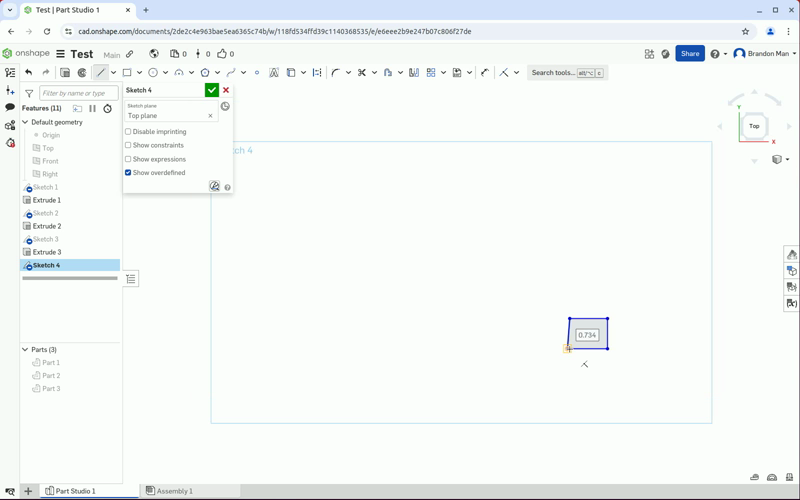
scroll(-6)
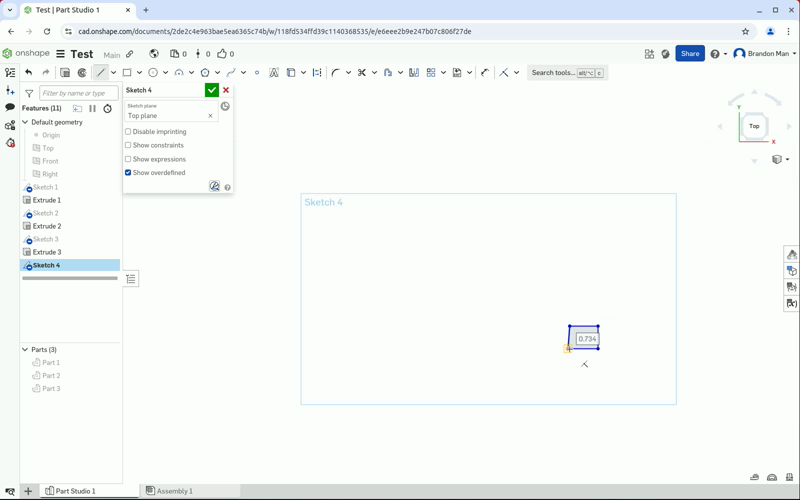
scroll(-6)
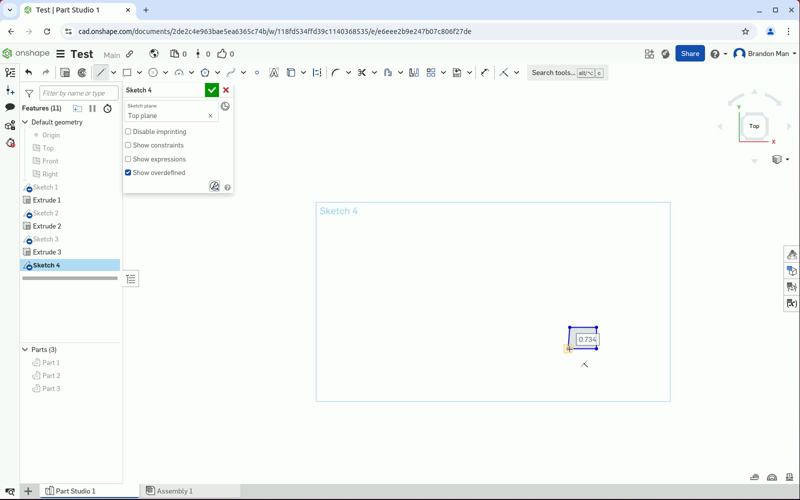
scroll(-6)
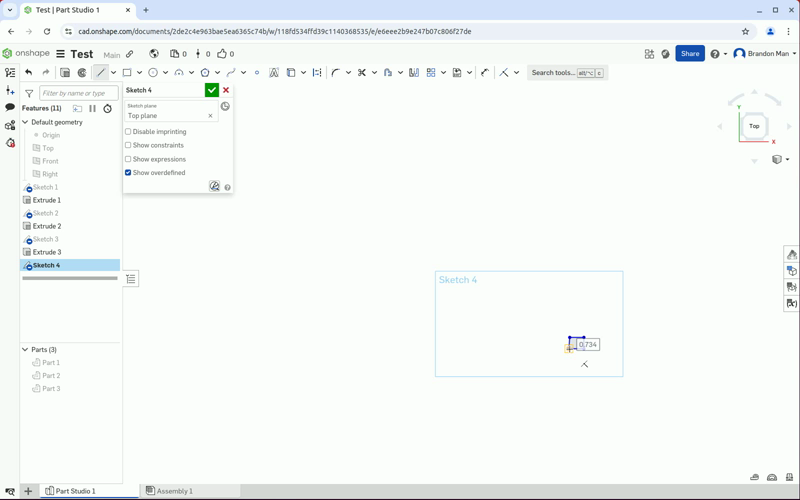
scroll(-6)
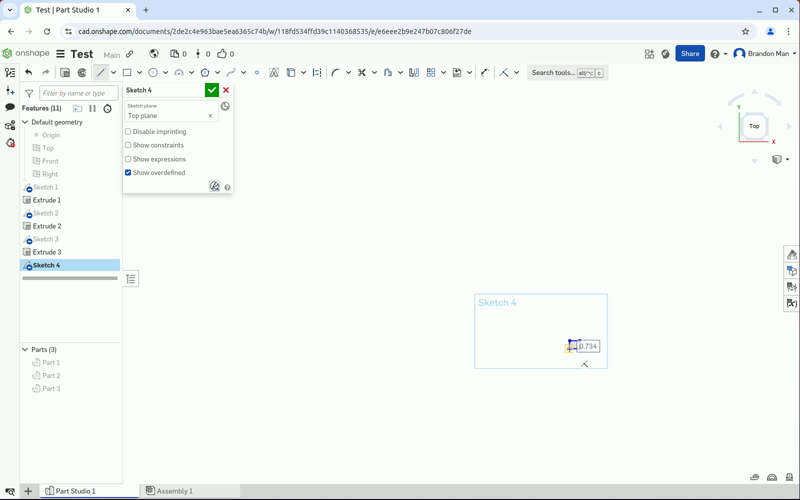
scroll(-6)
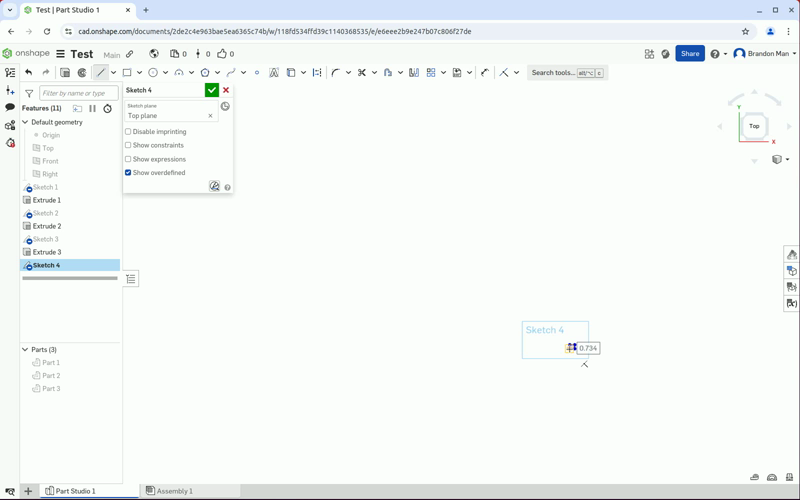
key(esc)
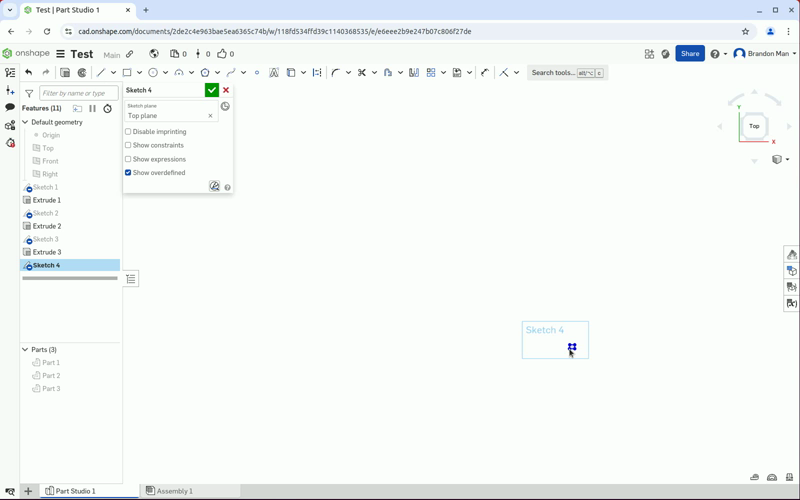
mouse_move(571, 345)
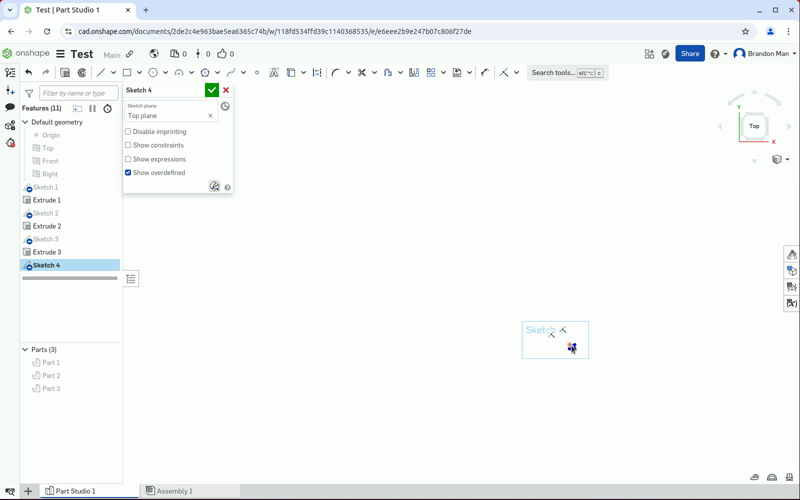
scroll(6)
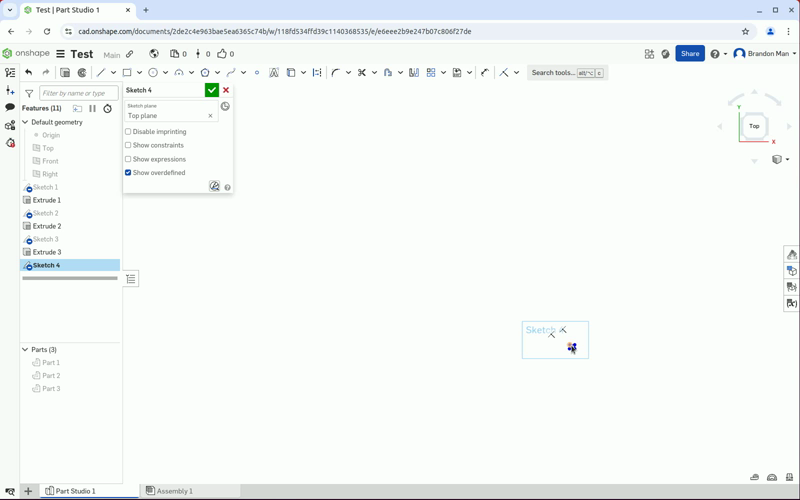
scroll(6)
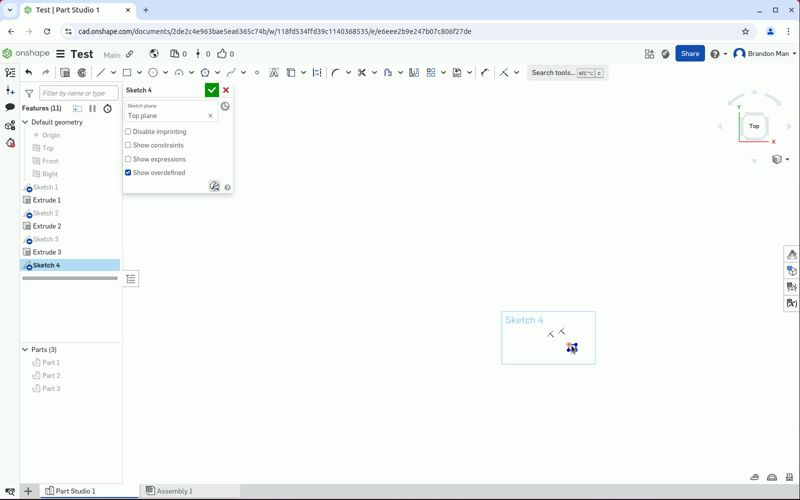
scroll(6)
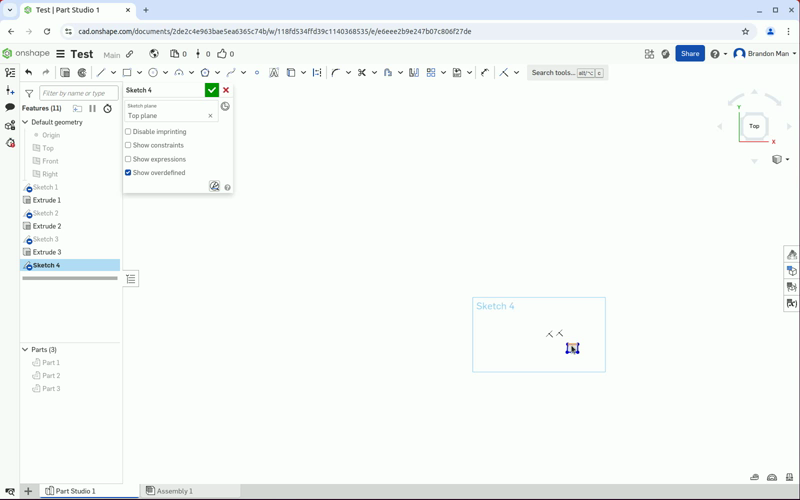
scroll(6)
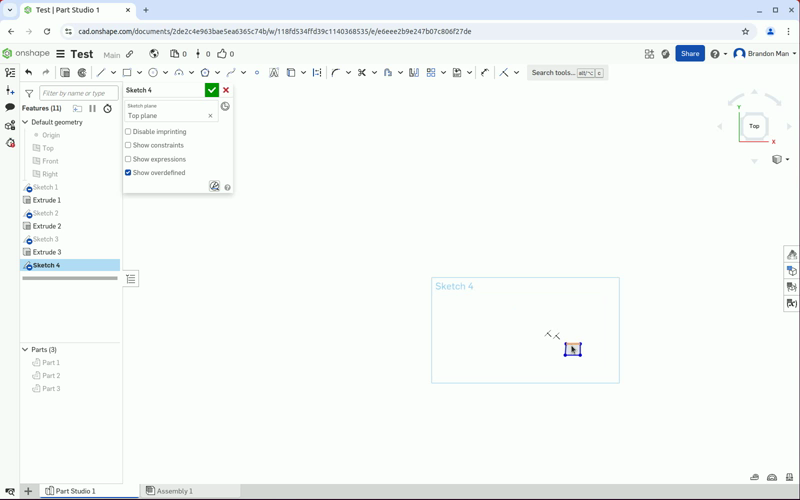
scroll(6)
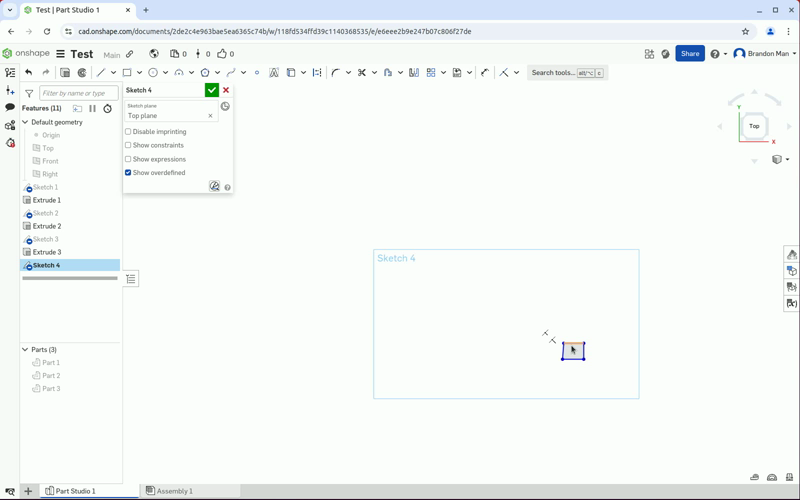
scroll(6)
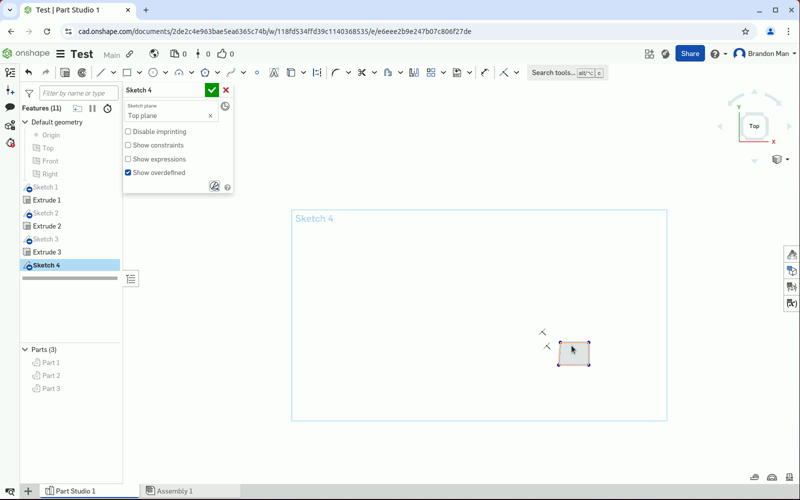
scroll(6)
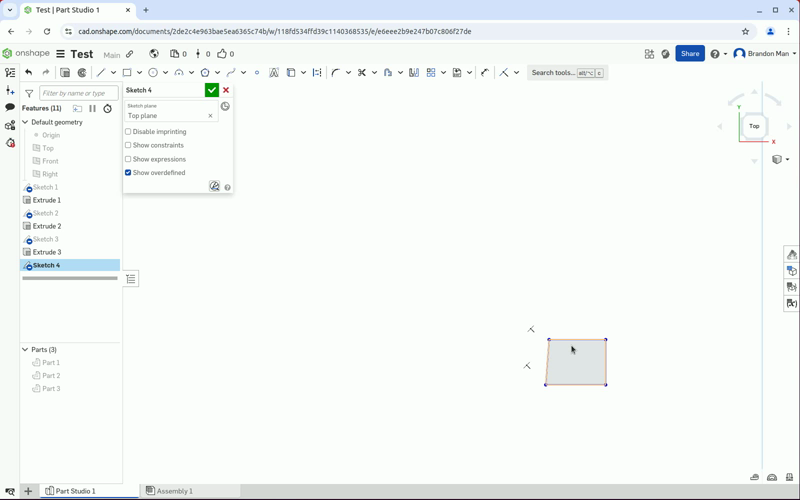
click(571, 345)
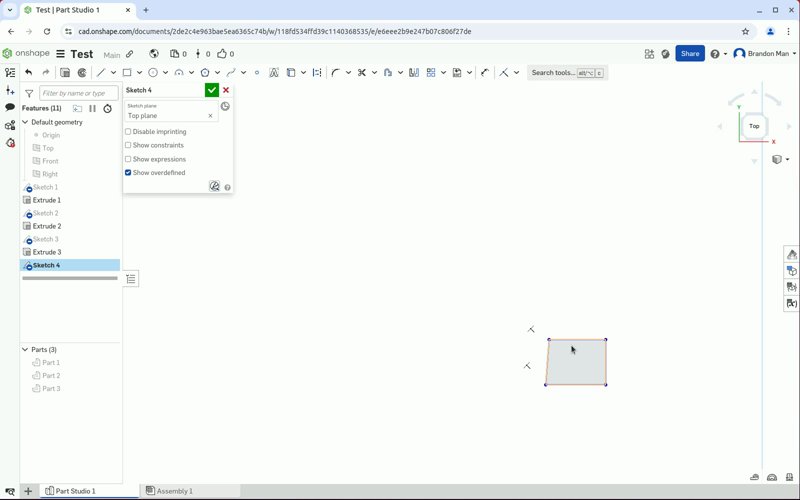
scroll(-6)
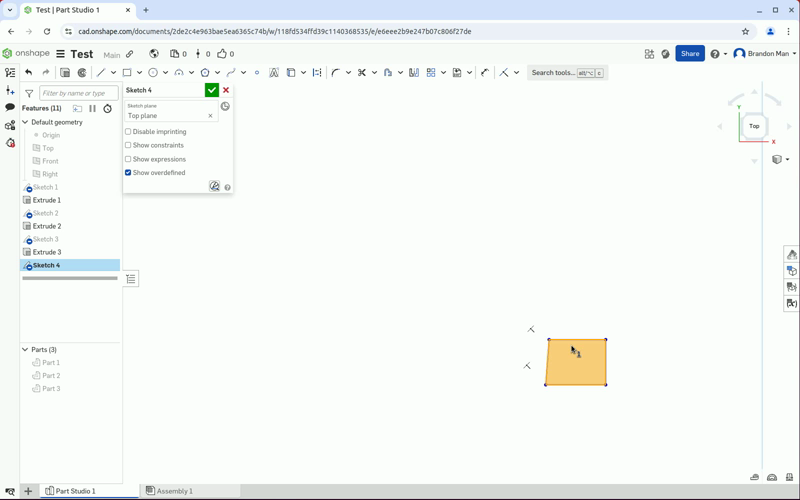
scroll(-6)
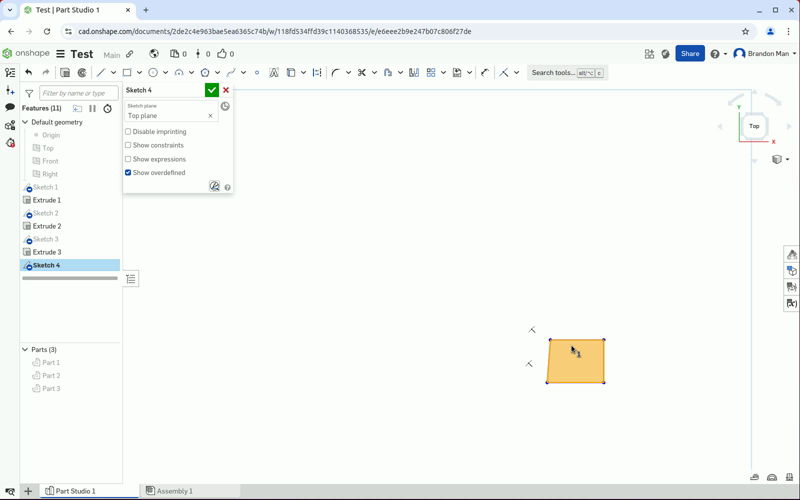
scroll(-6)
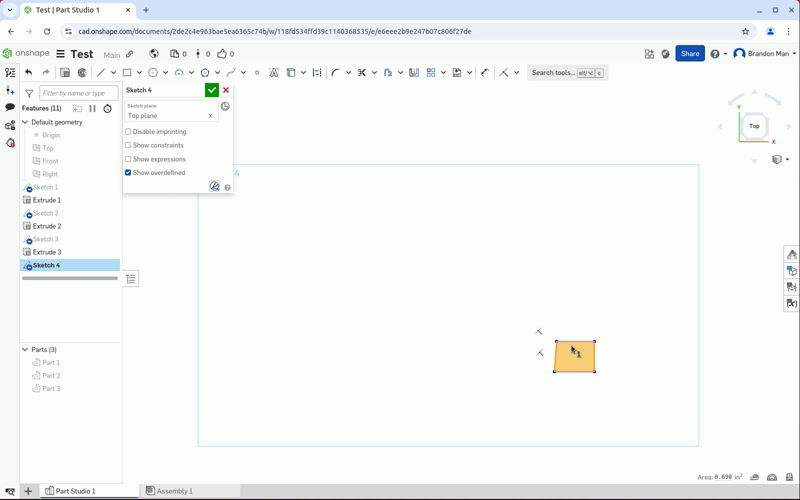
scroll(-6)
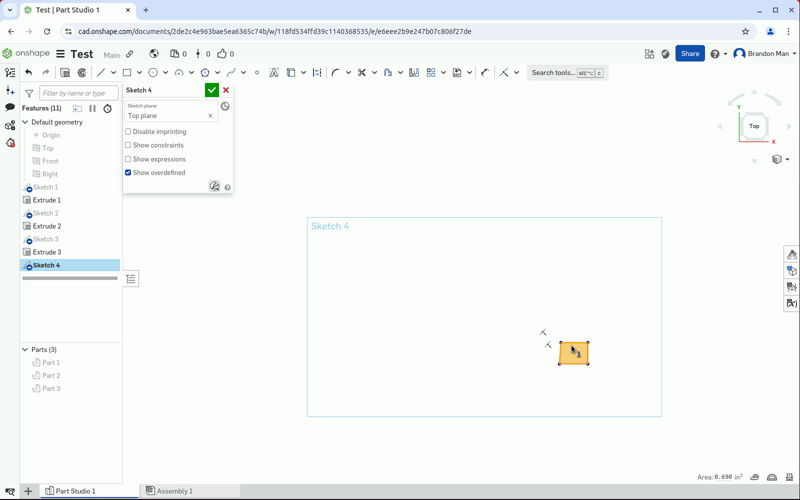
scroll(-6)
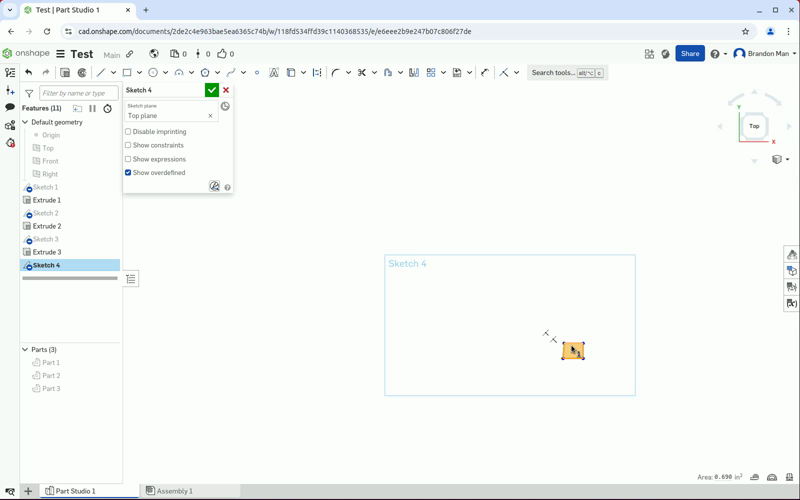
scroll(-6)
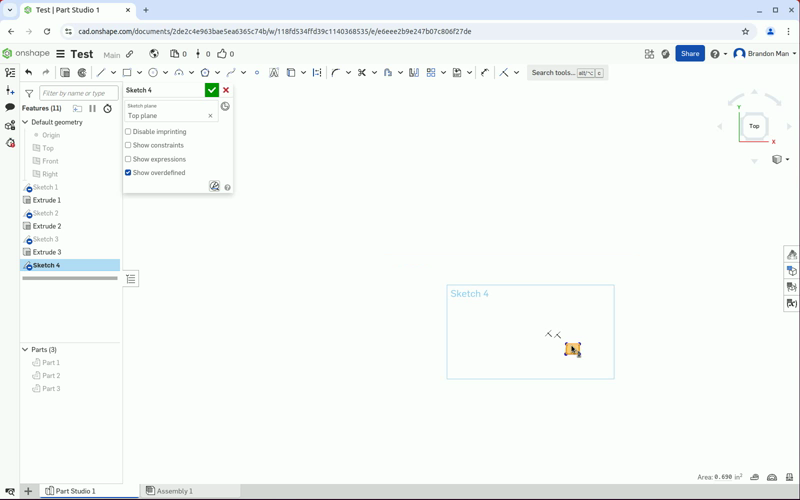
scroll(-6)
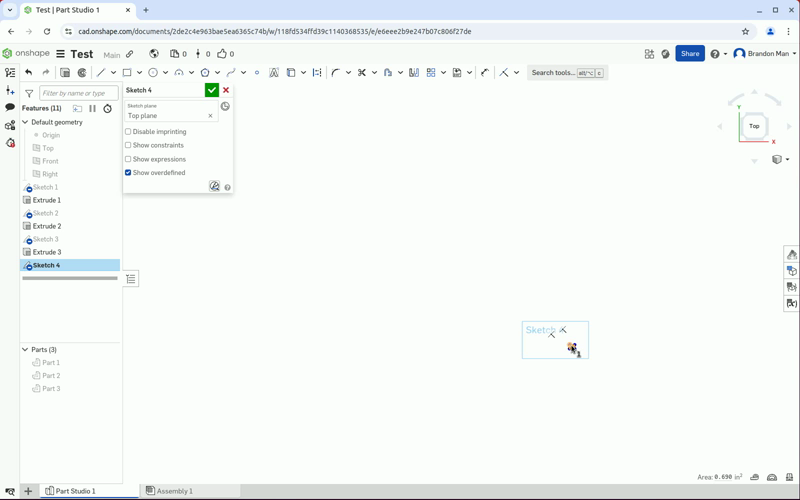
mouse_move(73, 352)
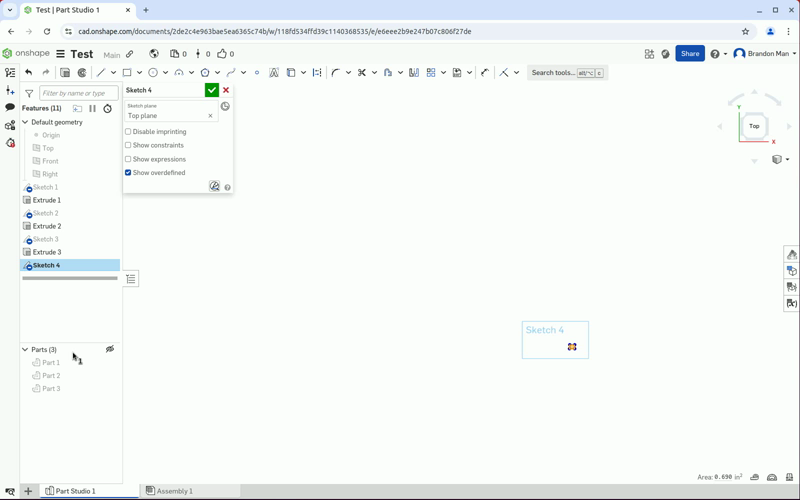
key(shift+y)
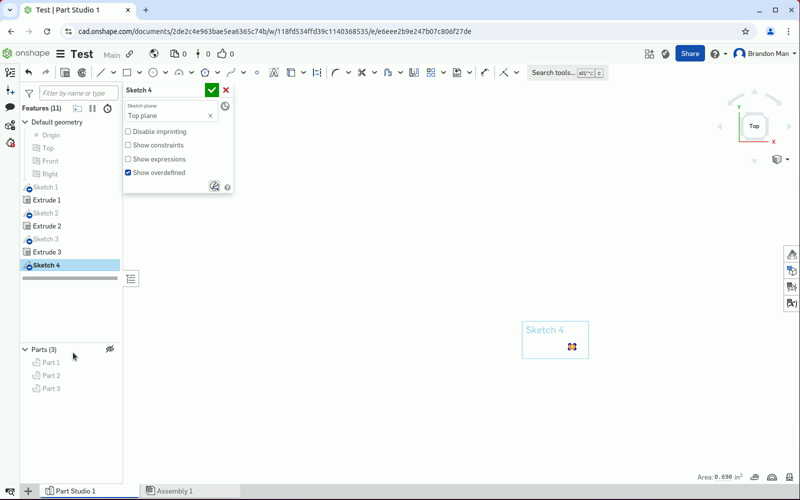
key(shift+e)
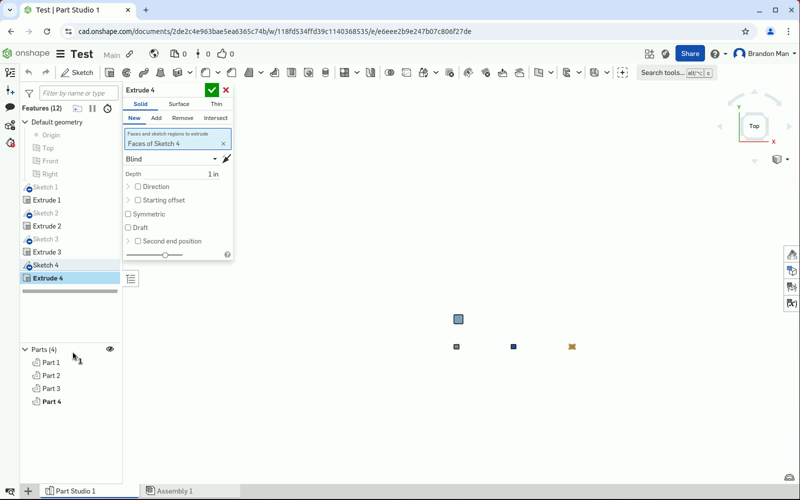
mouse_move(143, 106)
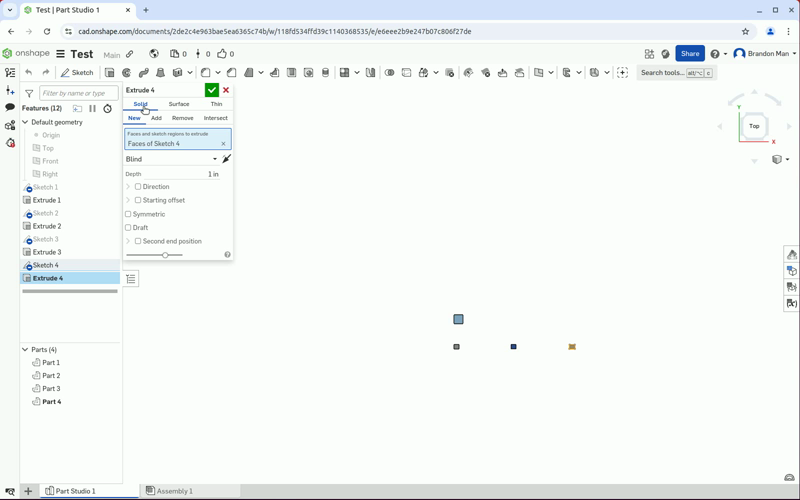
click(143, 106)
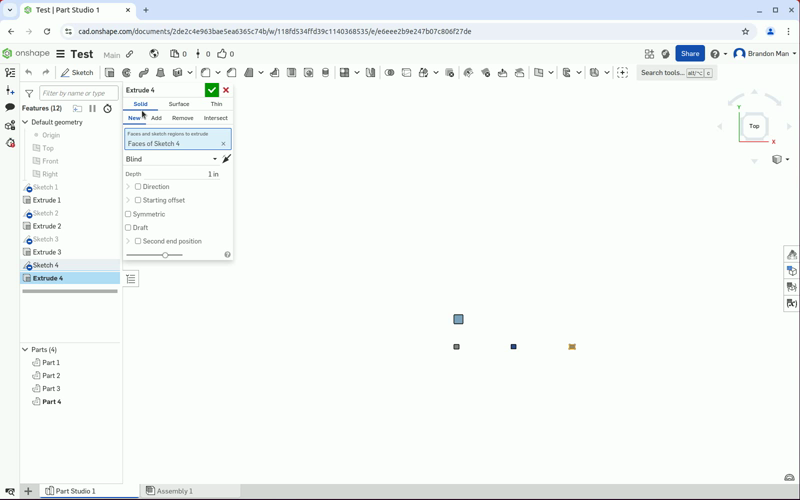
mouse_move(137, 120)
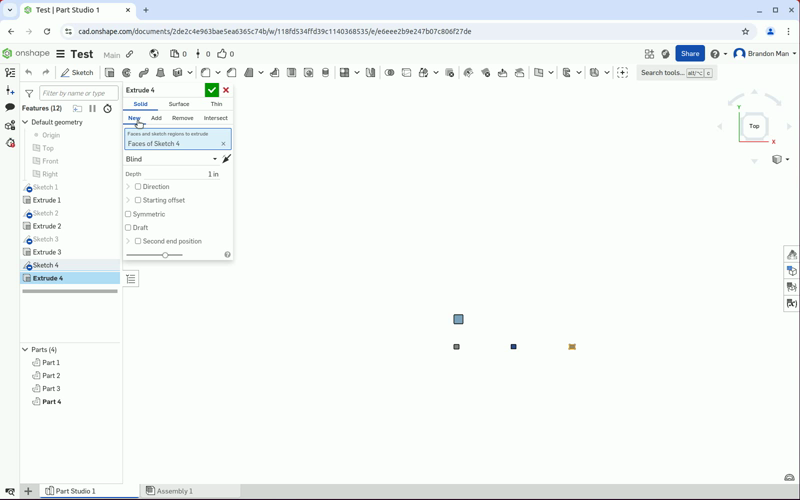
click(137, 120)
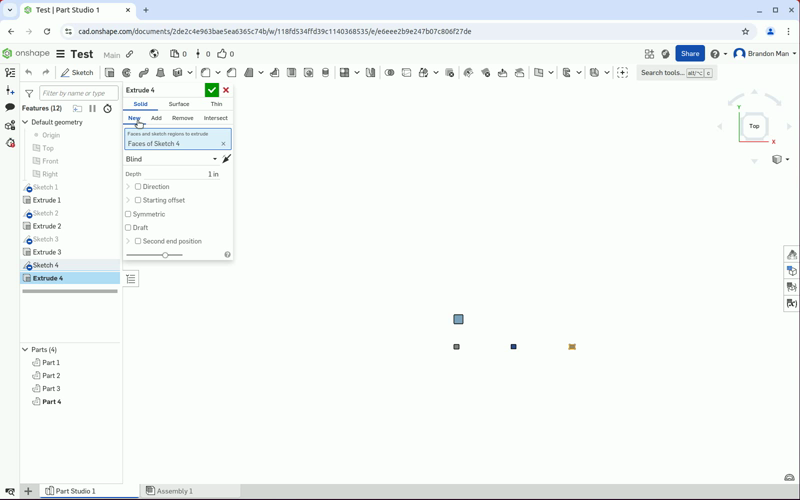
key(tab, 4)
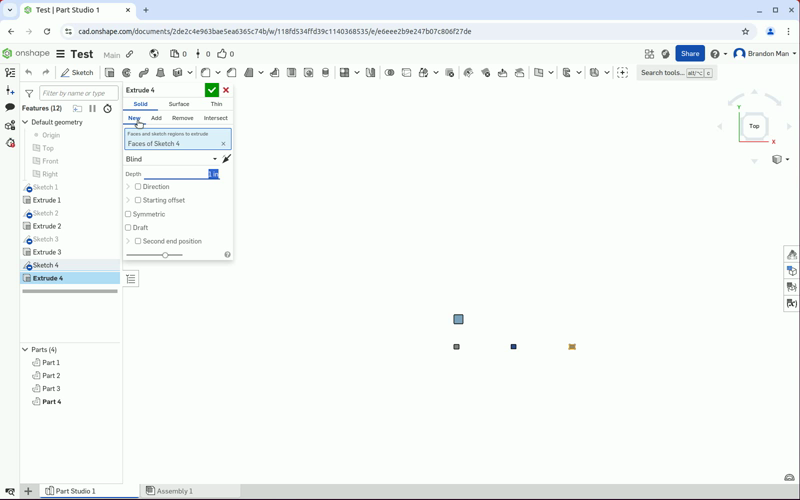
text(6.258)
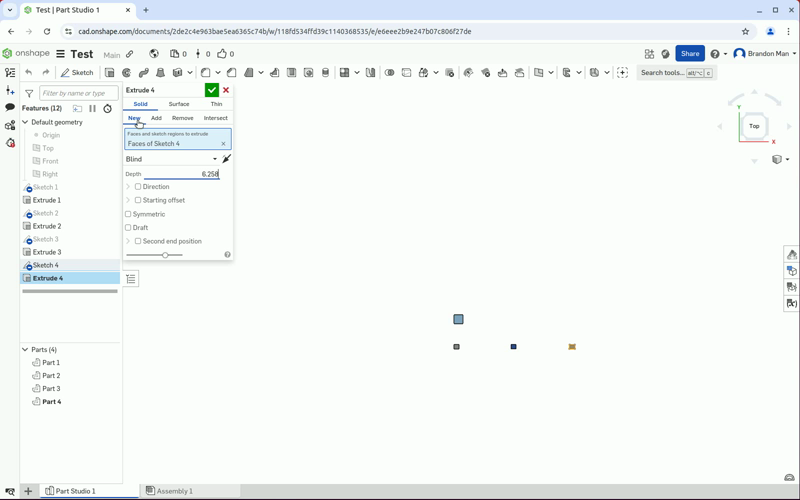
key(enter)
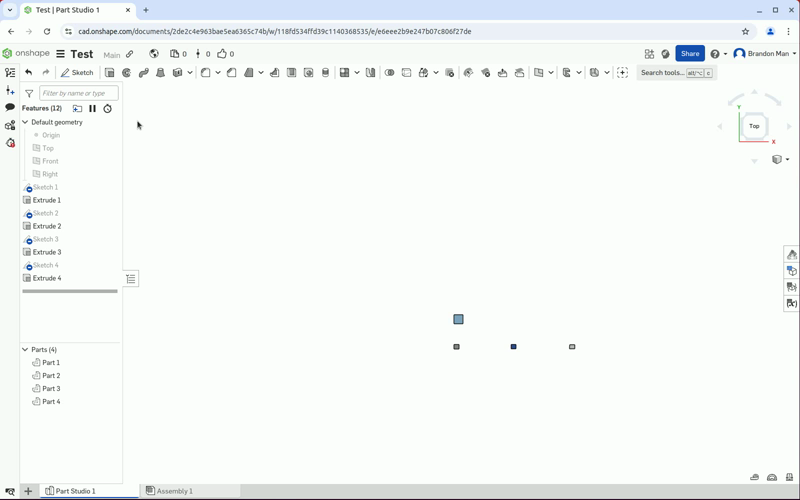
key(shift+h)
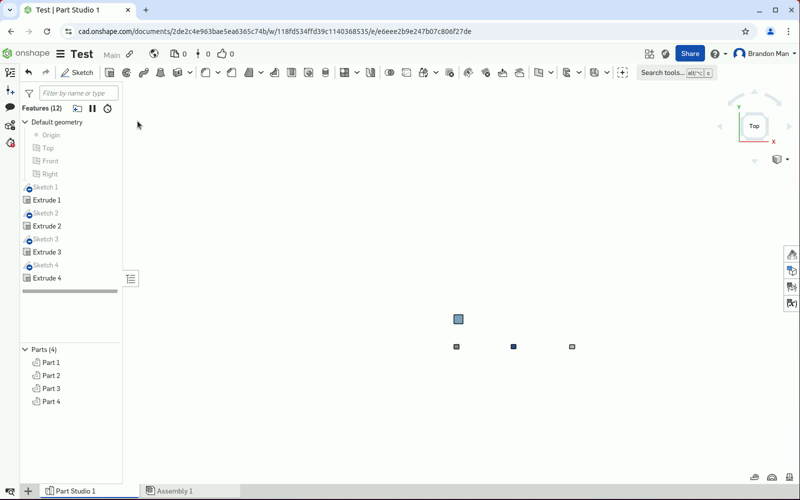
key(shift+h)
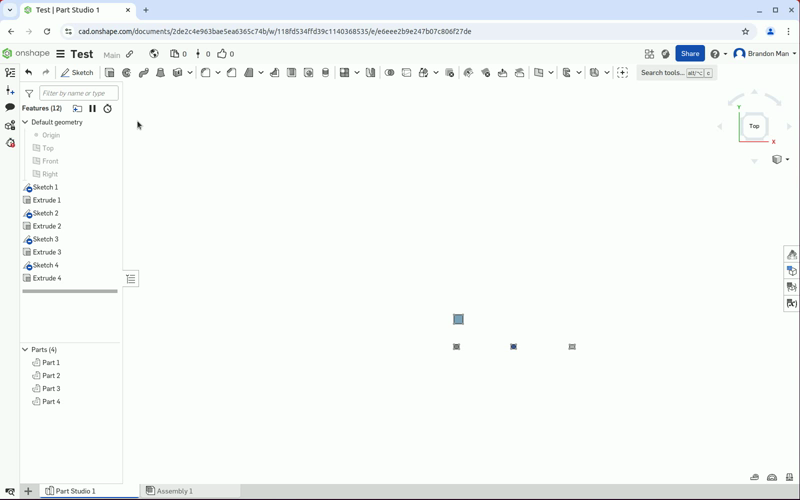
key(shift+7)
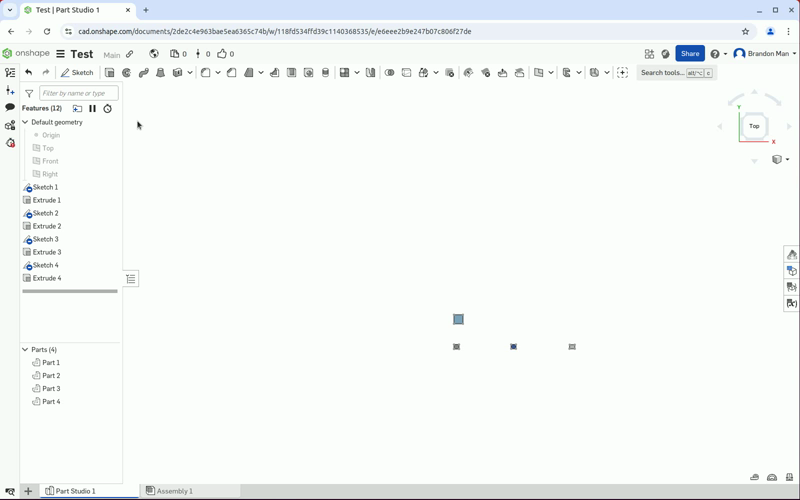
key(up, 3)
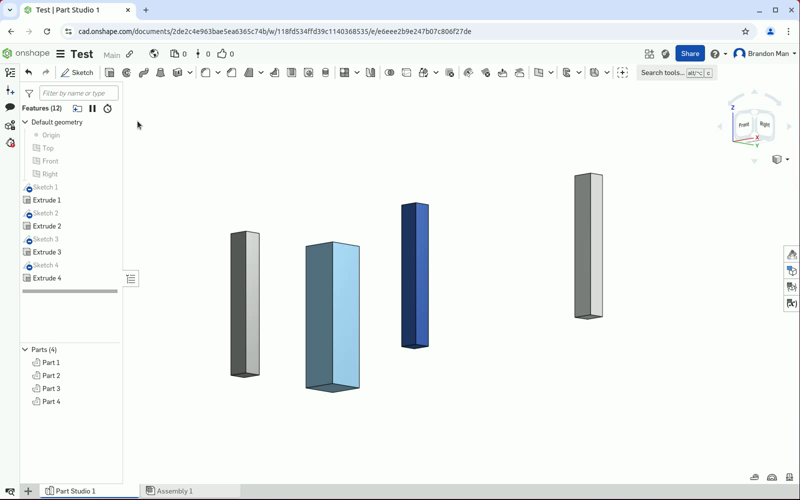
key(left, 3)
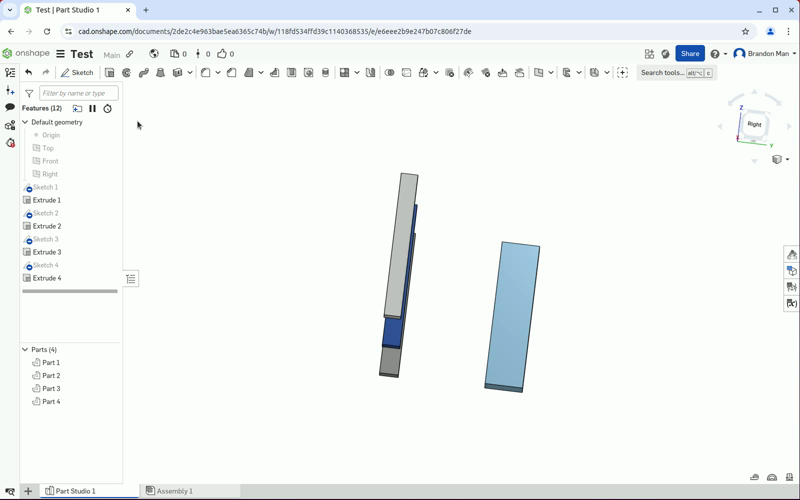
key(right, 3)
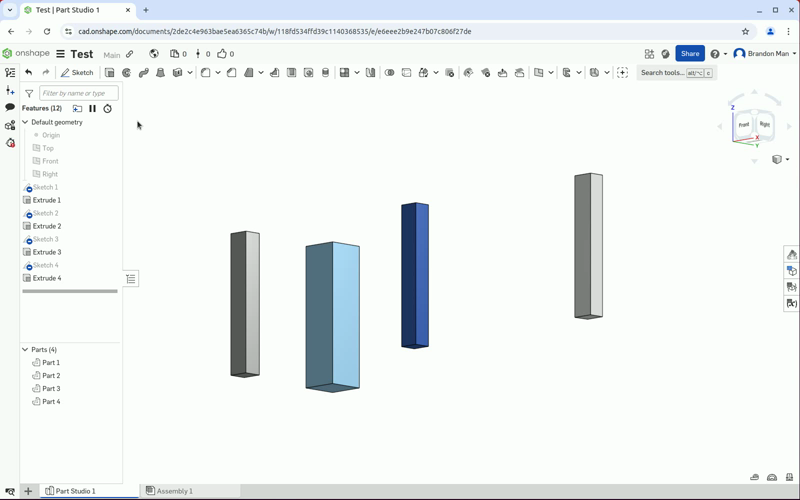
key(down, 3)
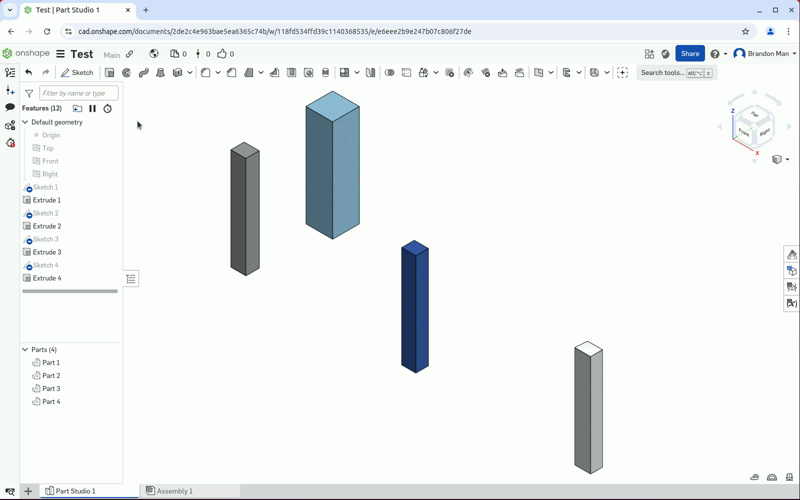
mouse_move(73, 189)
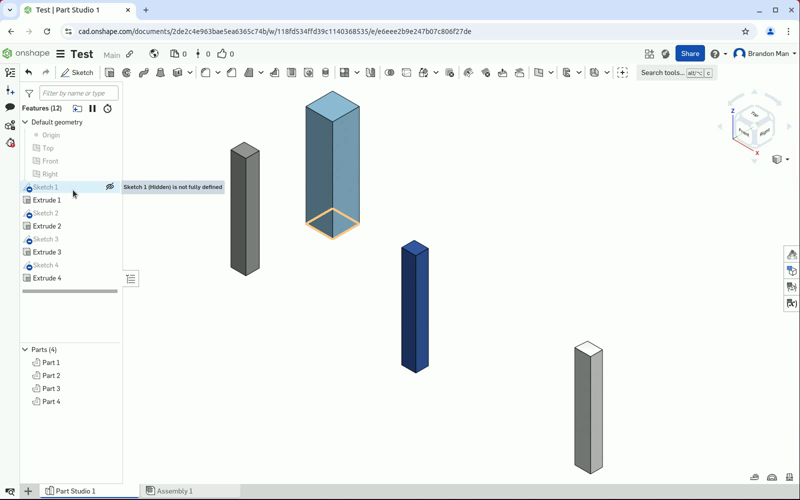
click(73, 189)